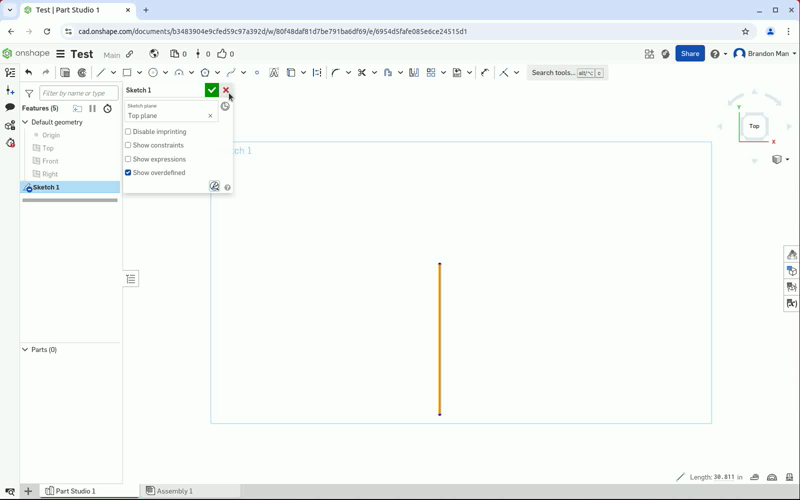
key(shift+h)
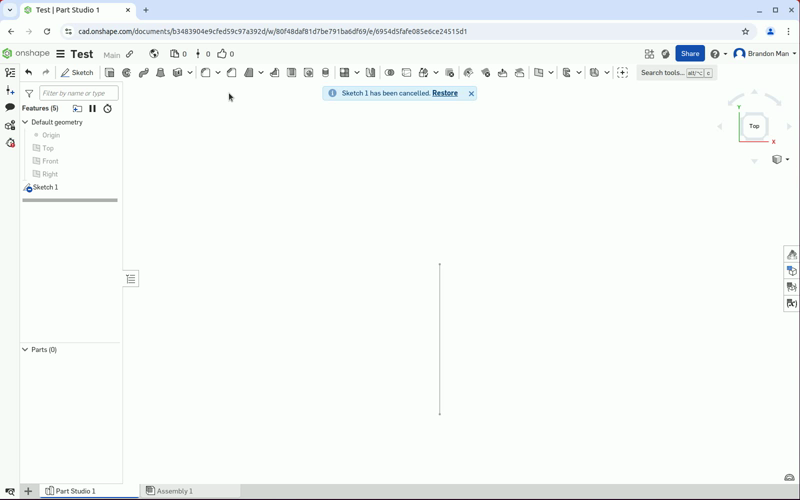
mouse_move(73, 352)
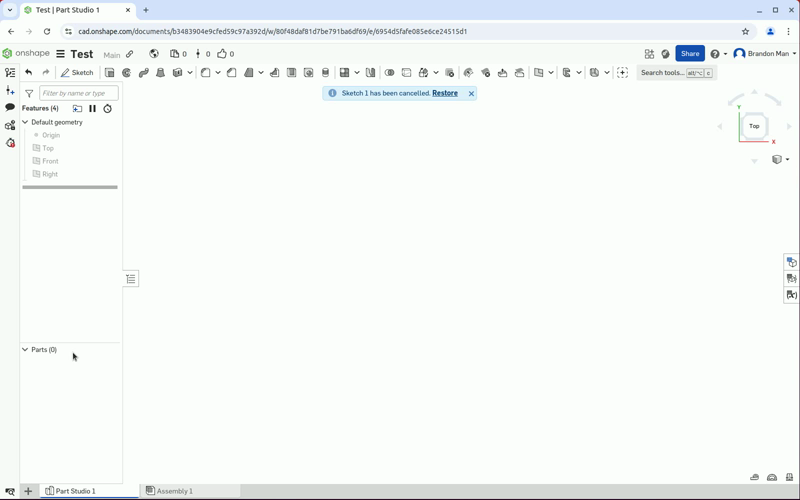
key(y)
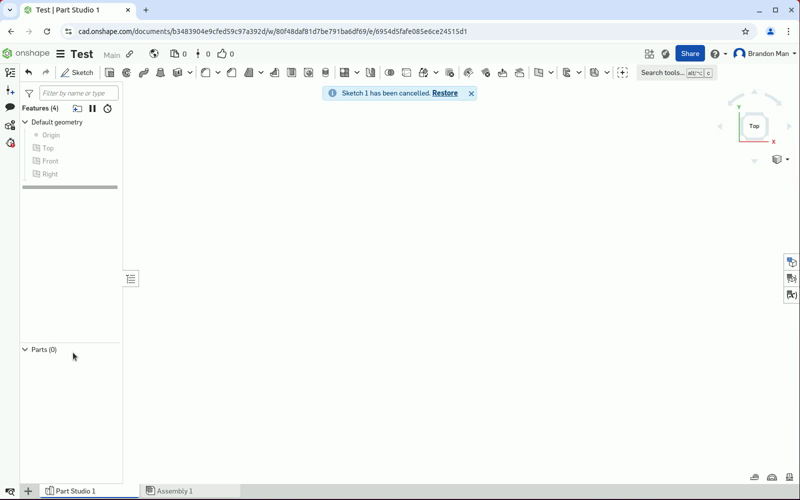
key(shift+p)
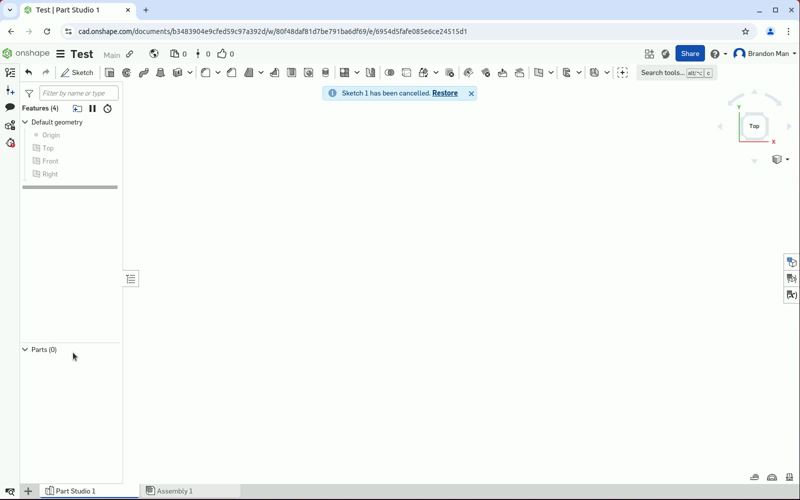
key(space)
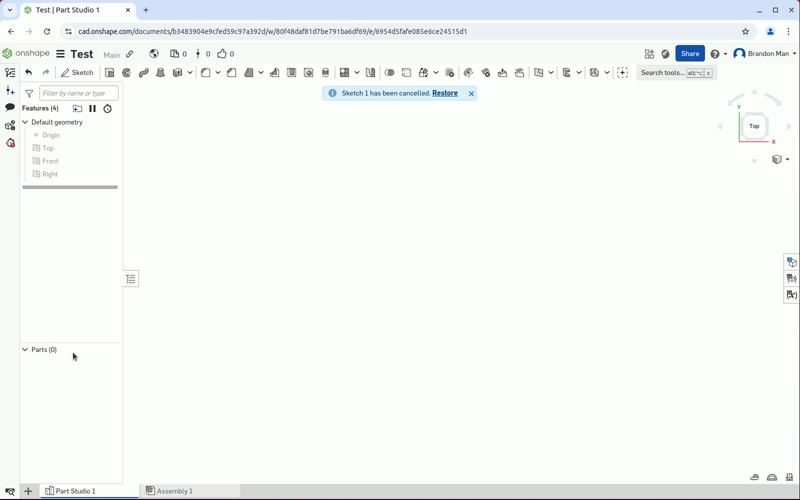
key_down(shift)
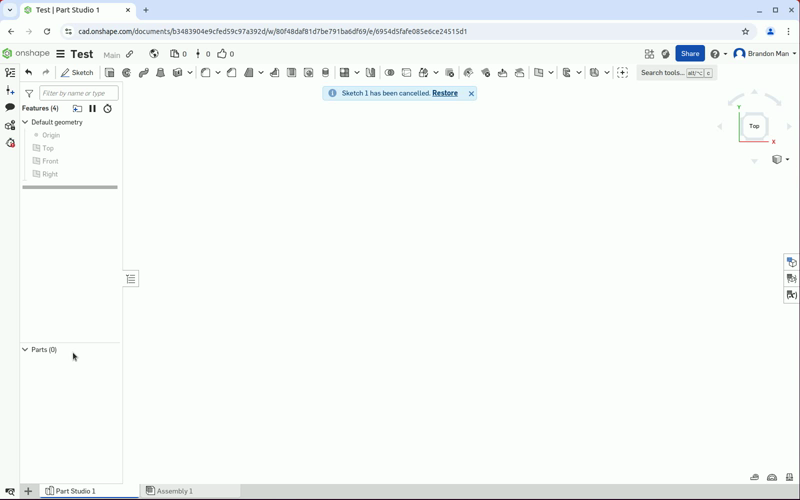
key(up)
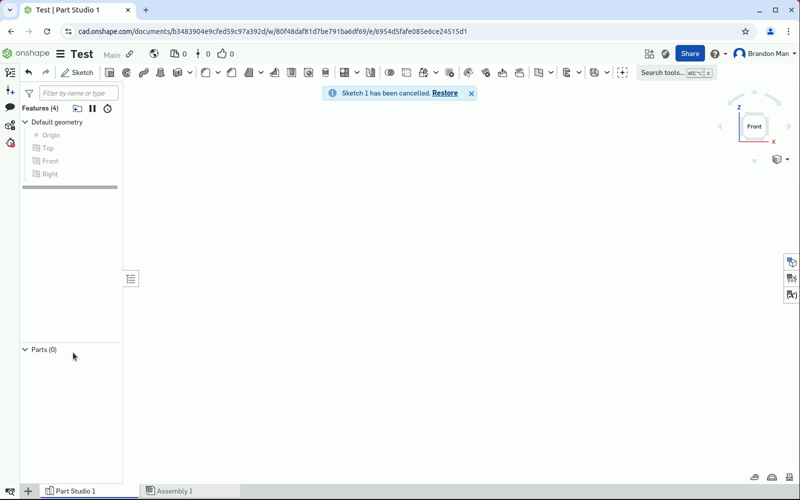
key_up(shift)
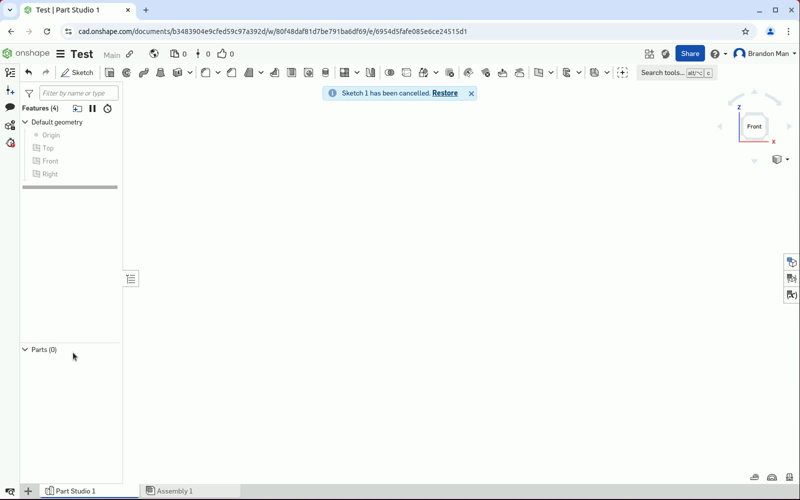
mouse_move(73, 352)
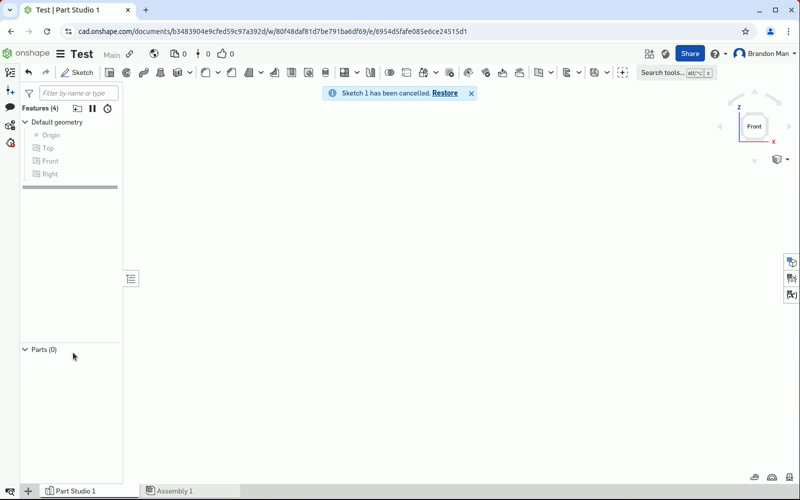
key(shift+y)
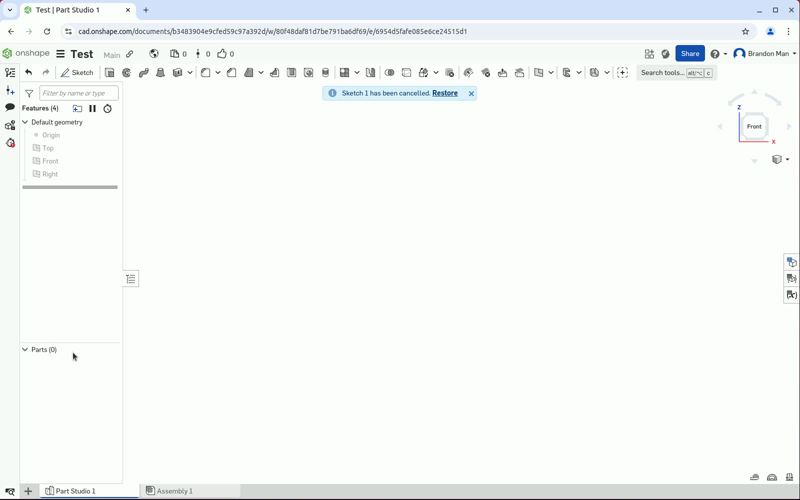
key(shift+s)
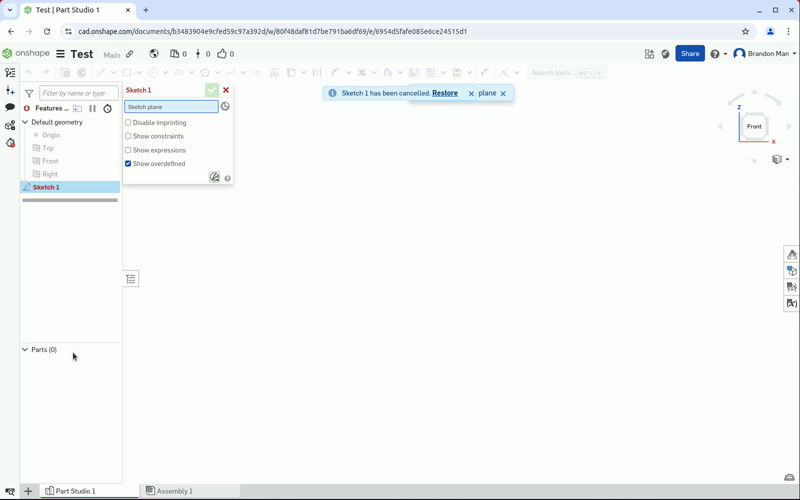
mouse_move(73, 163)
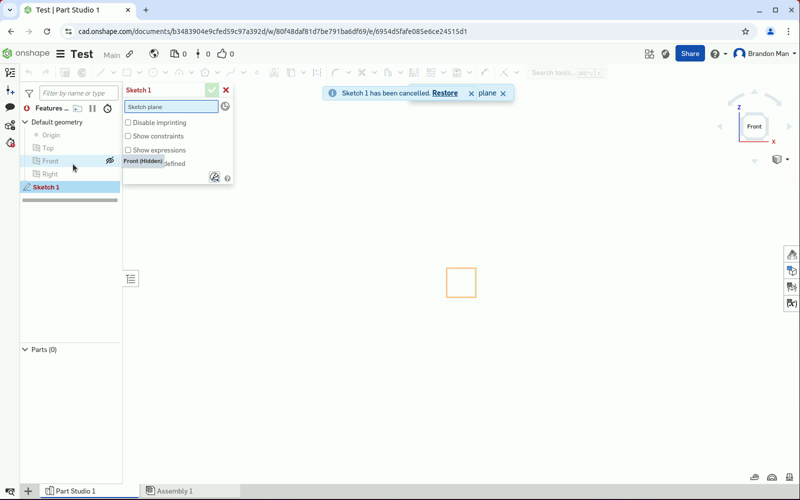
click(73, 163)
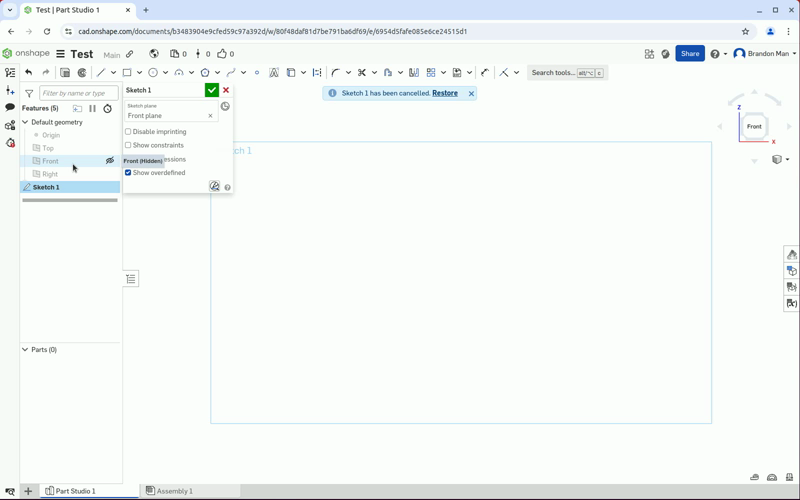
mouse_move(73, 352)
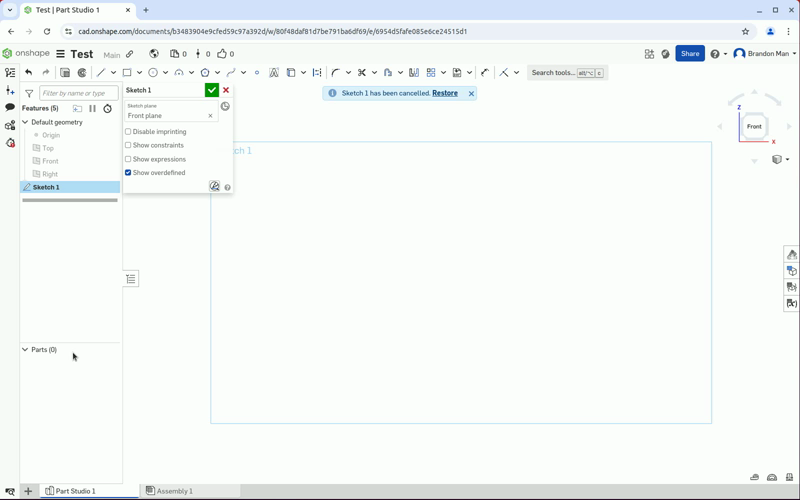
key(y)
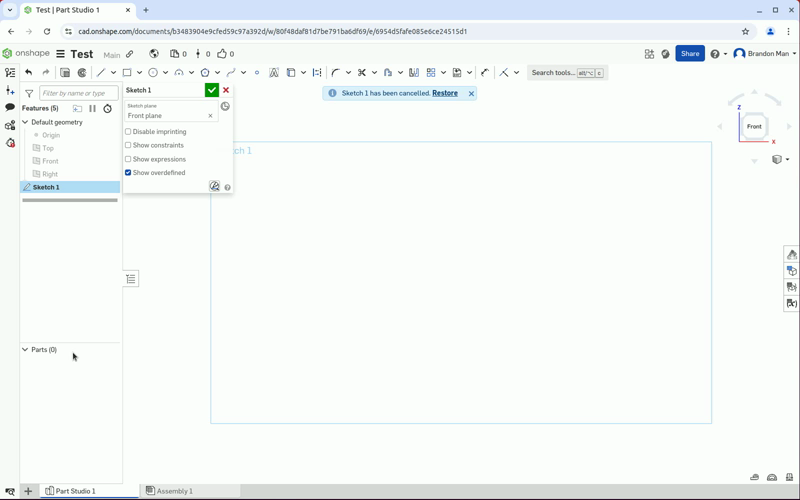
key(l)
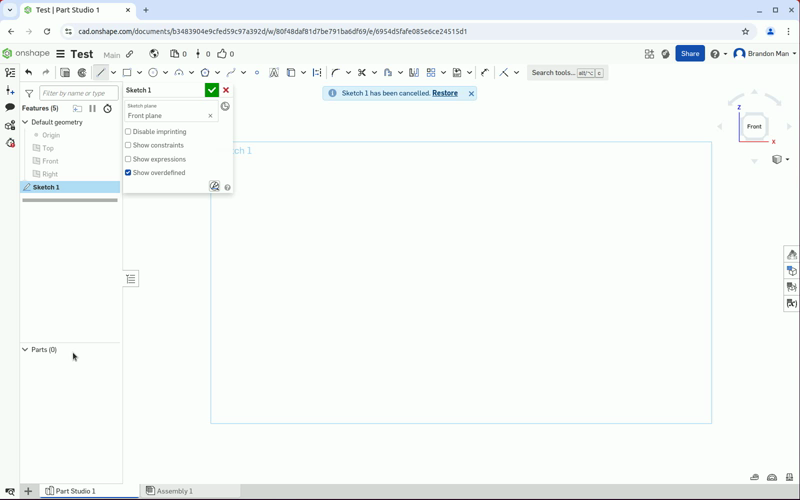
key_down(shift)
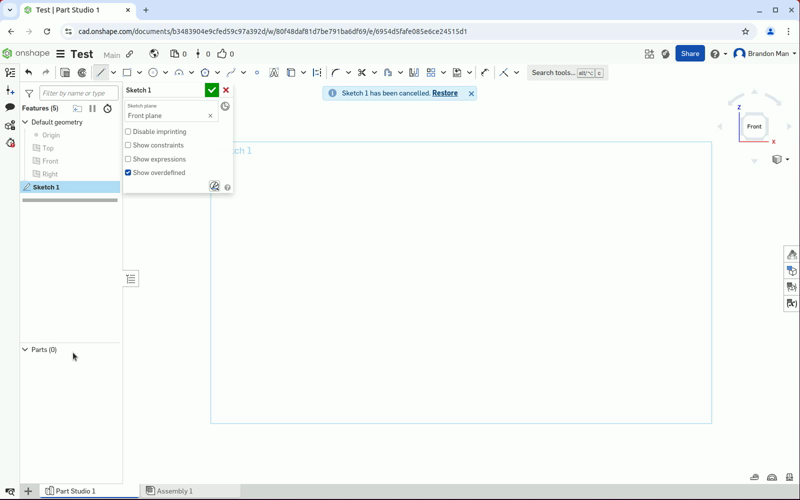
mouse_move(401, 206)
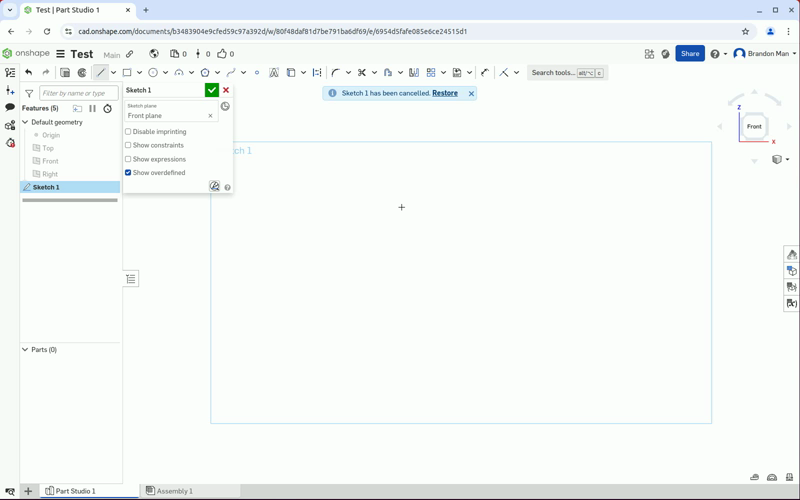
click(401, 206)
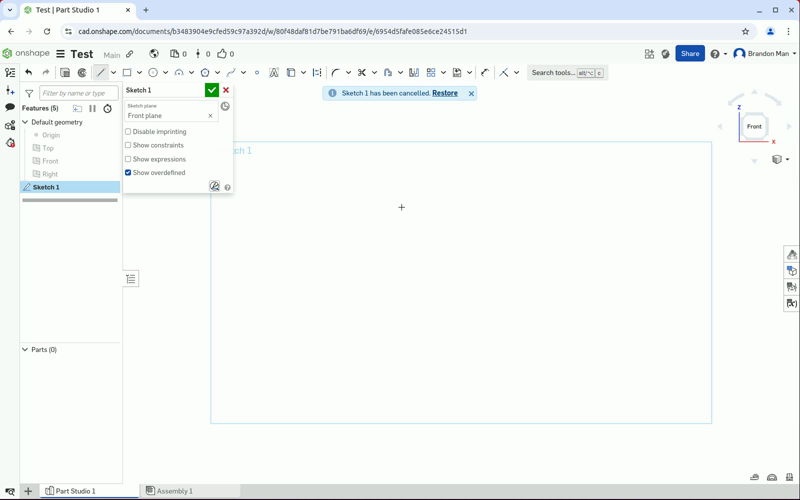
key_up(shift)
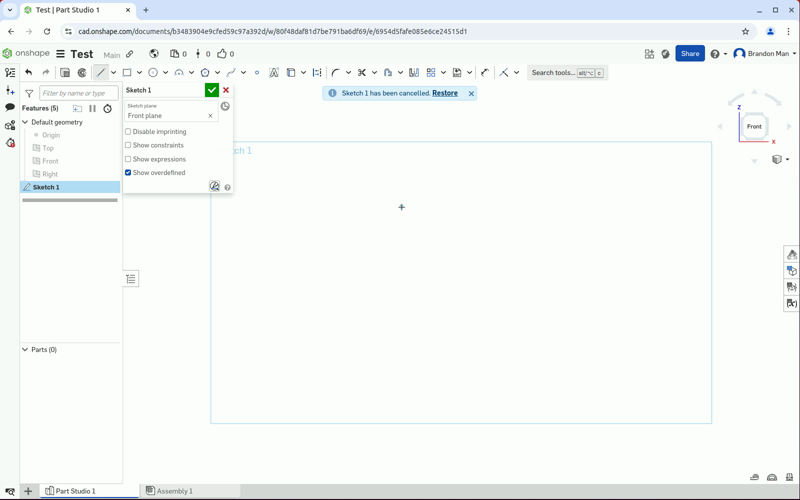
key_down(shift)
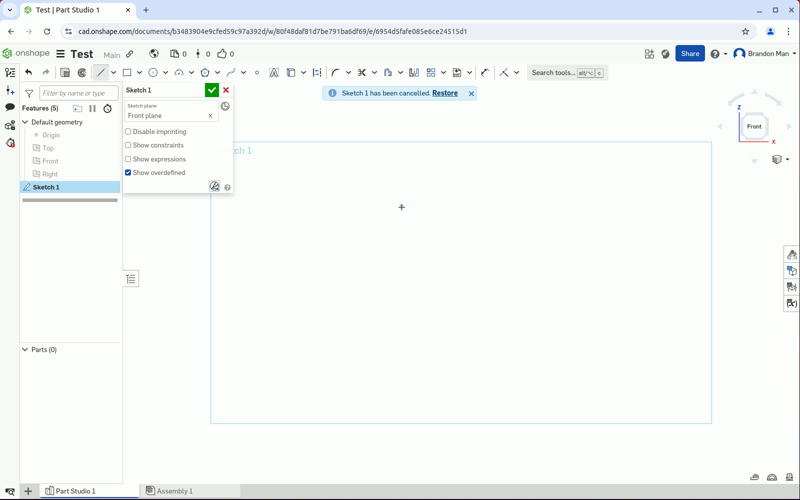
mouse_move(431, 206)
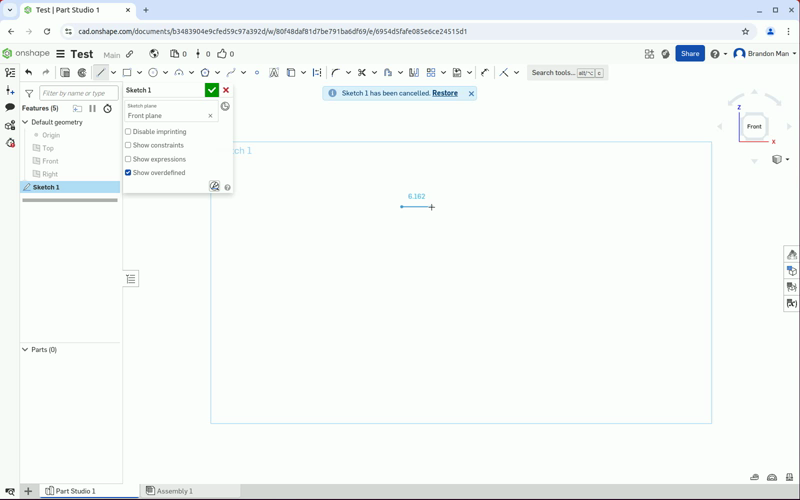
mouse_move(424, 206)
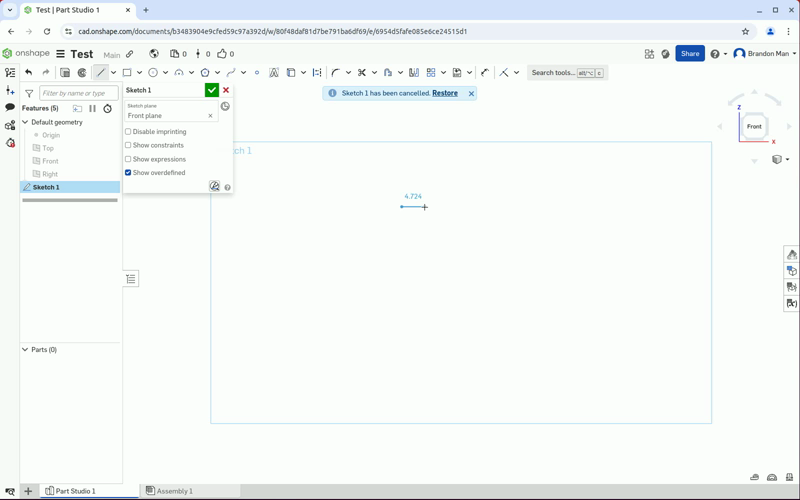
click(424, 206)
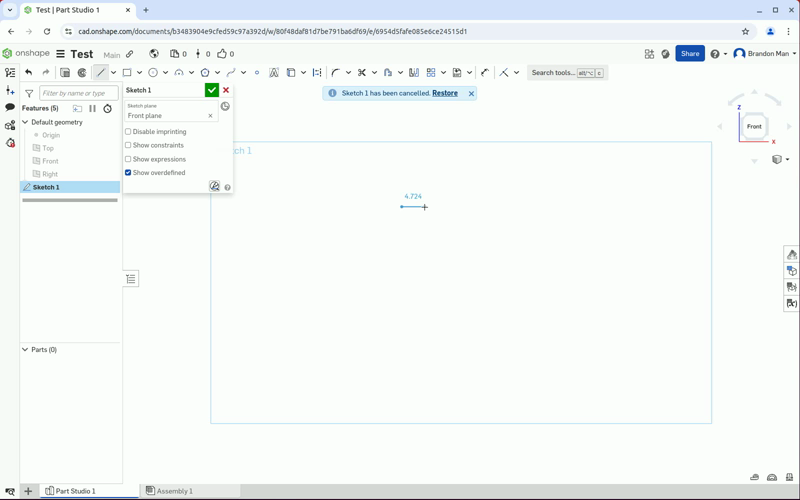
key_up(shift)
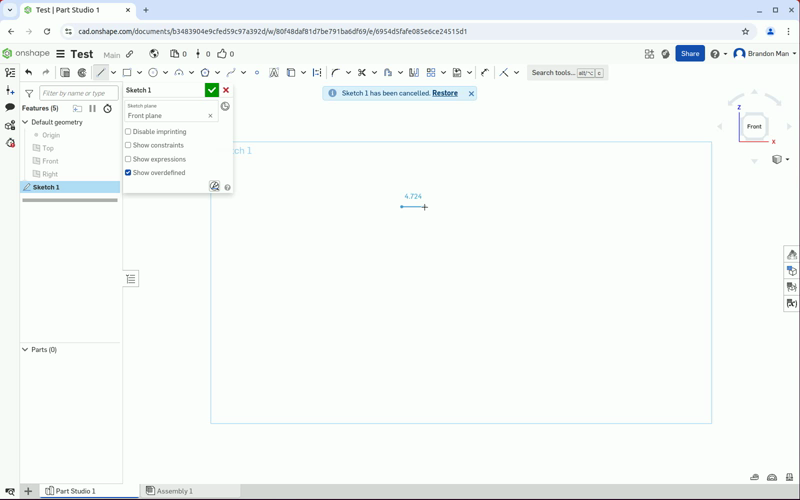
key_down(shift)
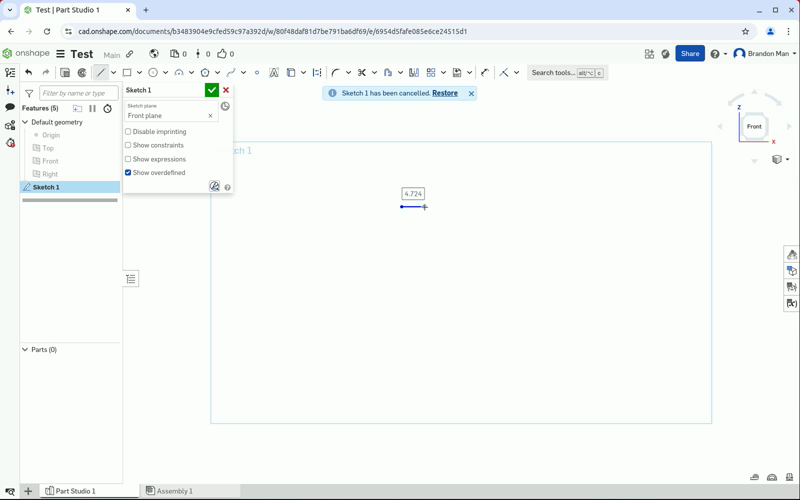
mouse_move(424, 283)
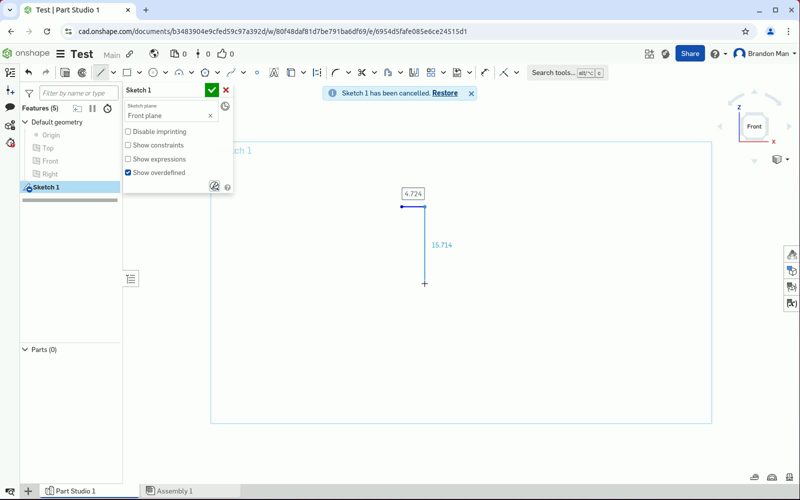
click(424, 283)
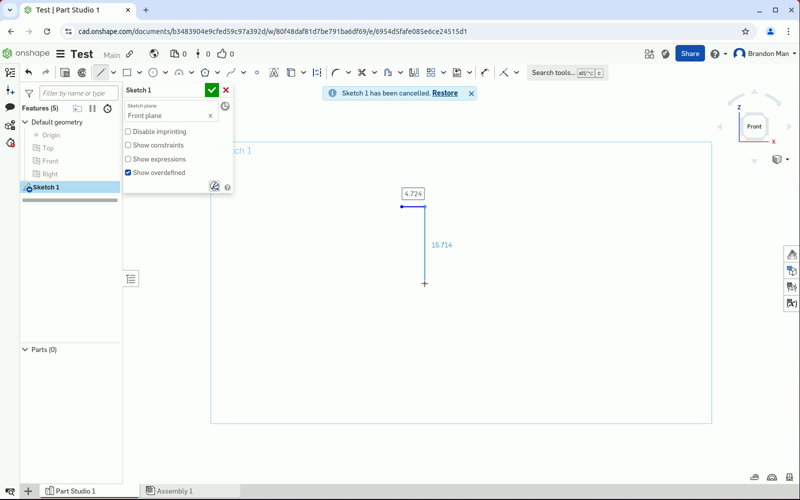
key_up(shift)
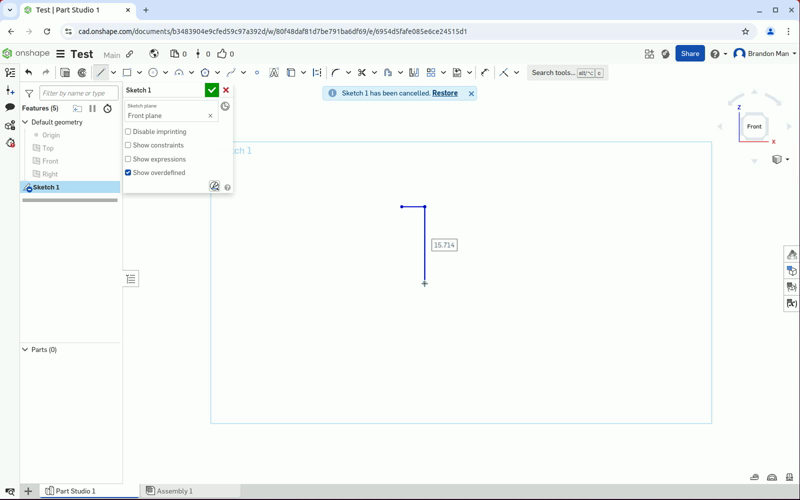
key_down(shift)
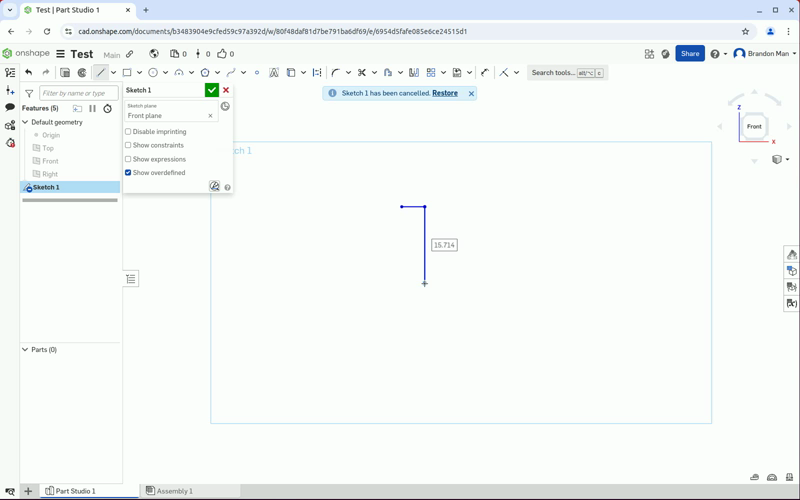
mouse_move(454, 283)
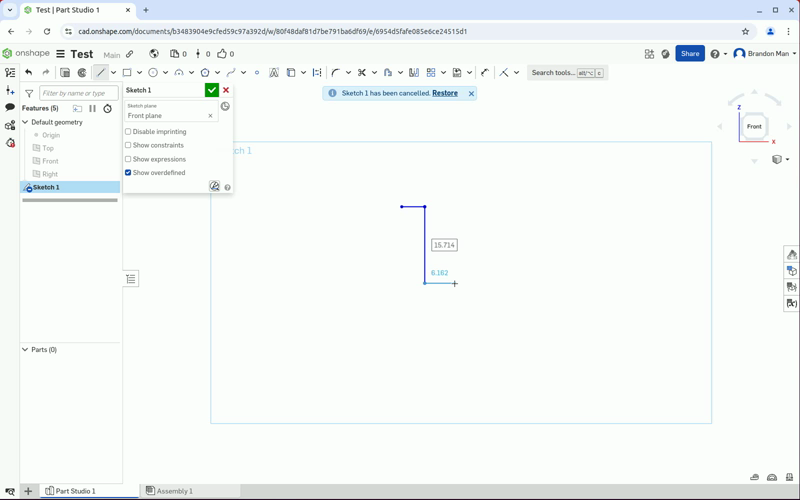
mouse_move(426, 283)
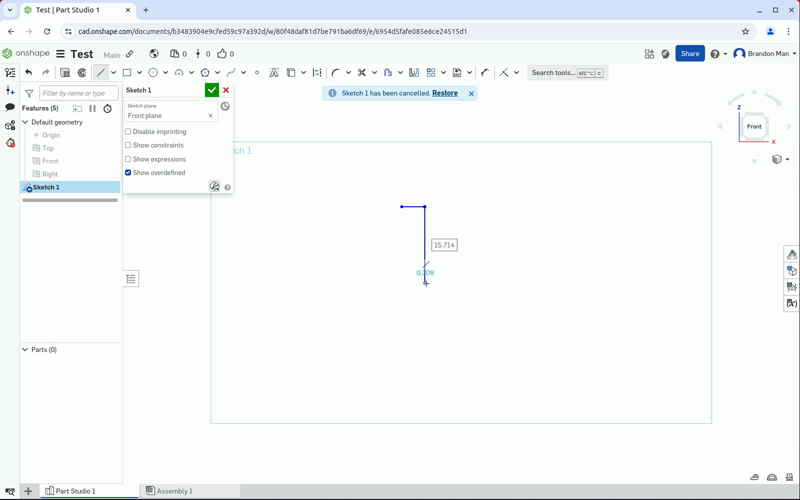
scroll(6)
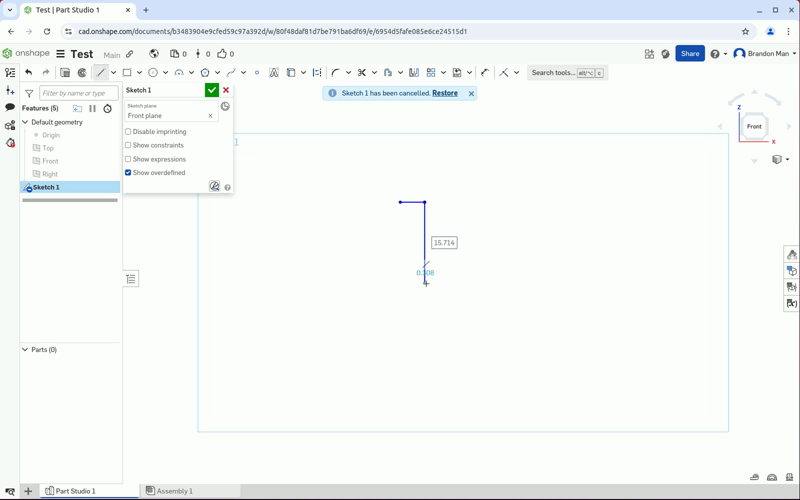
scroll(6)
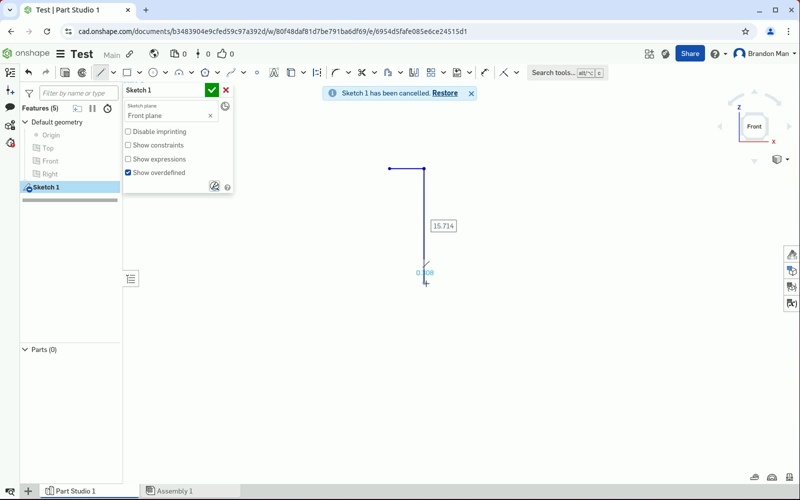
scroll(6)
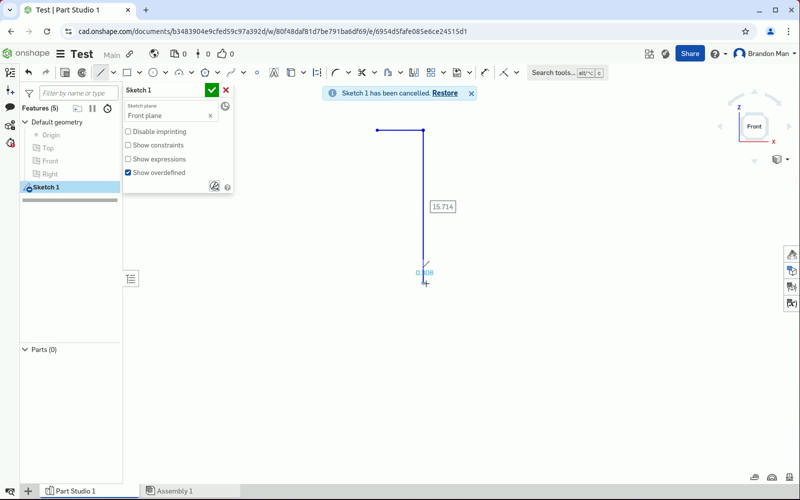
scroll(6)
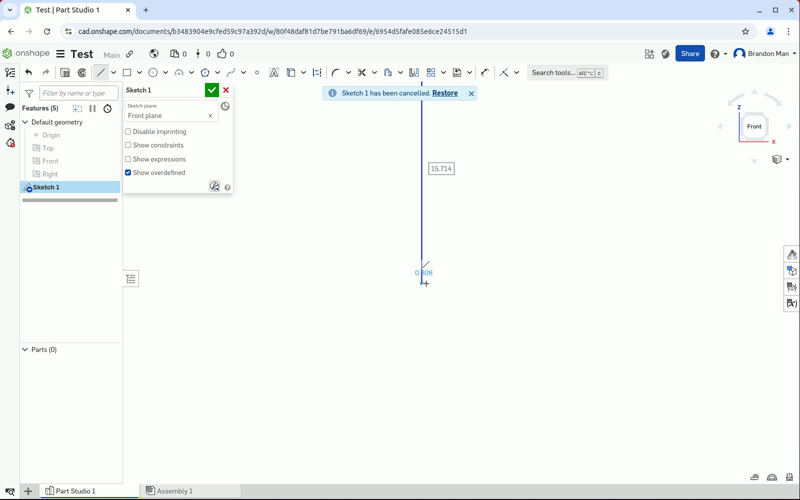
scroll(6)
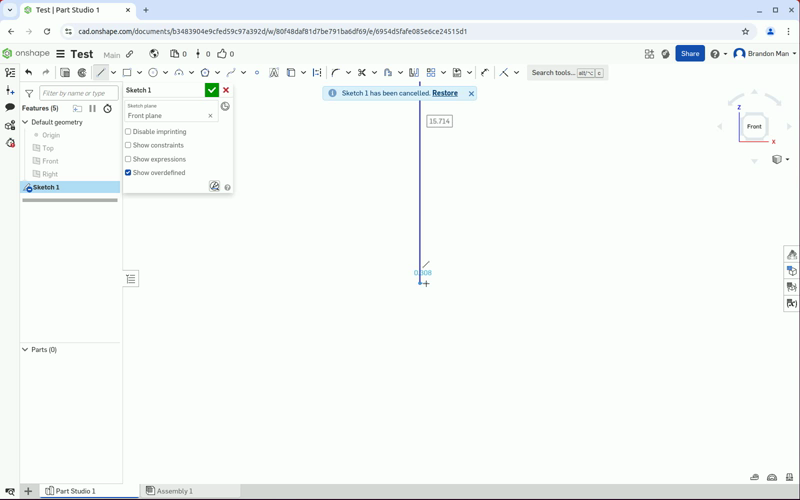
scroll(6)
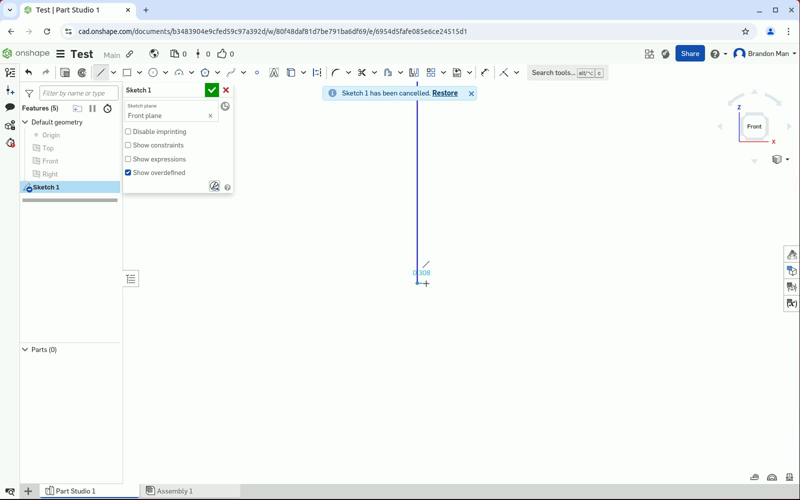
scroll(6)
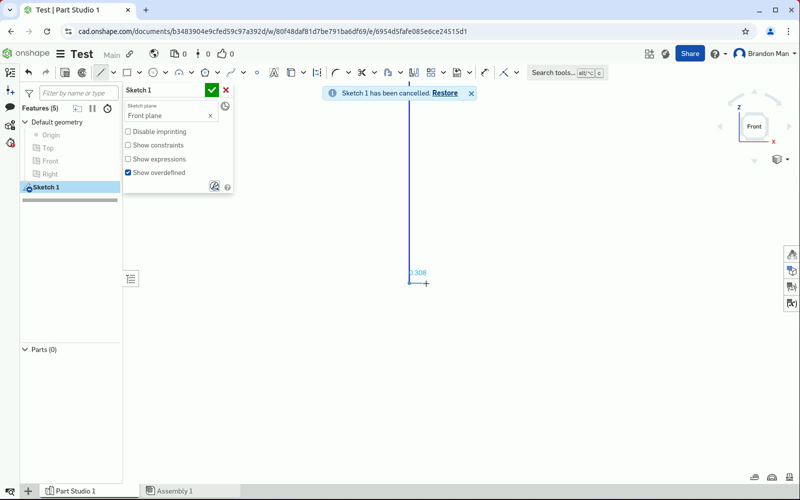
click(426, 283)
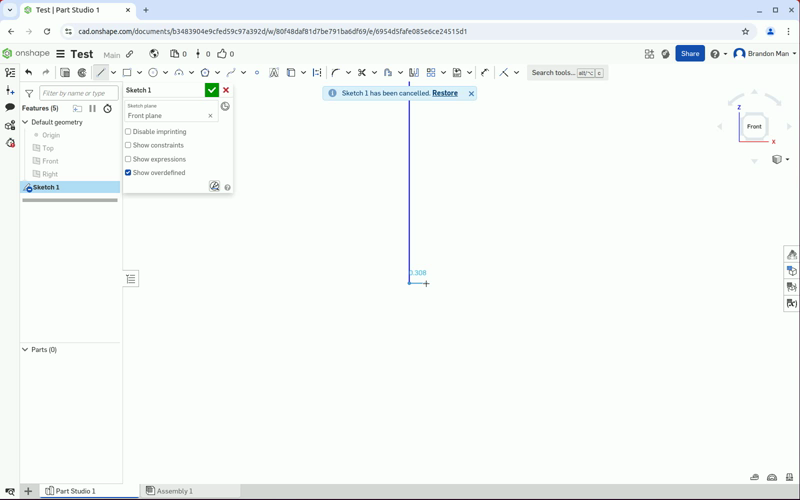
scroll(-6)
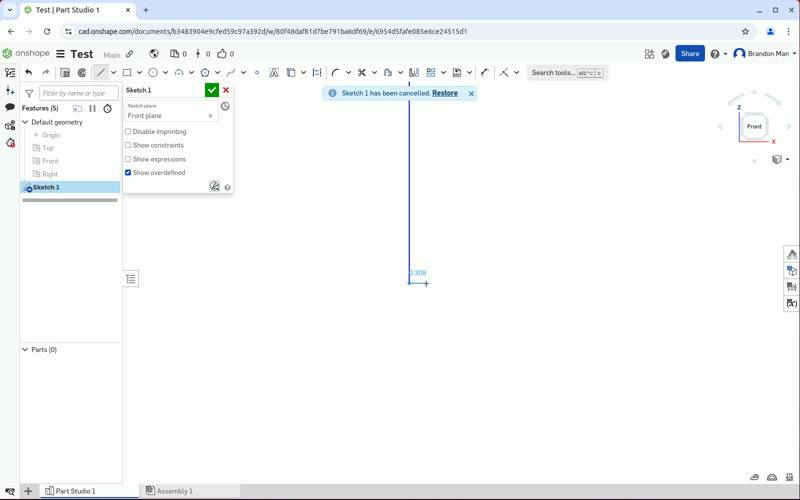
scroll(-6)
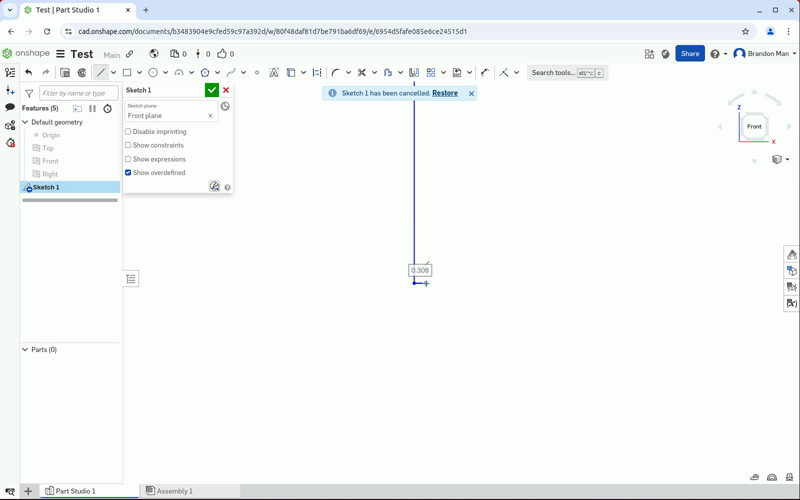
scroll(-6)
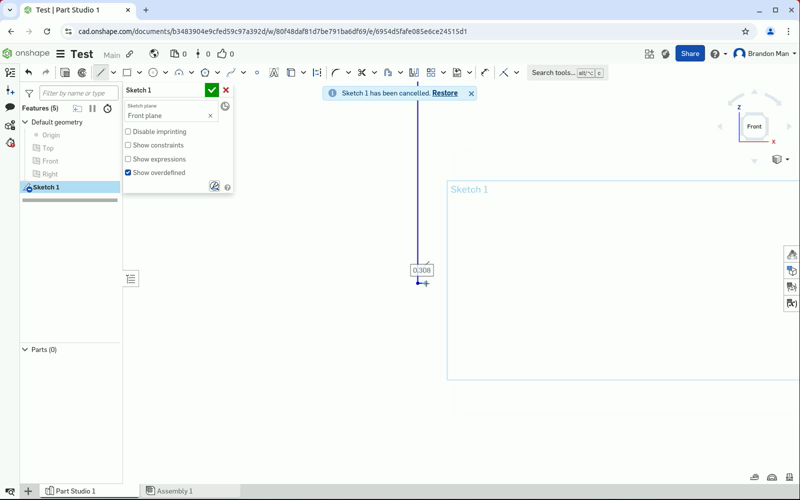
scroll(-6)
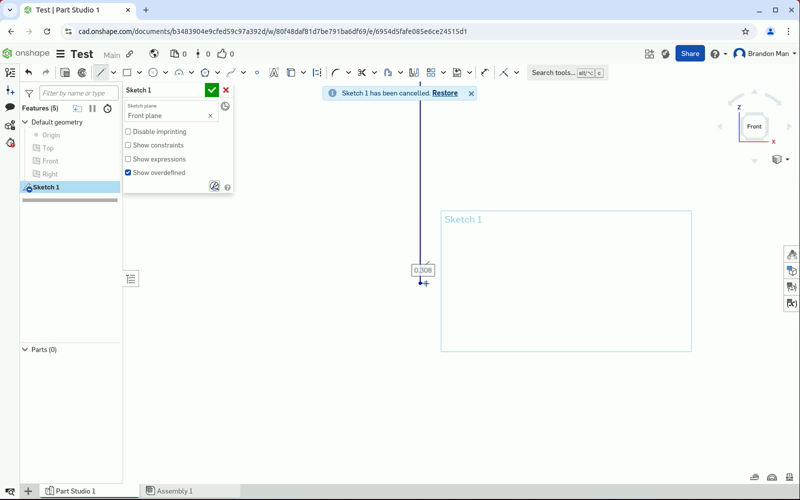
scroll(-6)
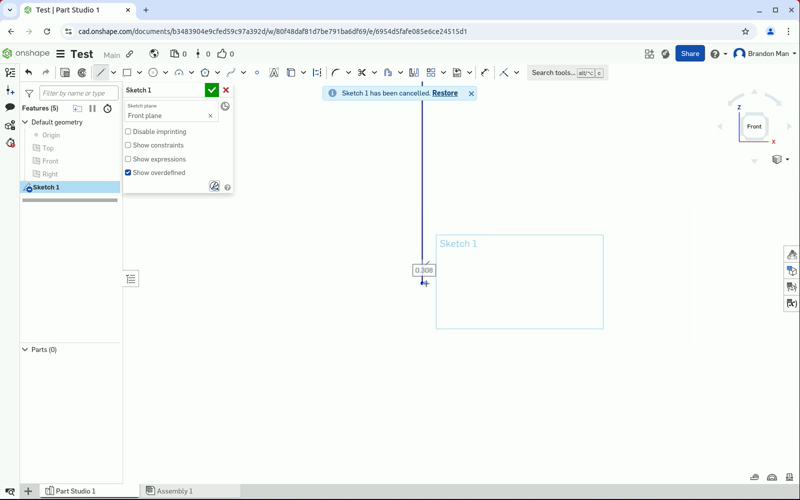
scroll(-6)
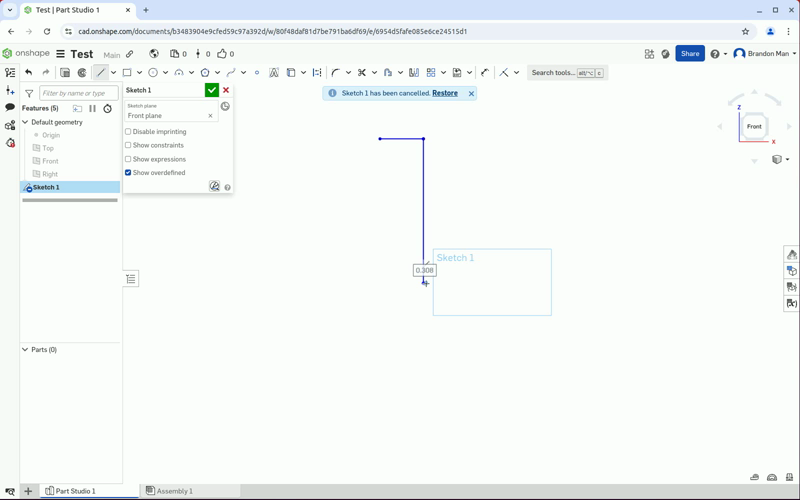
scroll(-6)
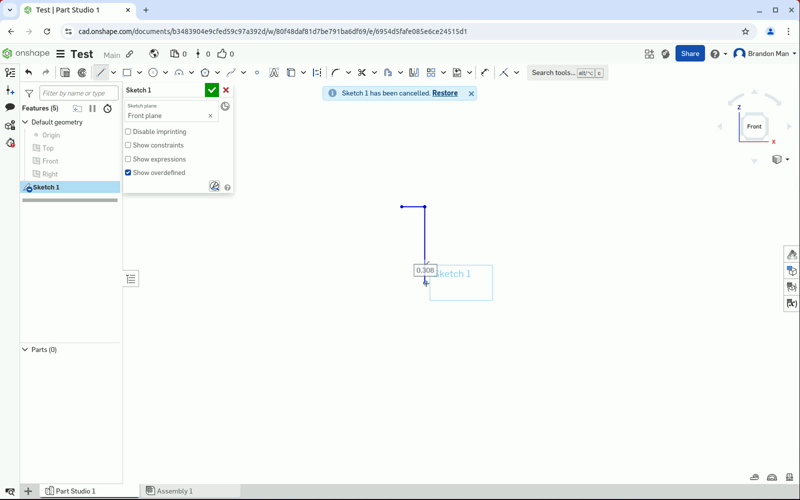
key_up(shift)
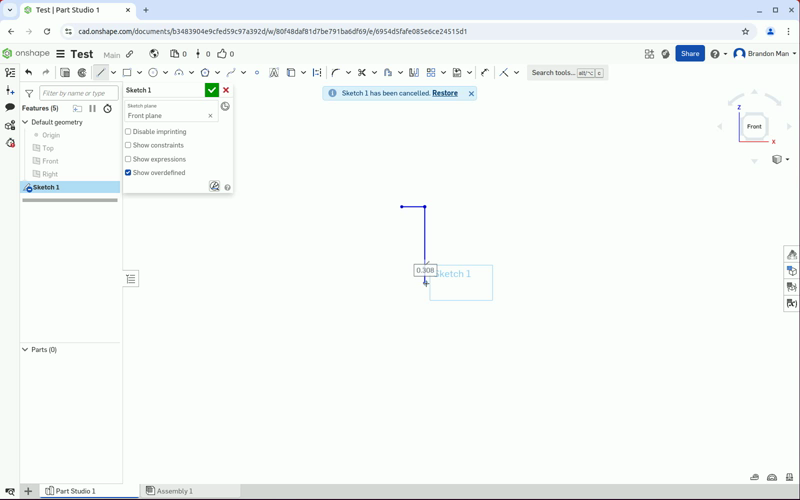
key_down(shift)
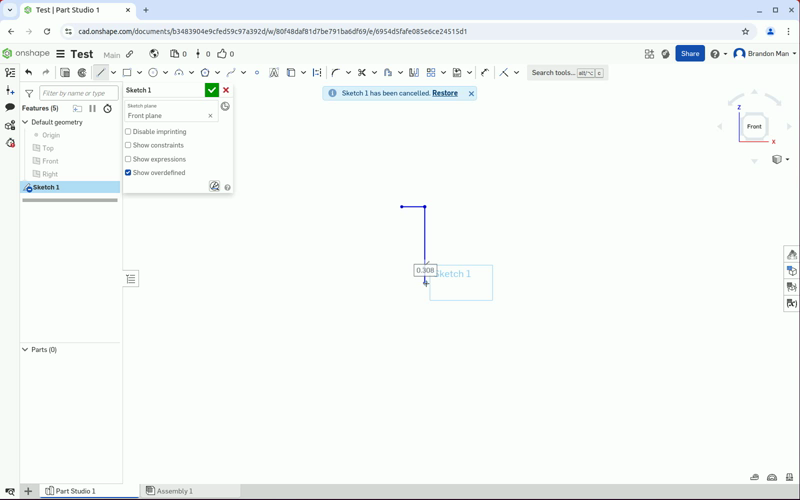
mouse_move(426, 197)
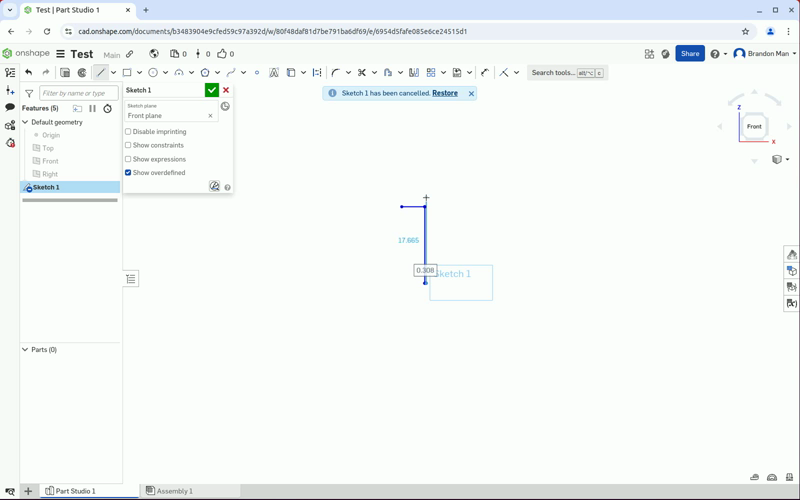
click(426, 197)
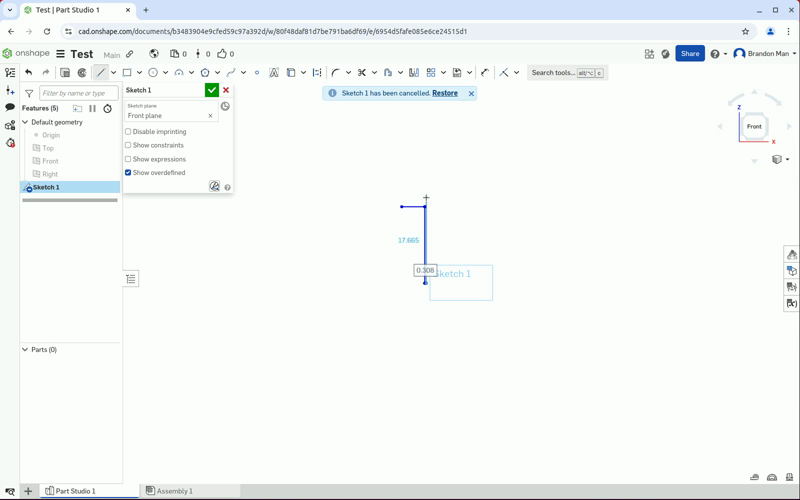
key_up(shift)
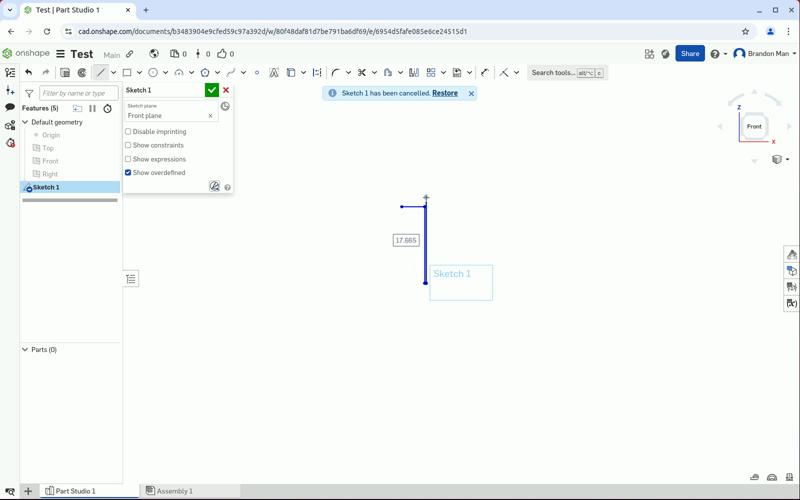
key_down(shift)
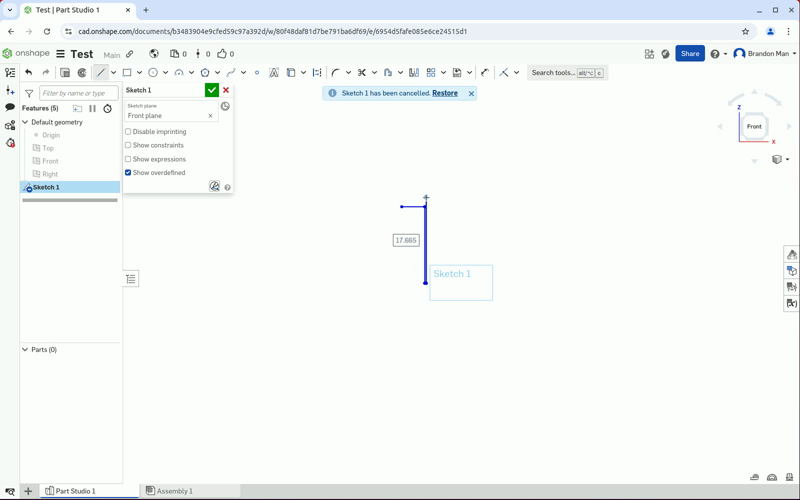
mouse_move(456, 197)
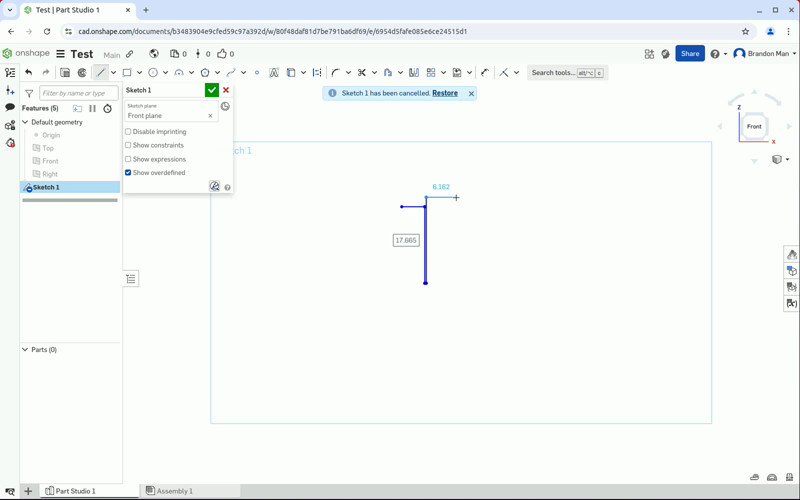
mouse_move(423, 195)
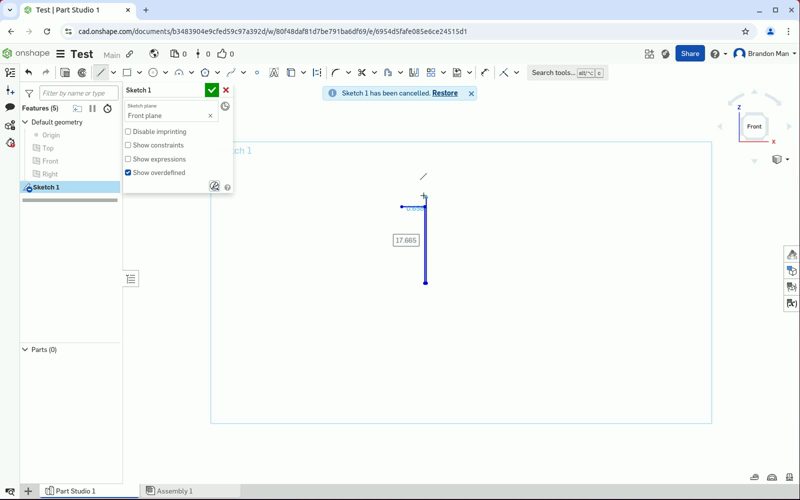
scroll(6)
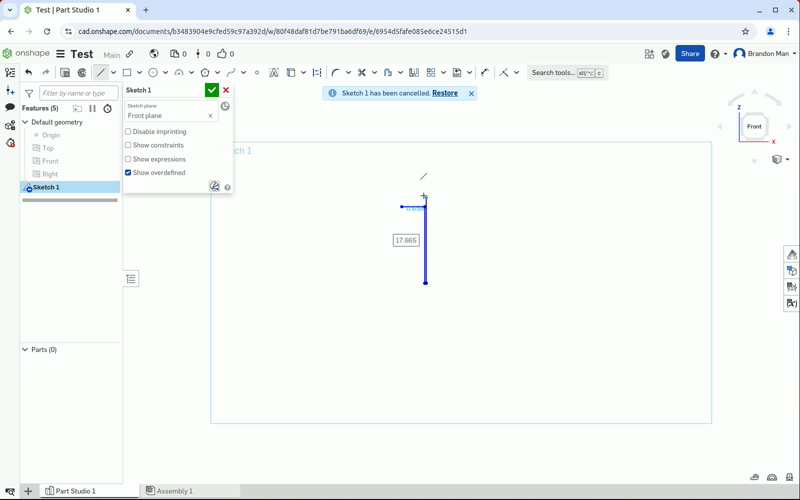
scroll(6)
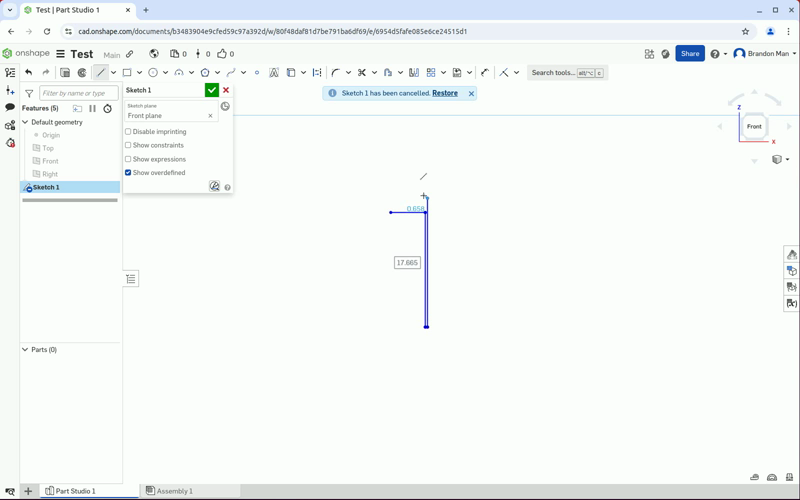
scroll(6)
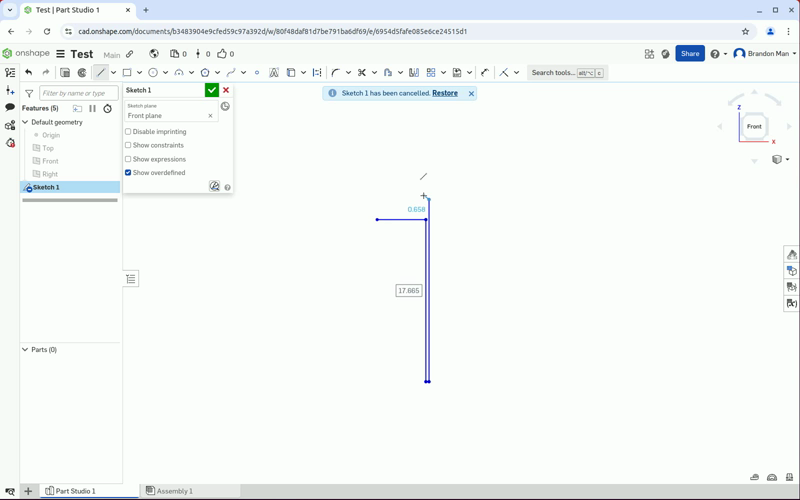
scroll(6)
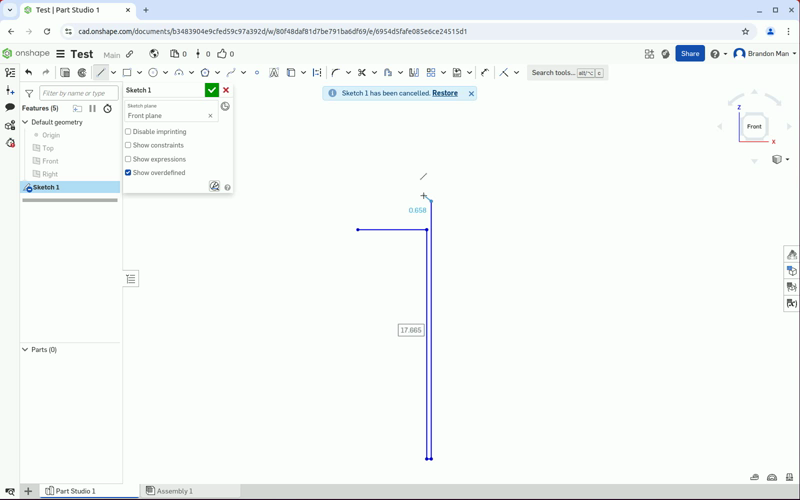
scroll(6)
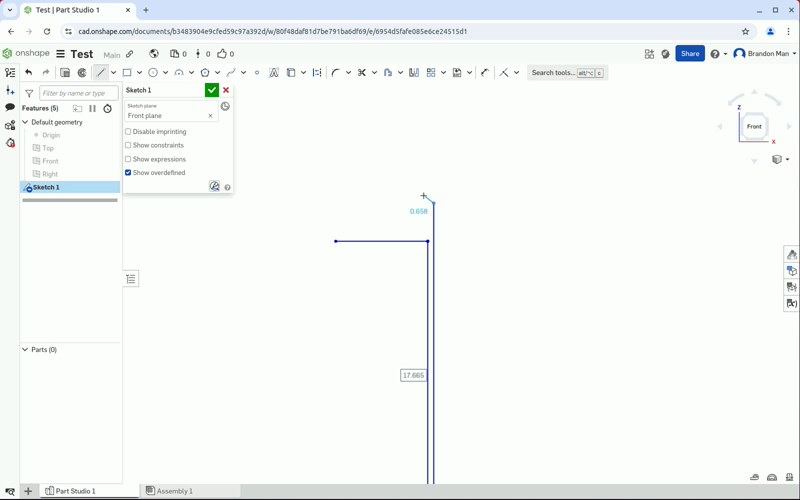
scroll(6)
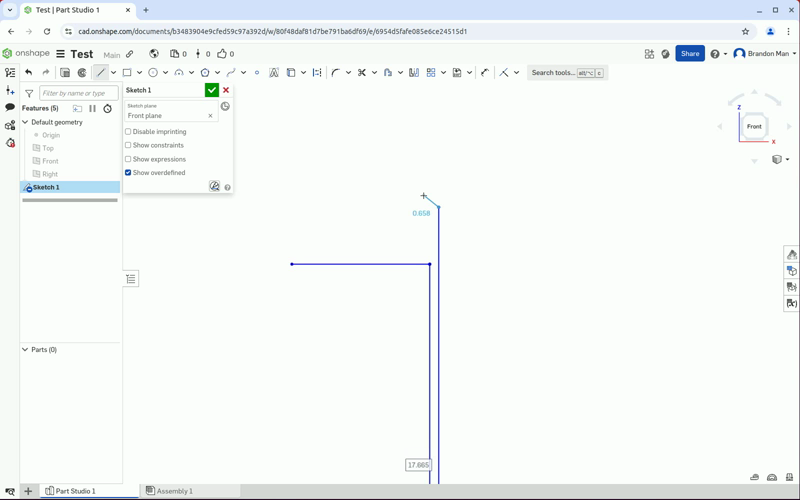
scroll(6)
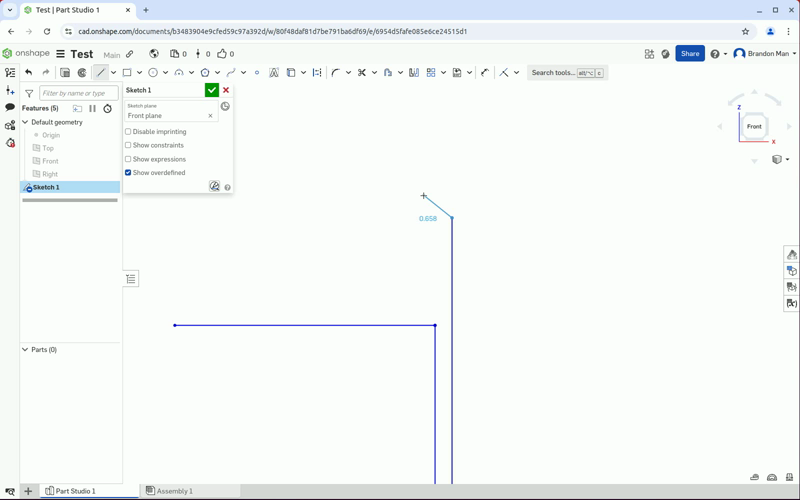
click(423, 195)
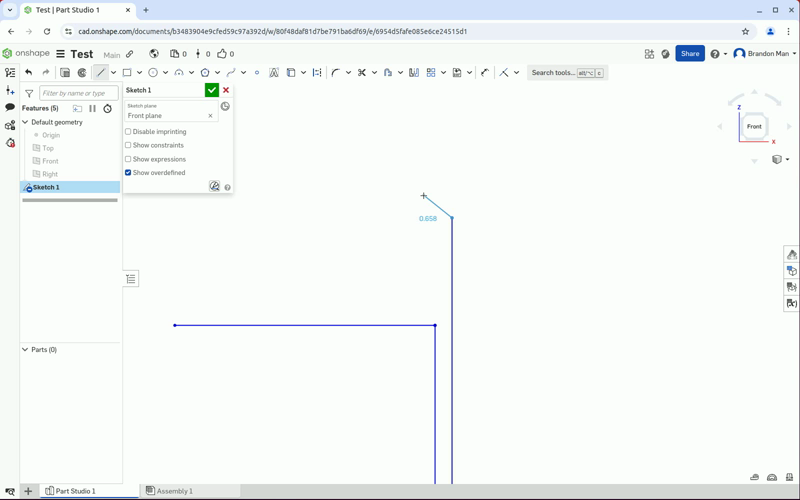
scroll(-6)
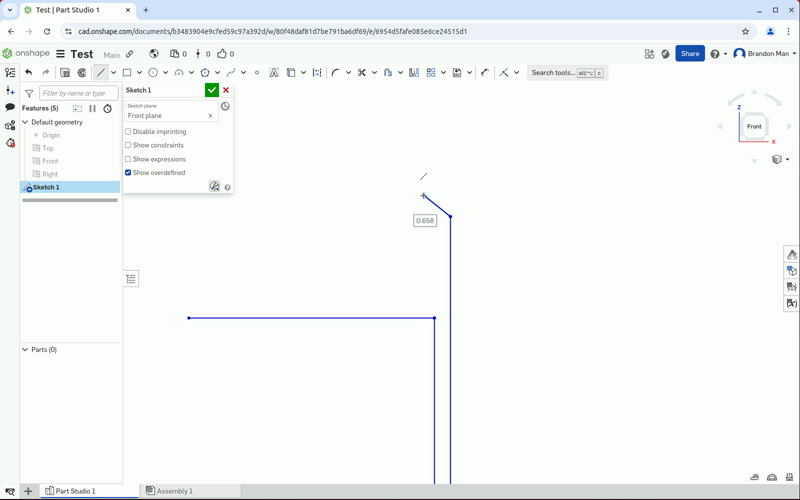
scroll(-6)
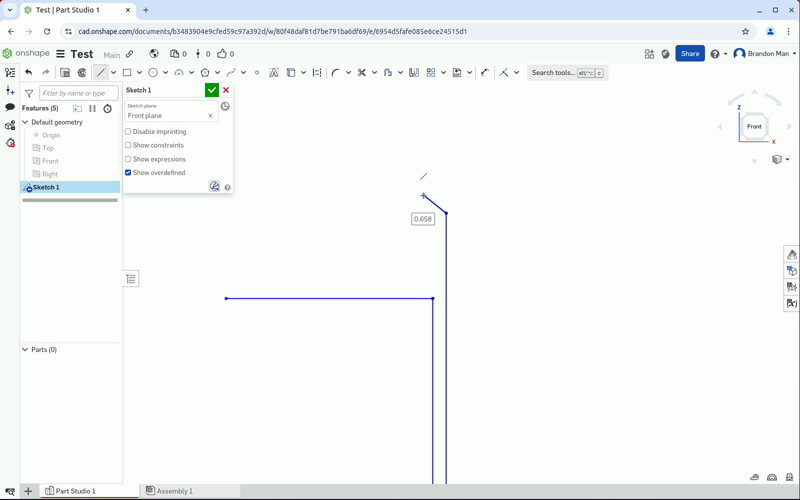
scroll(-6)
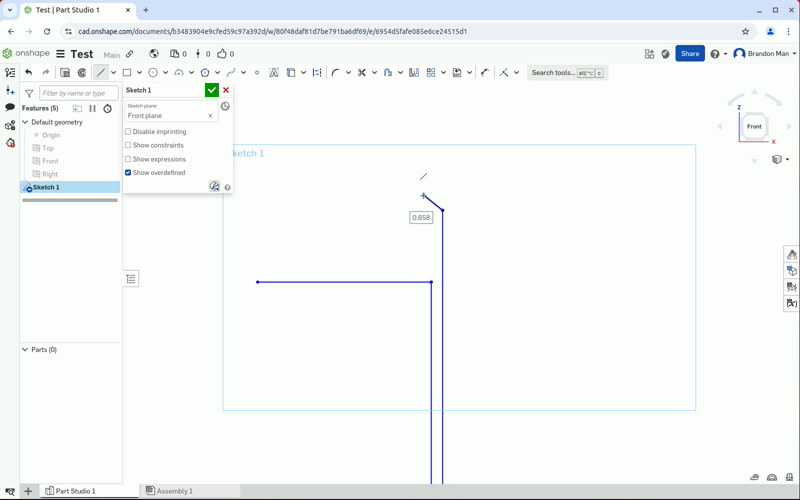
scroll(-6)
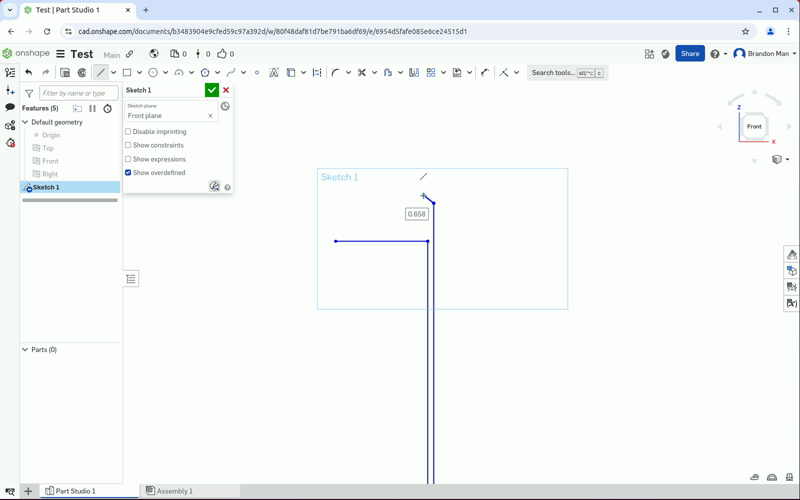
scroll(-6)
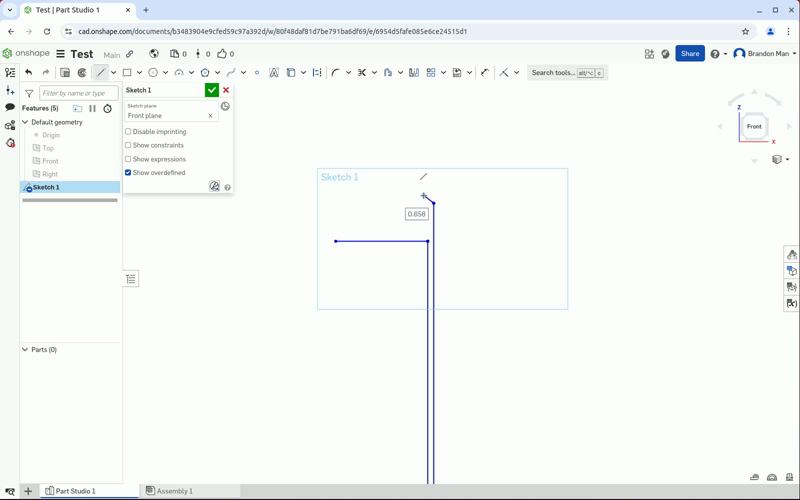
scroll(-6)
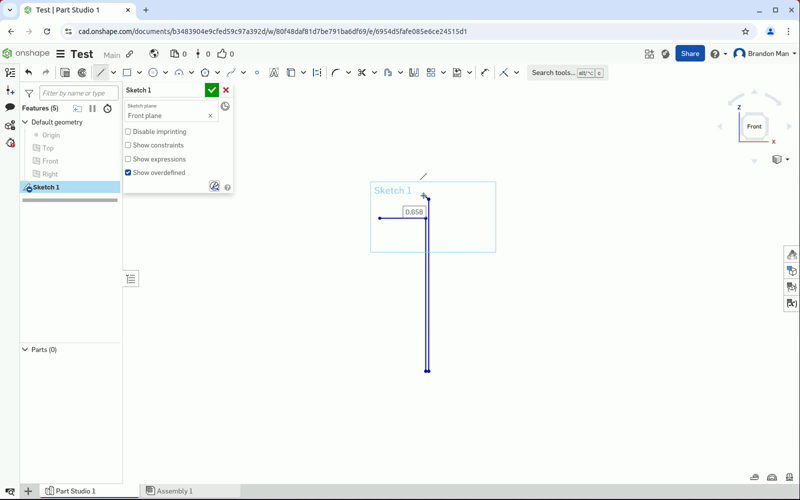
scroll(-6)
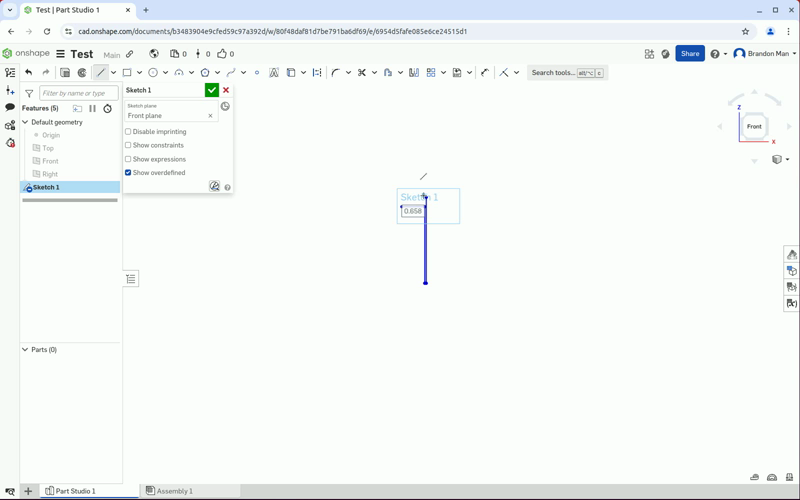
key_up(shift)
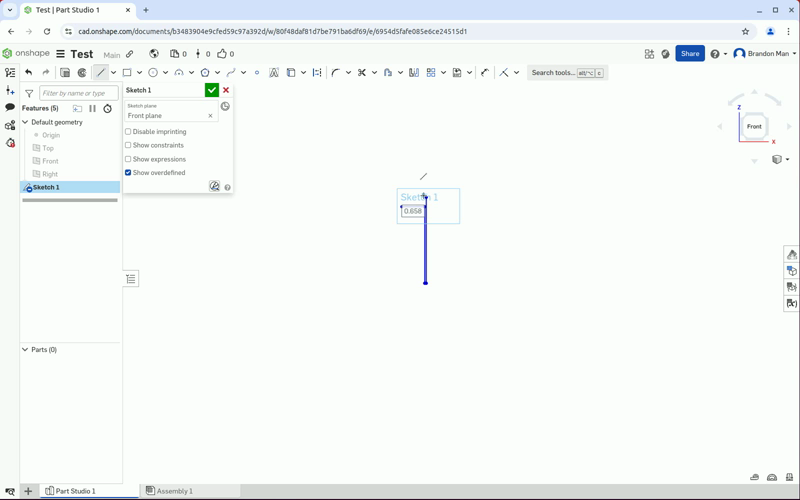
key_down(shift)
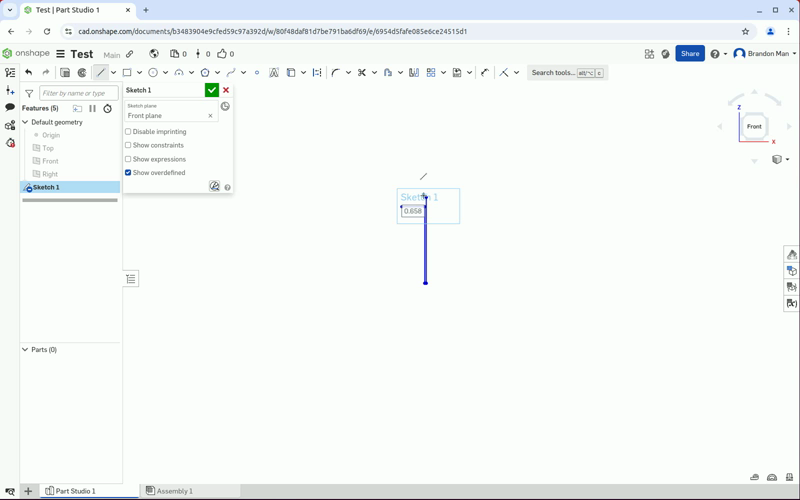
mouse_move(453, 195)
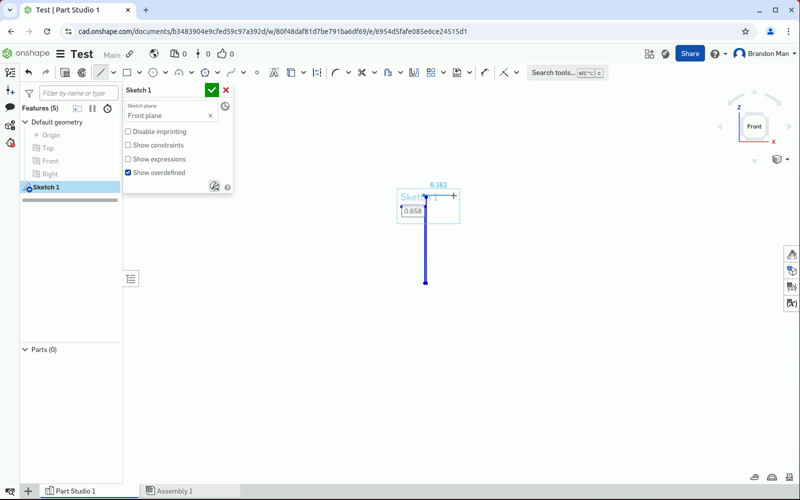
mouse_move(401, 195)
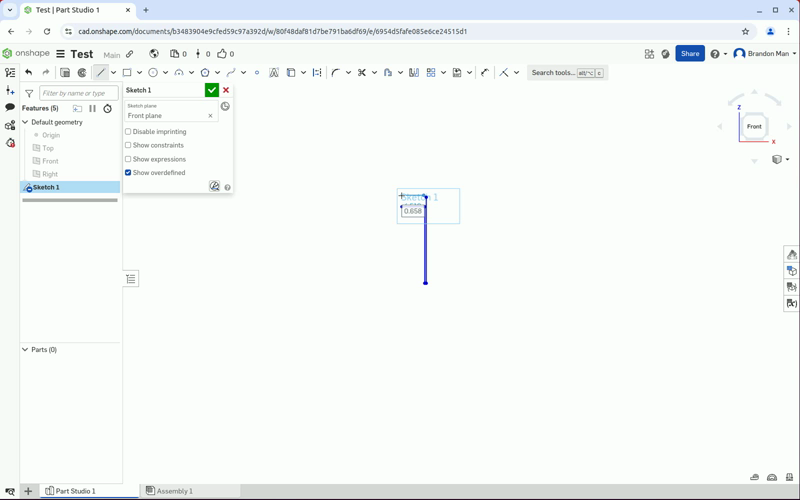
click(401, 195)
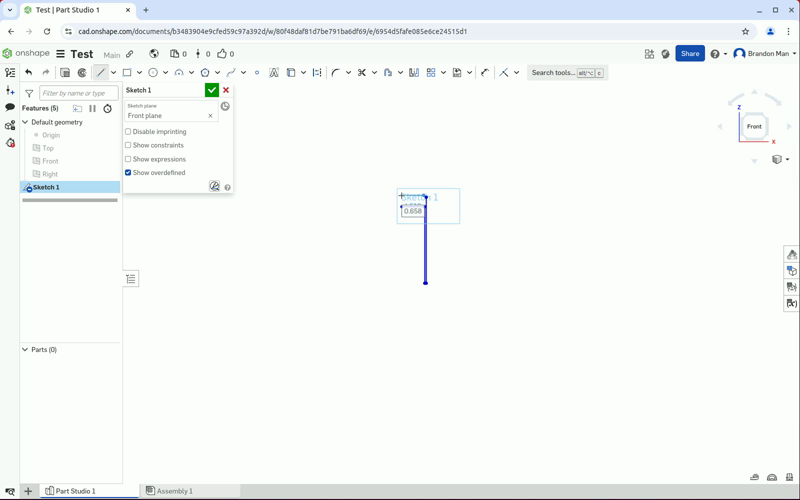
key_up(shift)
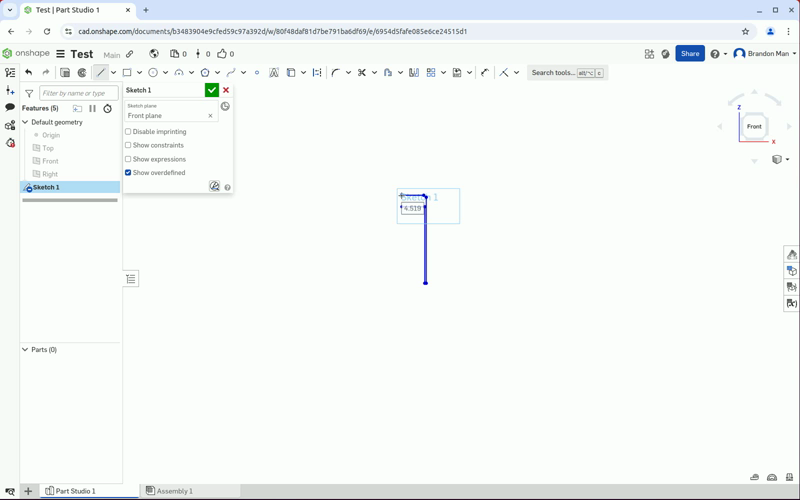
mouse_move(431, 195)
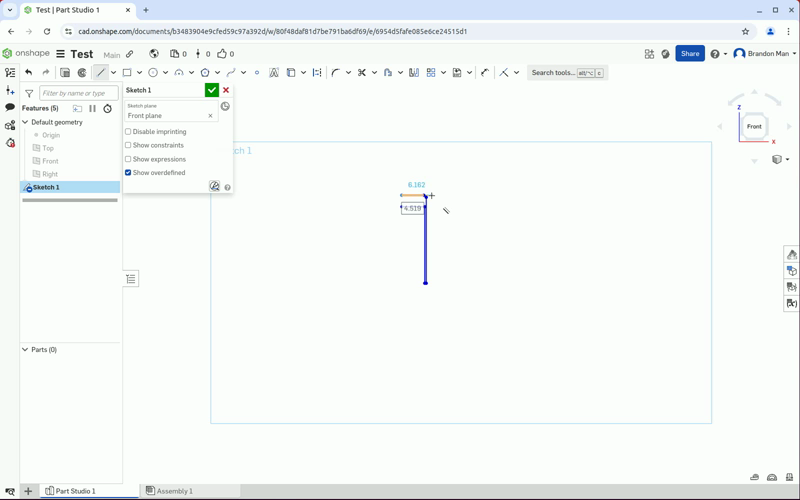
key_down(shift)
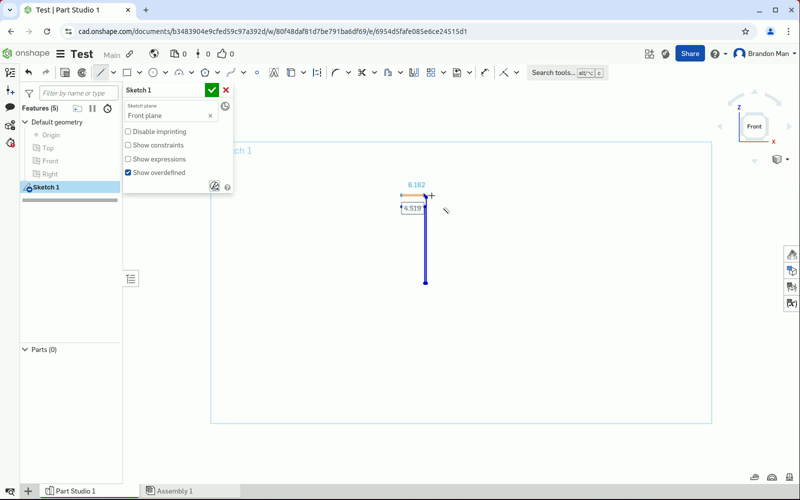
mouse_move(401, 206)
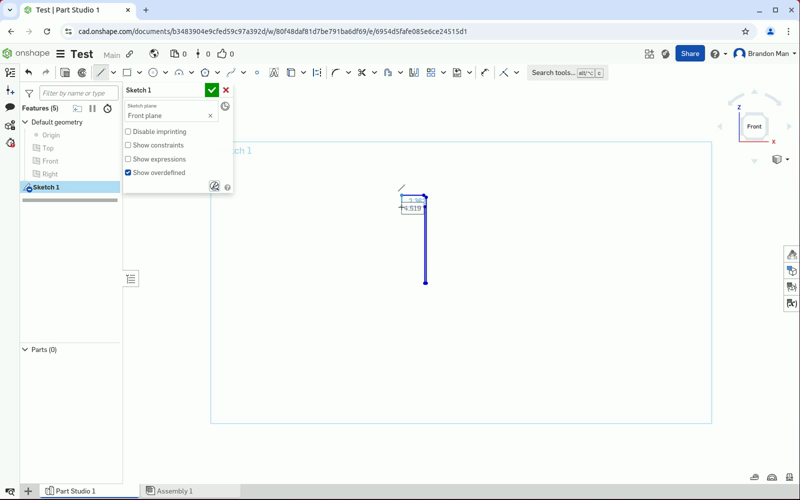
key_up(shift)
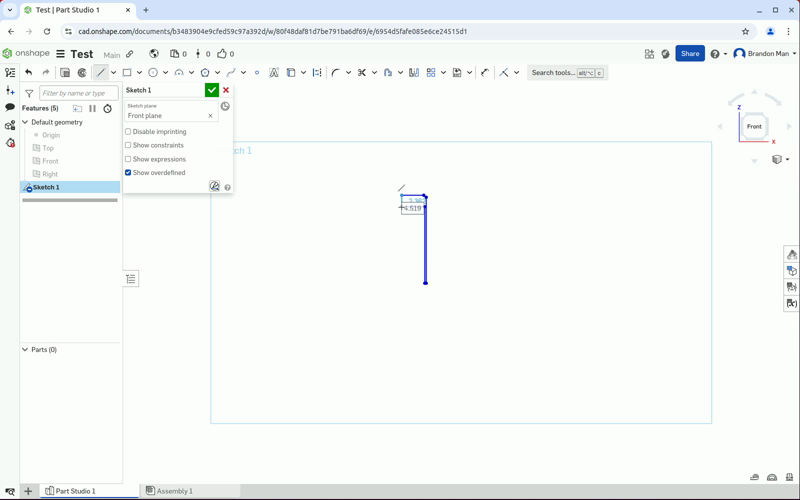
click(401, 206)
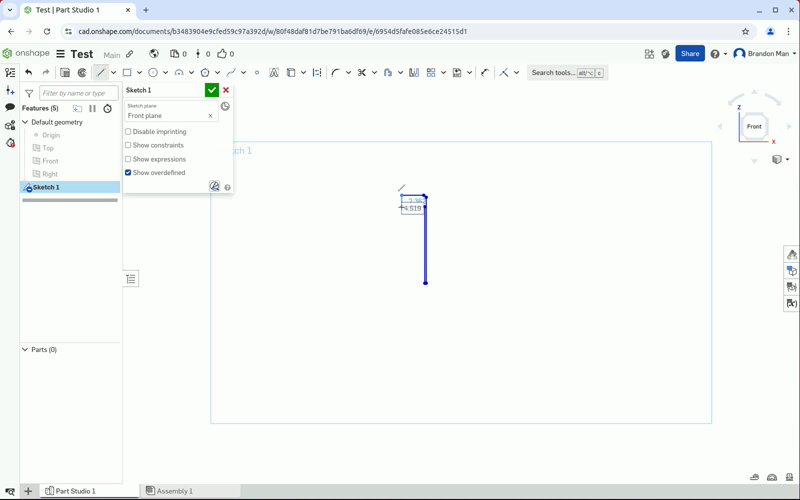
key(esc)
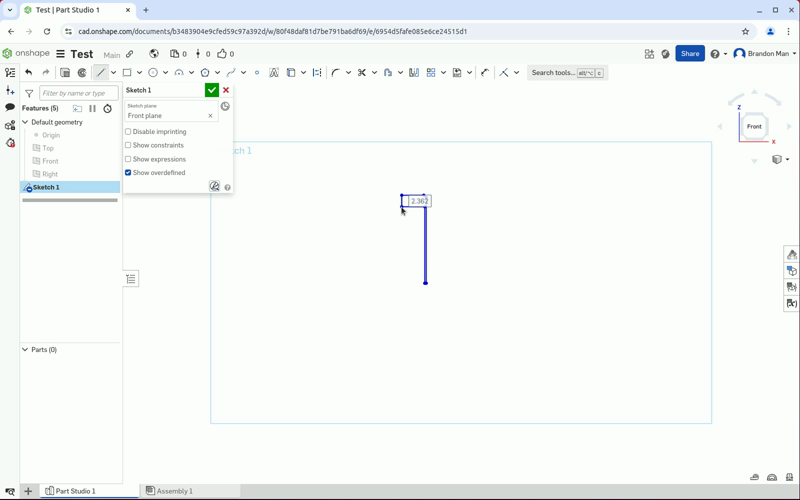
mouse_move(425, 198)
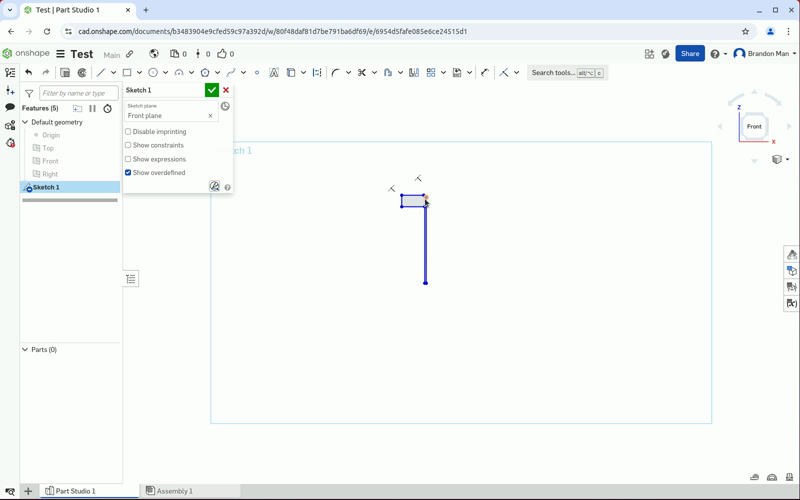
scroll(6)
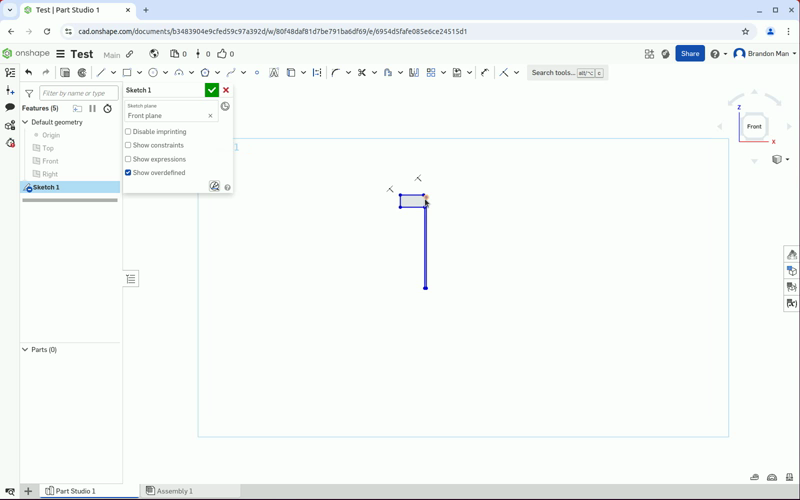
scroll(6)
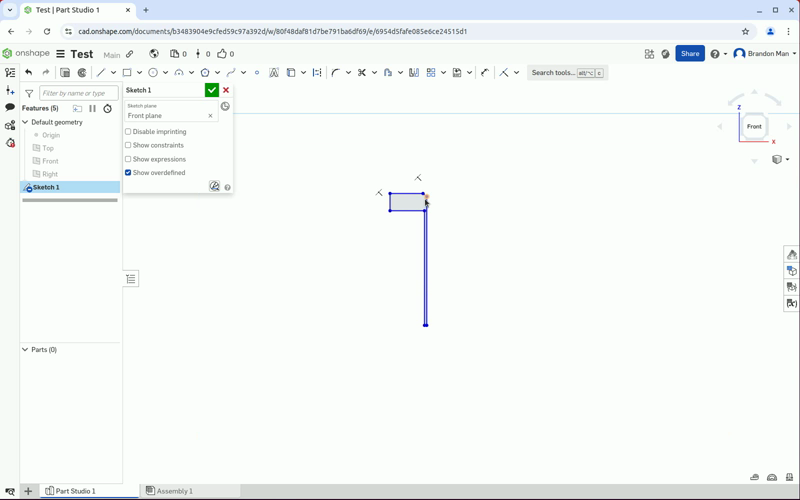
scroll(6)
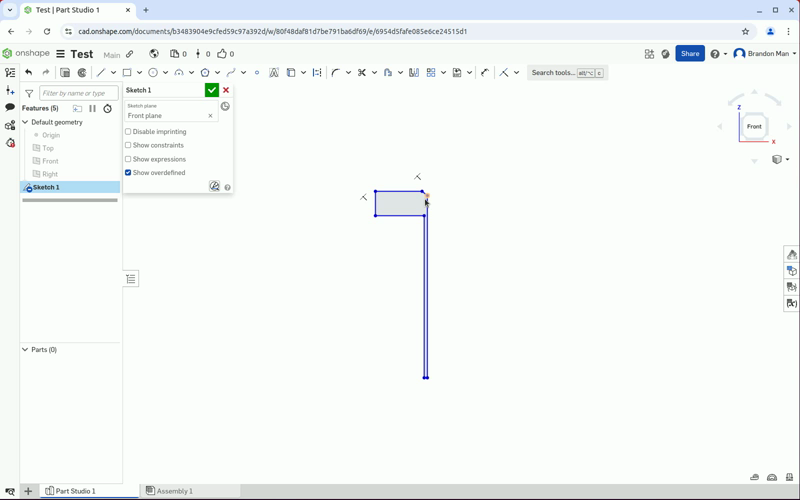
scroll(6)
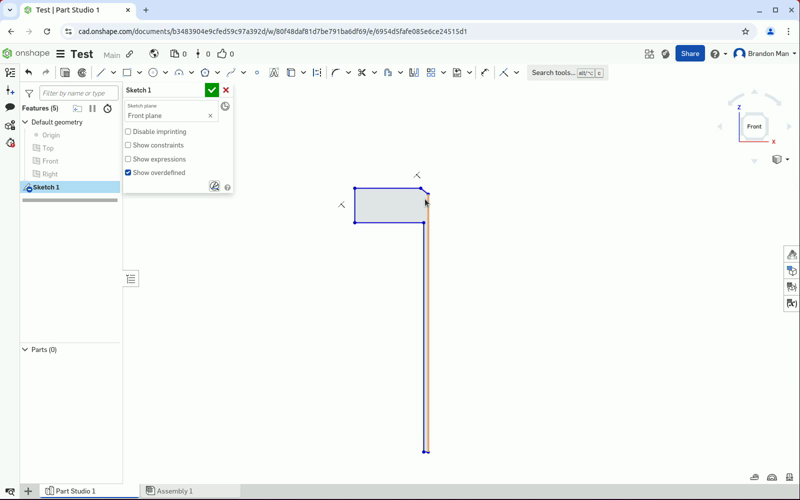
scroll(6)
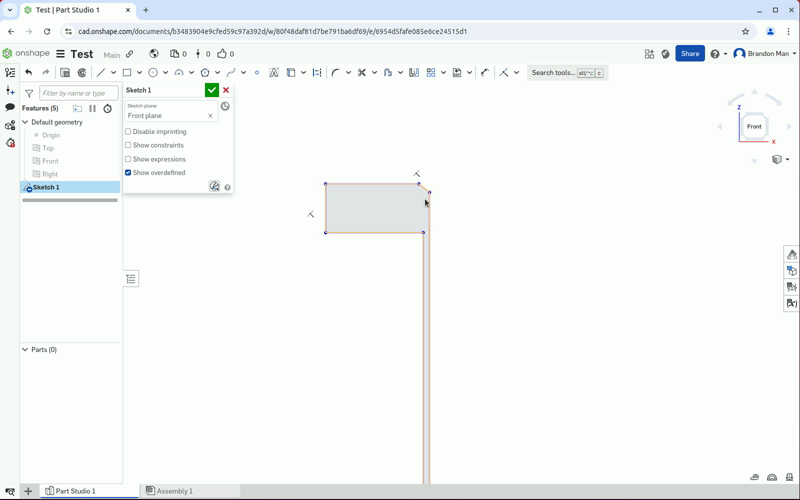
scroll(6)
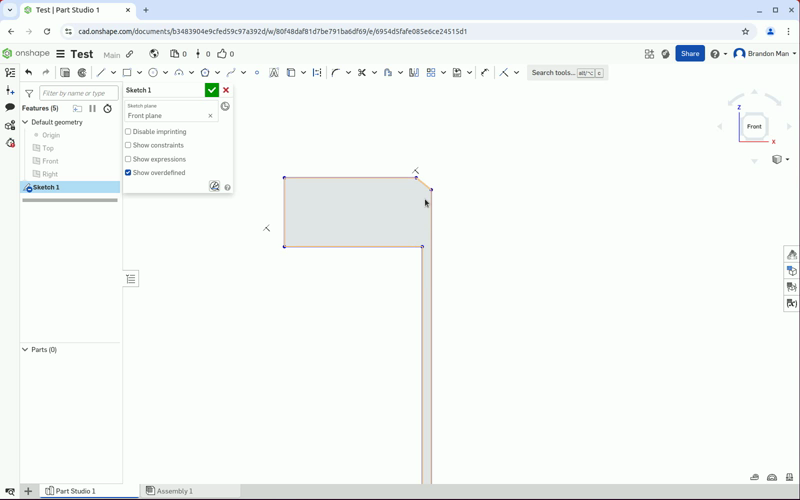
scroll(6)
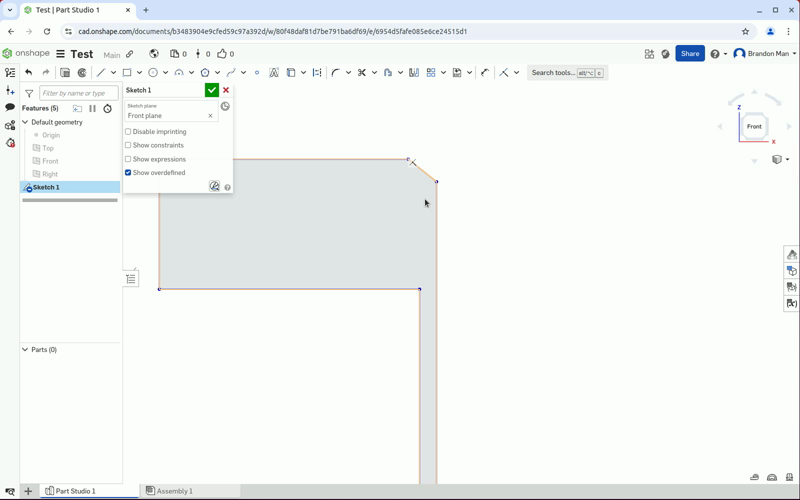
click(425, 198)
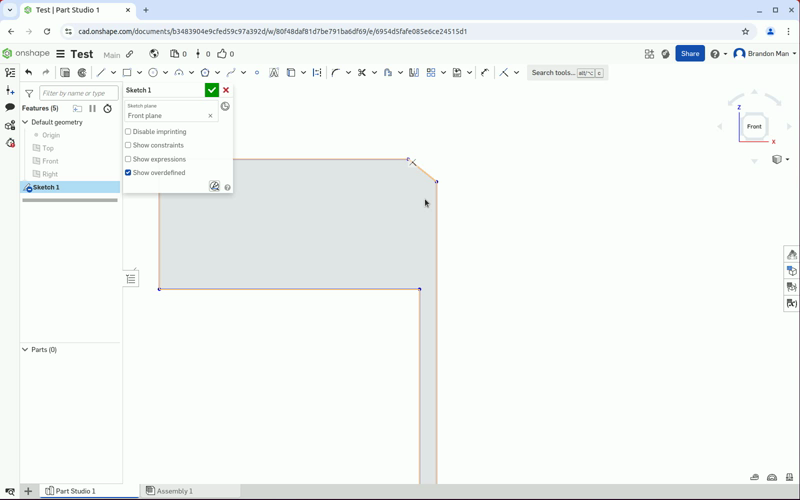
scroll(-6)
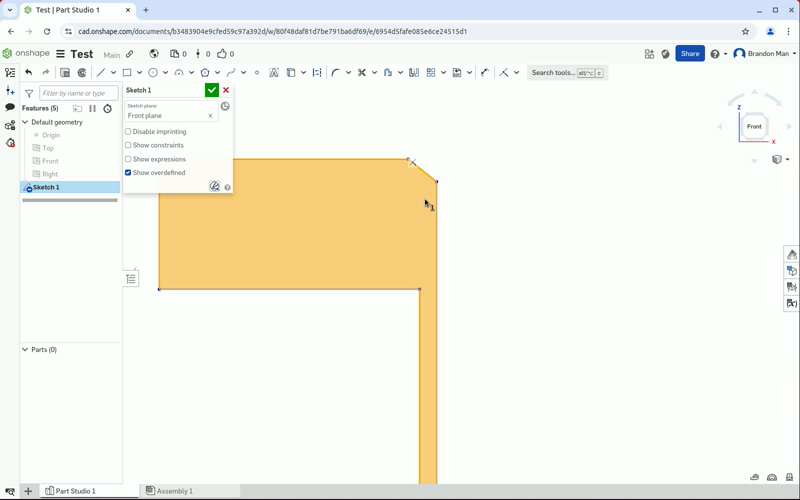
scroll(-6)
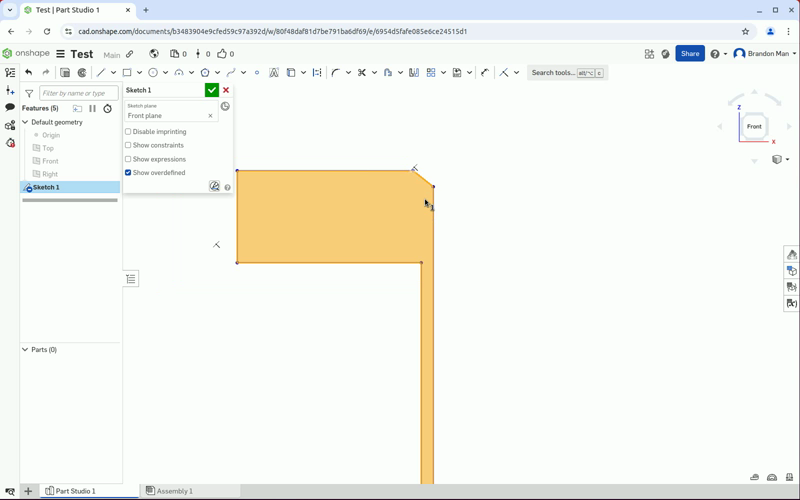
scroll(-6)
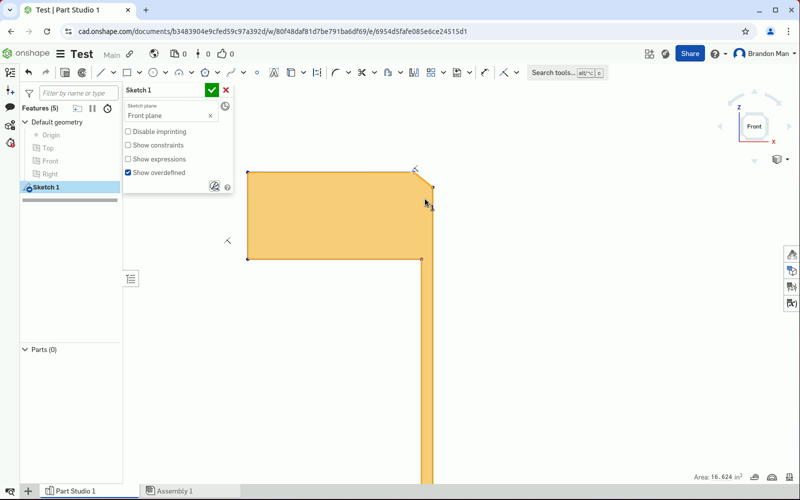
scroll(-6)
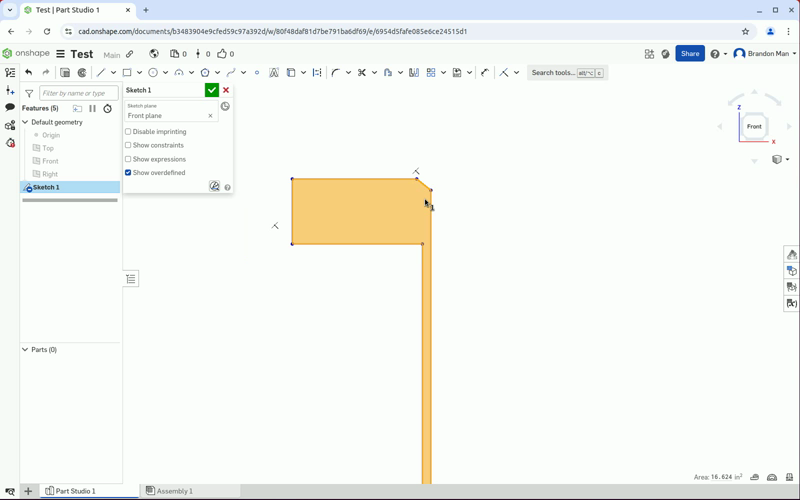
scroll(-6)
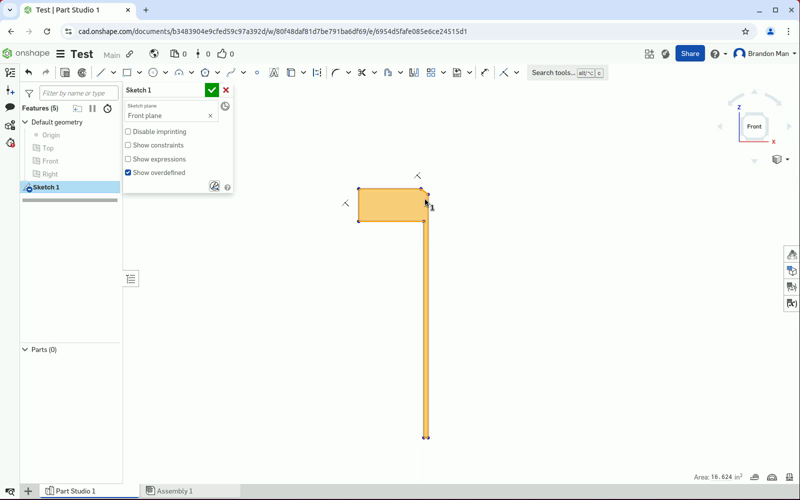
scroll(-6)
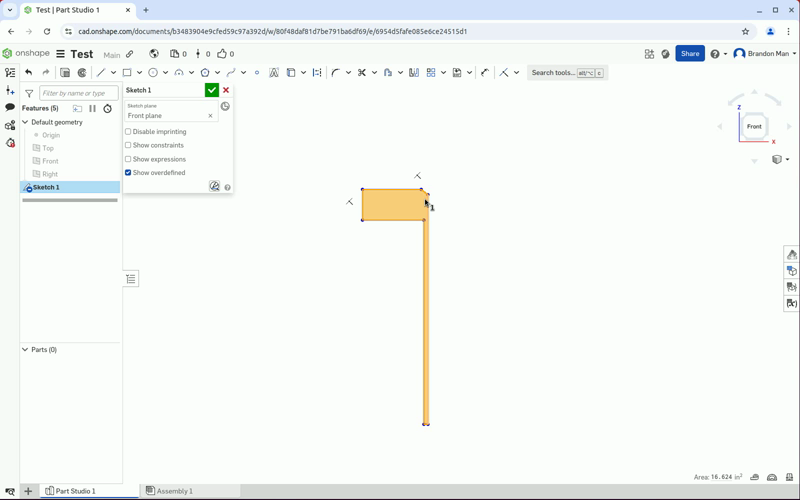
scroll(-6)
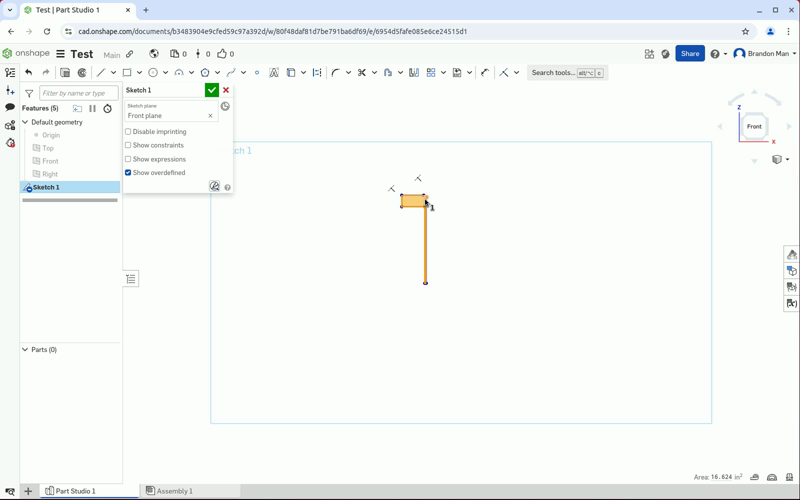
mouse_move(73, 352)
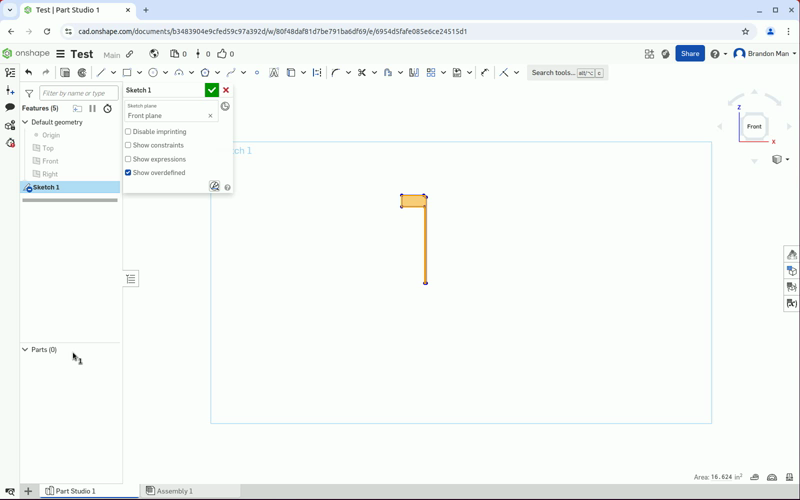
key(shift+y)
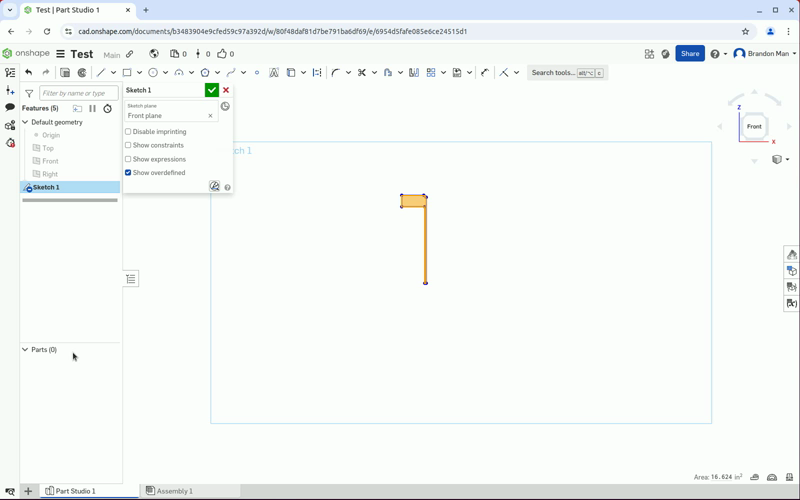
key(shift+e)
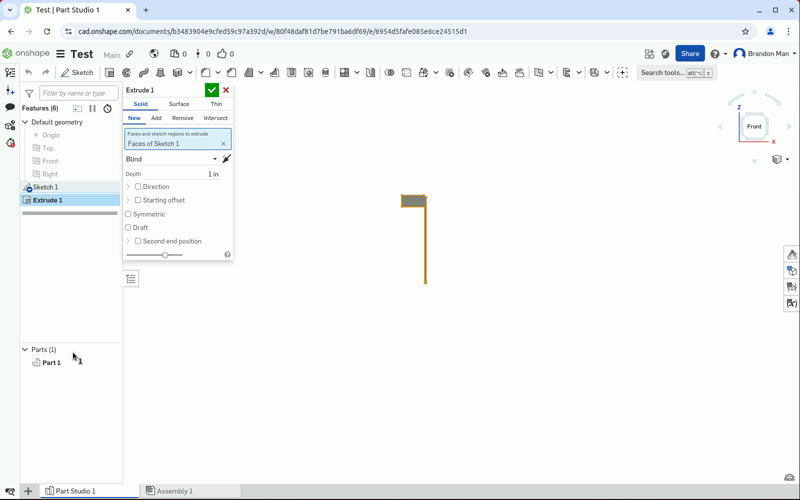
mouse_move(143, 106)
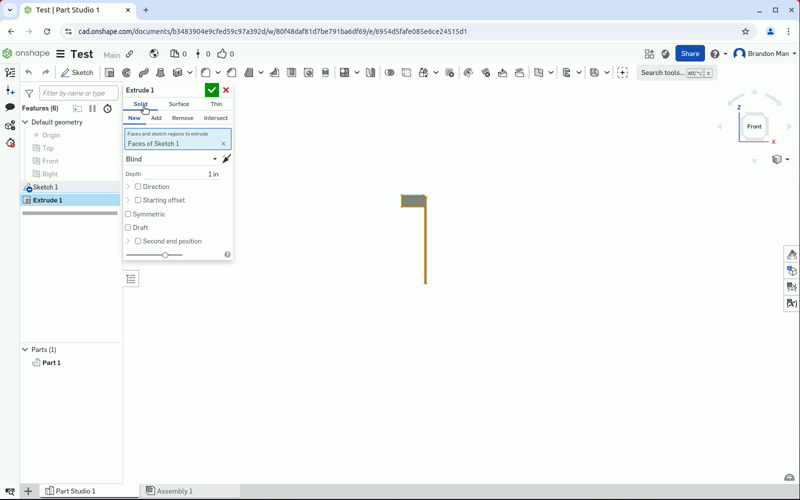
click(143, 106)
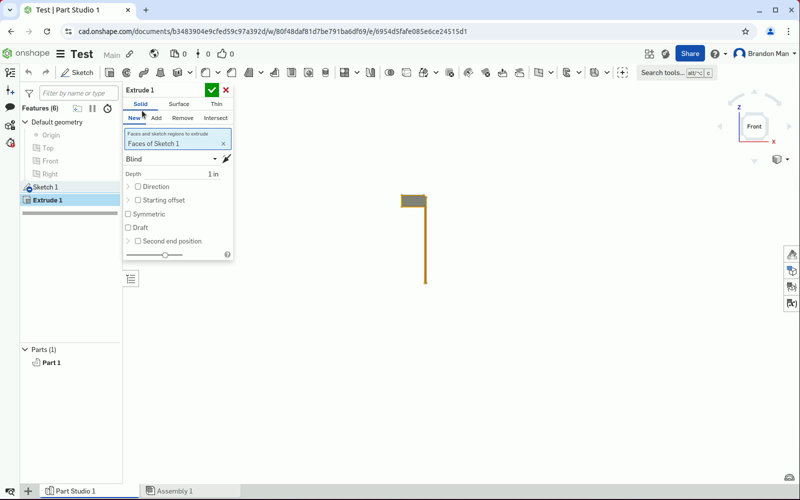
mouse_move(137, 120)
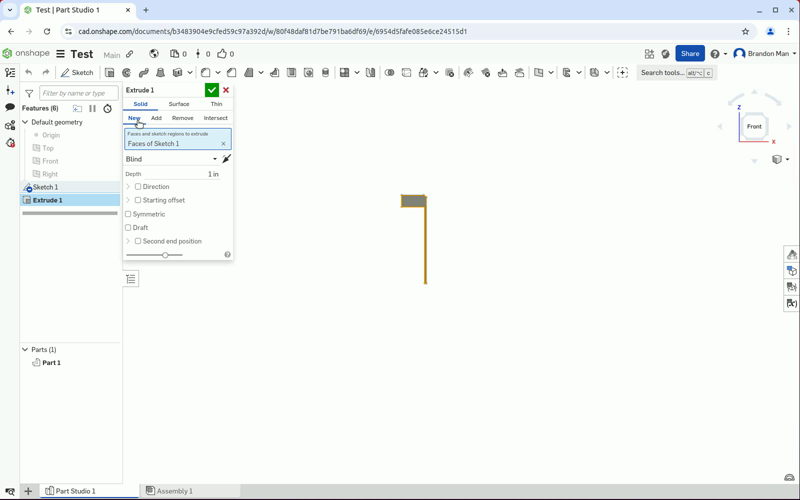
click(137, 120)
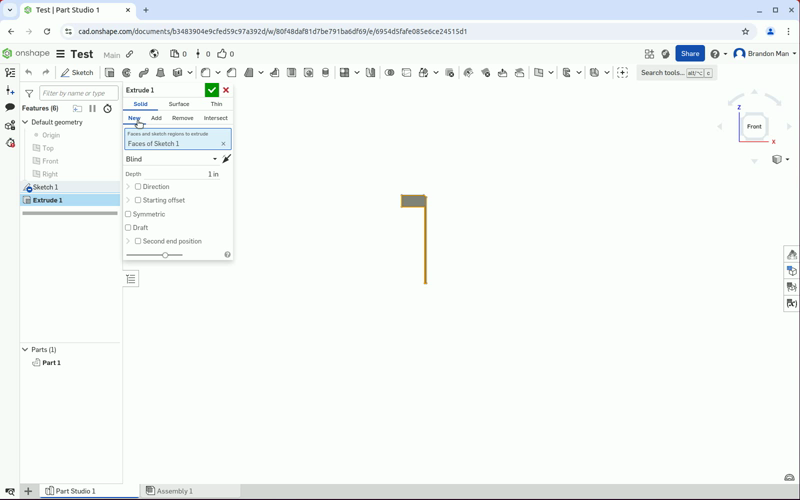
key(tab, 4)
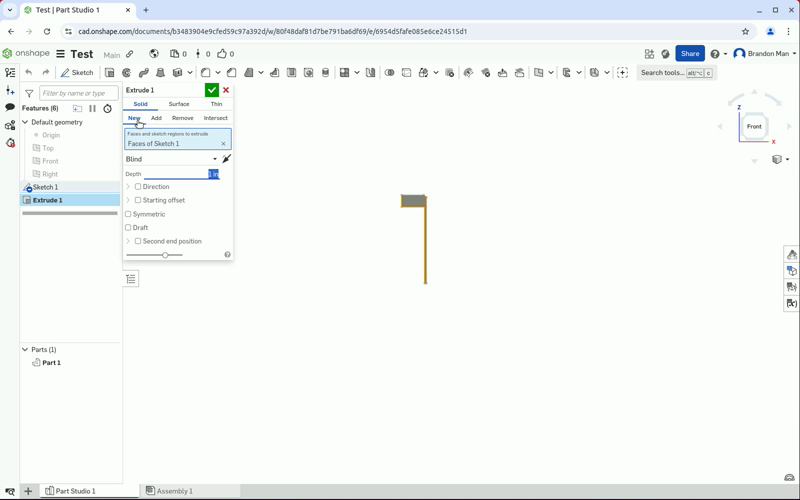
text(0.241)
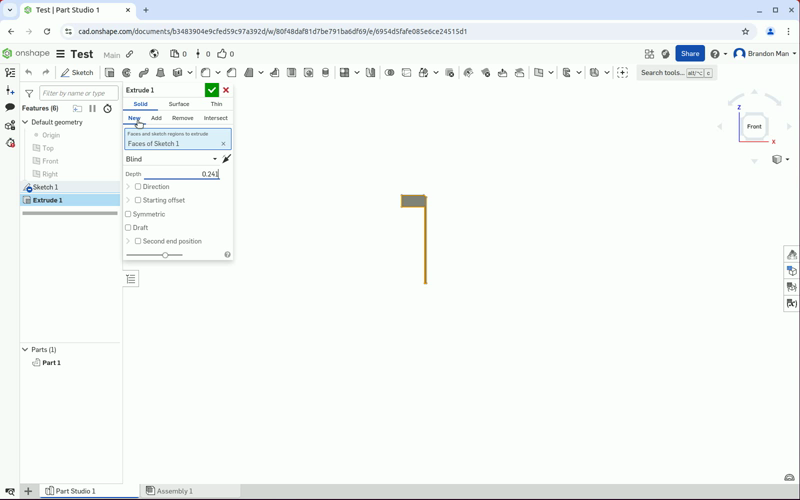
key(enter)
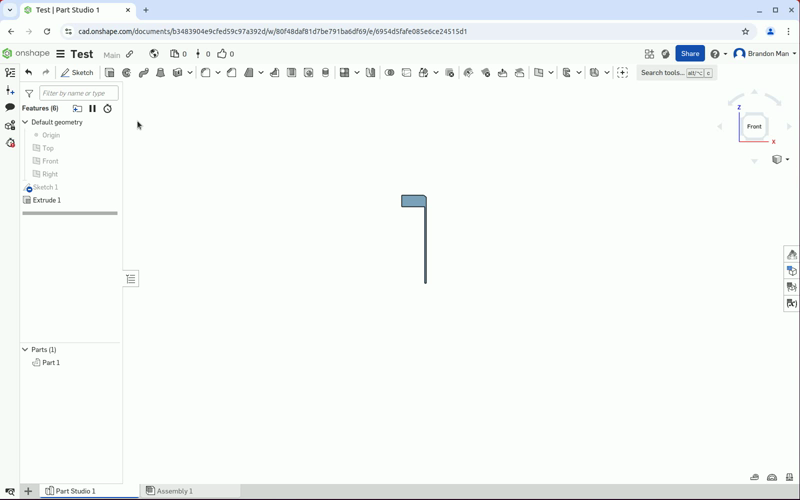
key(shift+h)
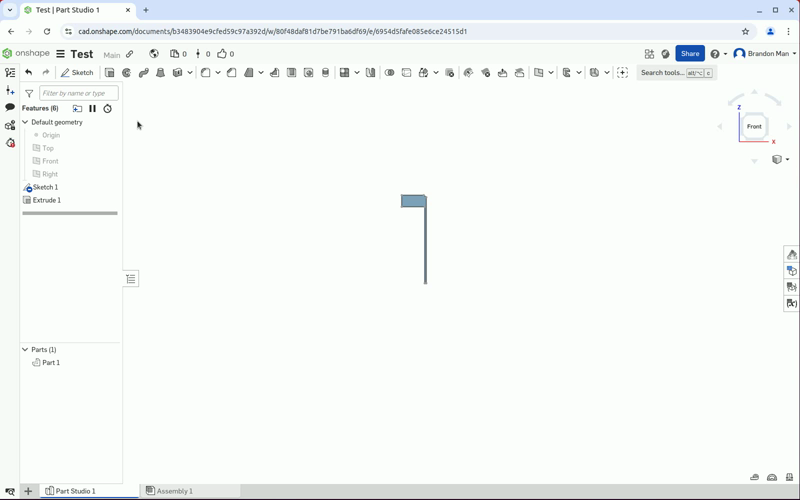
key(shift+h)
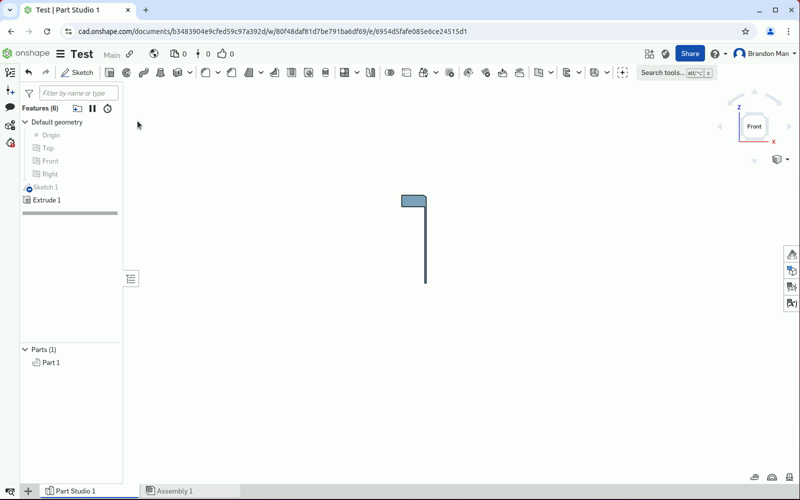
mouse_move(73, 189)
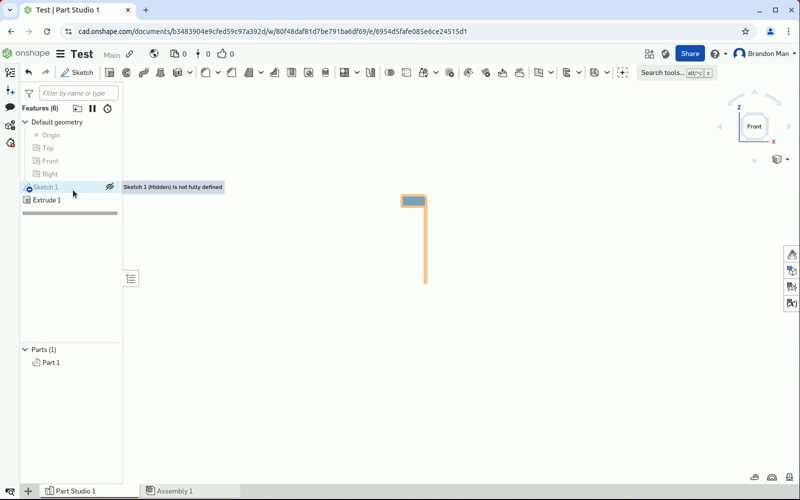
click(73, 189)
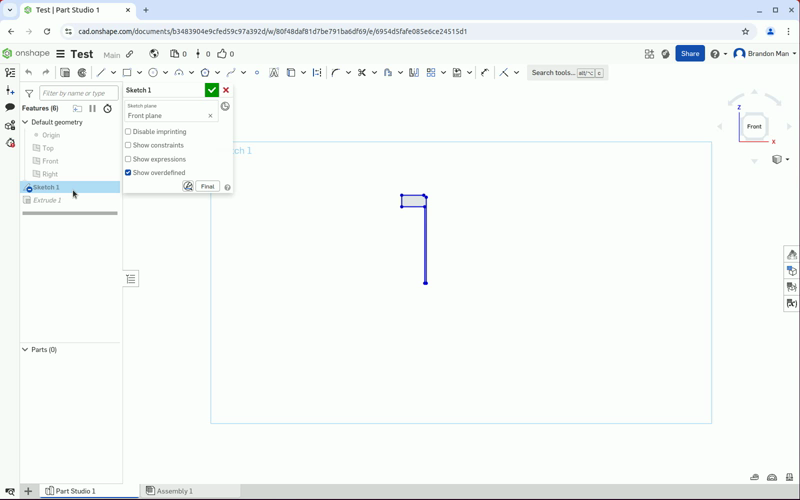
mouse_move(229, 92)
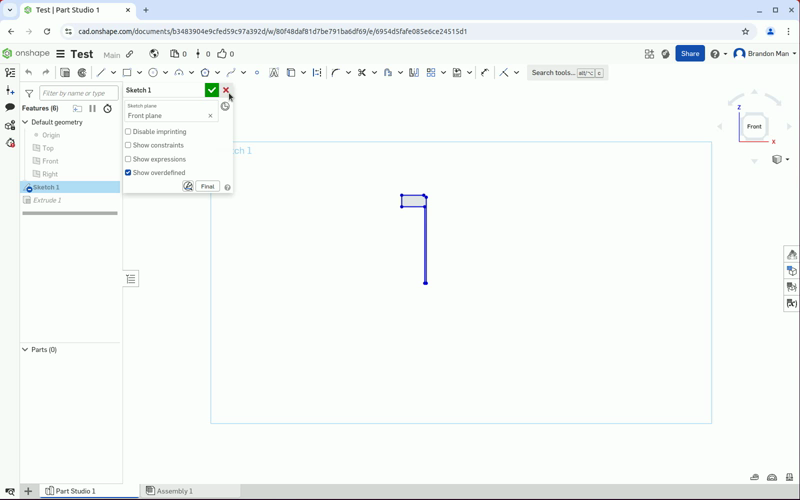
click(229, 92)
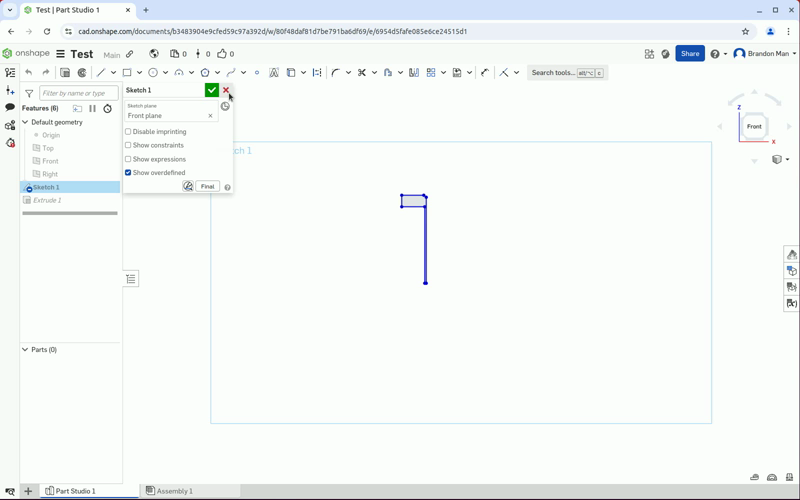
key(shift+s)
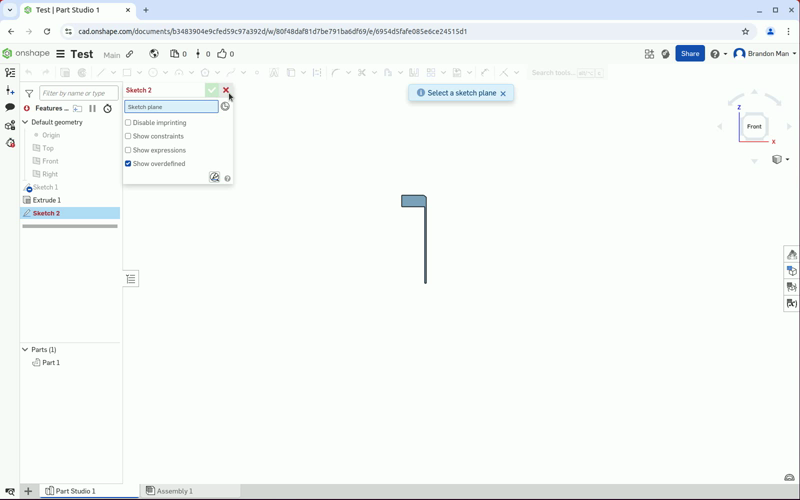
mouse_move(73, 163)
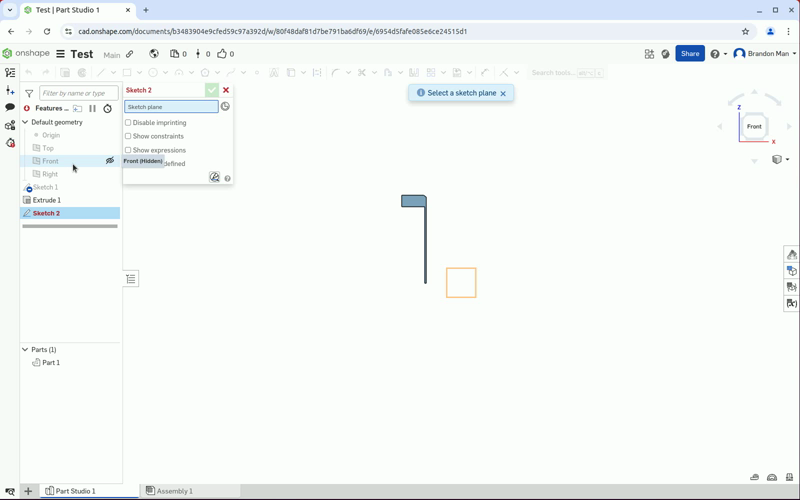
click(73, 163)
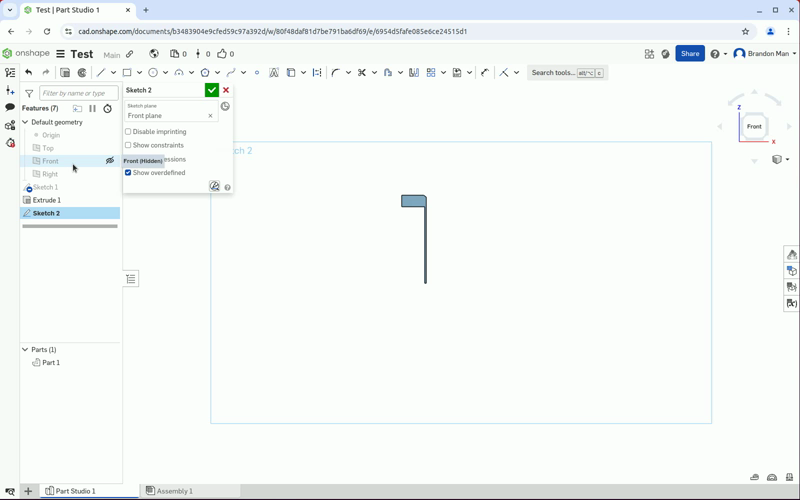
mouse_move(73, 352)
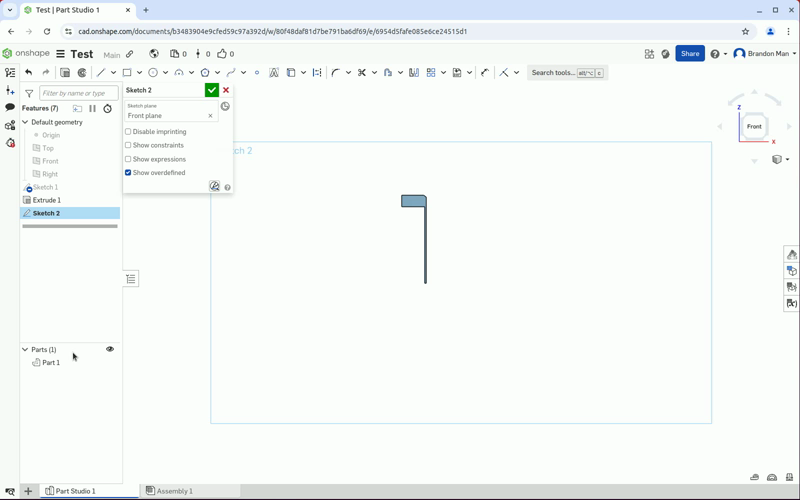
key(y)
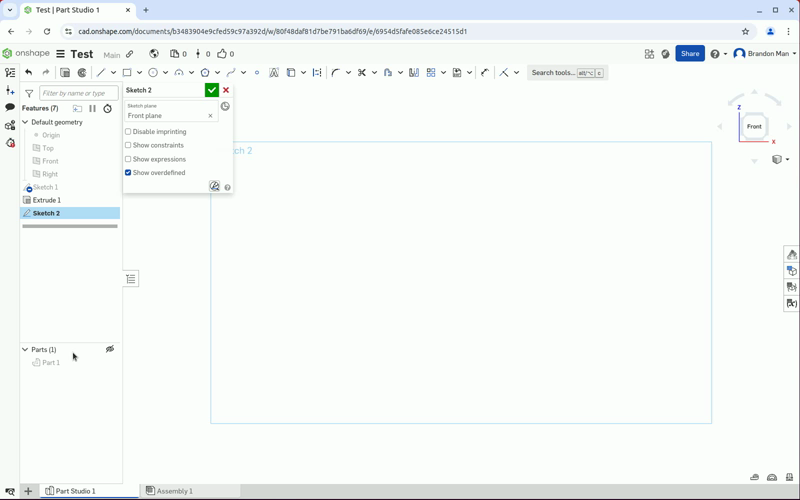
key(l)
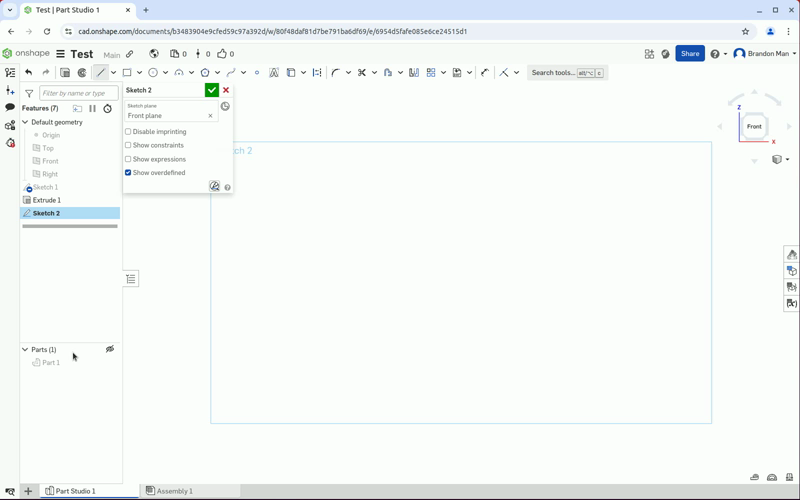
key_down(shift)
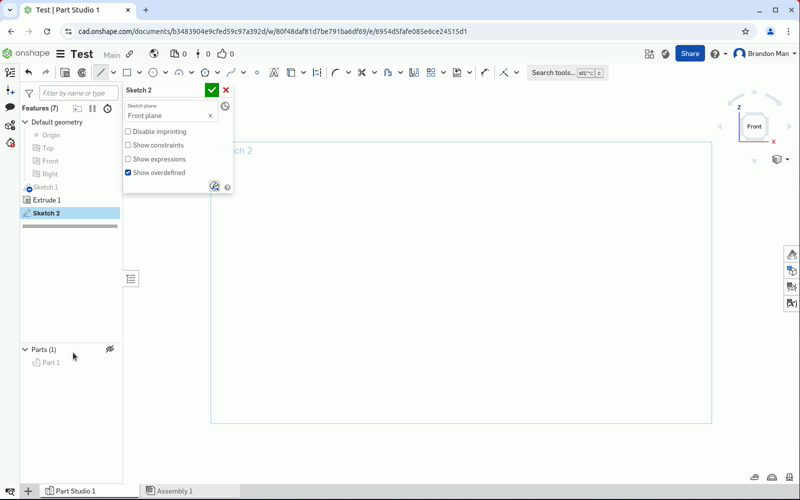
mouse_move(426, 197)
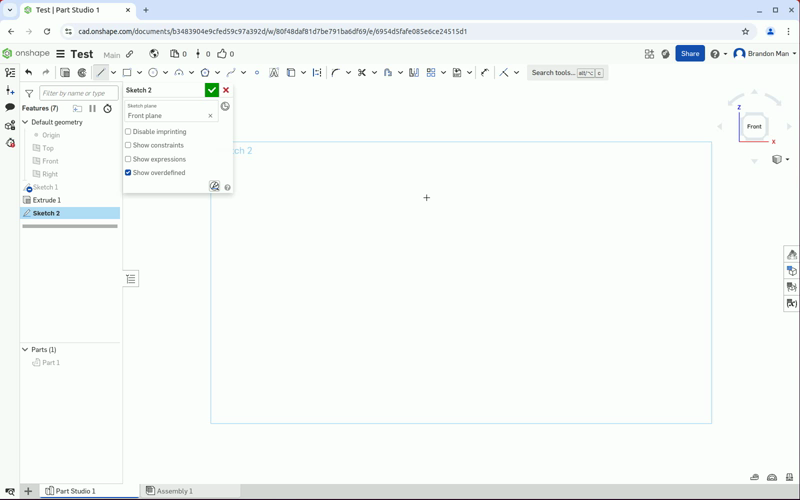
click(426, 197)
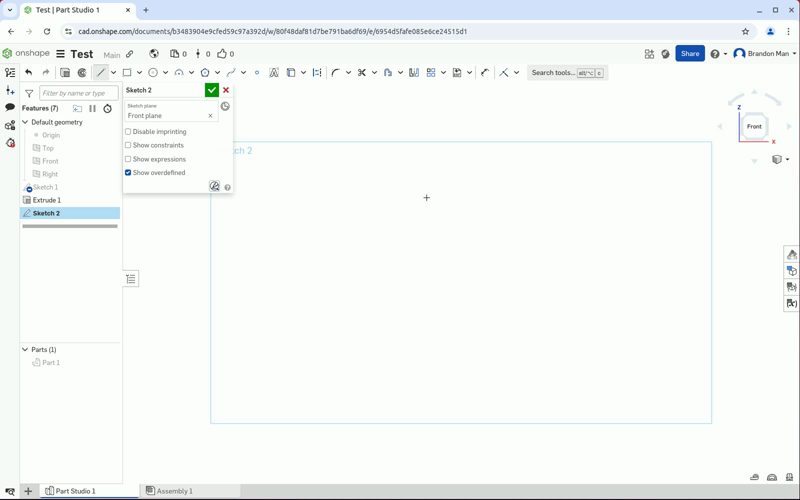
key_up(shift)
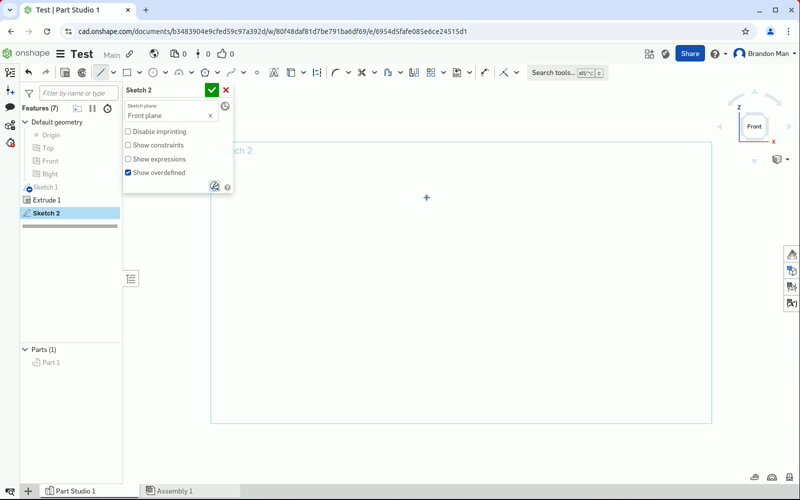
key_down(shift)
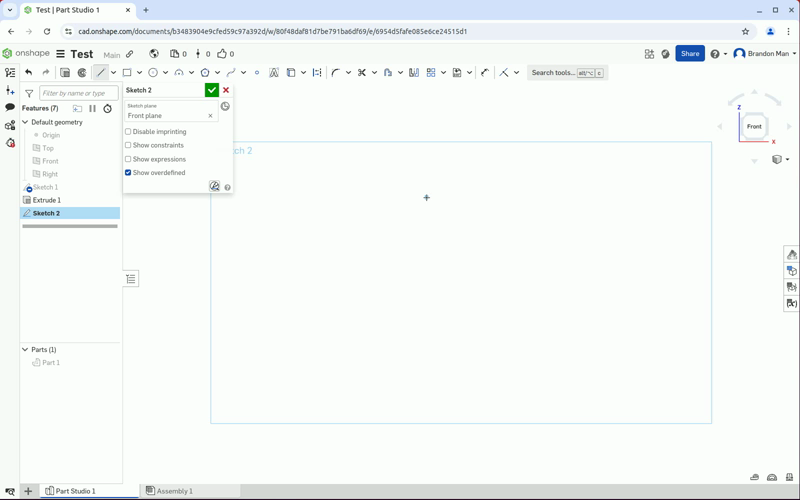
mouse_move(456, 197)
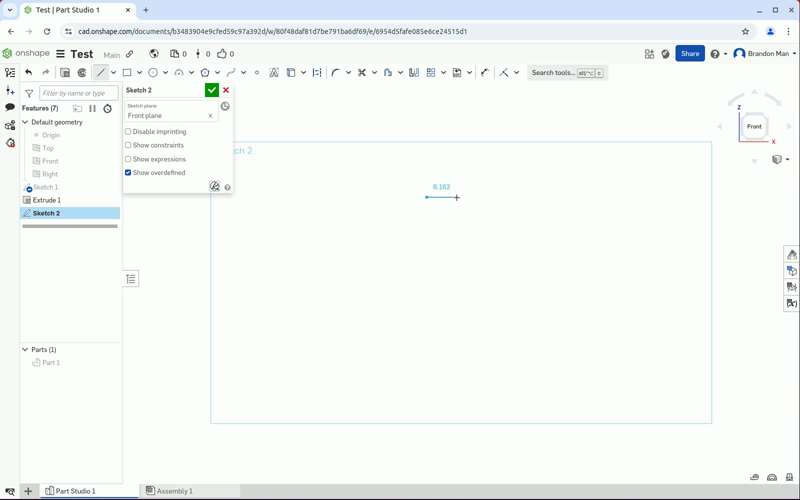
mouse_move(461, 222)
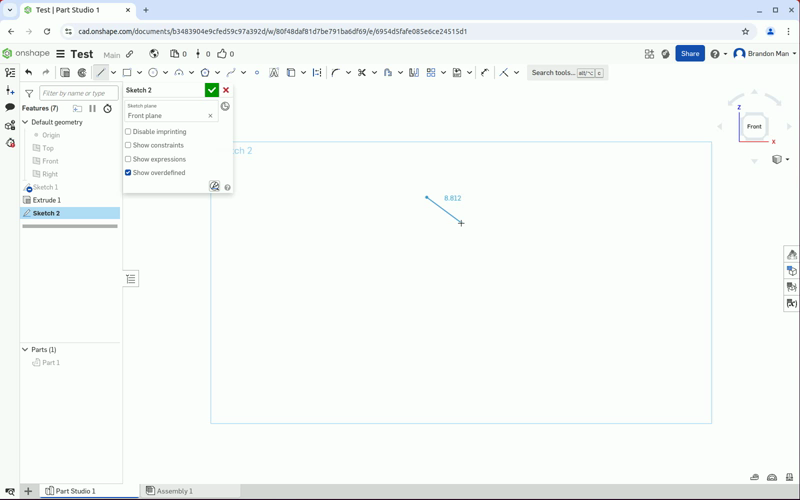
click(461, 222)
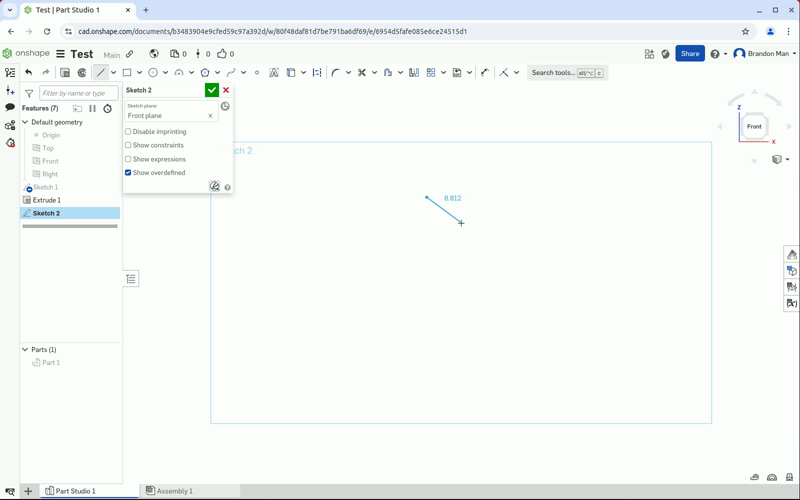
key_up(shift)
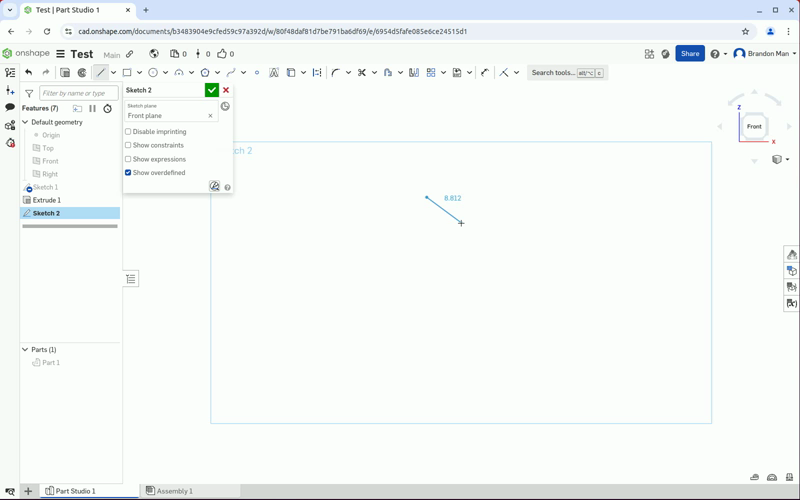
key_down(shift)
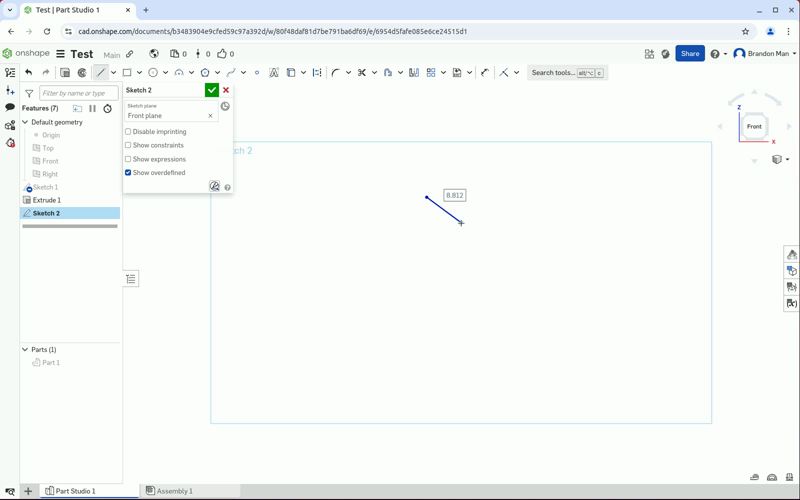
mouse_move(491, 222)
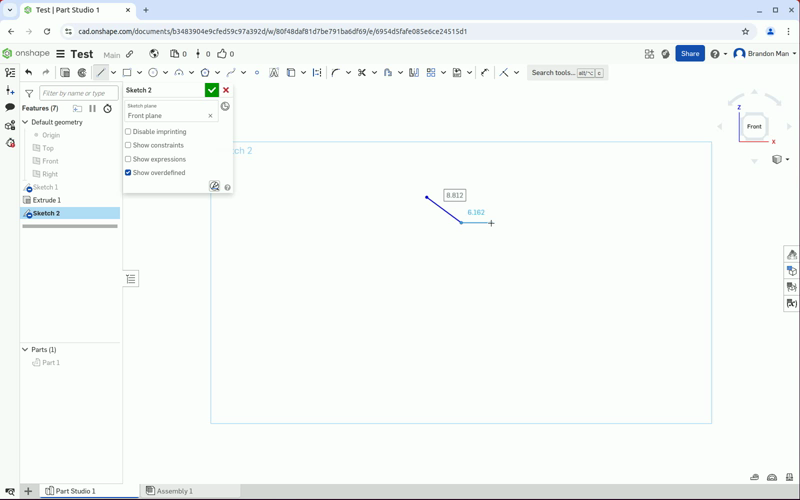
mouse_move(461, 195)
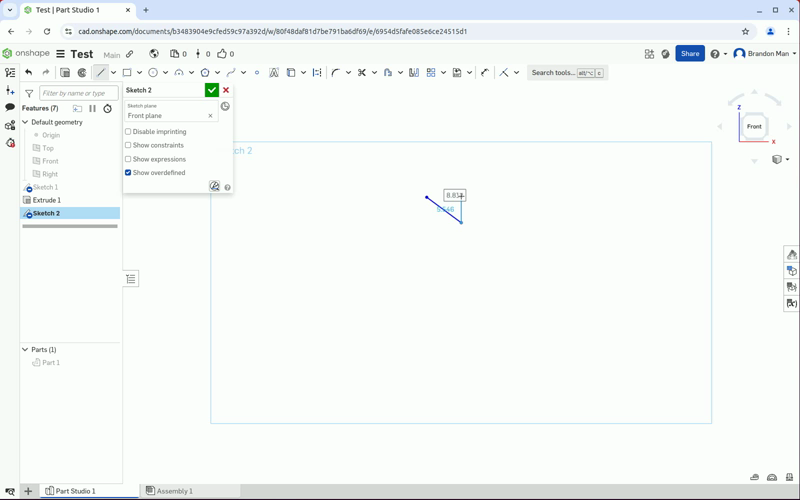
click(461, 195)
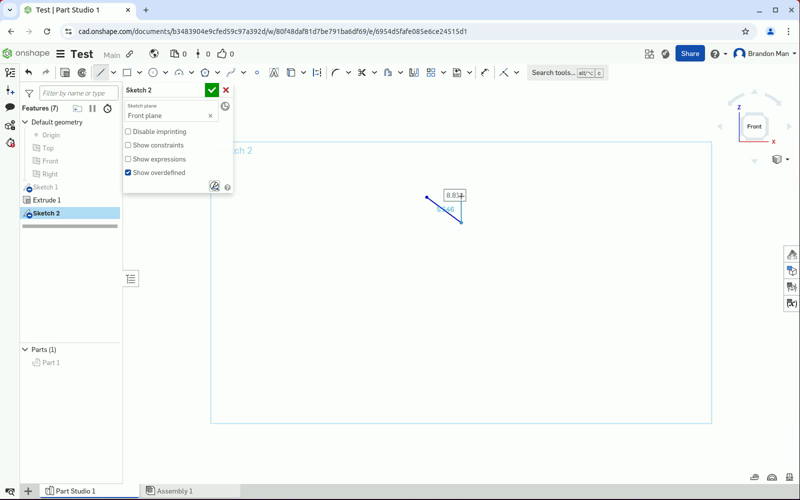
key_up(shift)
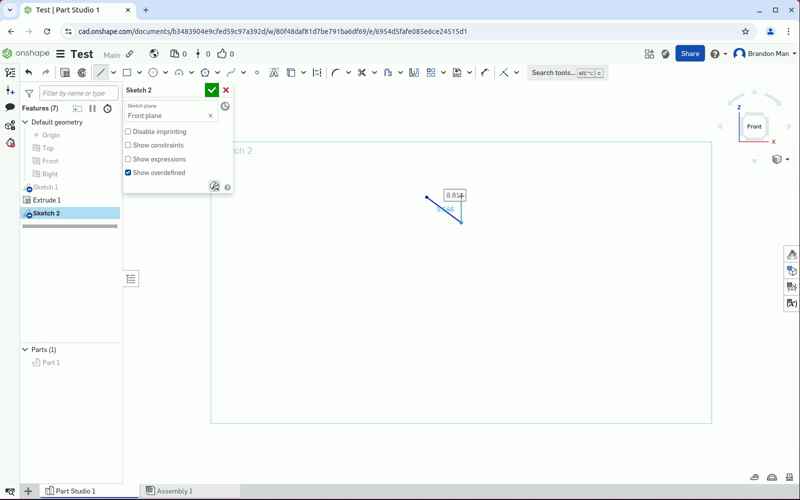
key_down(shift)
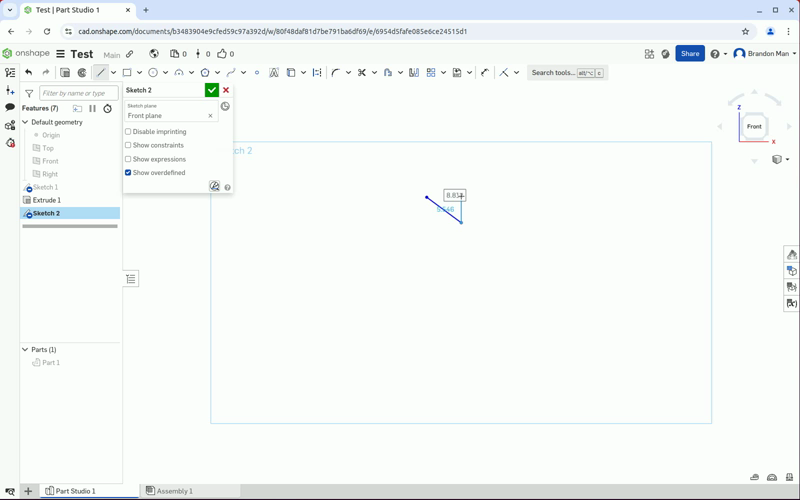
mouse_move(491, 195)
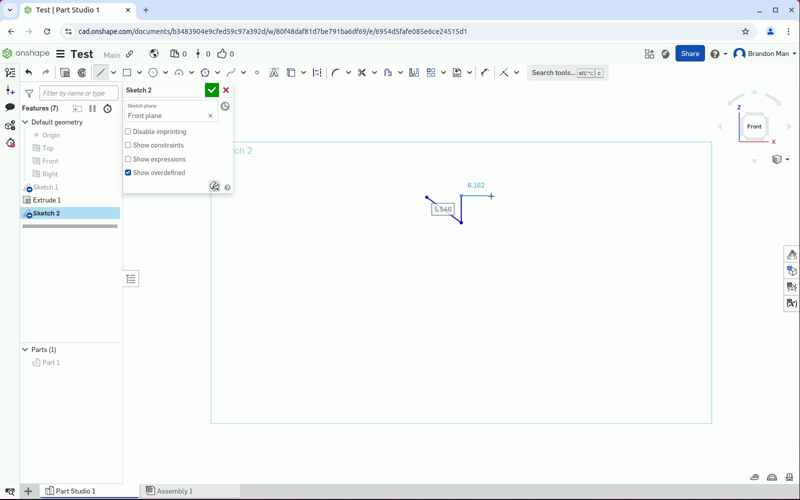
mouse_move(426, 195)
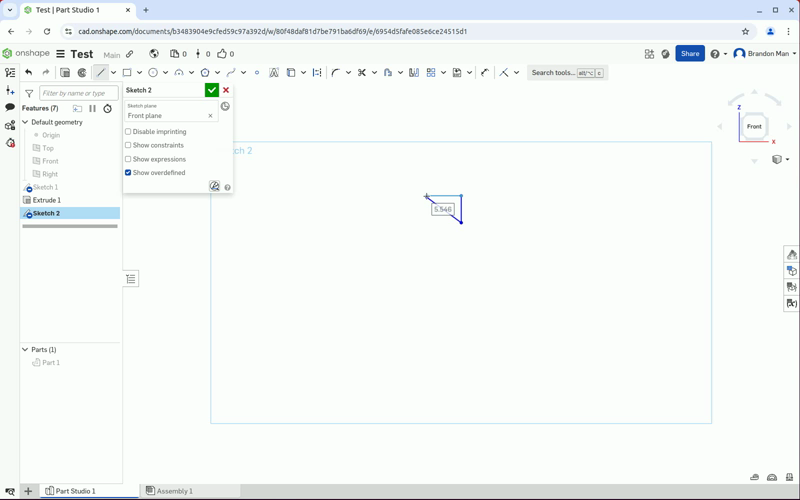
scroll(6)
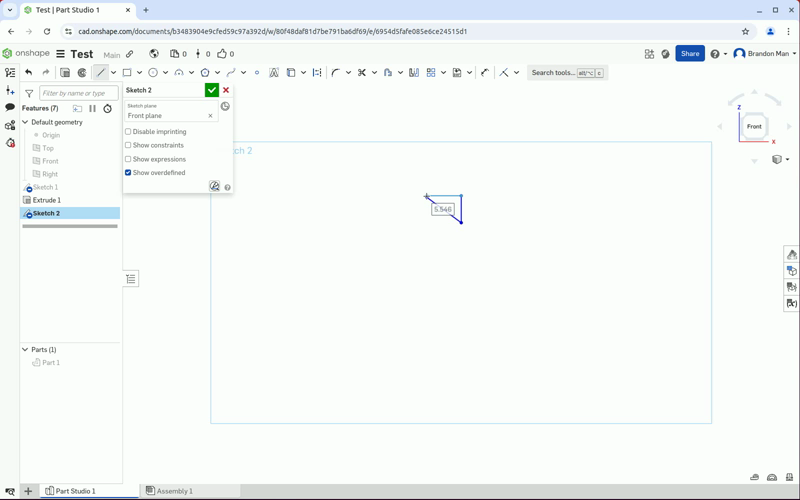
scroll(6)
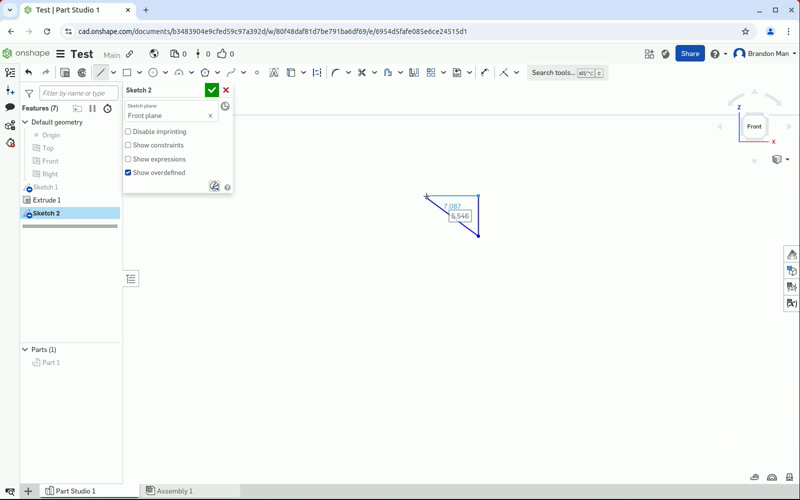
scroll(6)
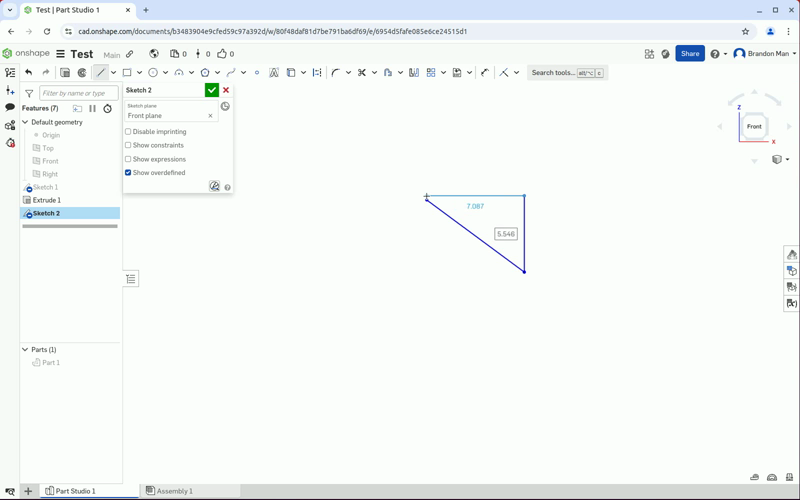
scroll(6)
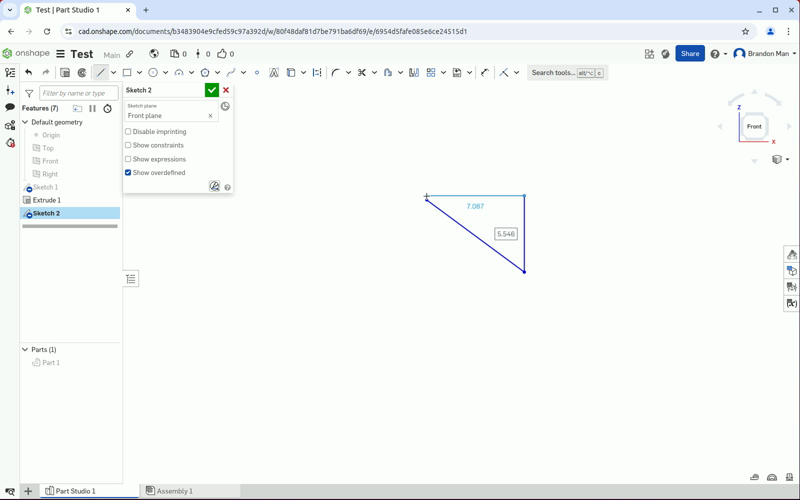
scroll(6)
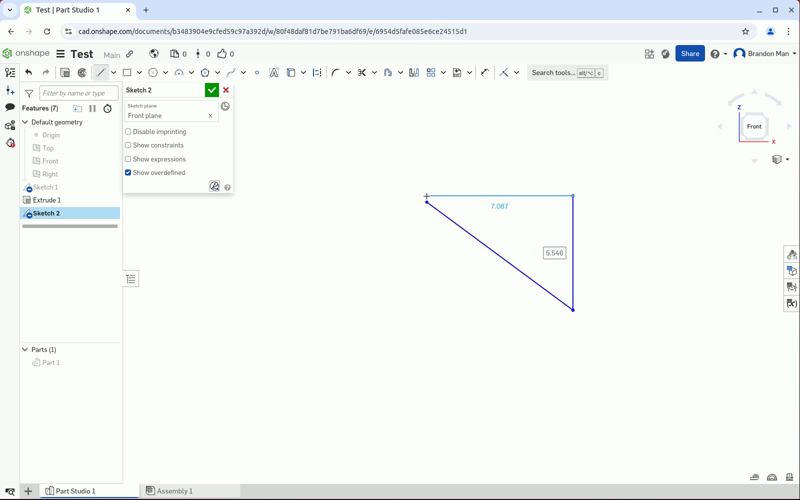
scroll(6)
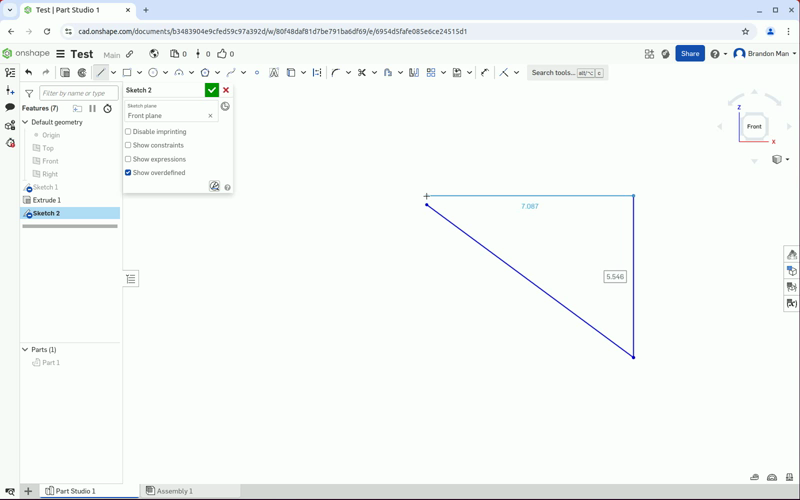
scroll(6)
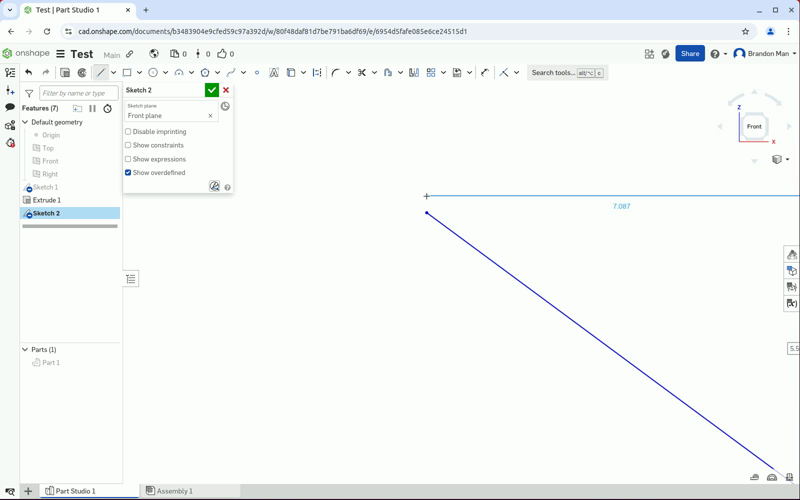
click(426, 195)
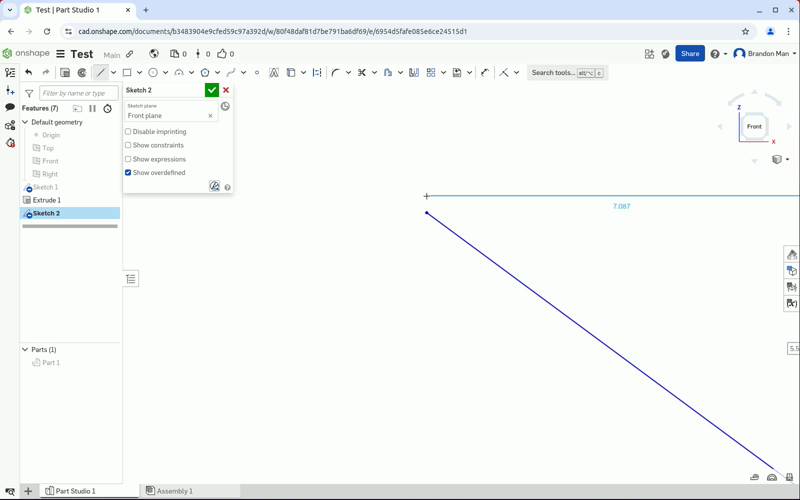
scroll(-6)
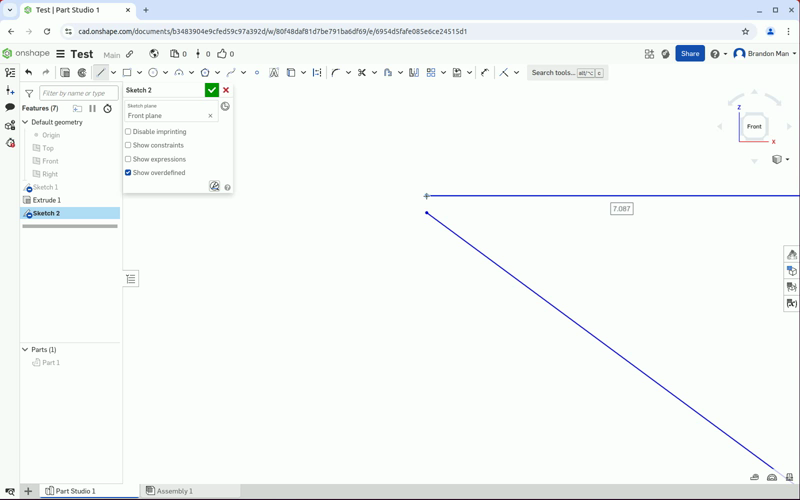
scroll(-6)
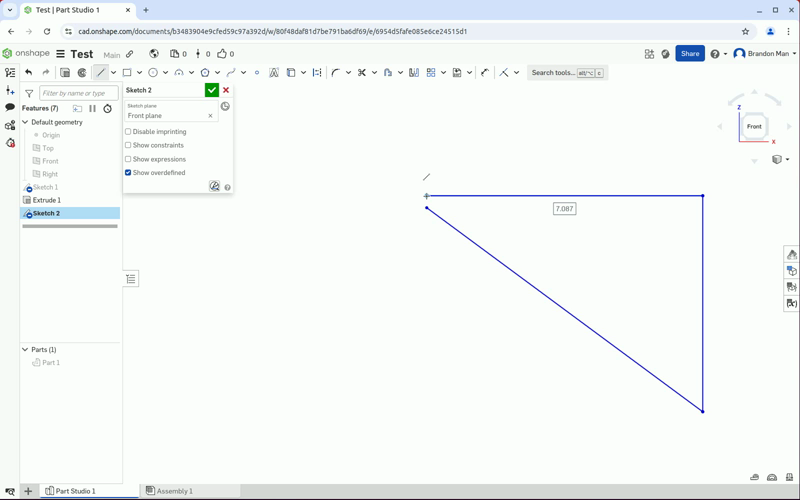
scroll(-6)
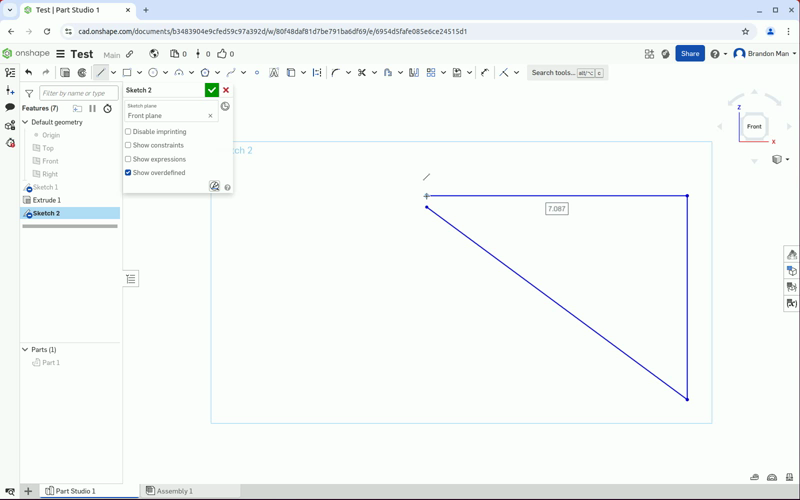
scroll(-6)
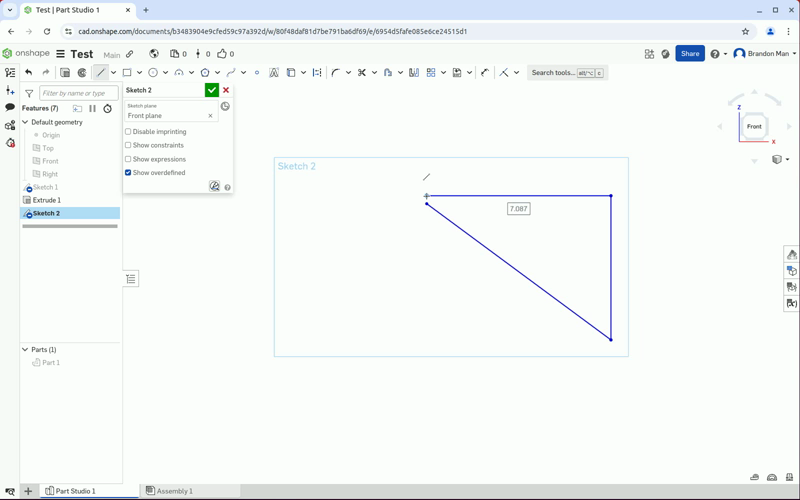
scroll(-6)
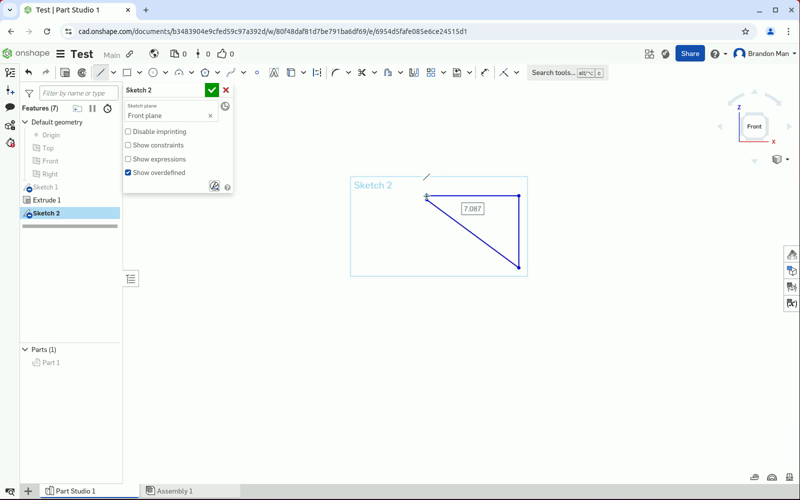
scroll(-6)
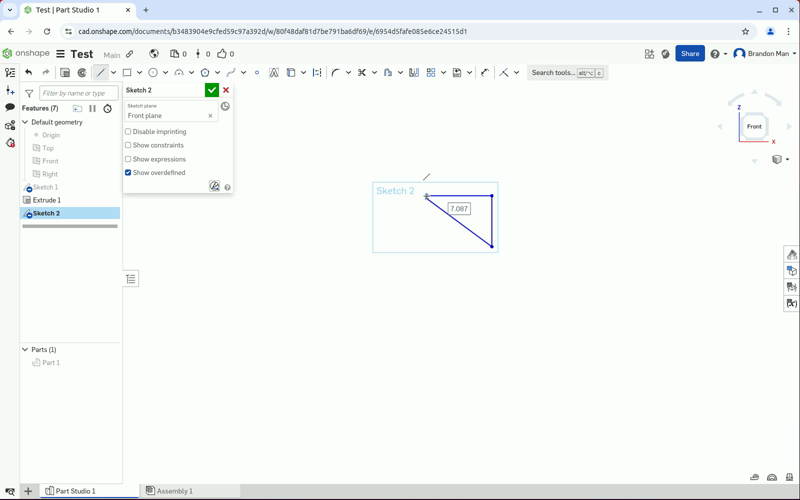
scroll(-6)
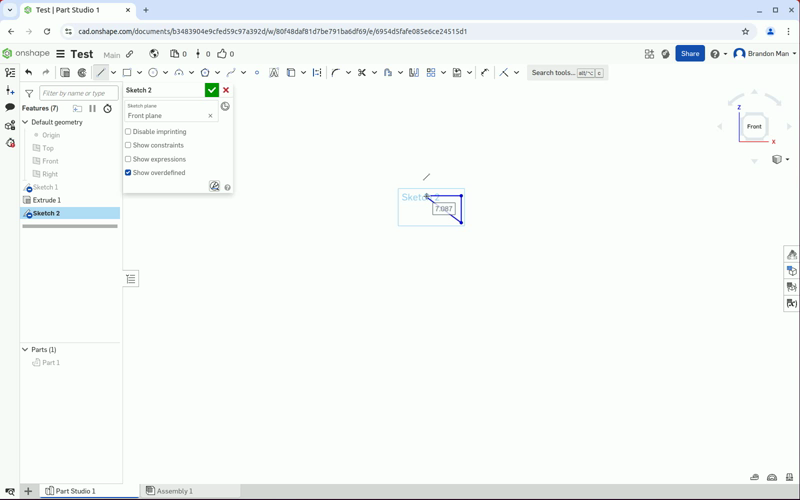
key_up(shift)
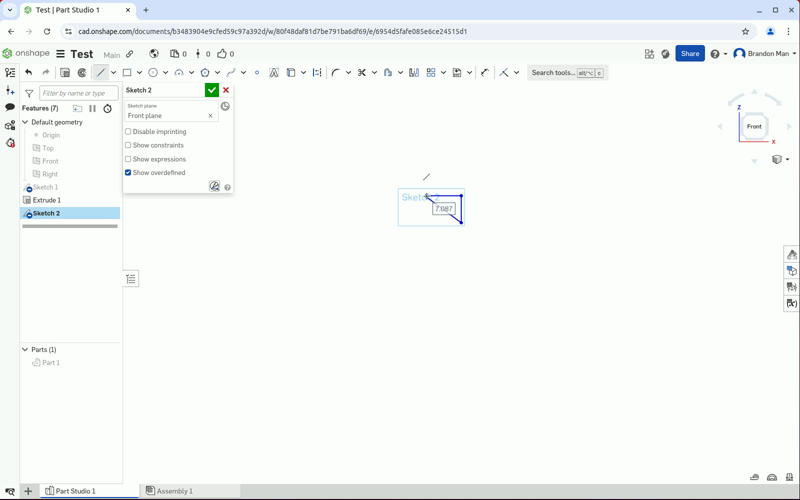
mouse_move(456, 195)
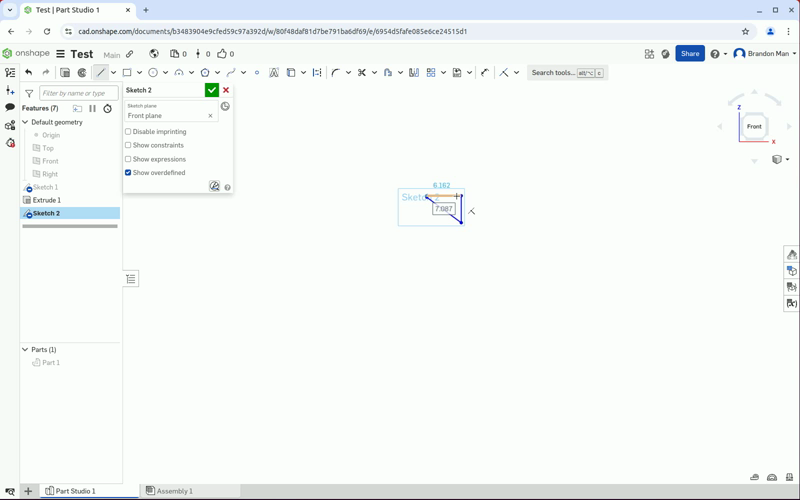
key_down(shift)
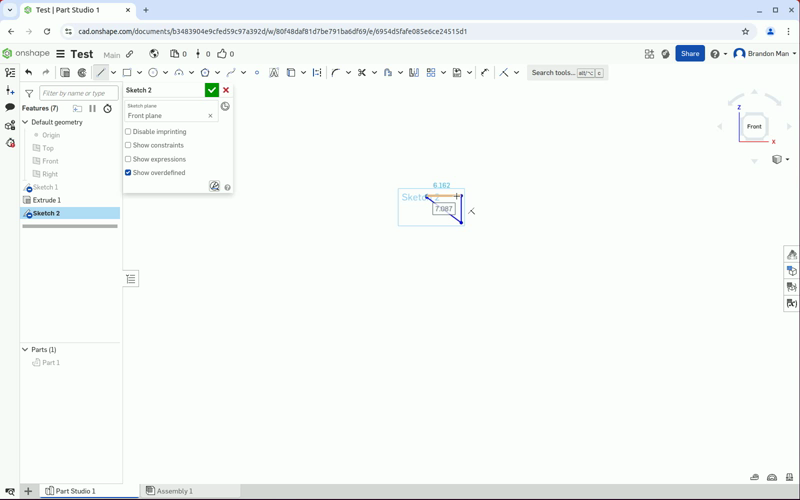
mouse_move(426, 197)
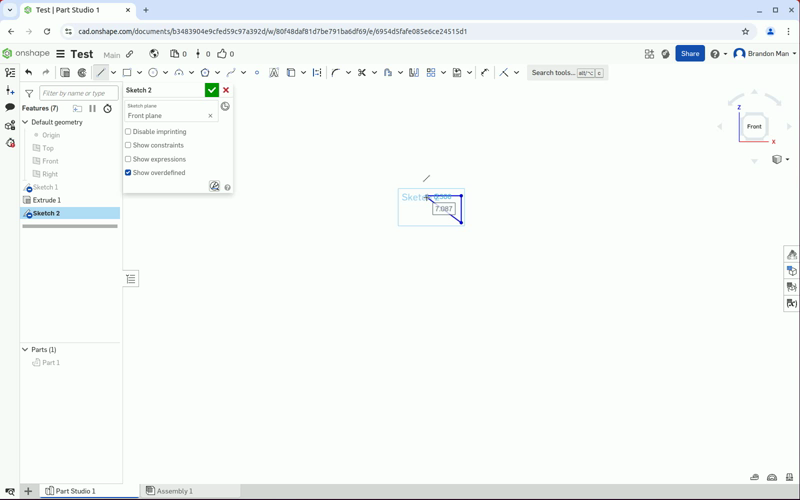
scroll(6)
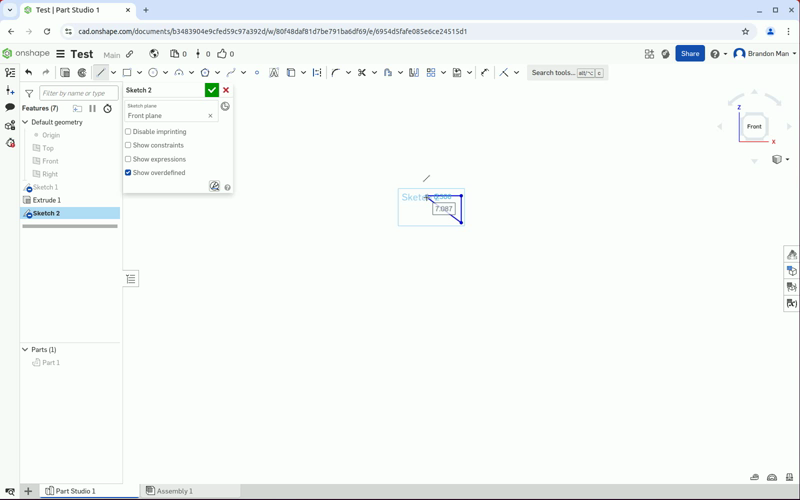
scroll(6)
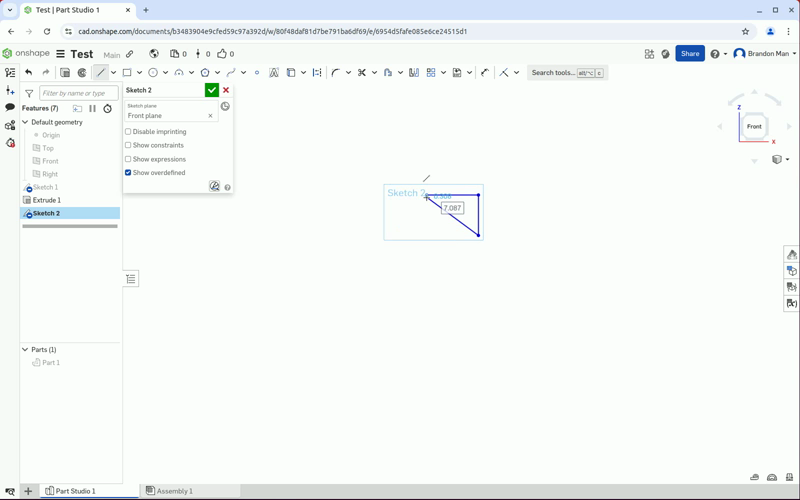
scroll(6)
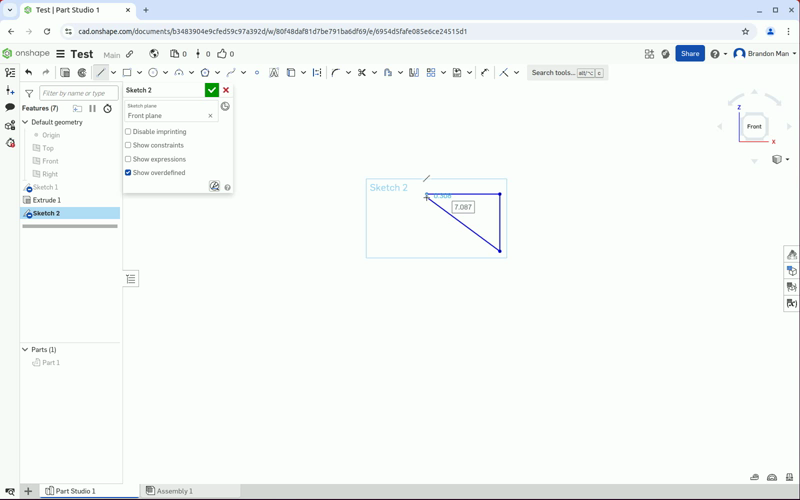
scroll(6)
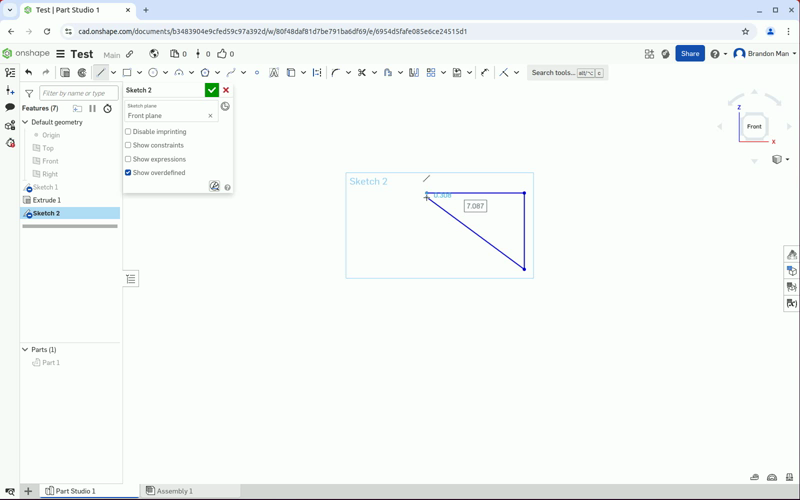
scroll(6)
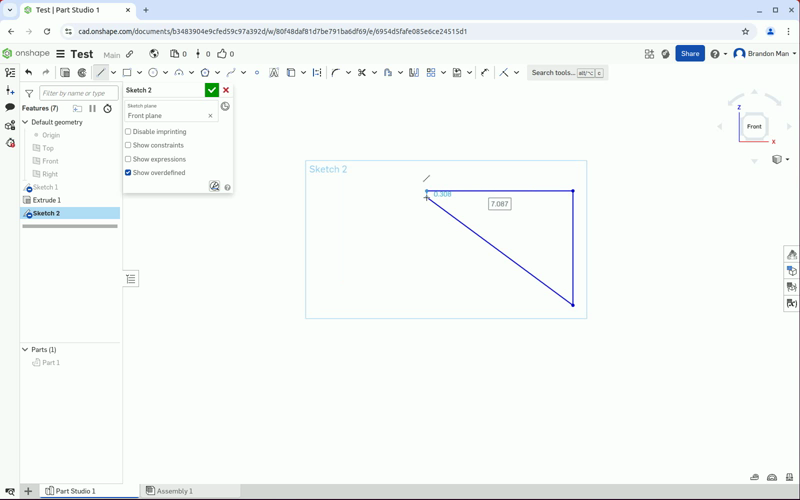
scroll(6)
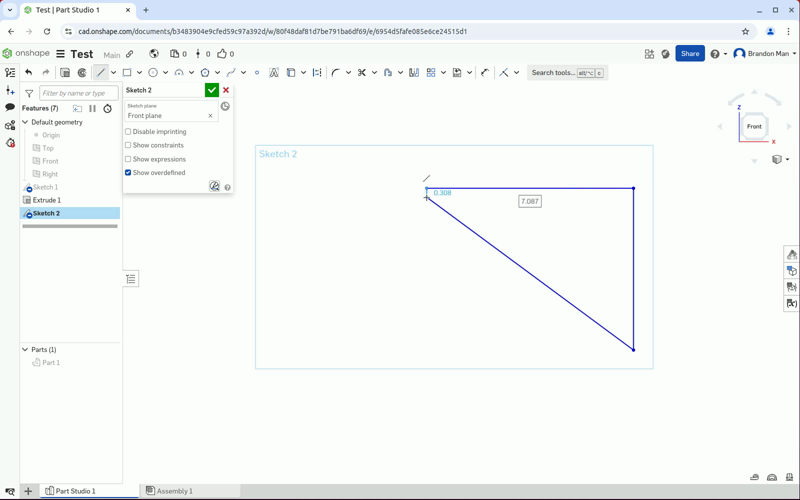
scroll(6)
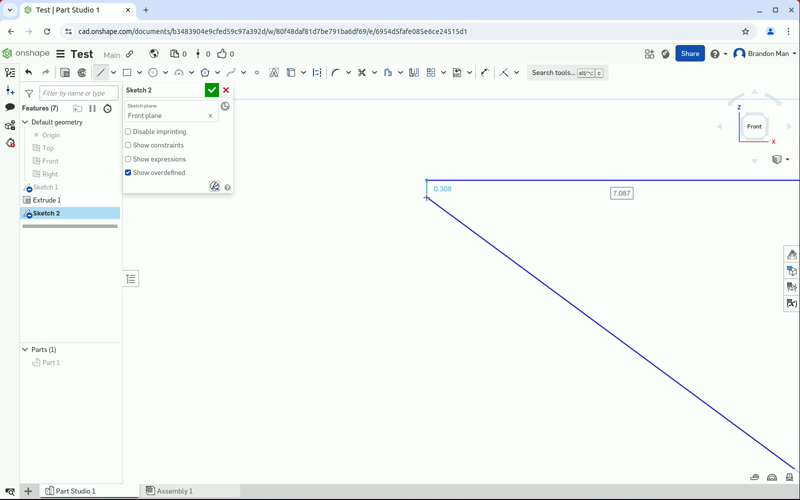
key_up(shift)
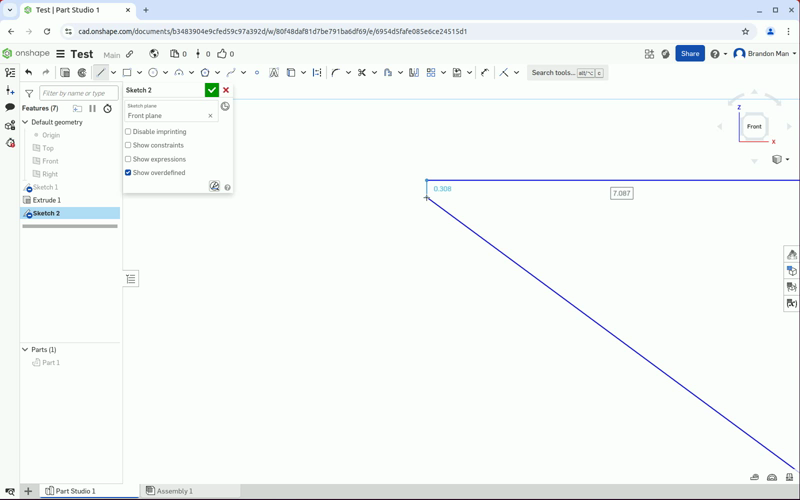
click(426, 197)
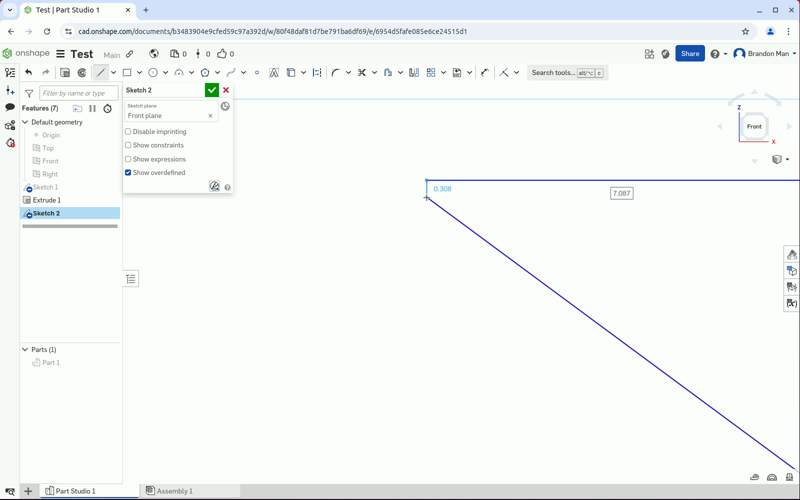
scroll(-6)
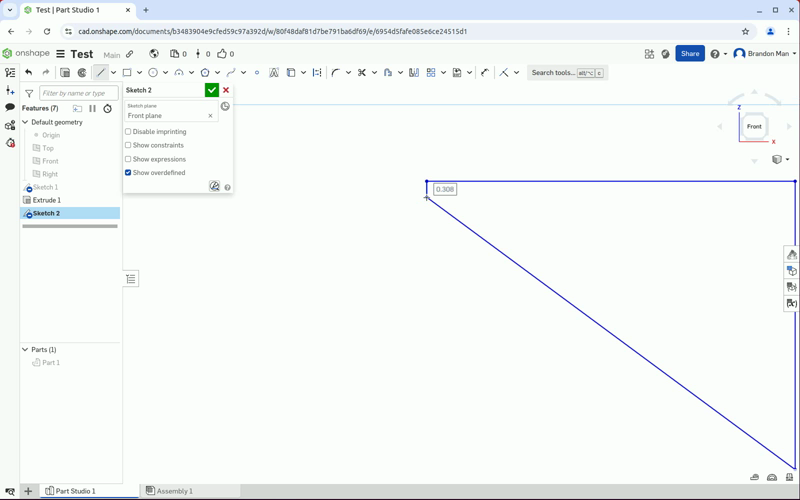
scroll(-6)
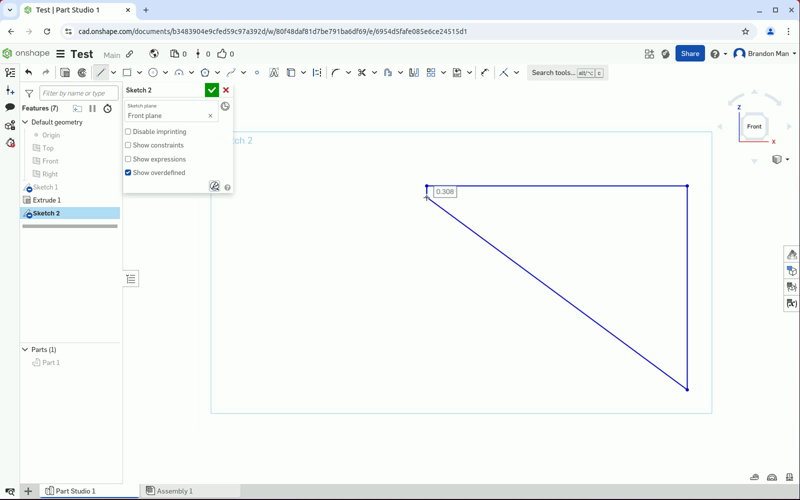
scroll(-6)
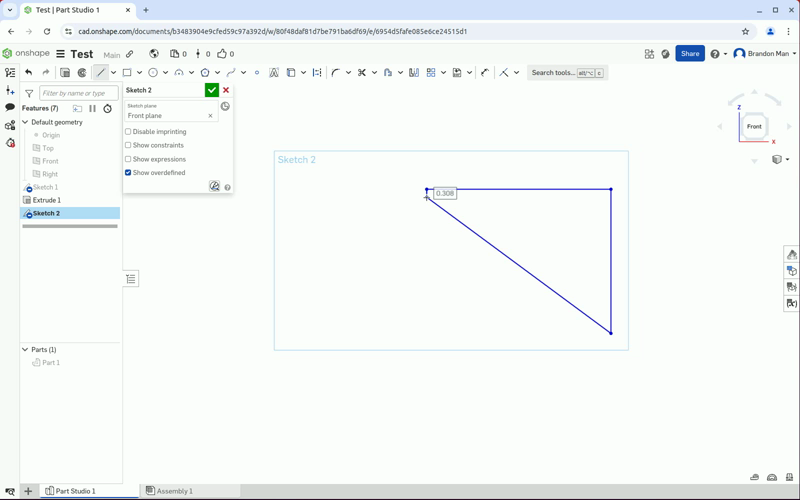
scroll(-6)
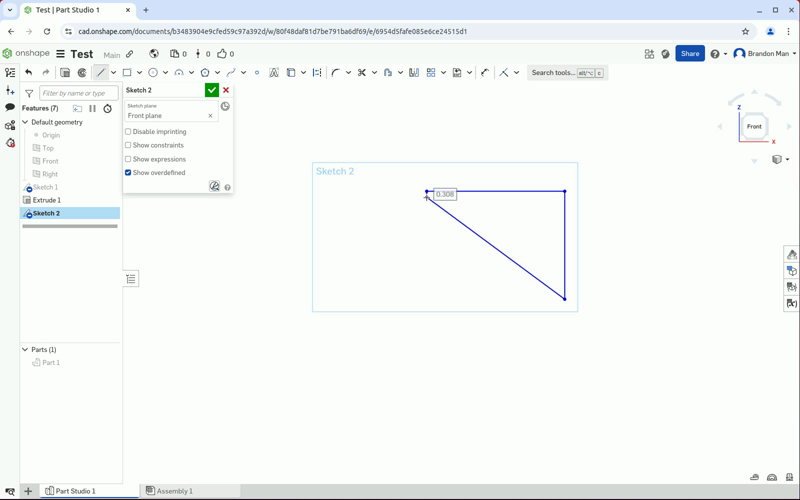
scroll(-6)
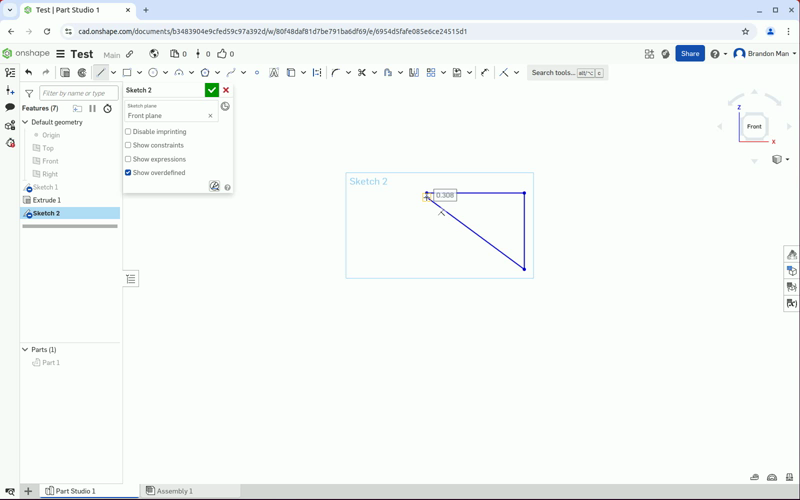
scroll(-6)
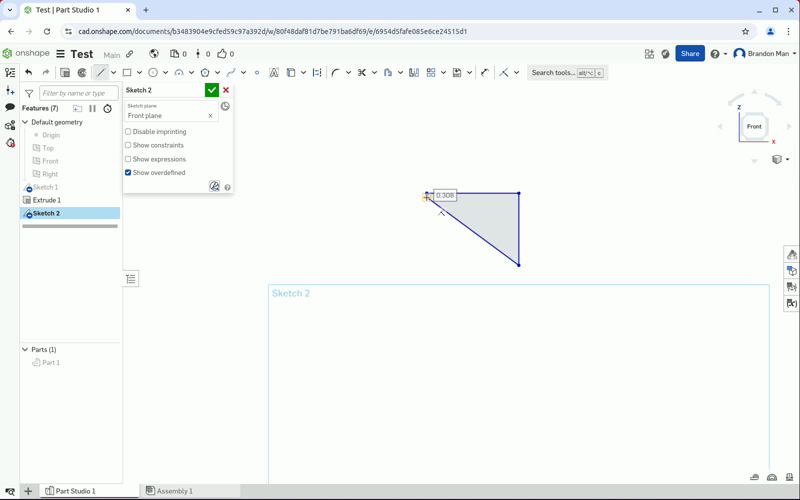
scroll(-6)
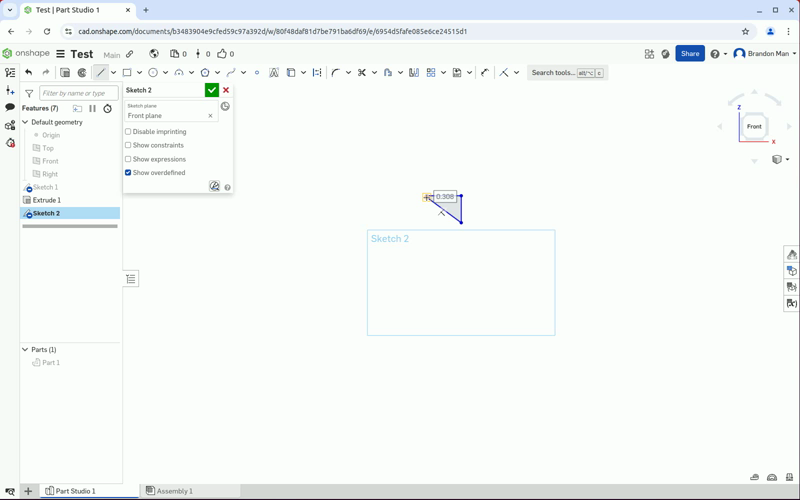
key(esc)
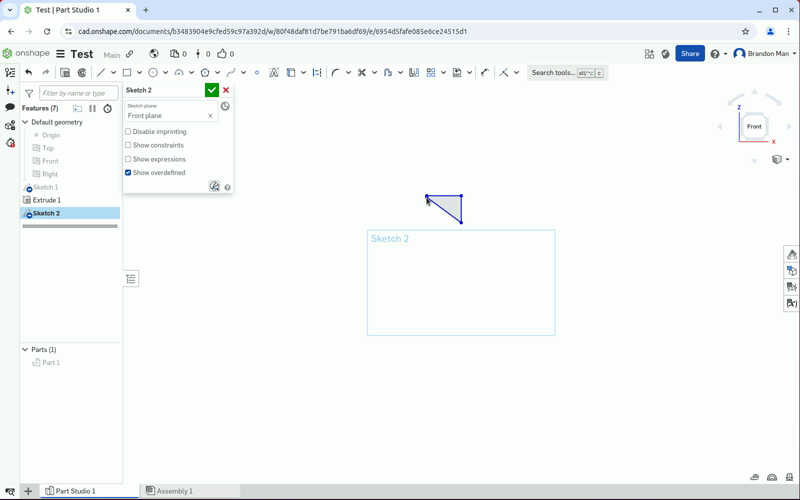
mouse_move(455, 207)
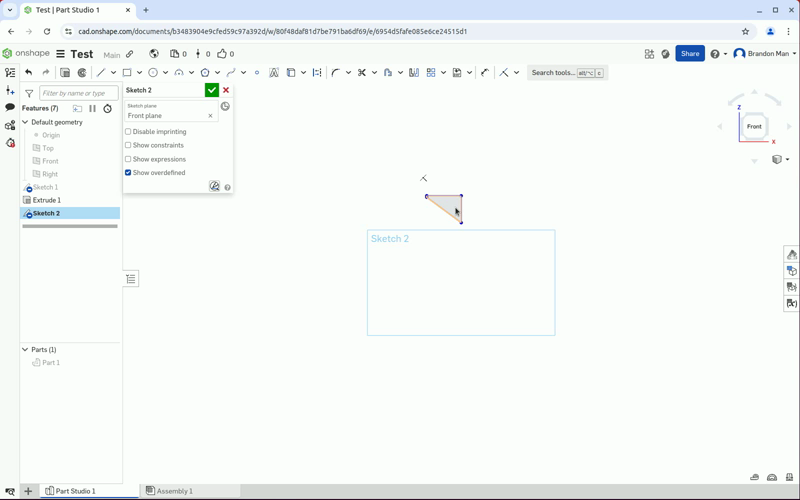
scroll(6)
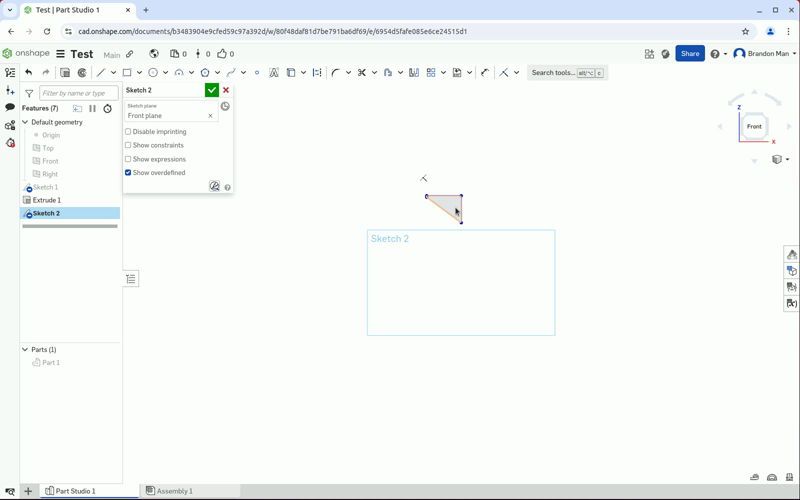
scroll(6)
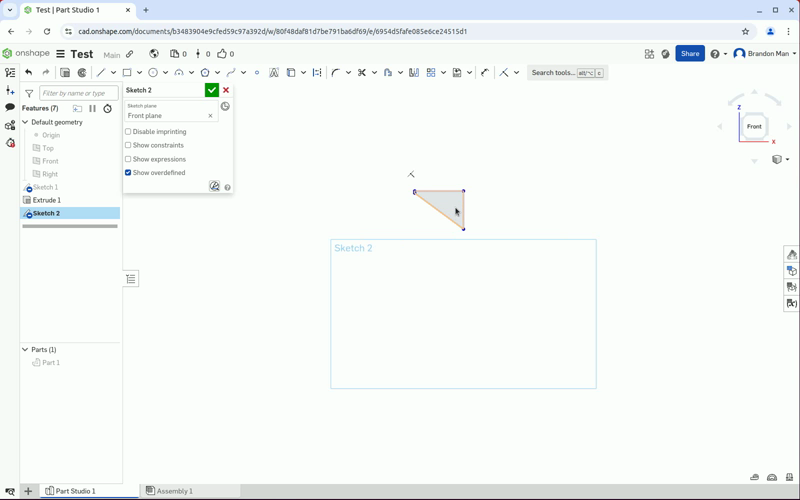
scroll(6)
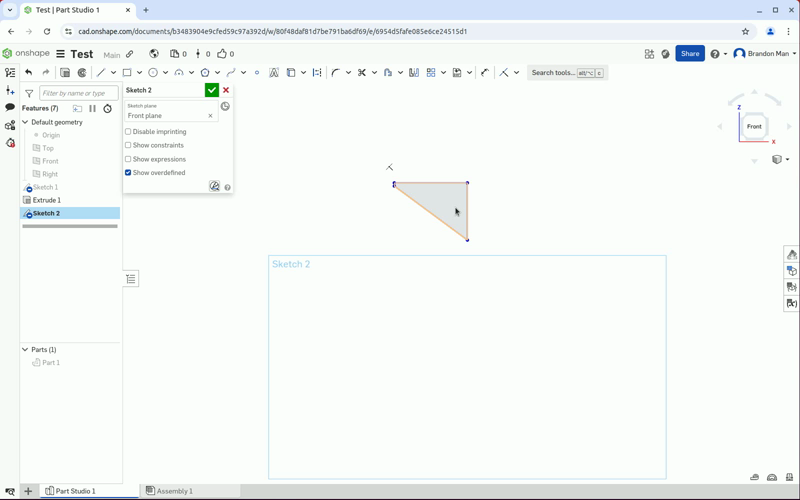
scroll(6)
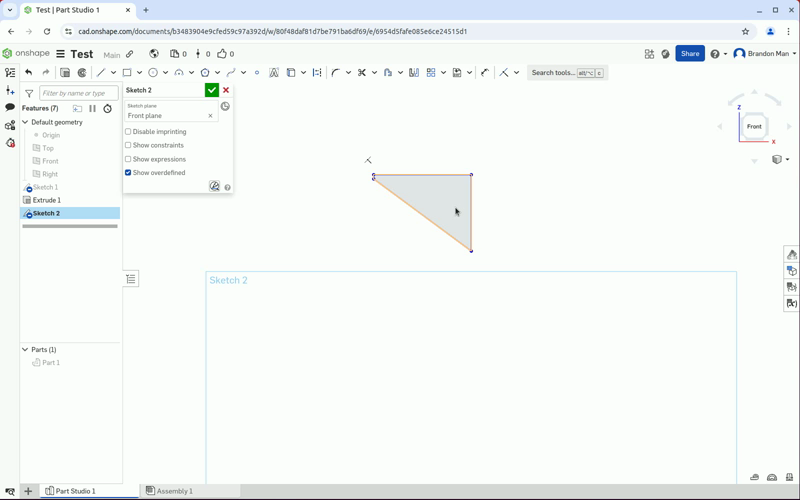
scroll(6)
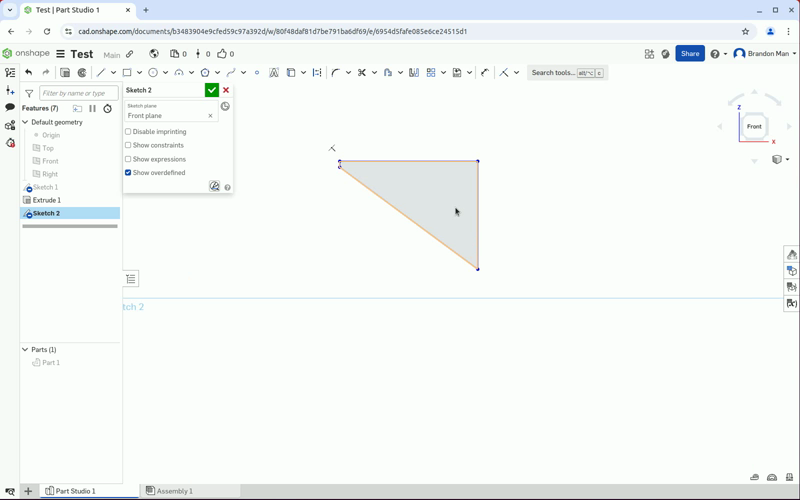
scroll(6)
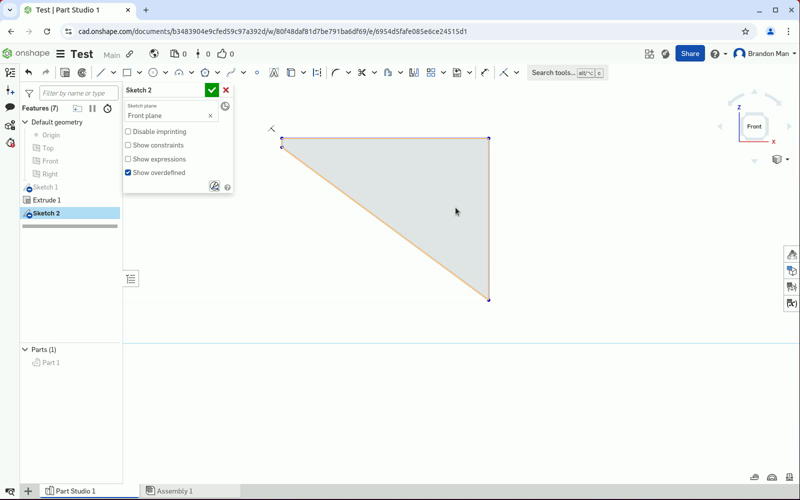
scroll(6)
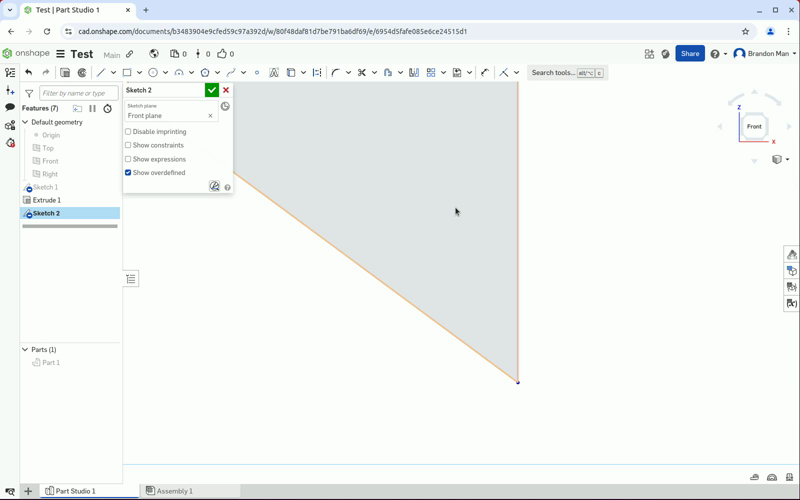
click(455, 207)
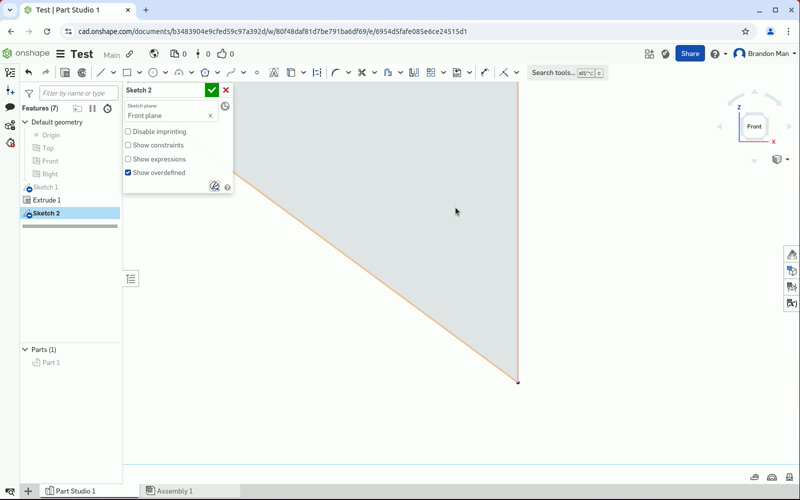
scroll(-6)
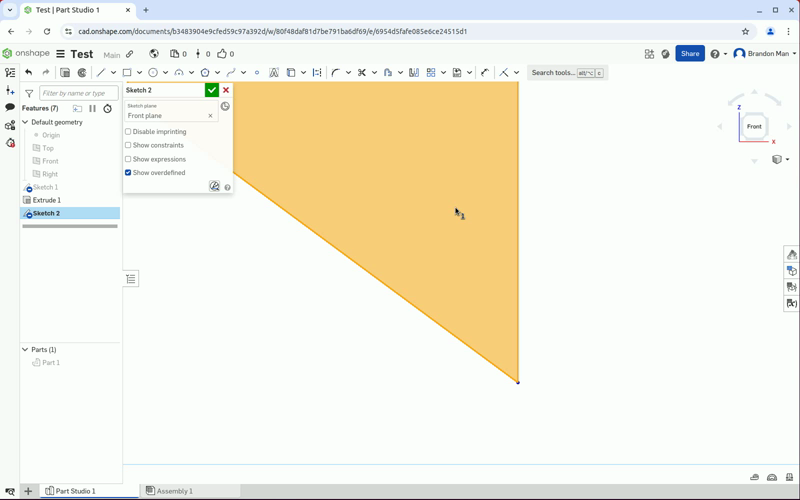
scroll(-6)
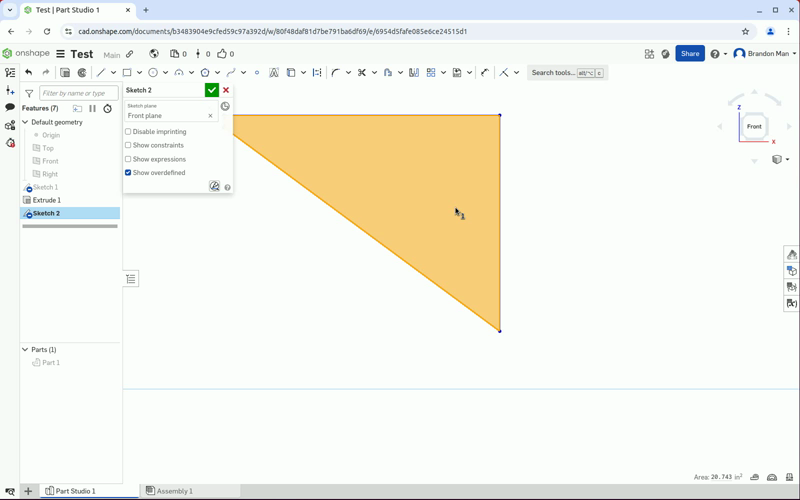
scroll(-6)
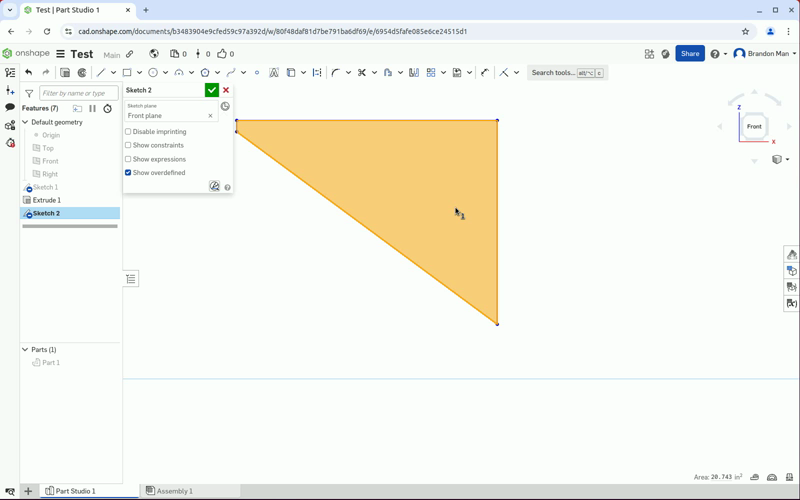
scroll(-6)
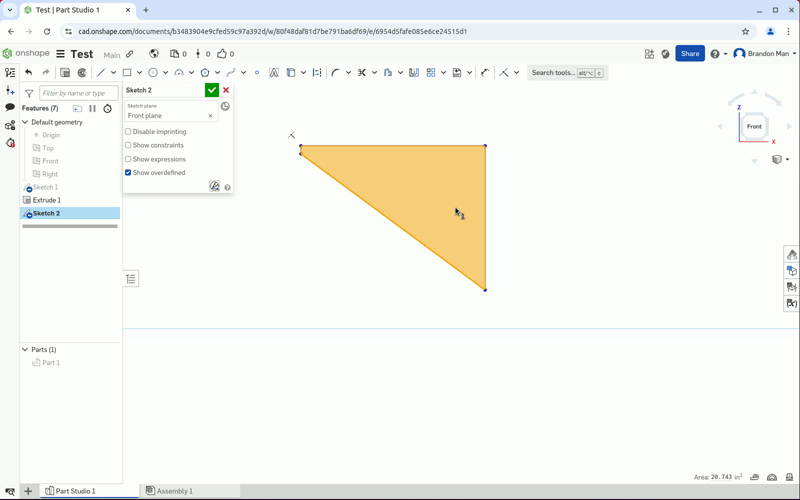
scroll(-6)
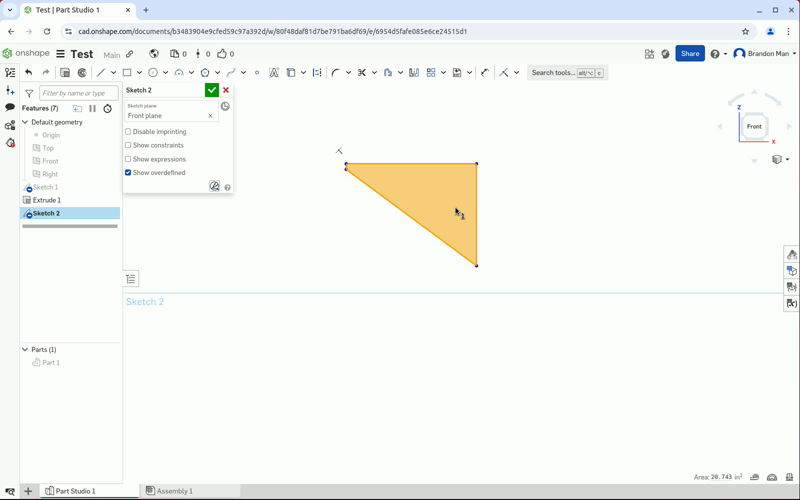
scroll(-6)
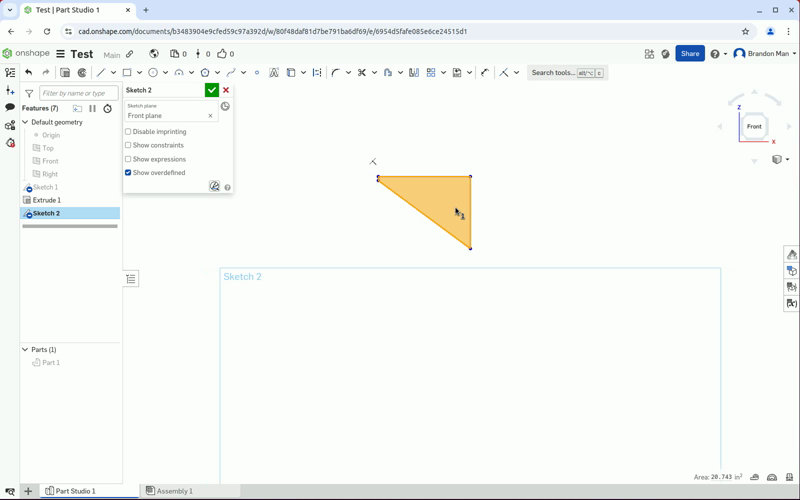
scroll(-6)
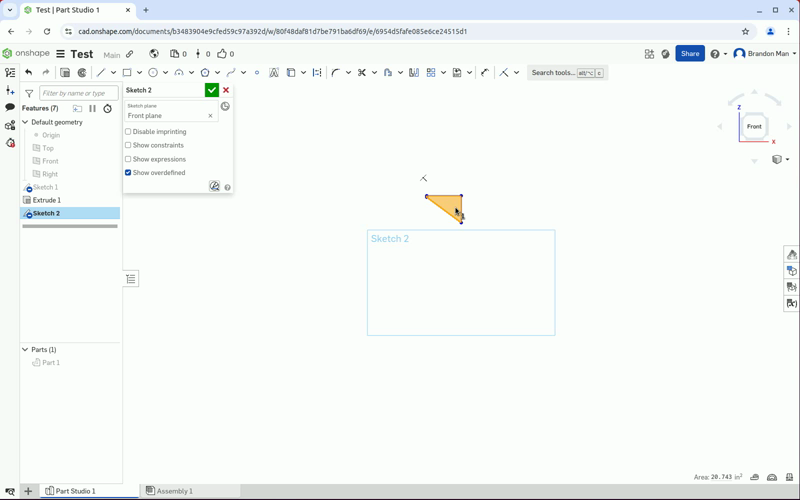
mouse_move(73, 352)
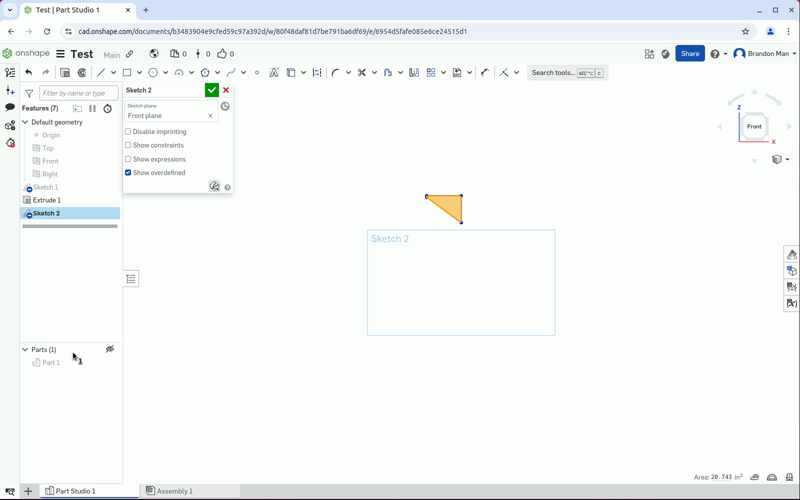
key(shift+y)
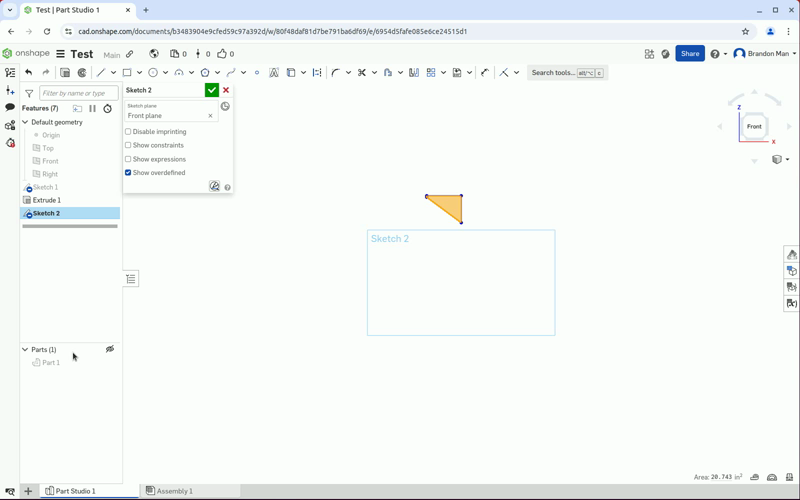
key(shift+e)
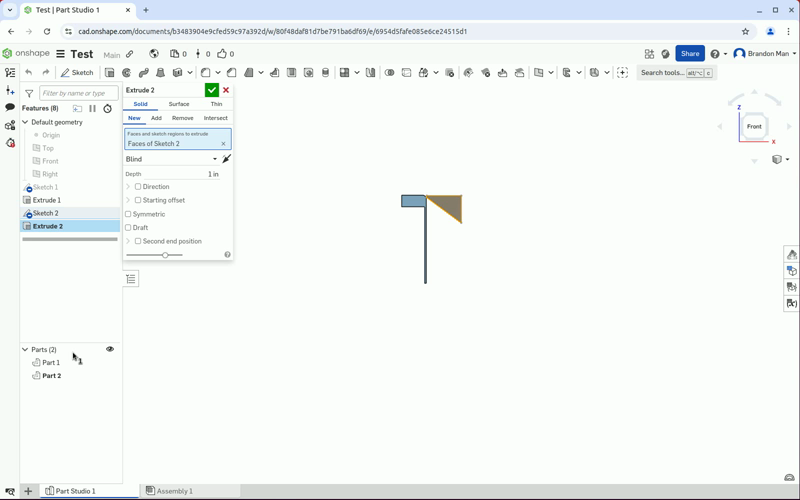
mouse_move(143, 106)
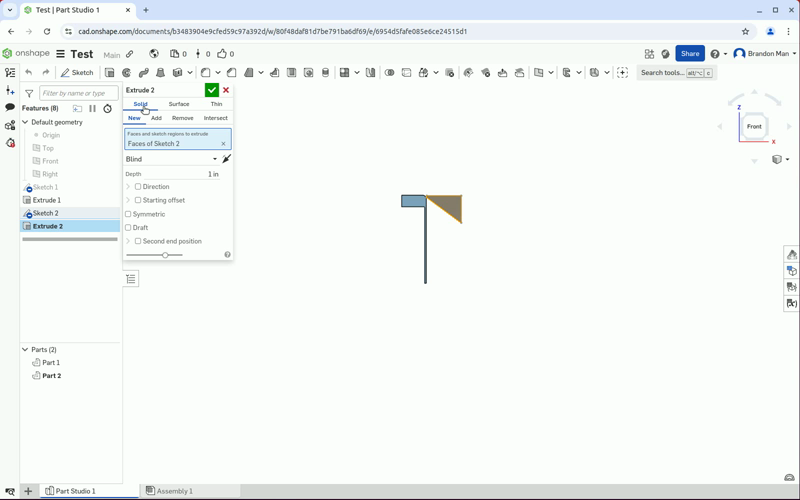
click(143, 106)
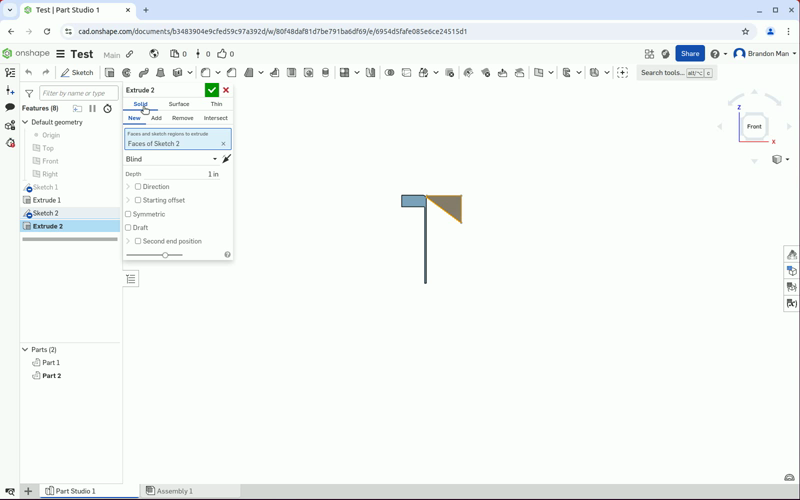
mouse_move(137, 120)
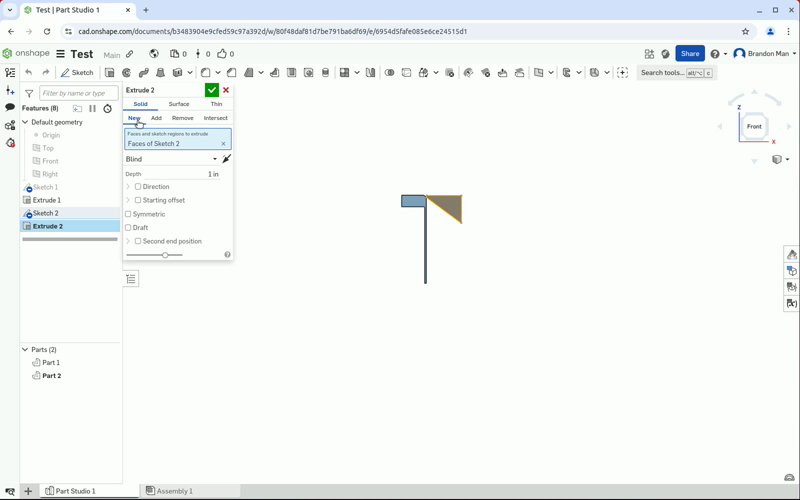
click(137, 120)
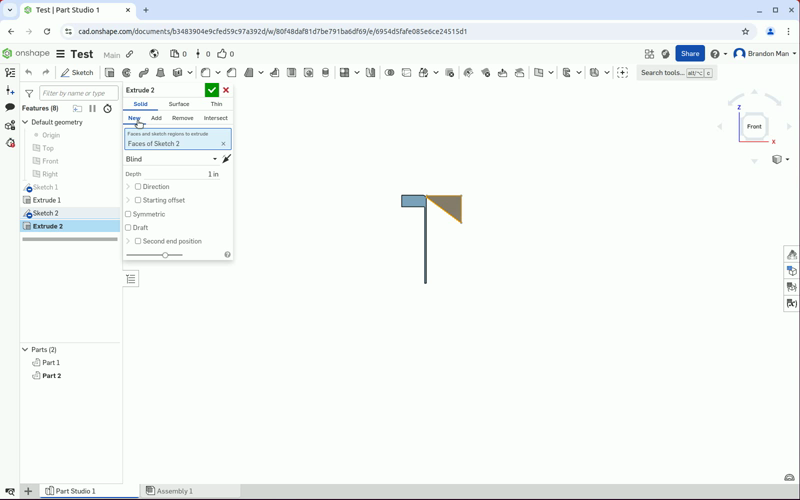
key(tab, 4)
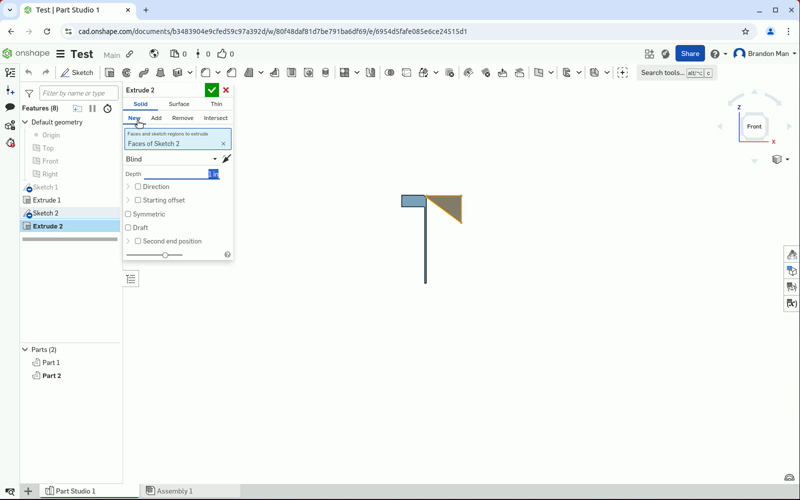
text(0.241)
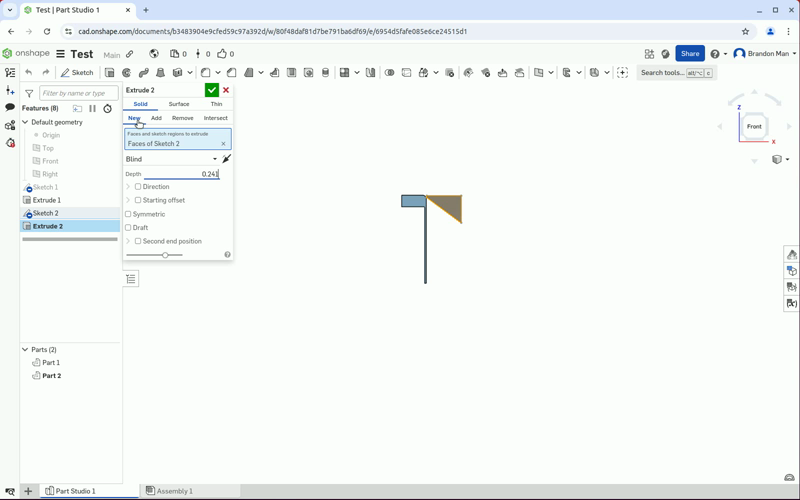
key(enter)
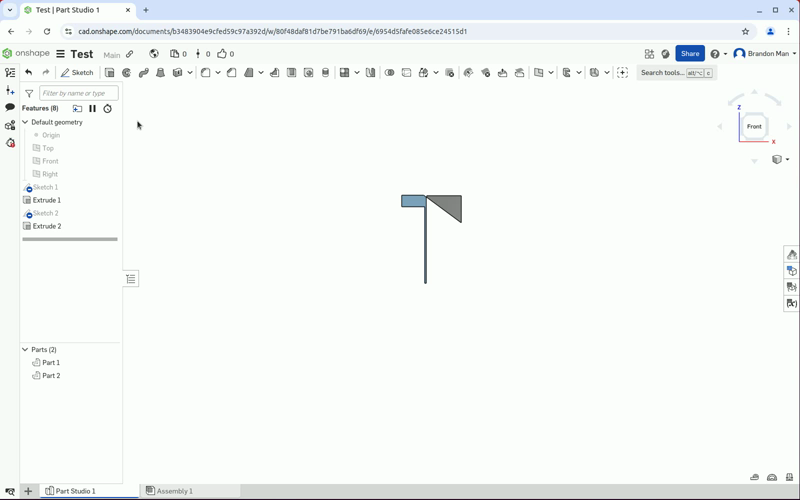
key(shift+h)
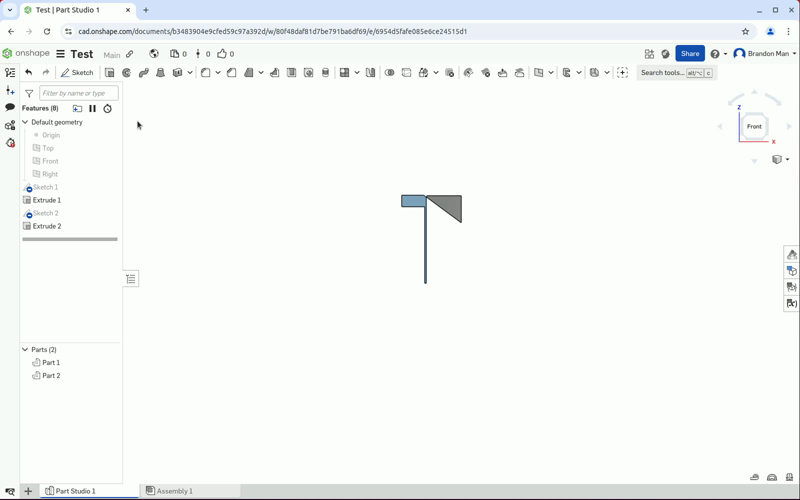
key(shift+h)
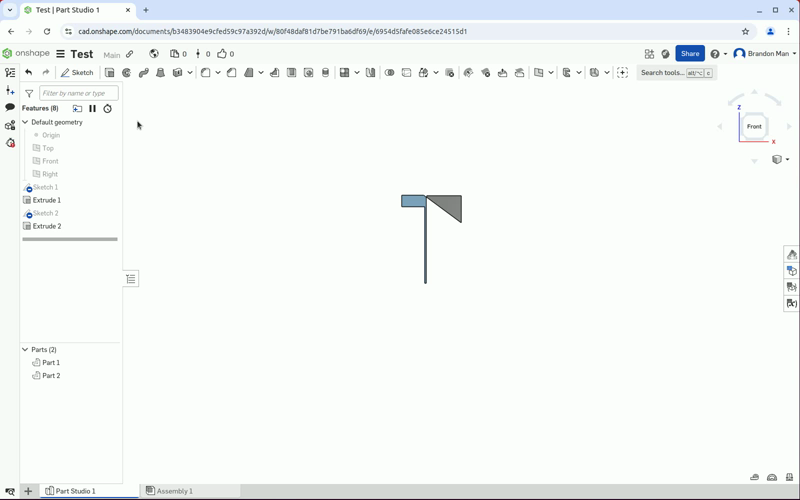
mouse_move(73, 189)
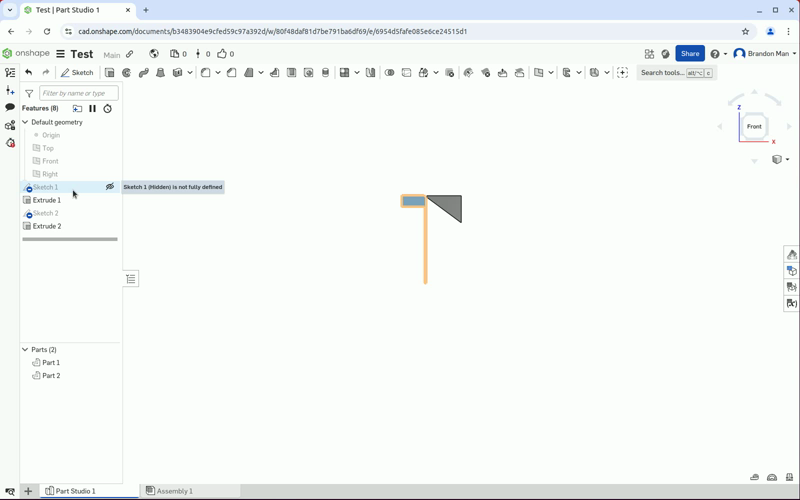
click(73, 189)
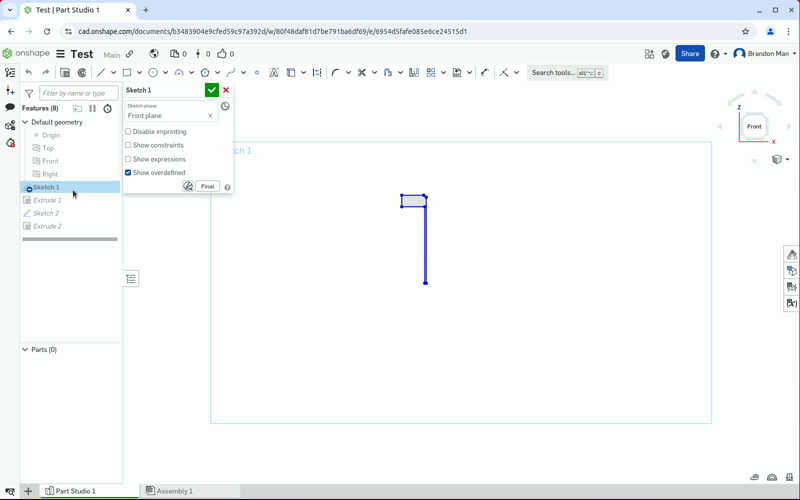
mouse_move(229, 92)
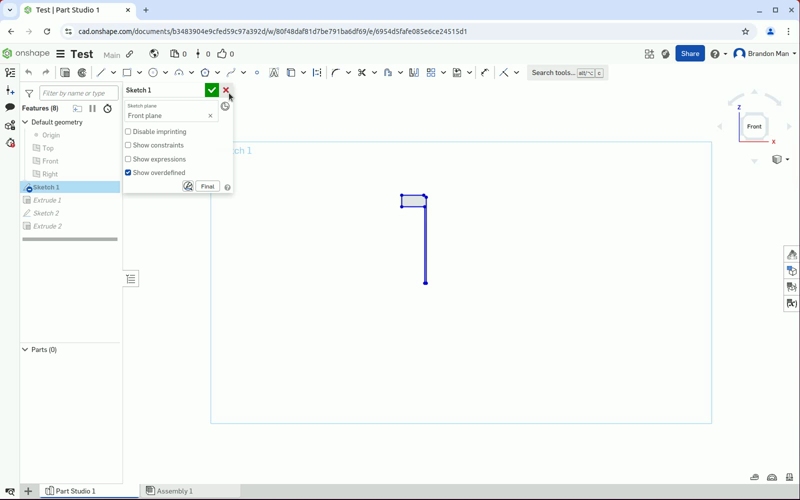
click(229, 92)
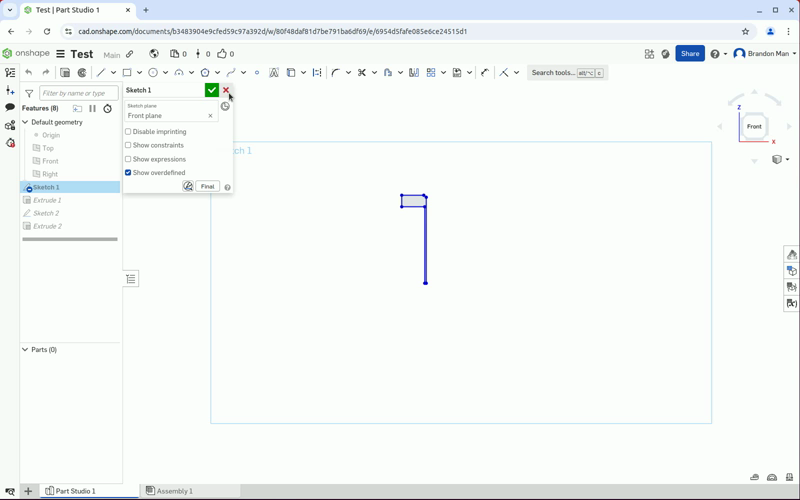
key(shift+s)
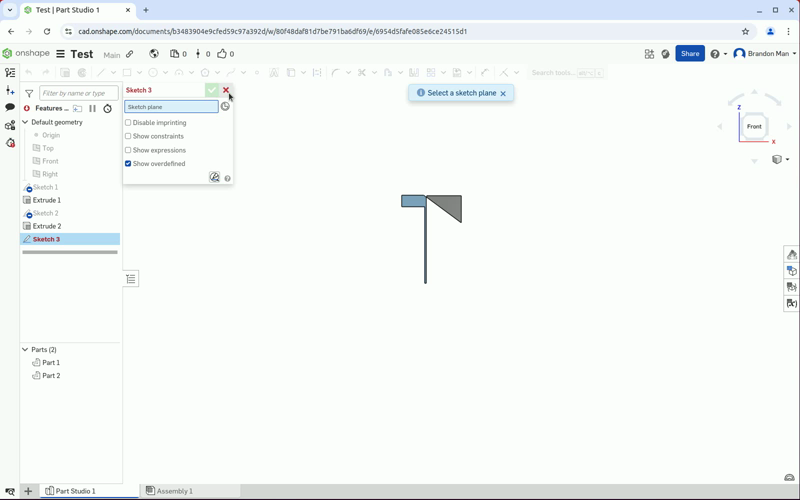
mouse_move(73, 163)
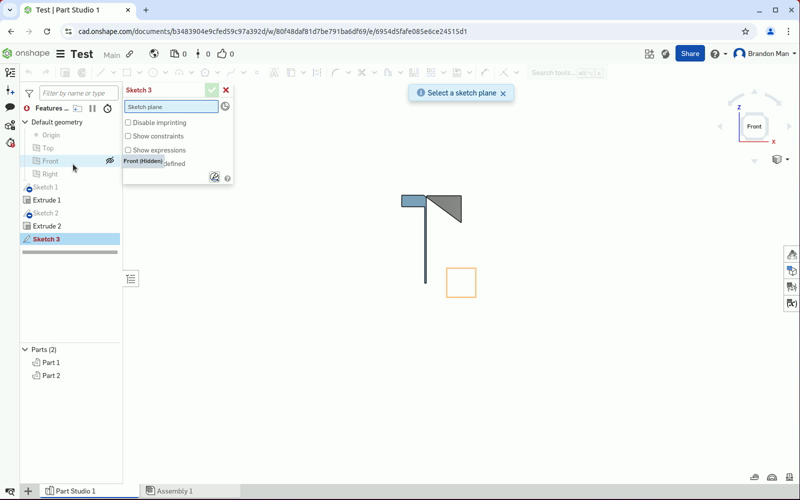
click(73, 163)
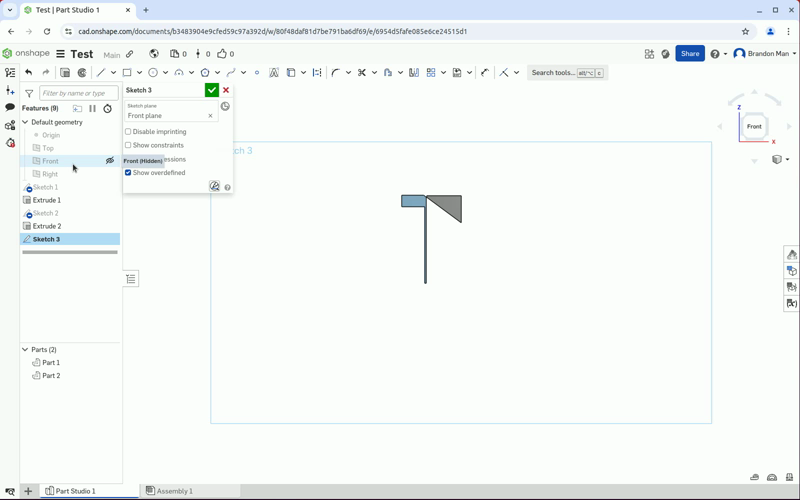
mouse_move(73, 352)
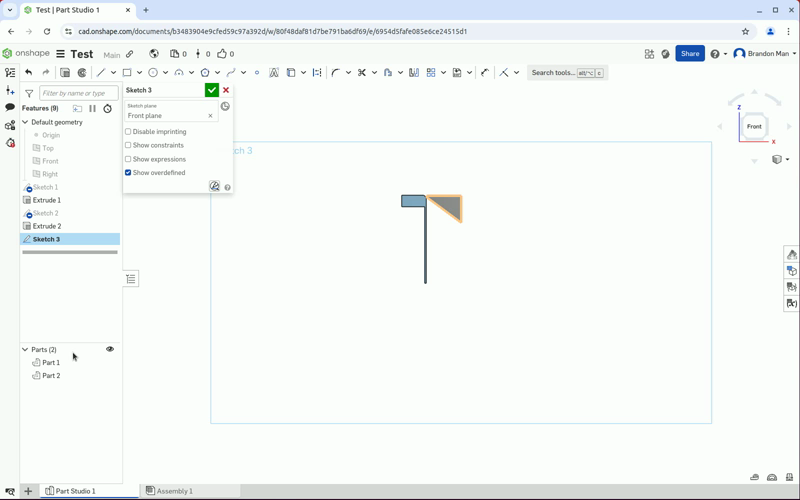
key(y)
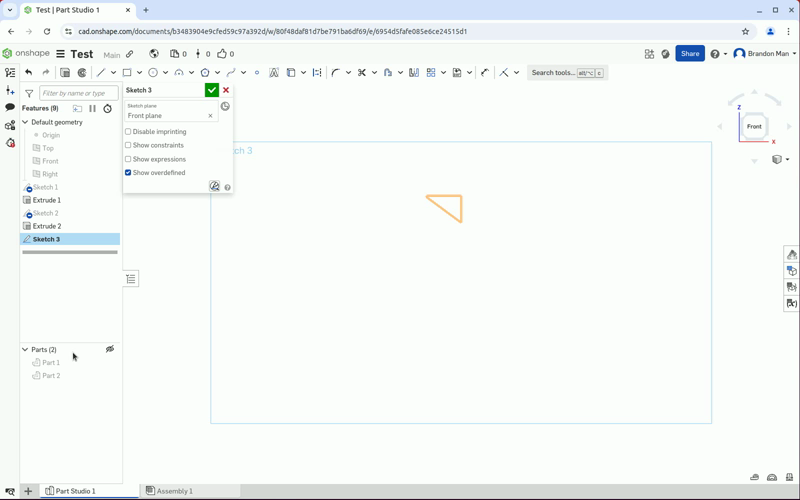
key(l)
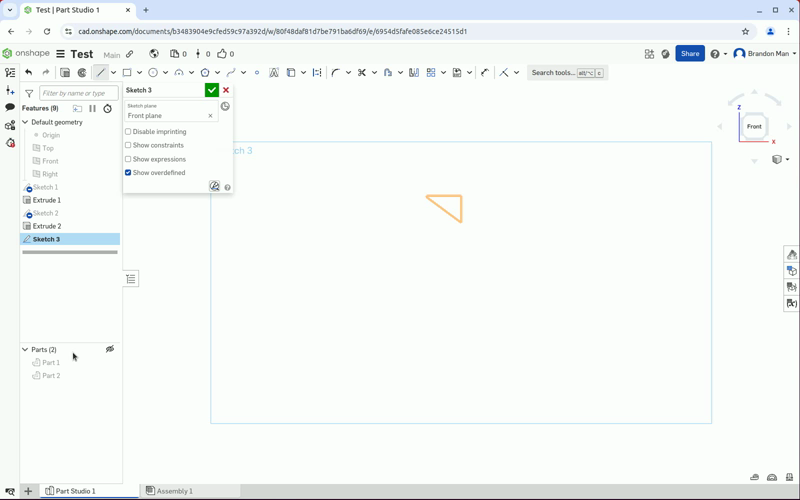
key_down(shift)
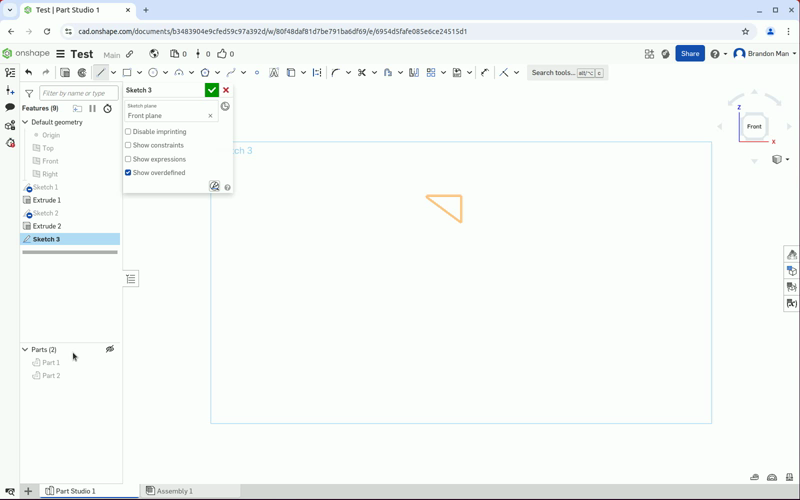
mouse_move(389, 210)
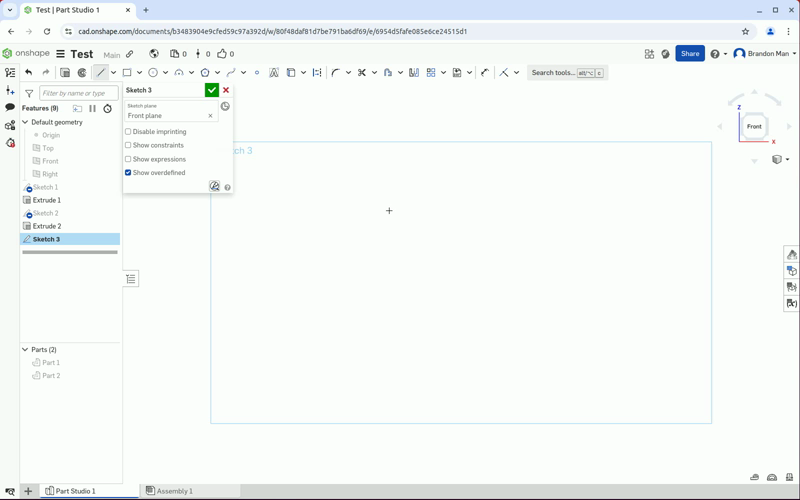
click(389, 210)
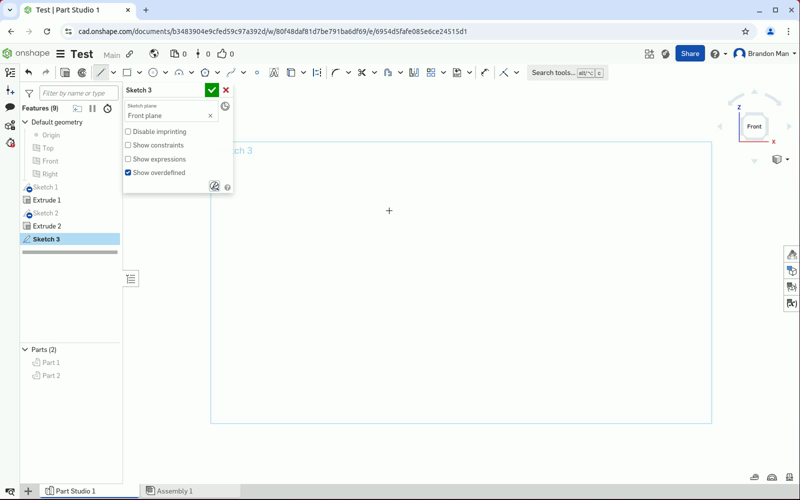
key_up(shift)
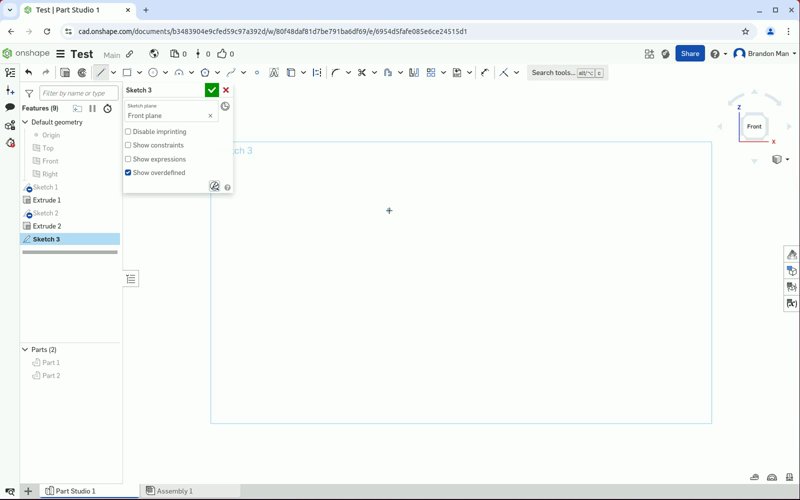
key_down(shift)
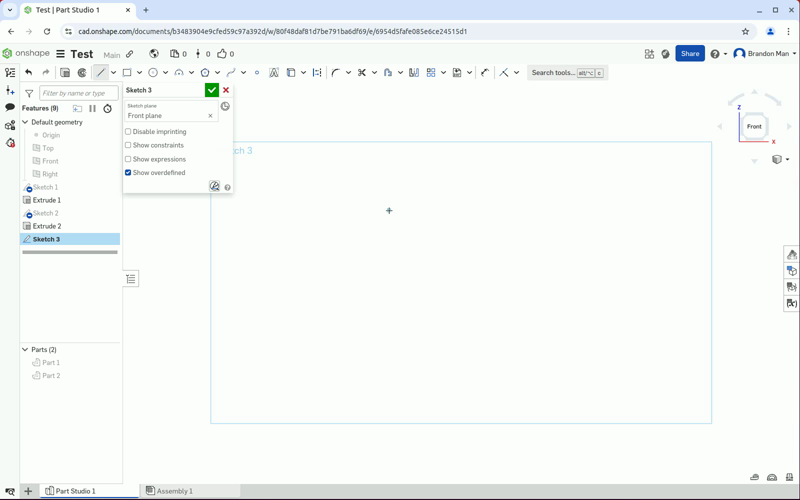
mouse_move(419, 210)
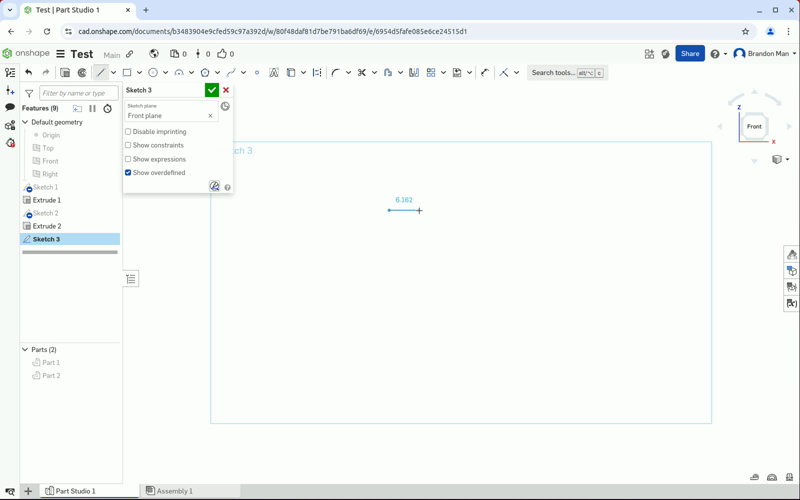
mouse_move(417, 210)
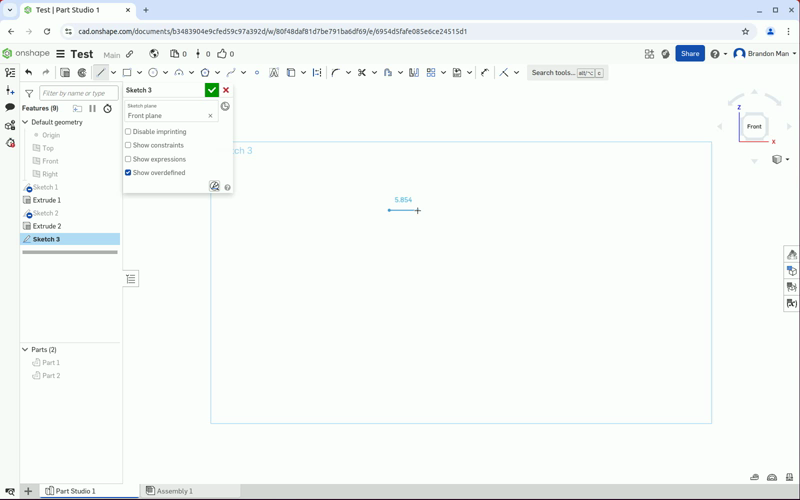
click(417, 210)
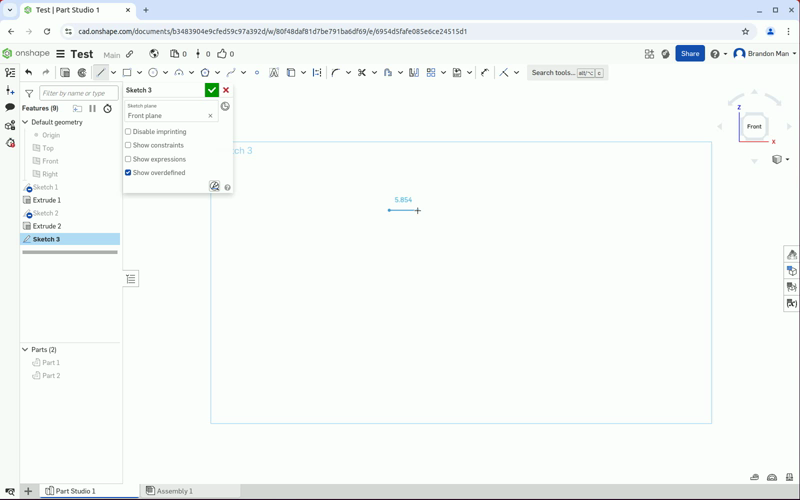
key_up(shift)
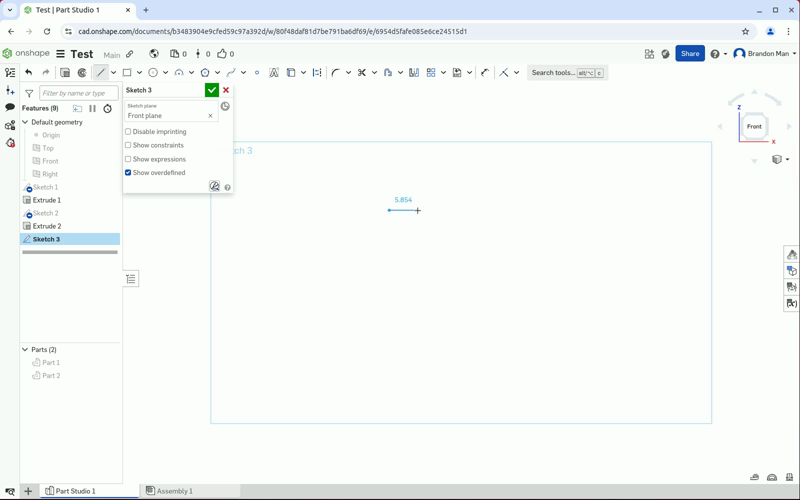
key_down(shift)
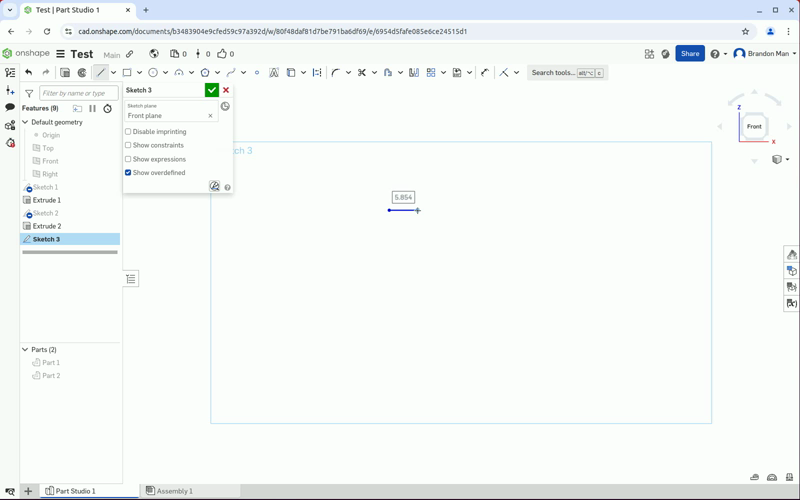
mouse_move(417, 283)
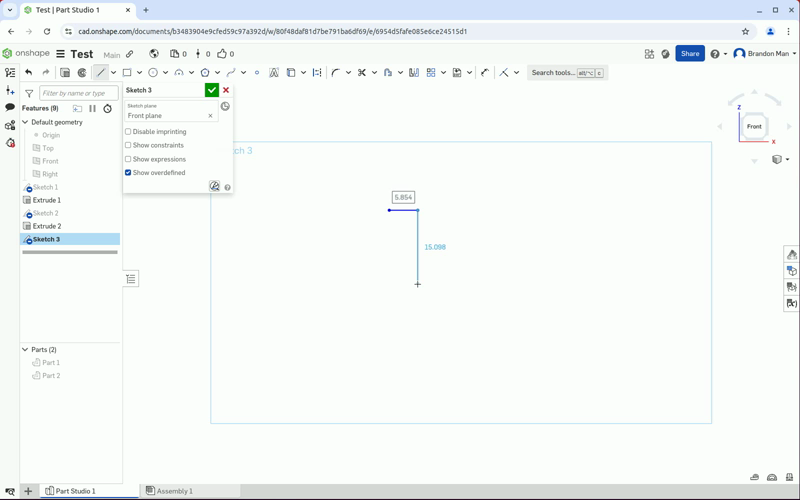
click(417, 283)
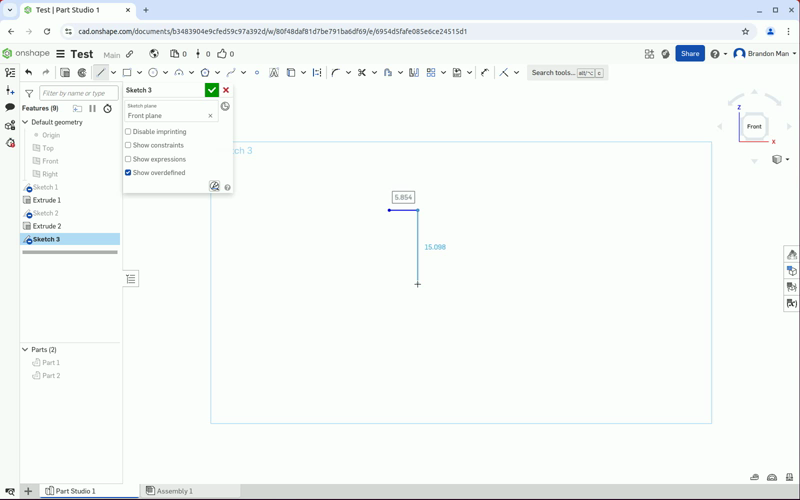
key_up(shift)
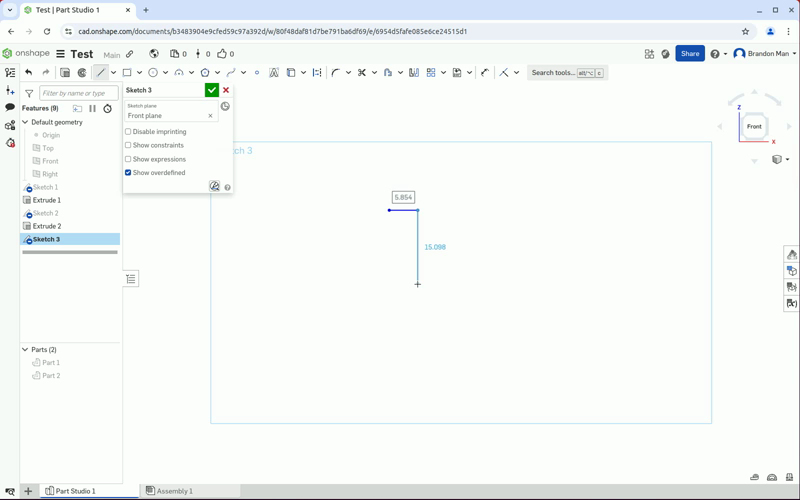
key_down(shift)
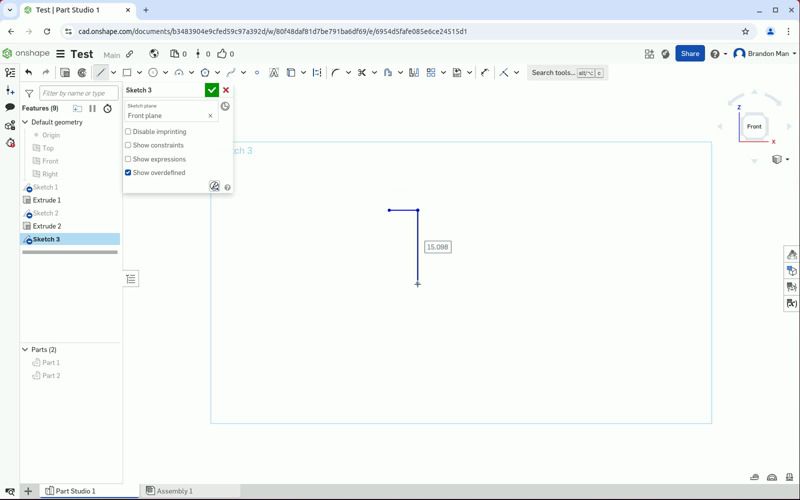
mouse_move(447, 283)
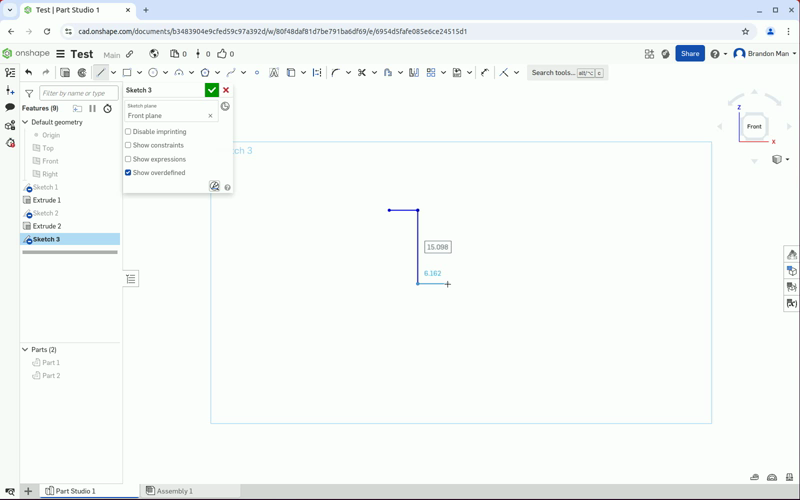
mouse_move(424, 283)
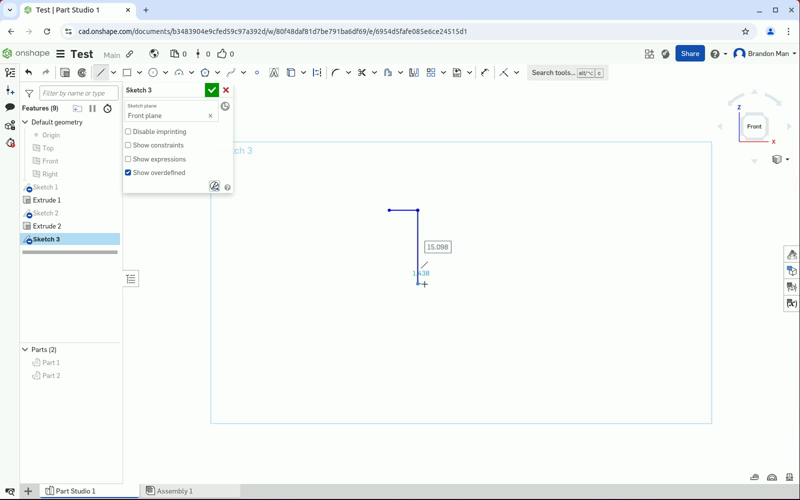
scroll(6)
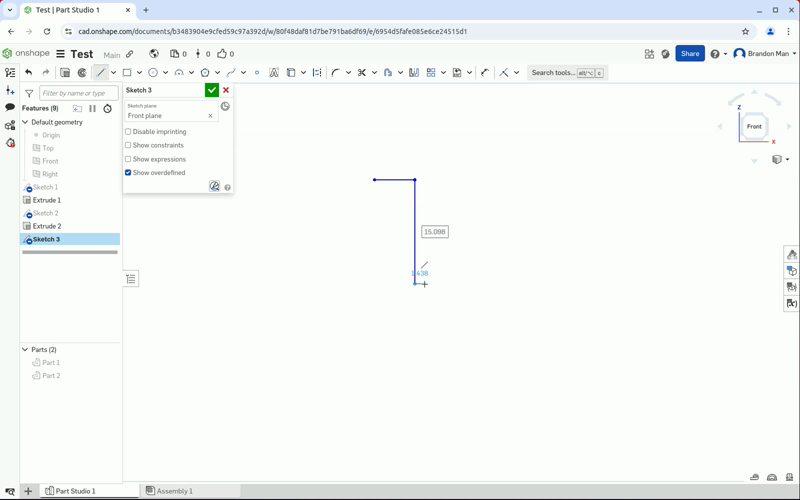
scroll(6)
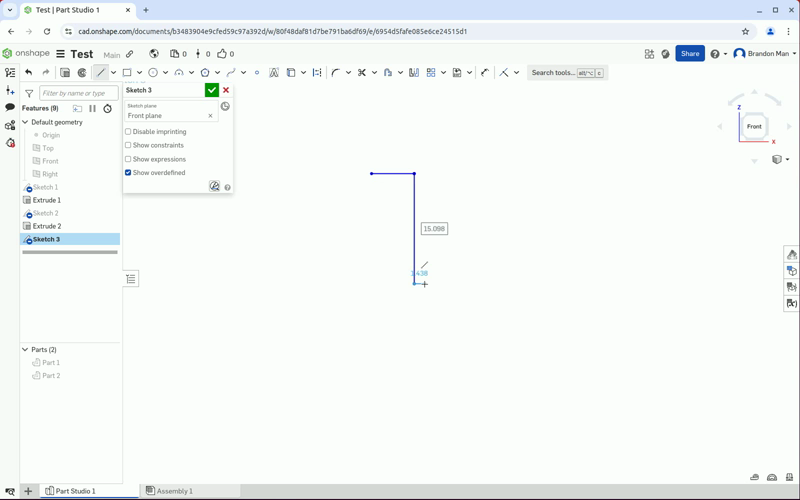
scroll(6)
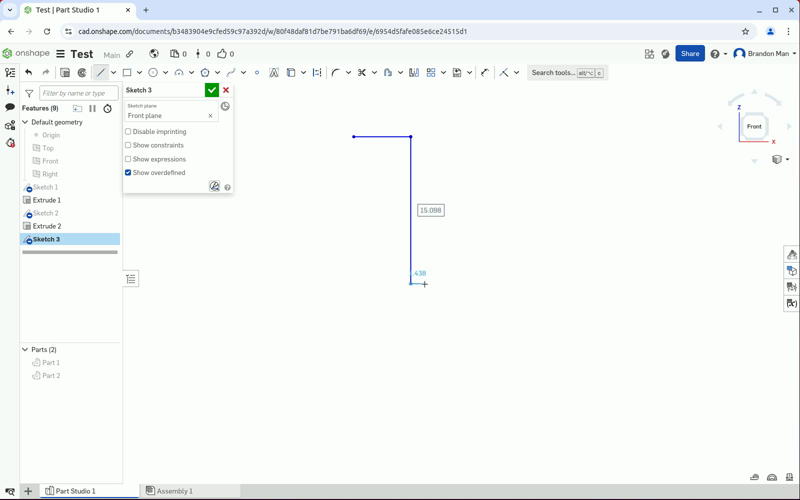
scroll(6)
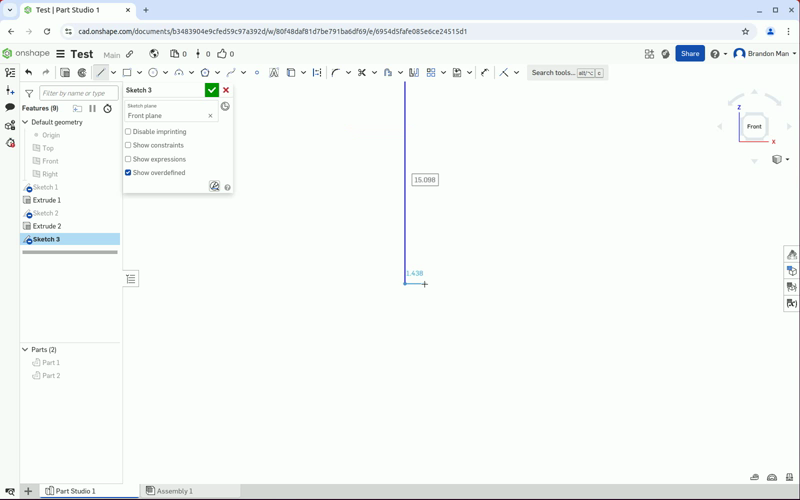
scroll(6)
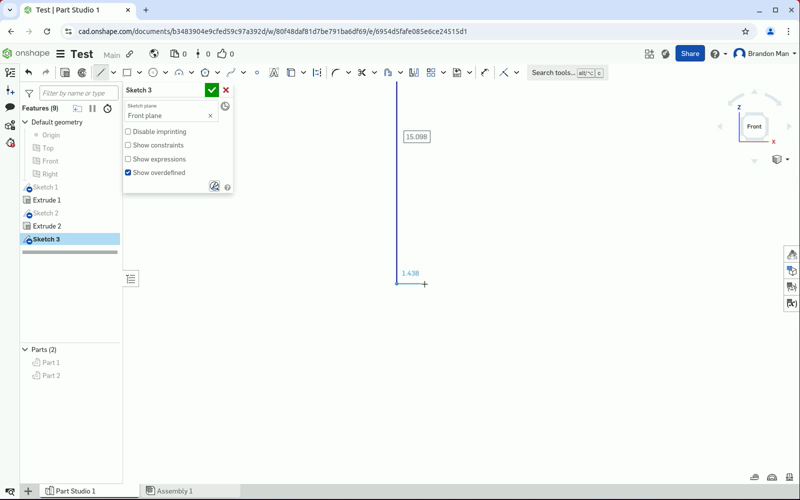
scroll(6)
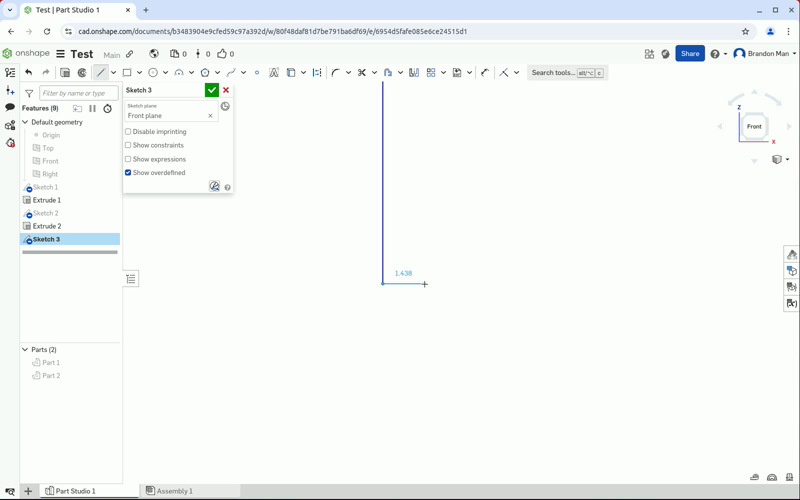
scroll(6)
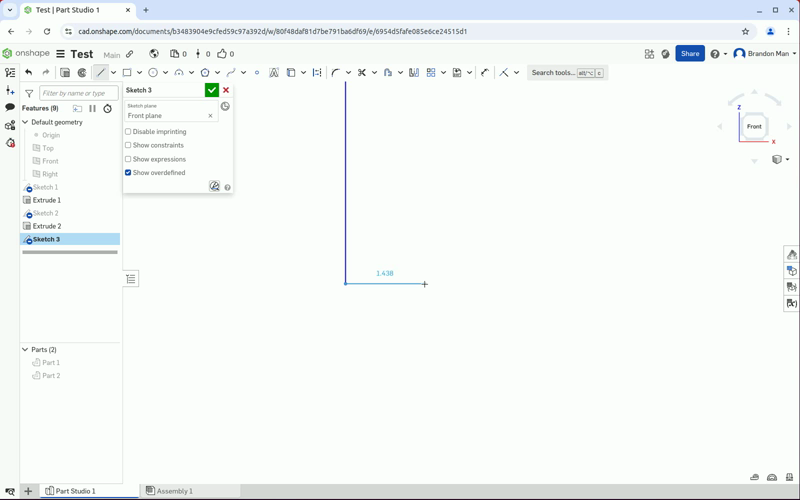
click(424, 283)
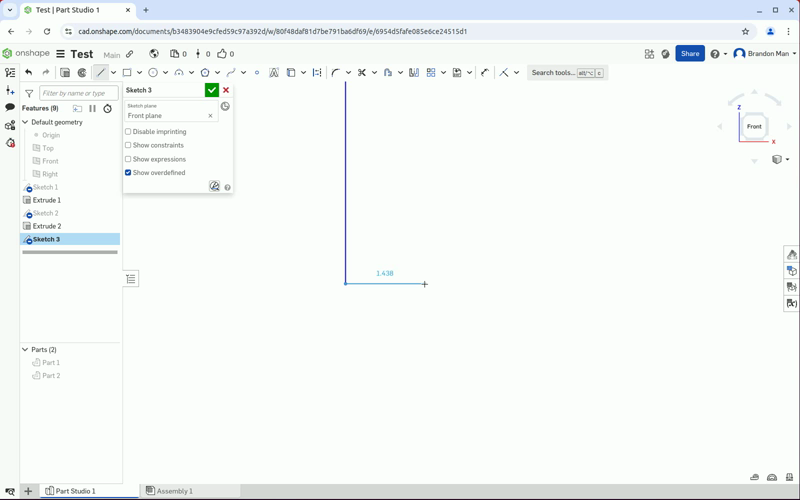
scroll(-6)
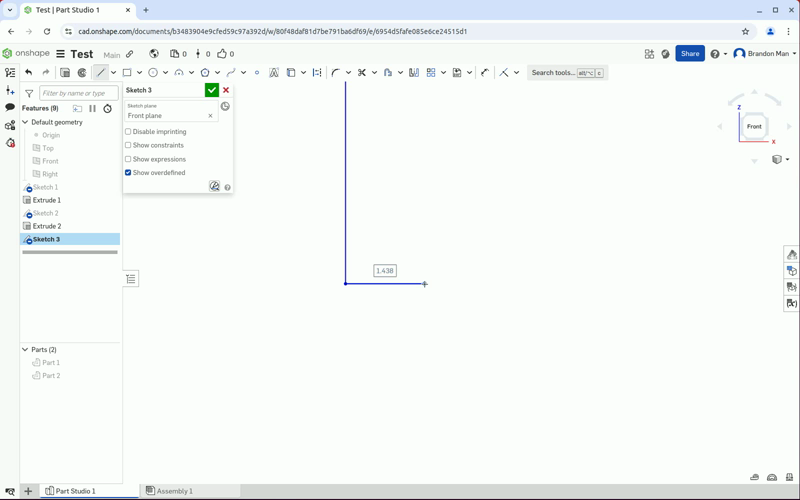
scroll(-6)
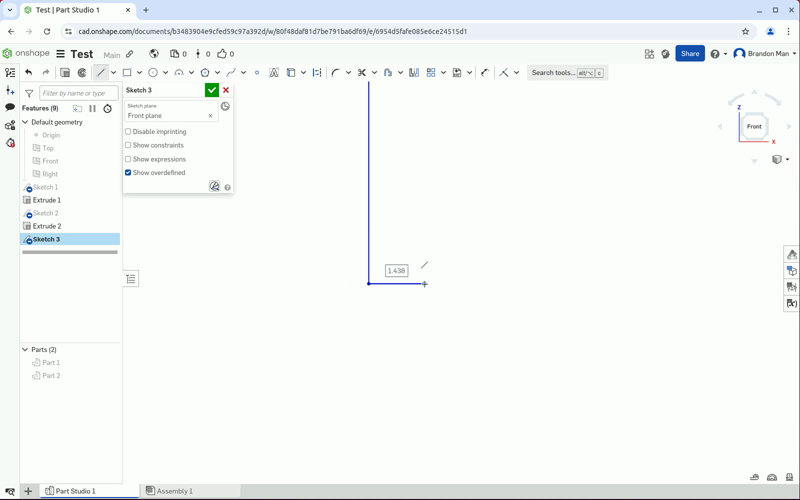
scroll(-6)
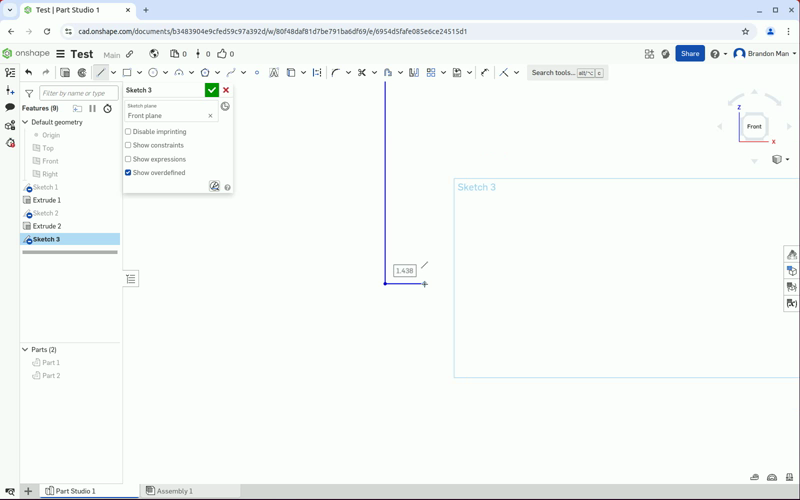
scroll(-6)
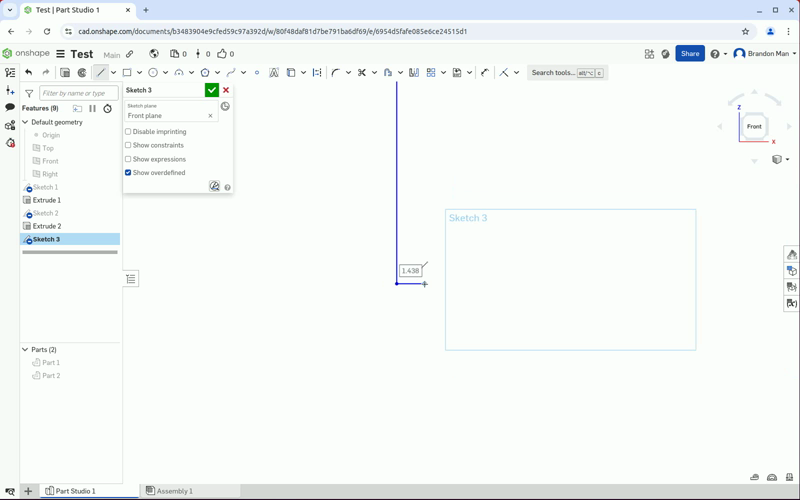
scroll(-6)
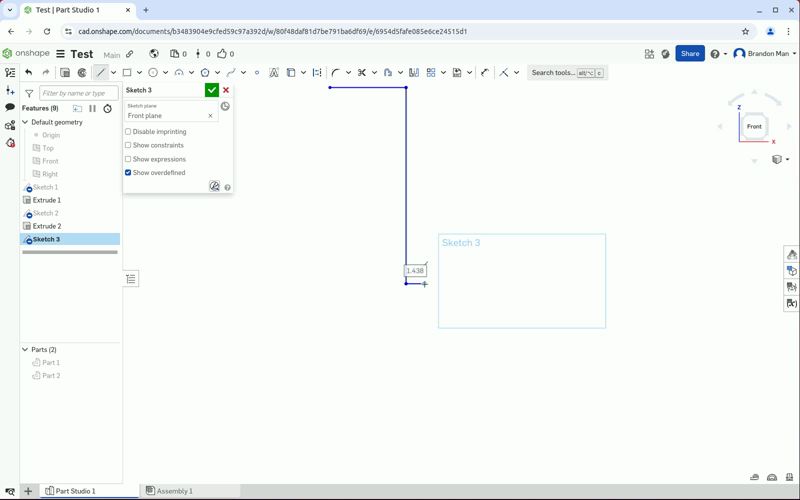
scroll(-6)
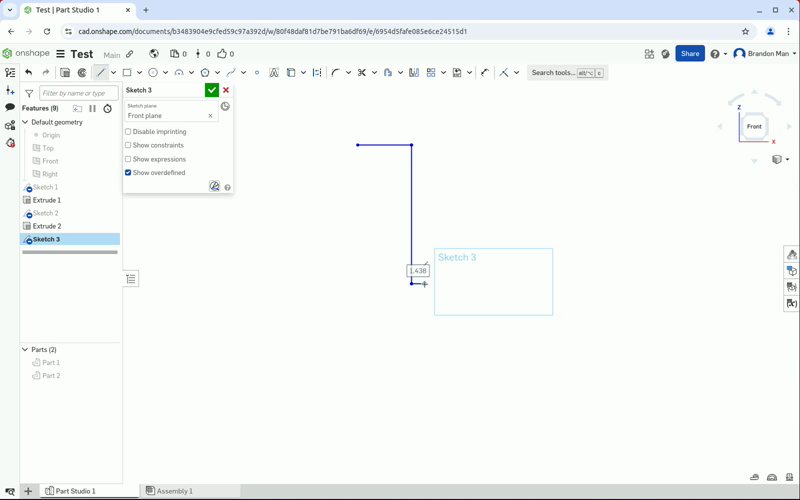
scroll(-6)
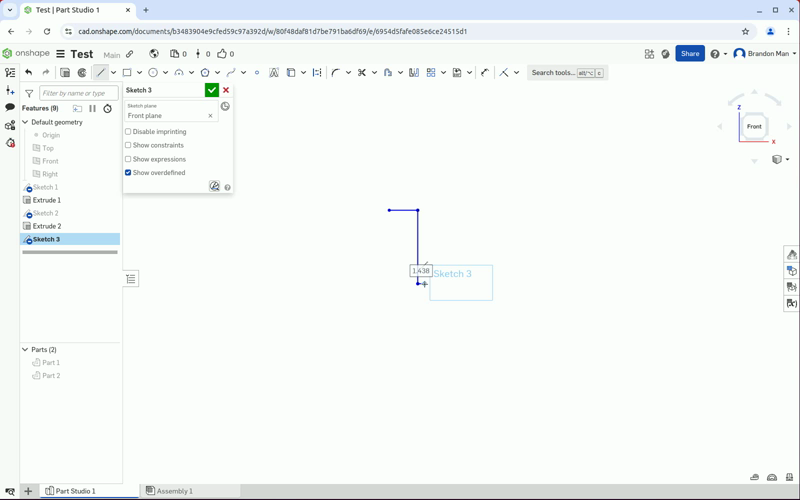
key_up(shift)
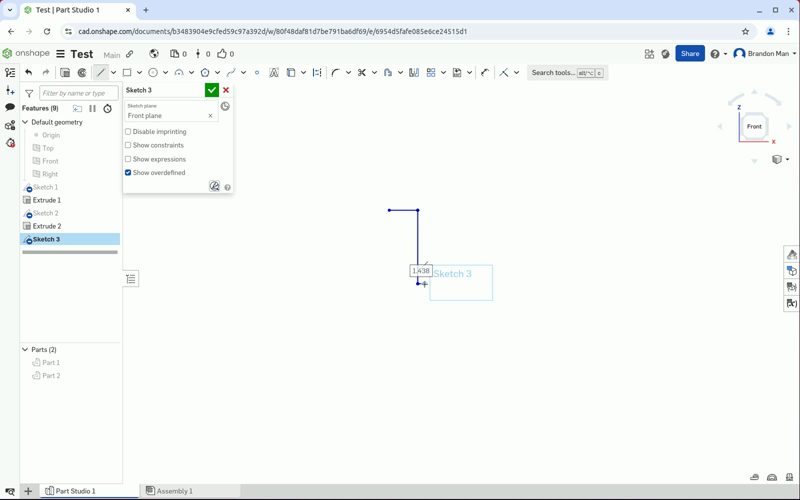
key_down(shift)
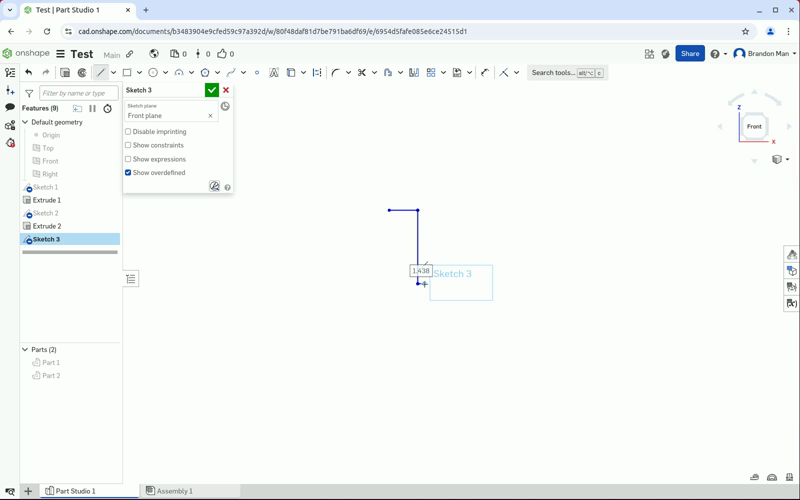
mouse_move(424, 207)
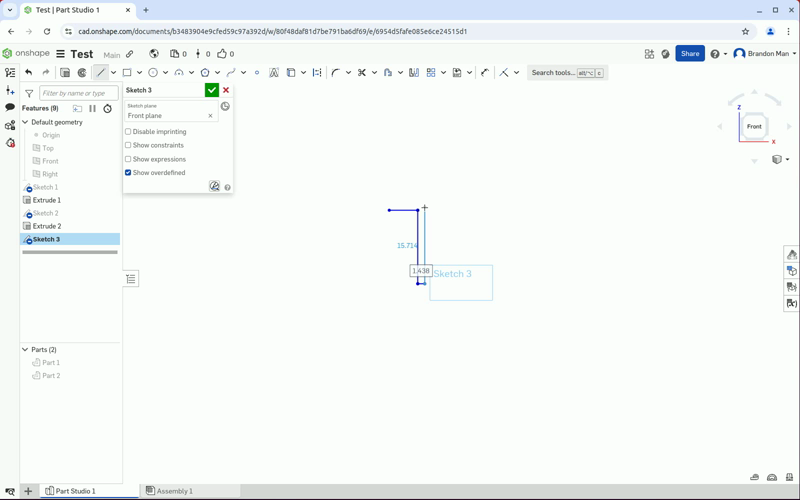
click(424, 207)
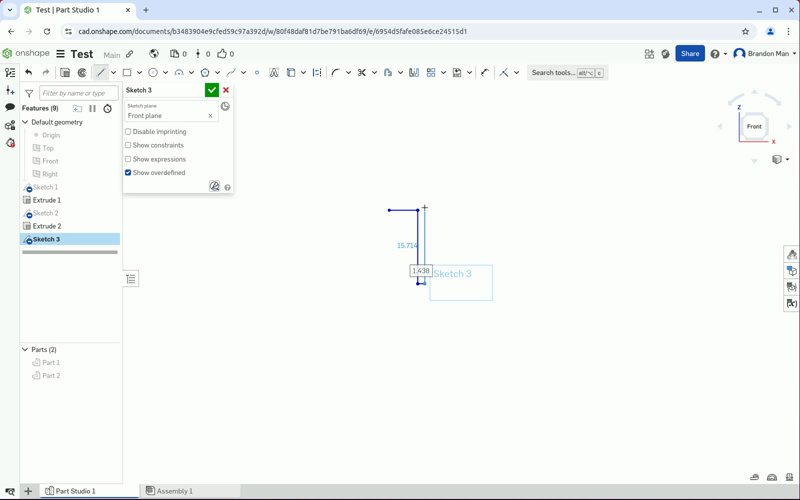
key_up(shift)
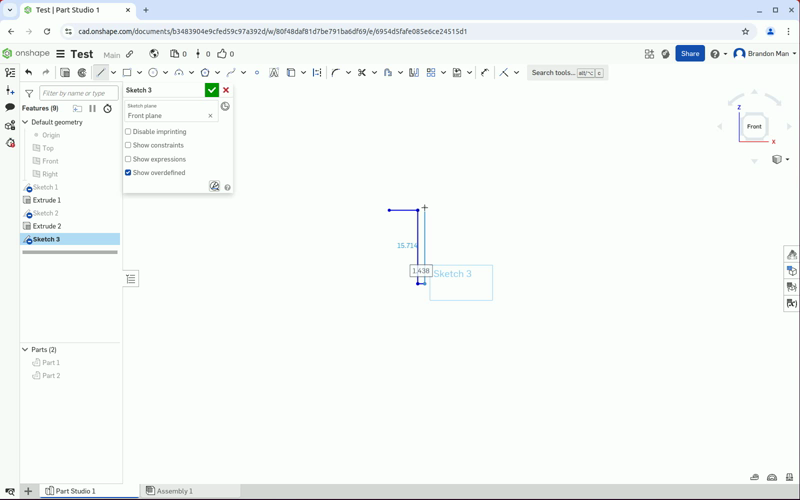
key_down(shift)
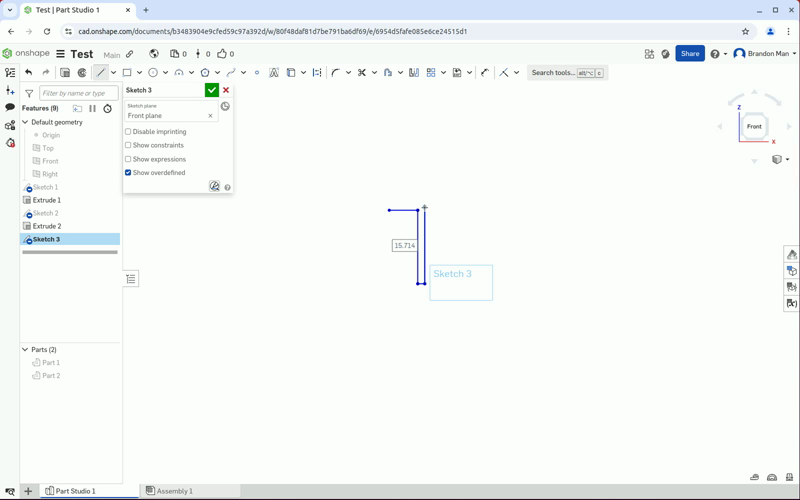
mouse_move(454, 207)
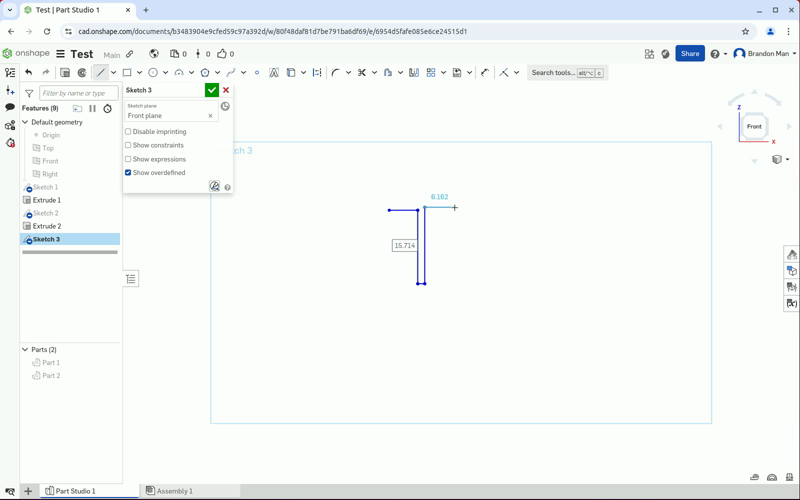
mouse_move(402, 207)
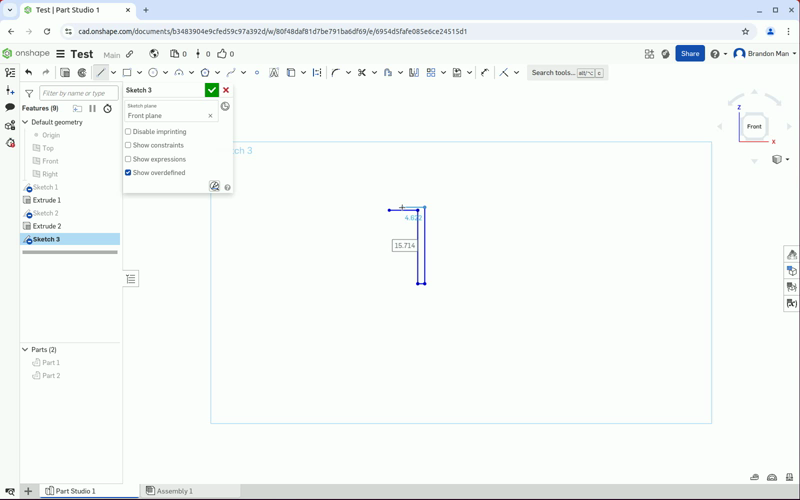
click(402, 207)
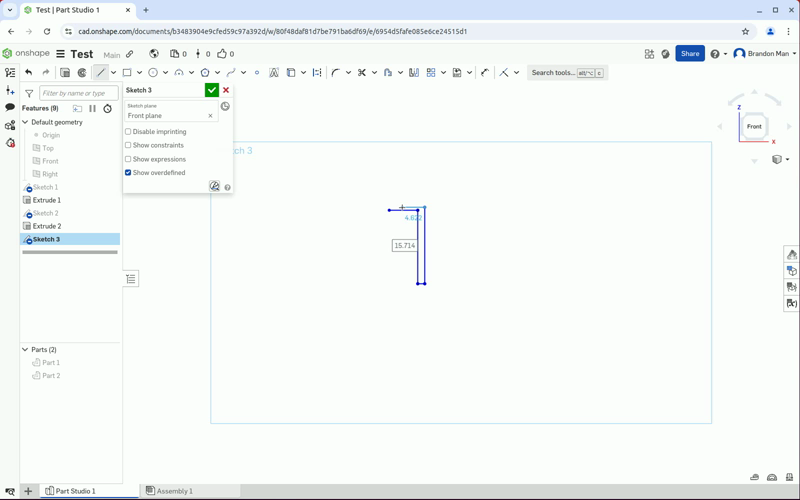
key_up(shift)
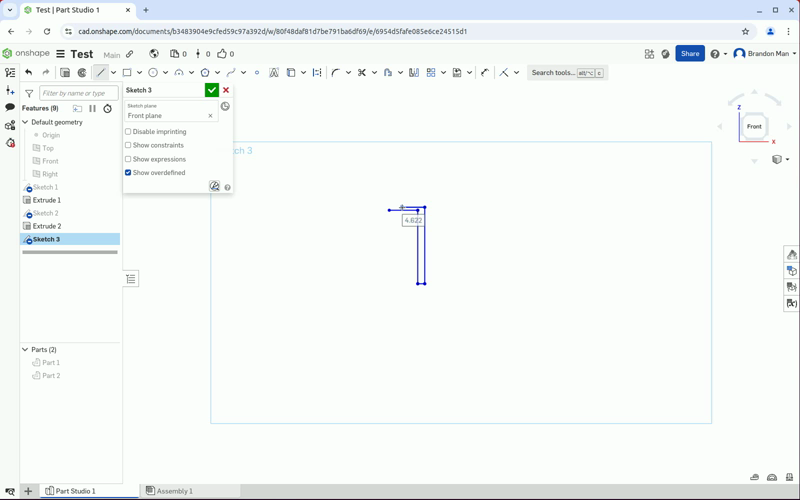
key_down(shift)
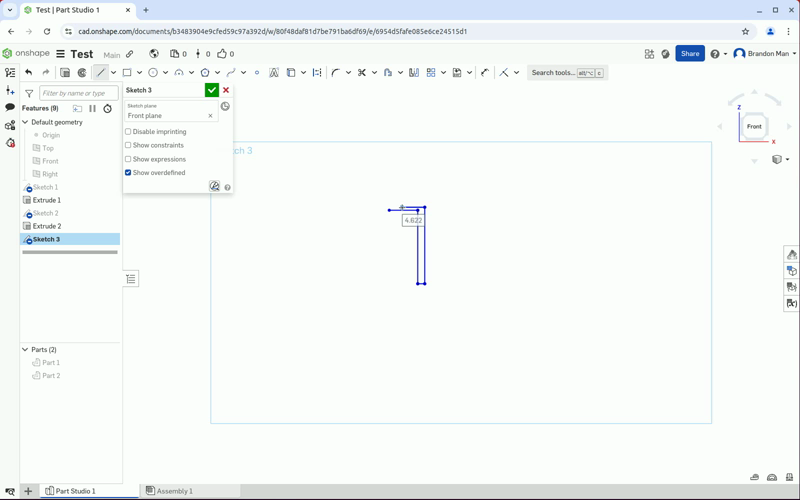
mouse_move(432, 207)
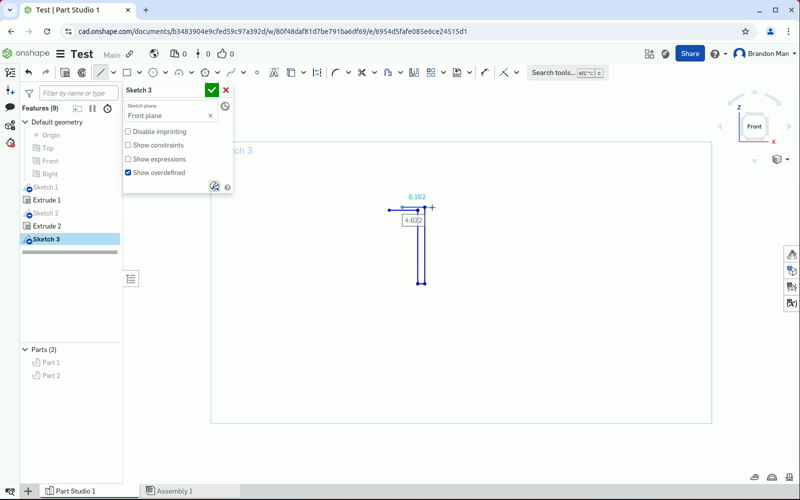
mouse_move(402, 196)
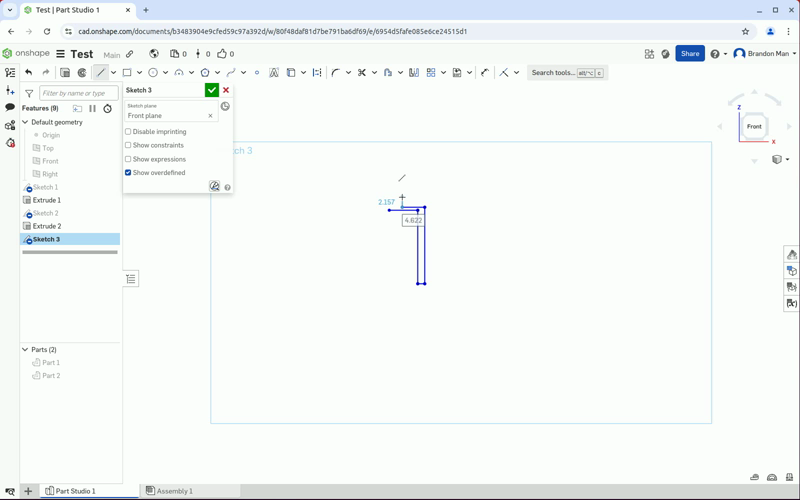
click(402, 196)
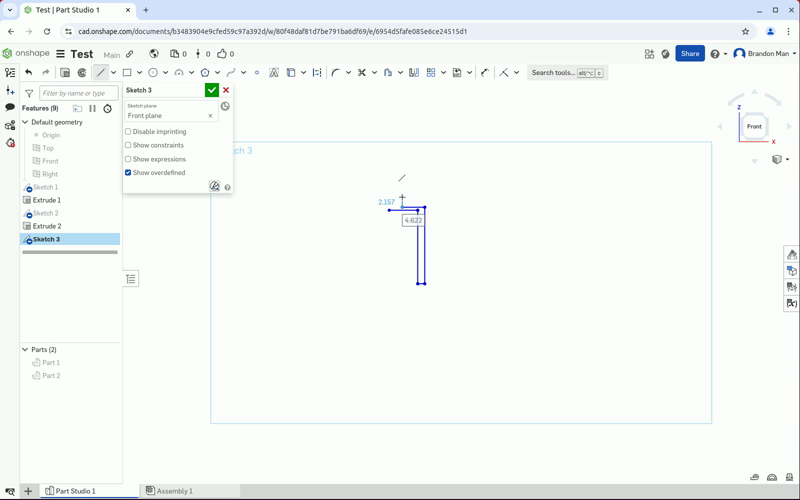
key_up(shift)
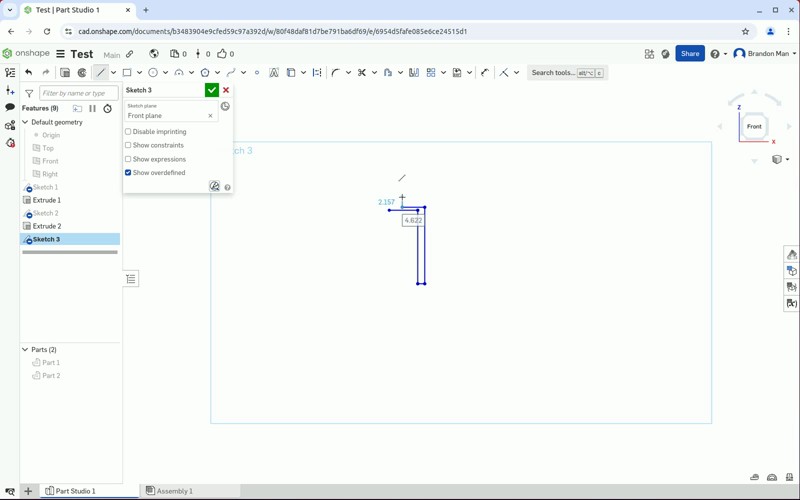
key_down(shift)
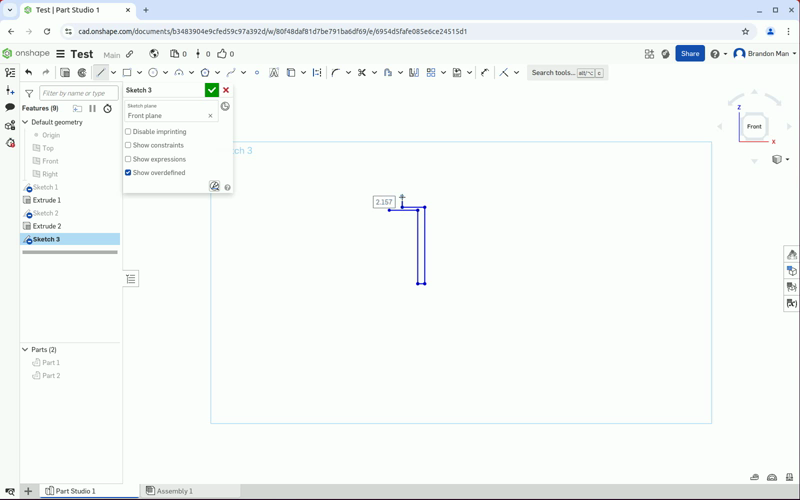
mouse_move(432, 196)
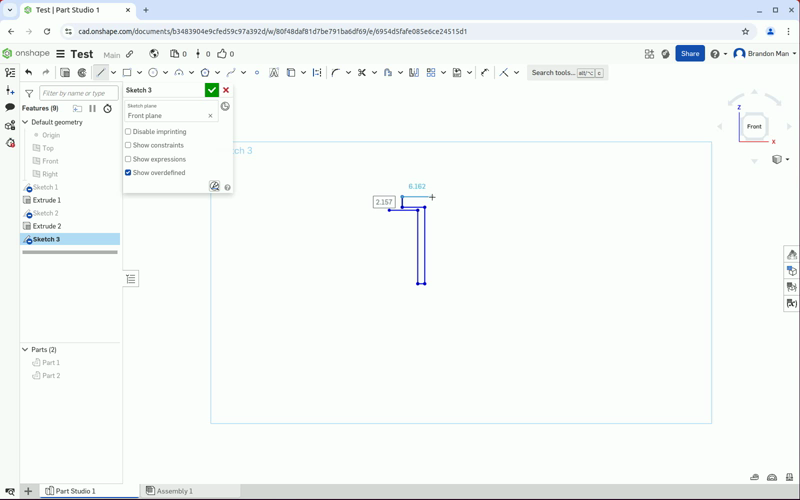
mouse_move(423, 196)
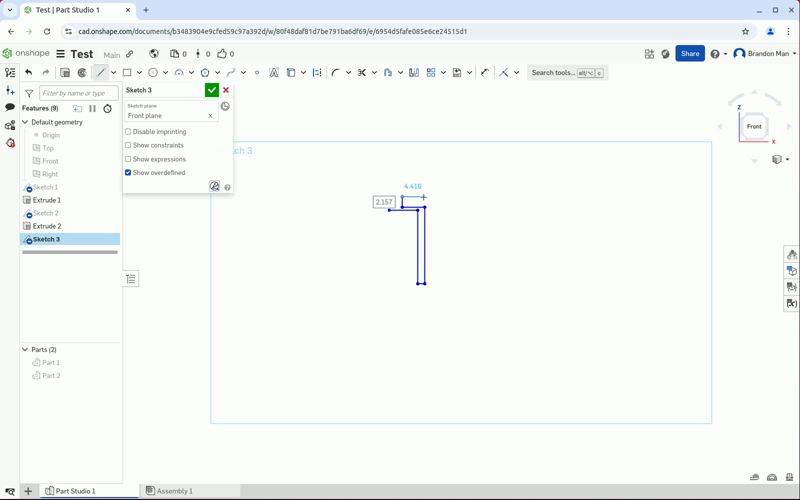
click(423, 196)
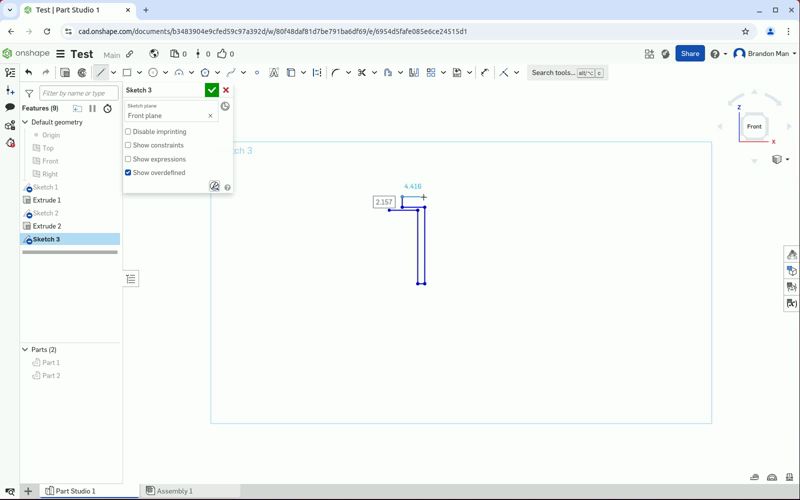
key_up(shift)
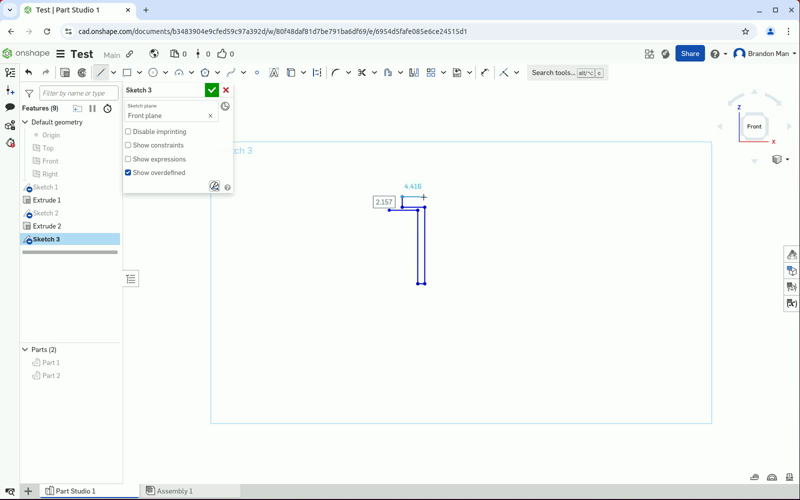
key_down(shift)
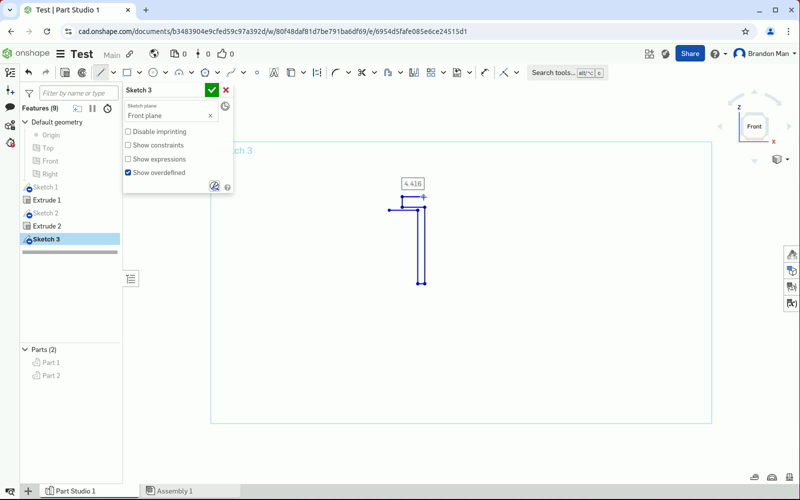
mouse_move(453, 196)
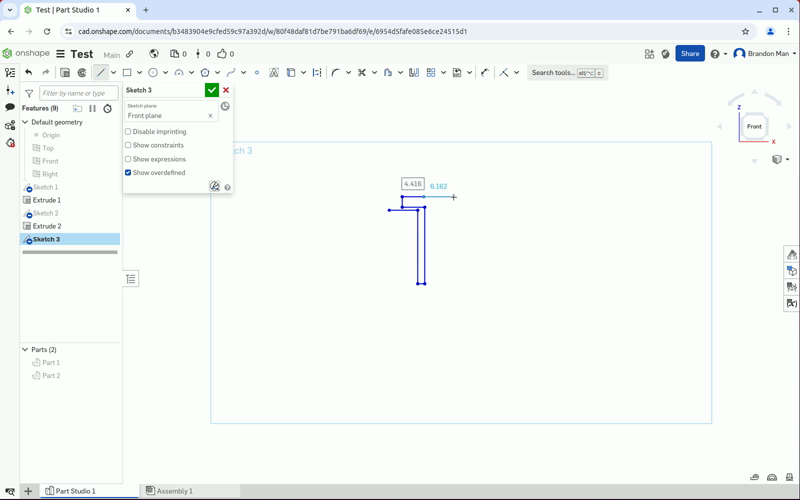
mouse_move(389, 170)
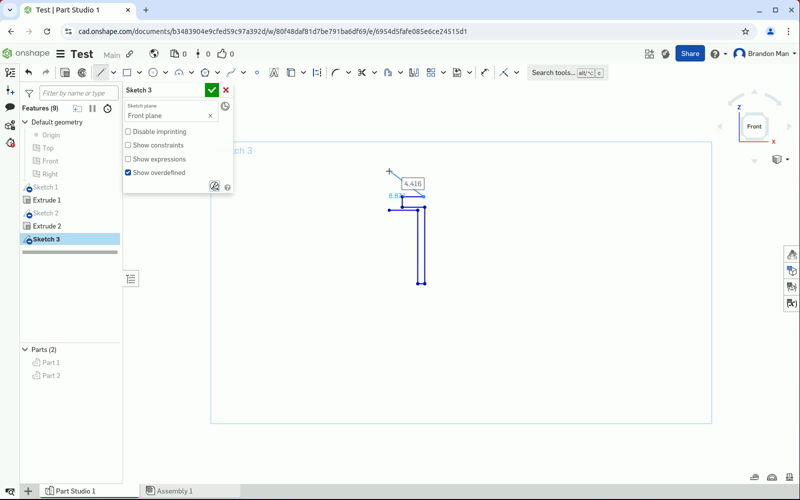
click(389, 170)
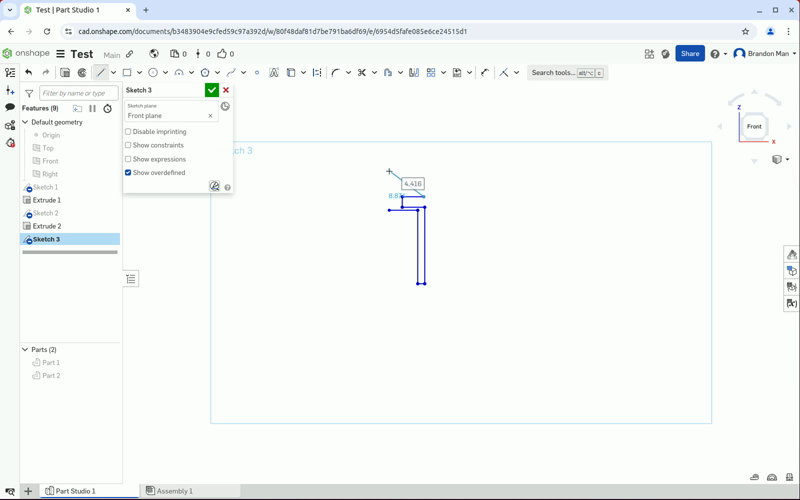
key_up(shift)
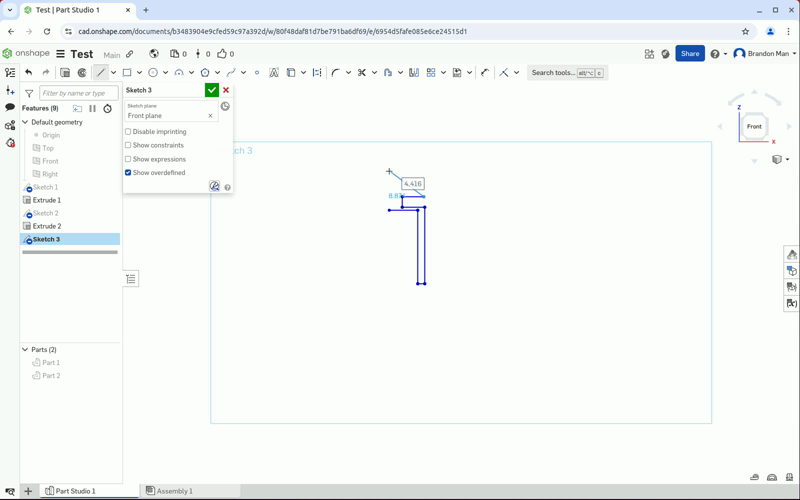
mouse_move(419, 170)
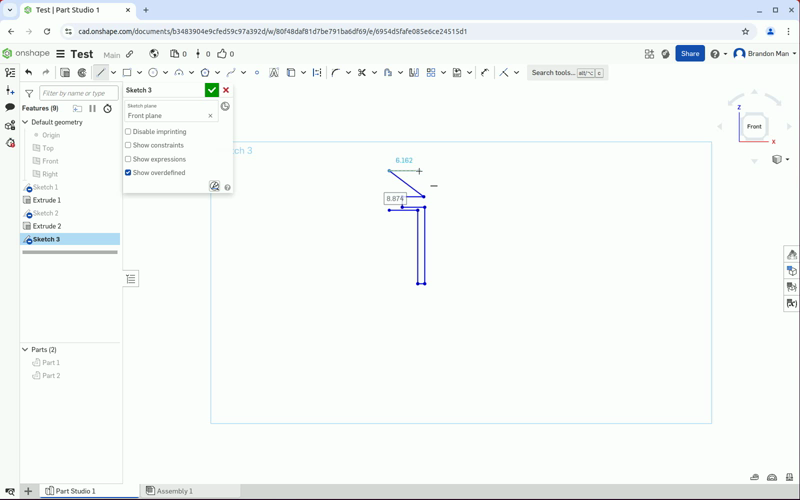
key_down(shift)
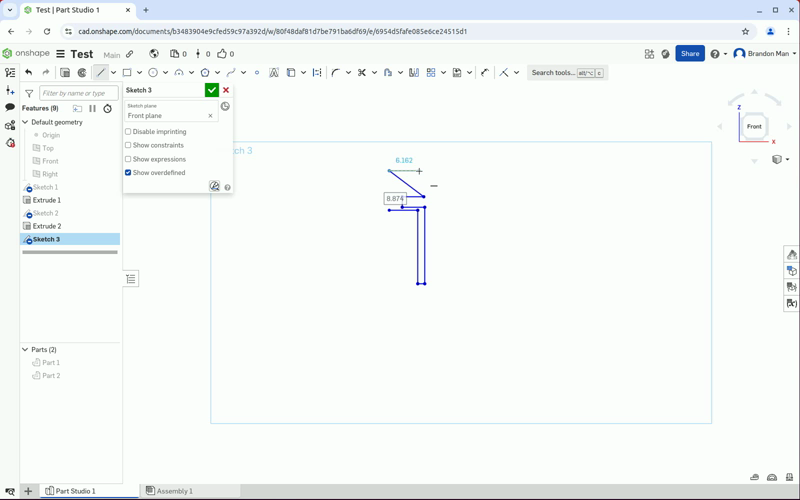
mouse_move(389, 210)
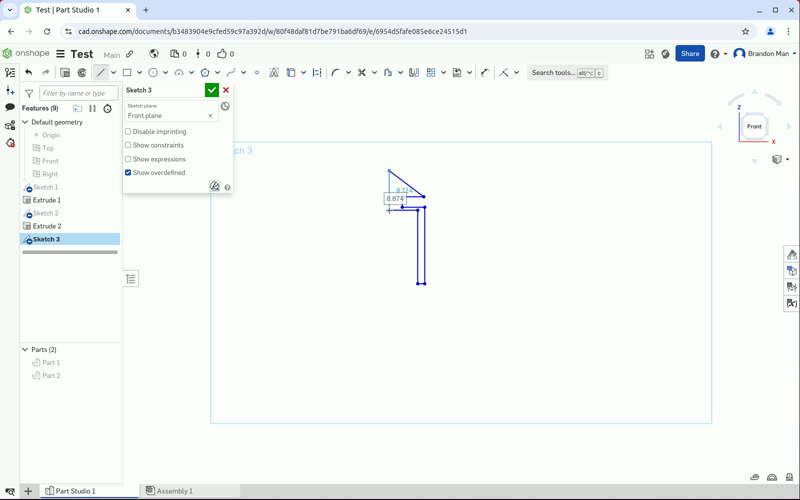
key_up(shift)
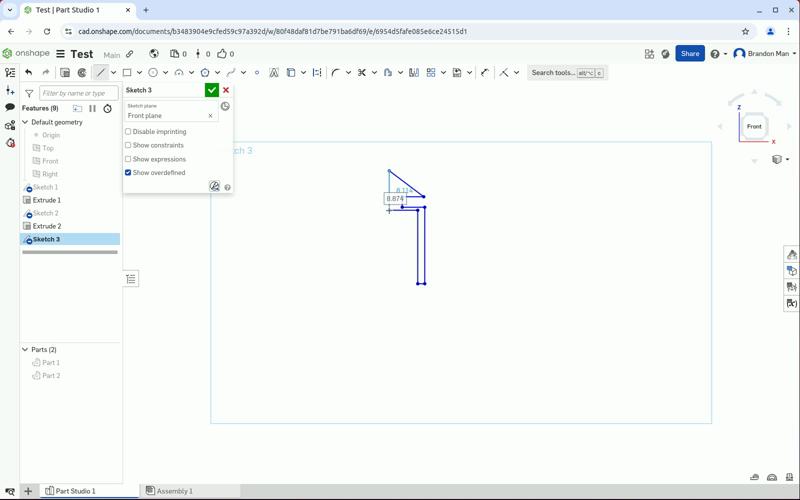
click(389, 210)
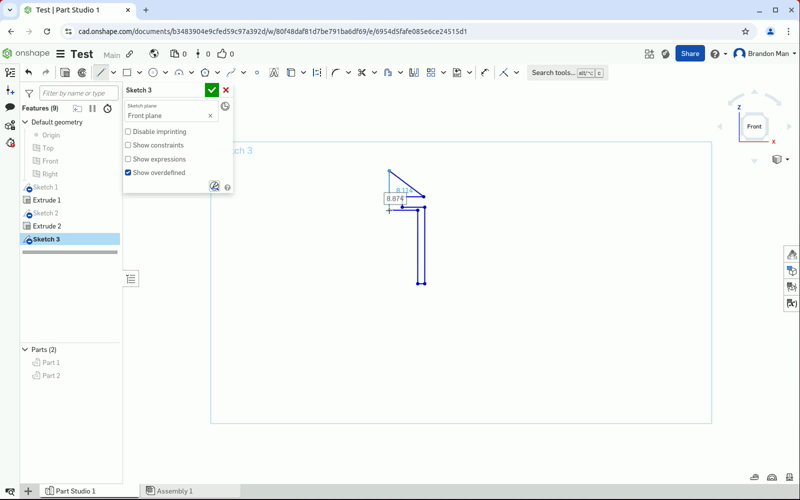
key(esc)
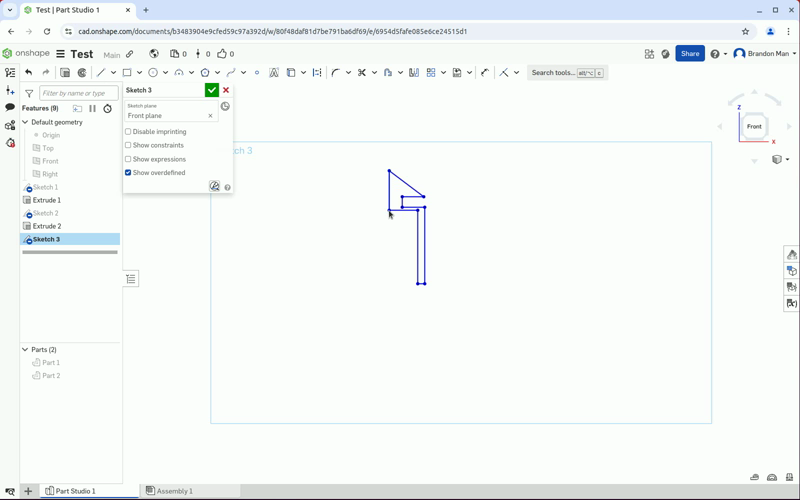
mouse_move(422, 259)
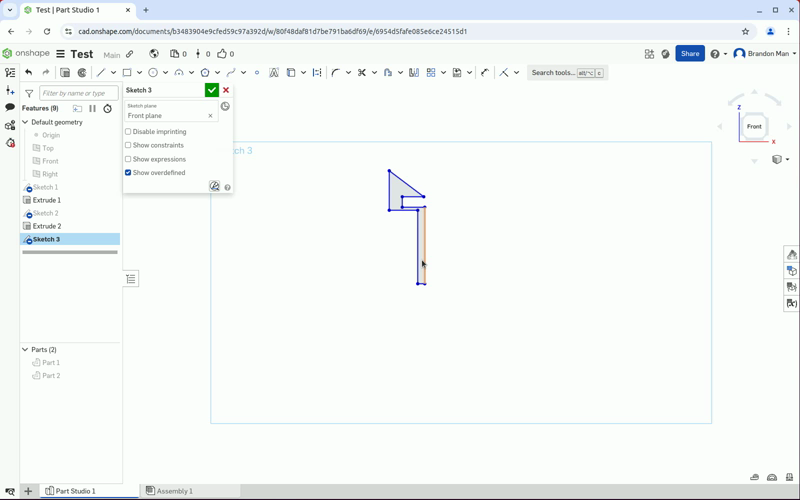
scroll(6)
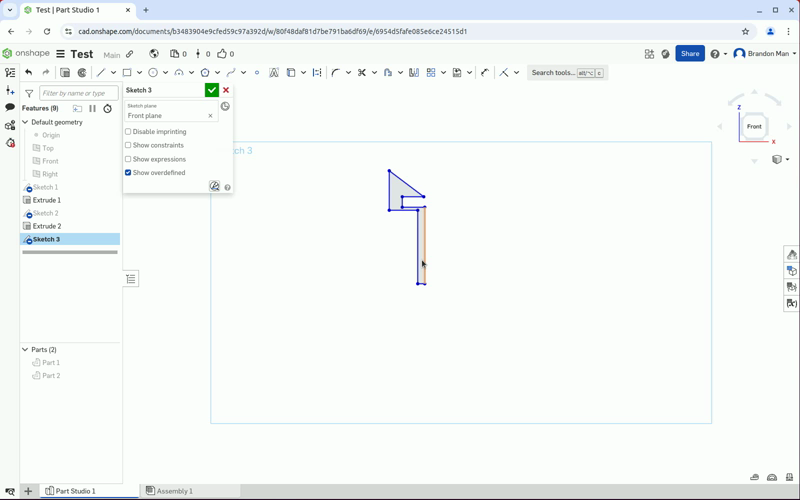
scroll(6)
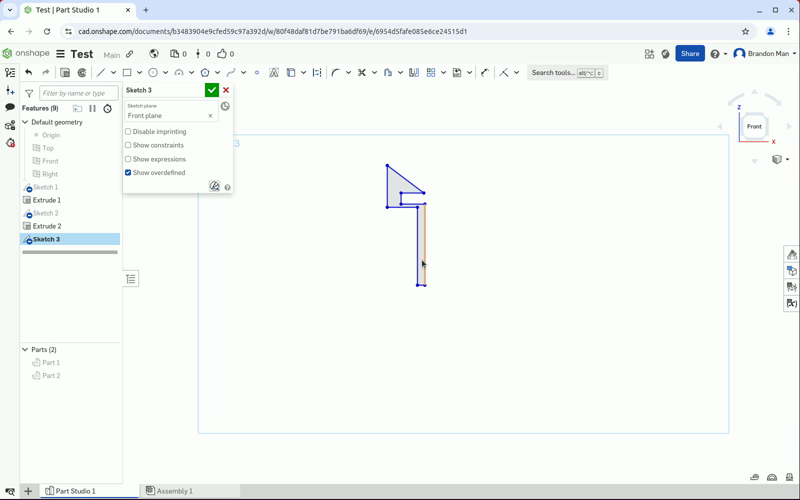
scroll(6)
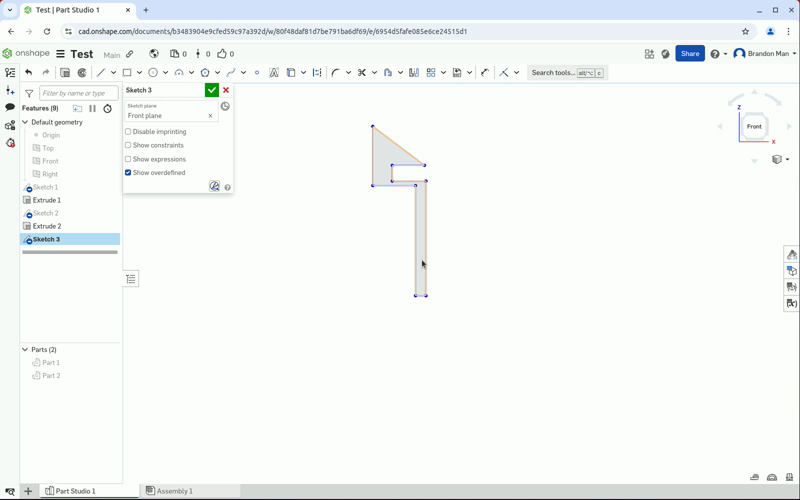
scroll(6)
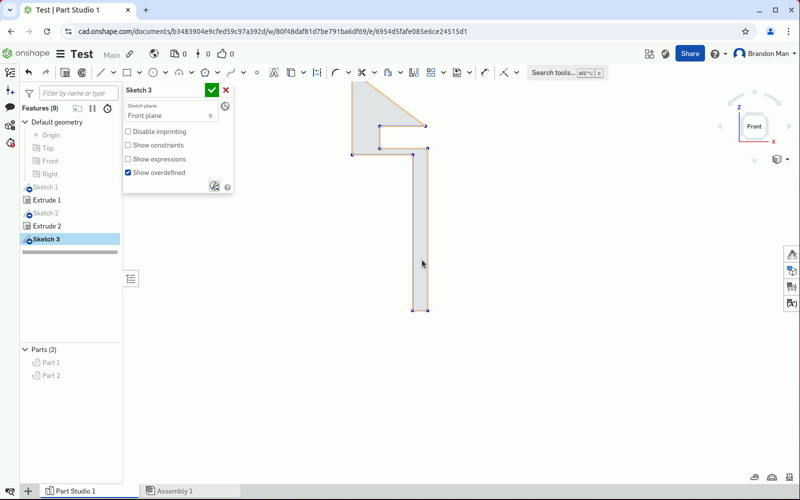
scroll(6)
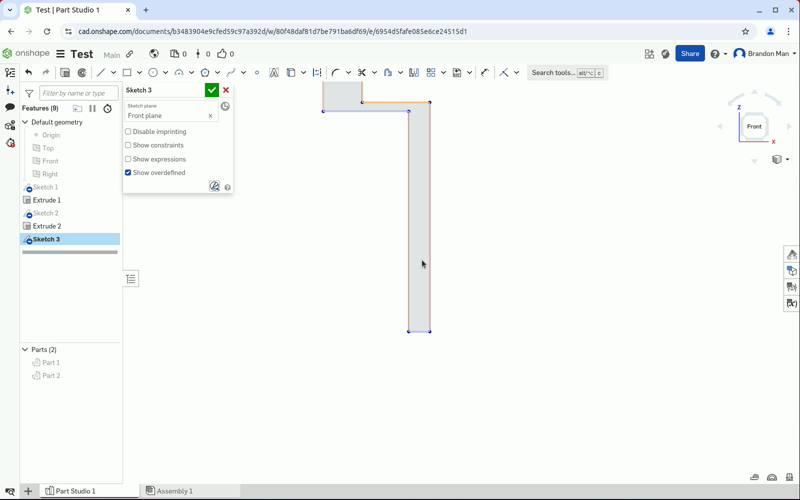
scroll(6)
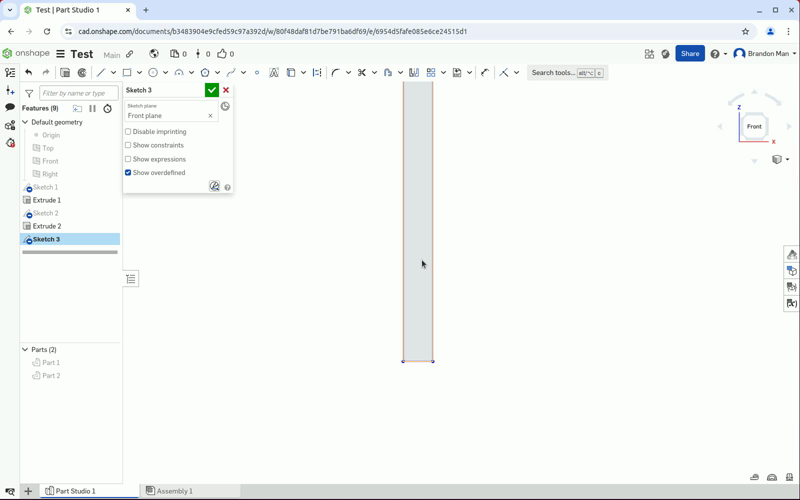
scroll(6)
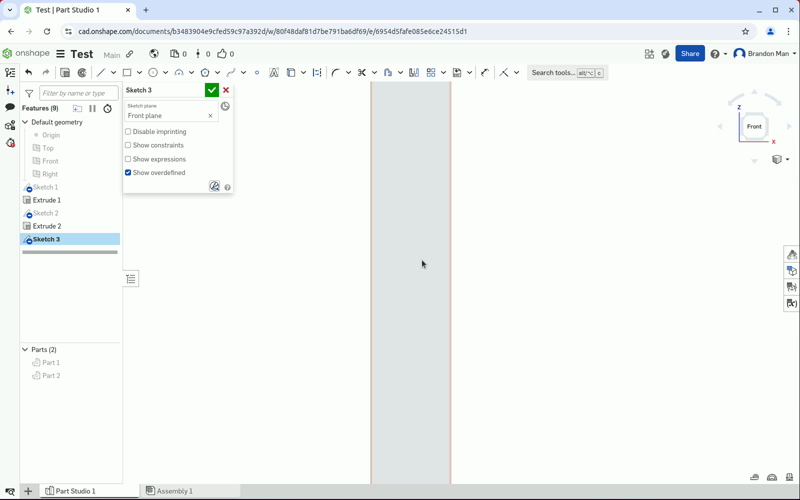
click(422, 259)
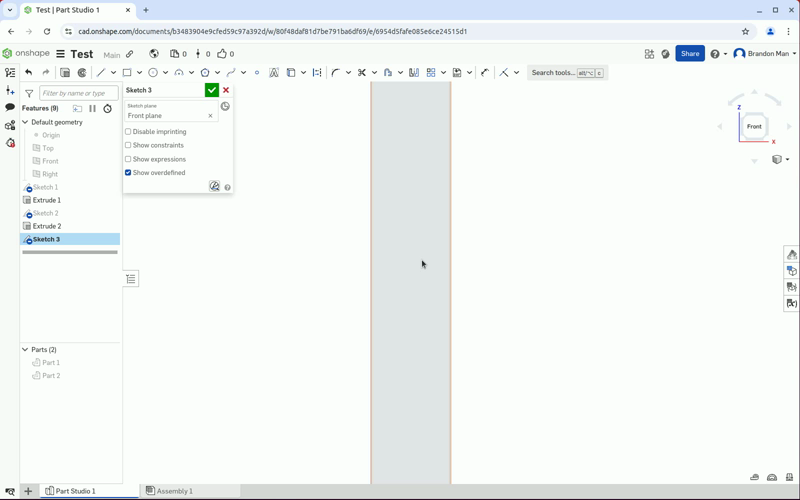
scroll(-6)
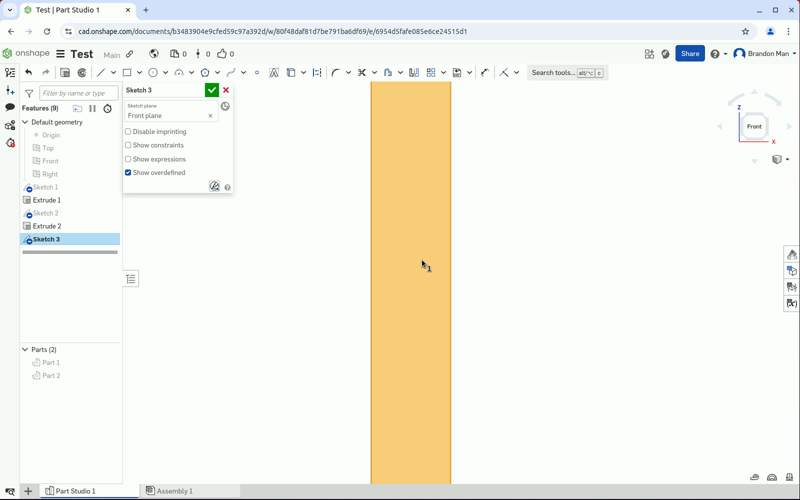
scroll(-6)
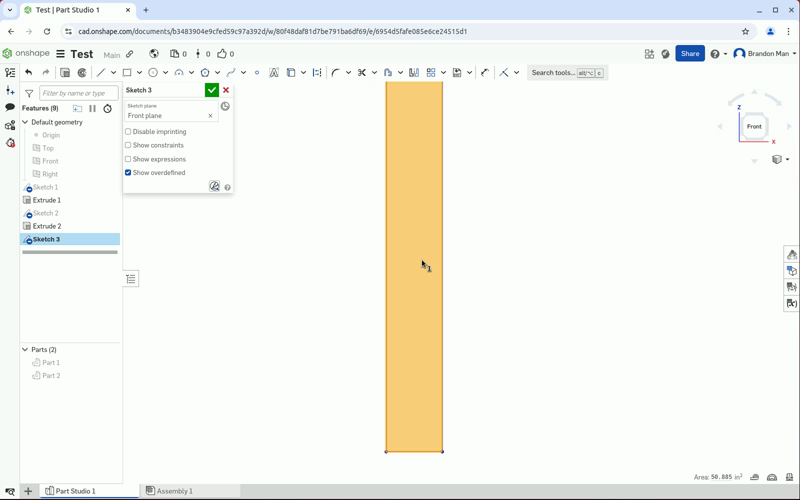
scroll(-6)
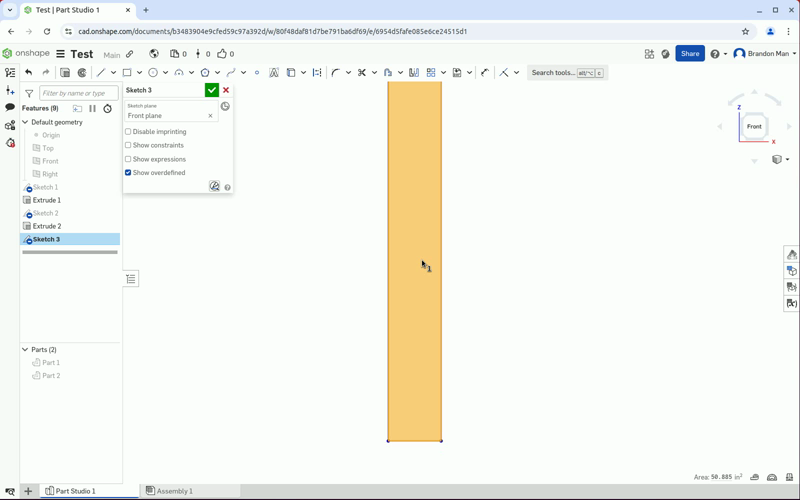
scroll(-6)
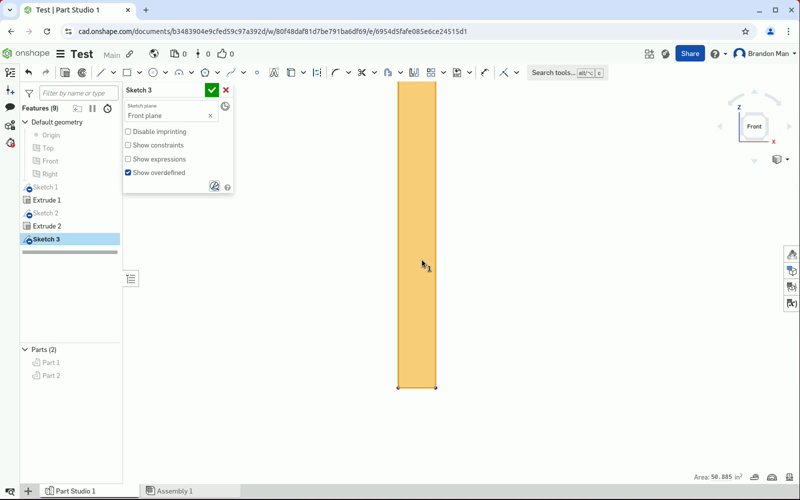
scroll(-6)
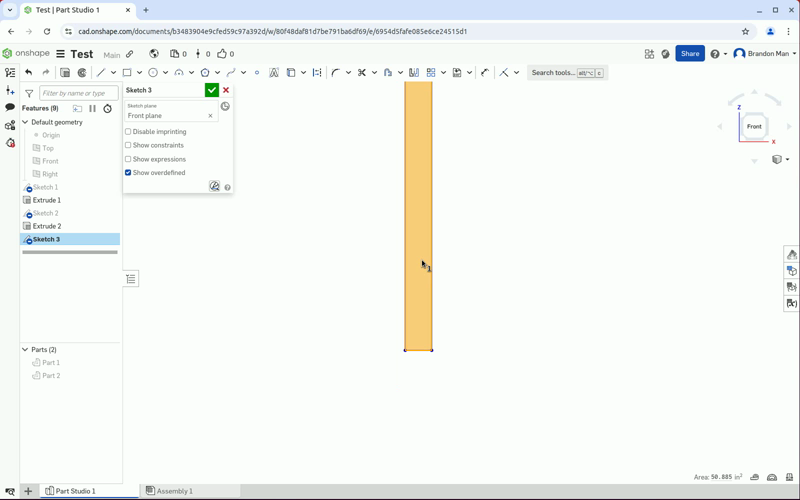
scroll(-6)
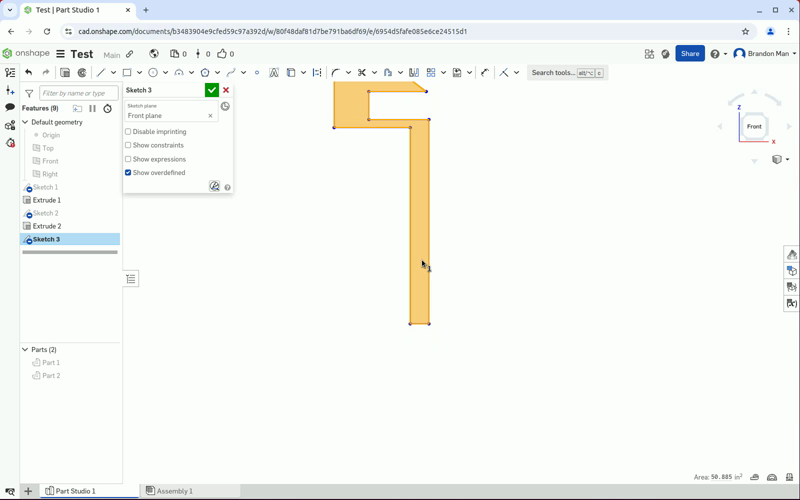
scroll(-6)
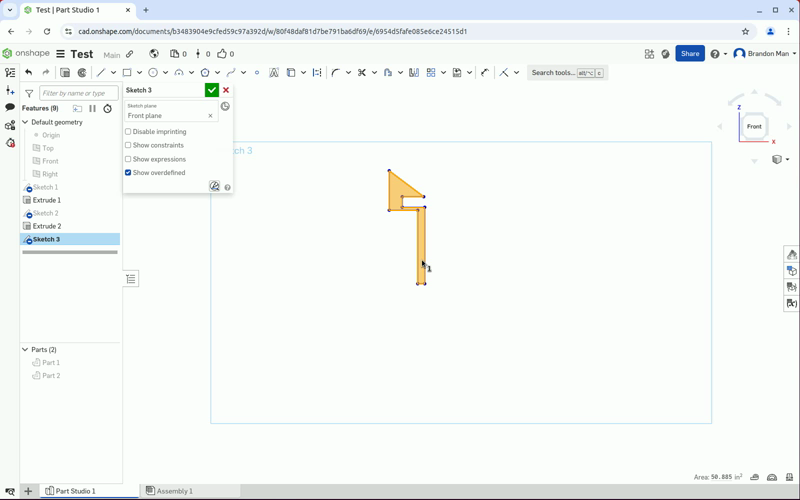
mouse_move(73, 352)
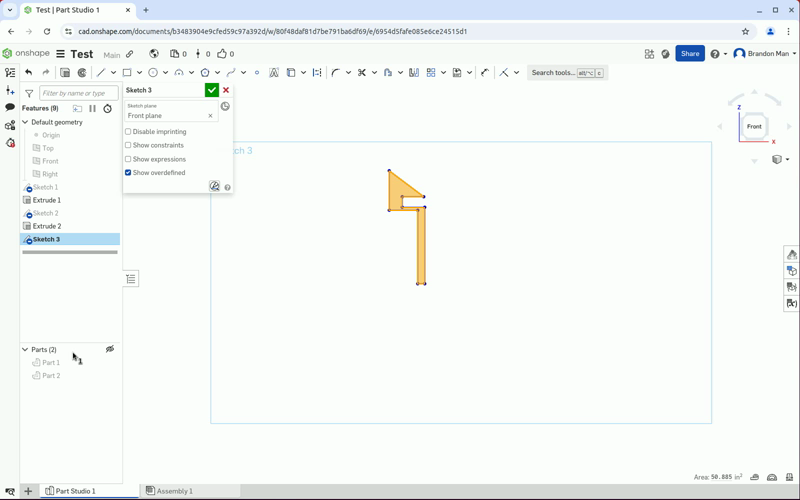
key(shift+y)
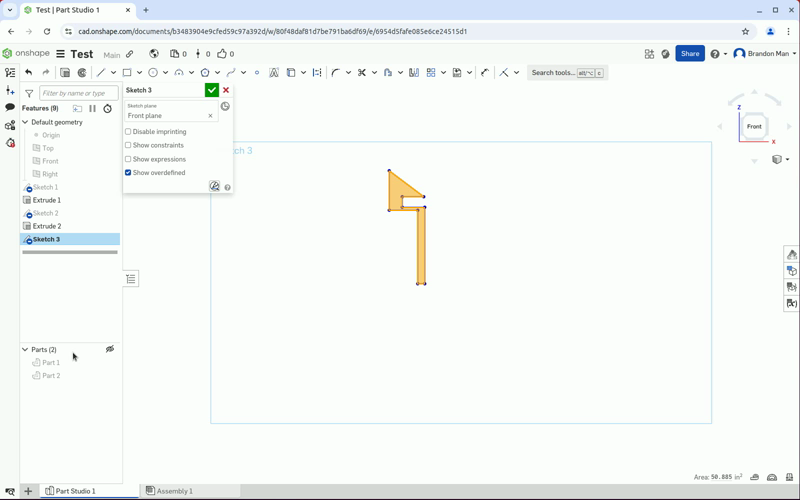
key(shift+e)
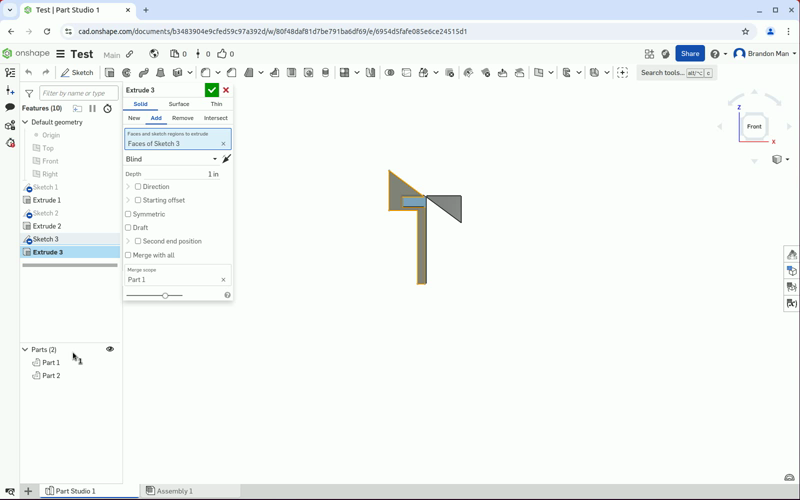
mouse_move(143, 106)
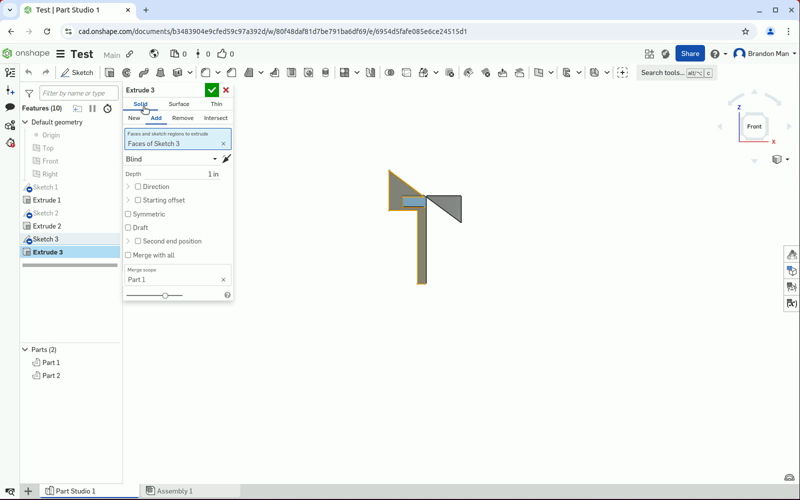
click(143, 106)
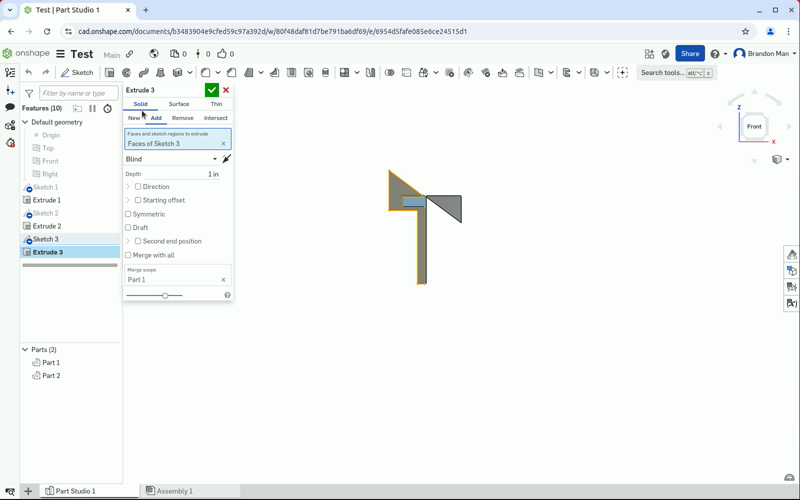
mouse_move(137, 120)
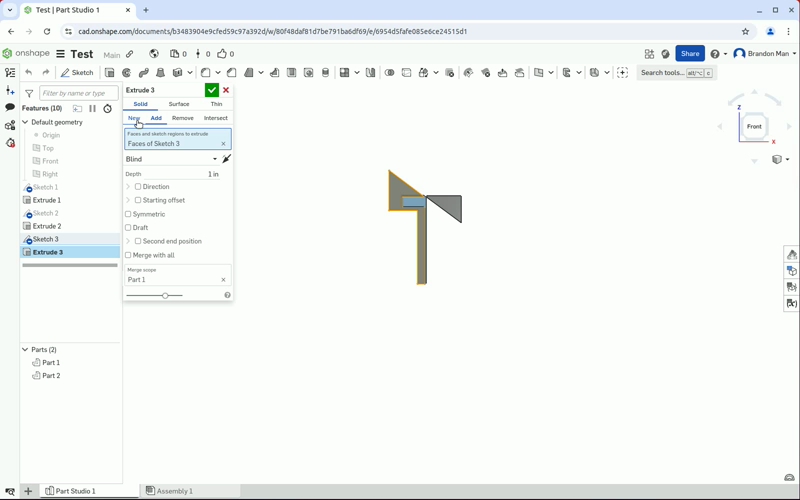
click(137, 120)
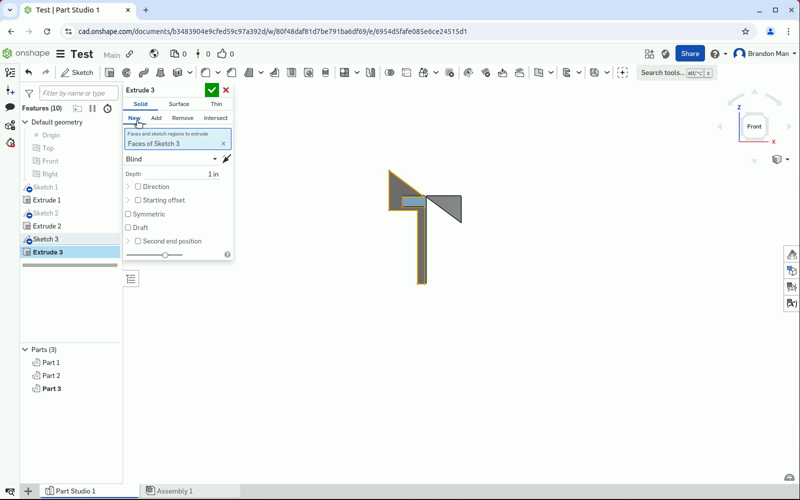
key(tab, 4)
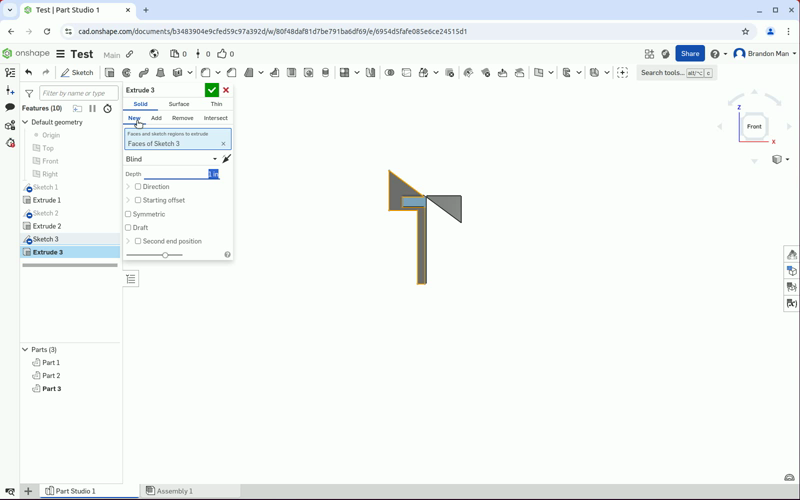
text(0.241)
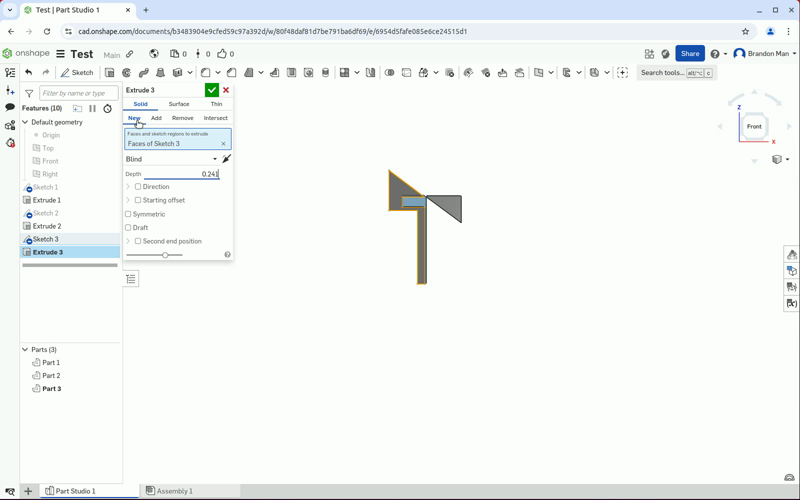
key(enter)
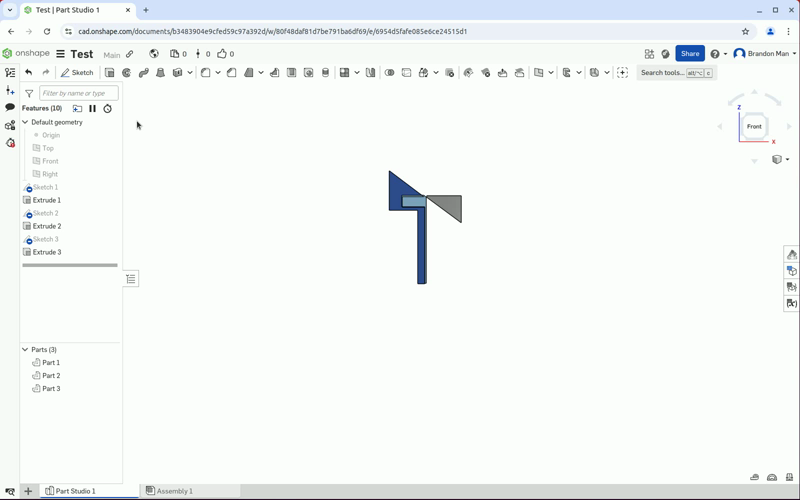
key(shift+h)
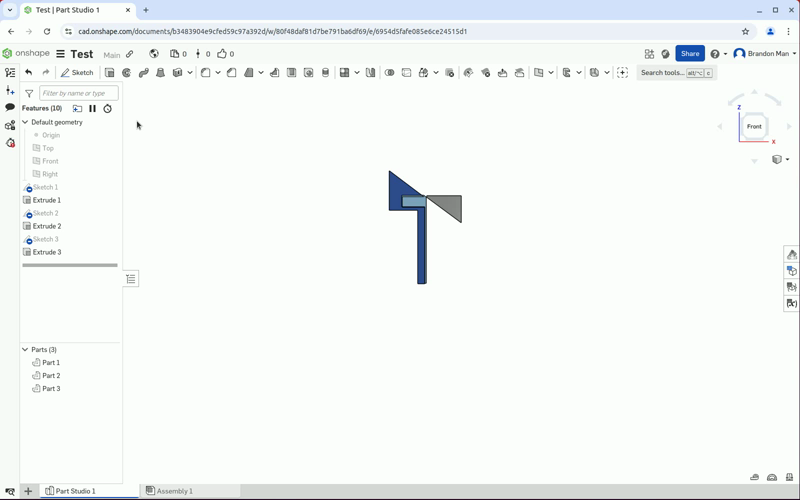
key(shift+h)
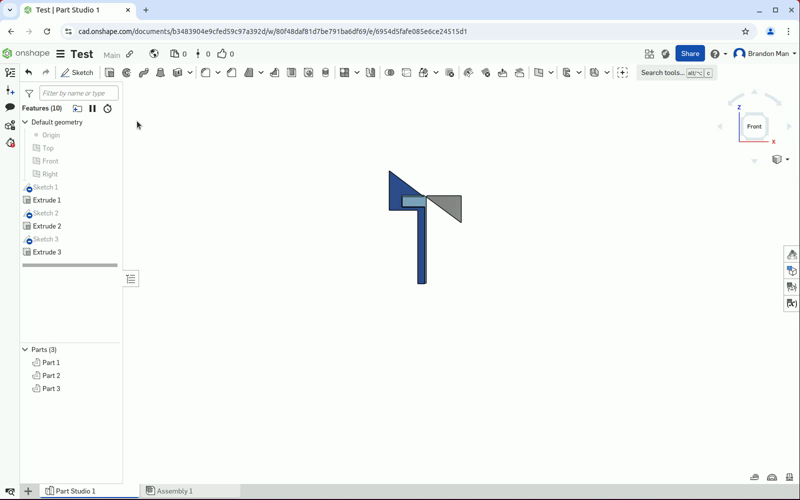
mouse_move(73, 189)
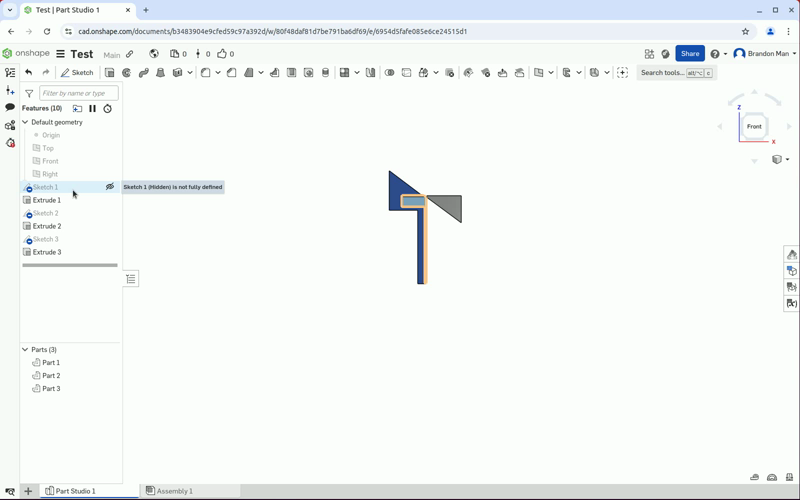
click(73, 189)
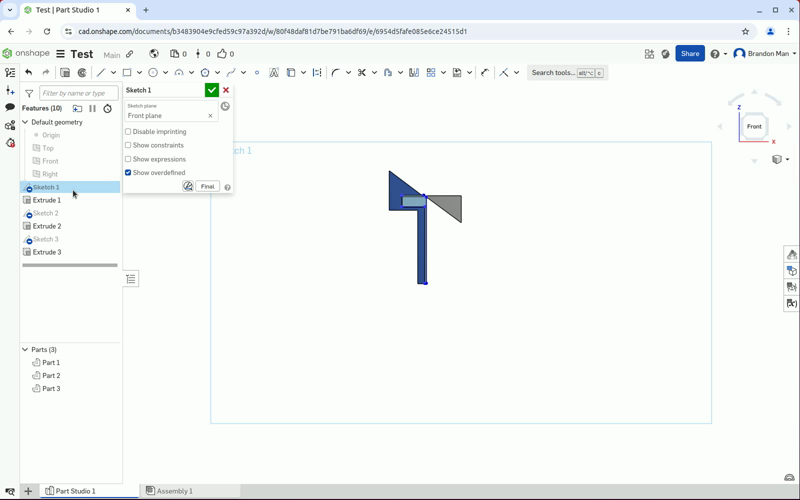
mouse_move(229, 92)
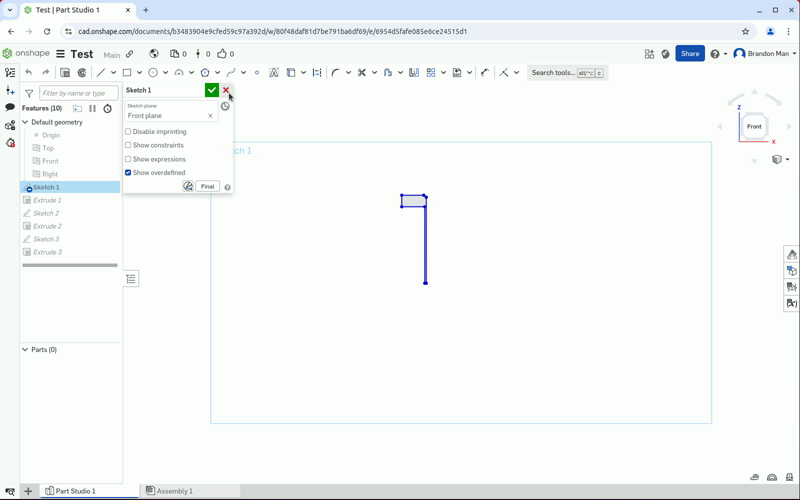
click(229, 92)
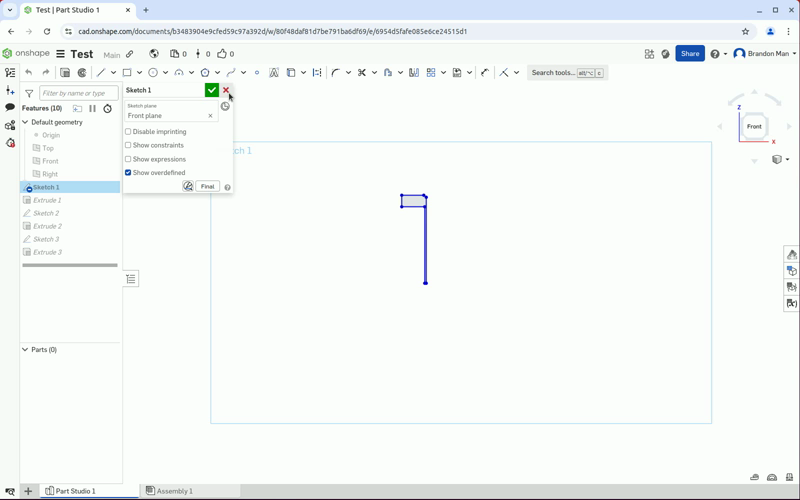
key(shift+s)
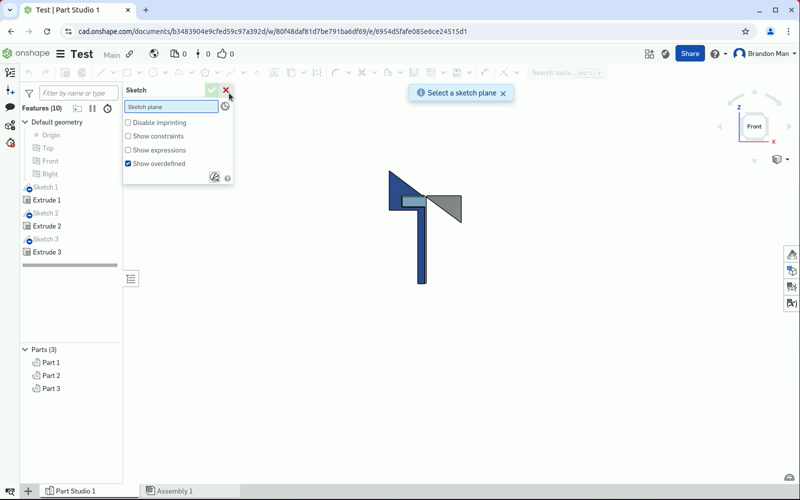
mouse_move(73, 163)
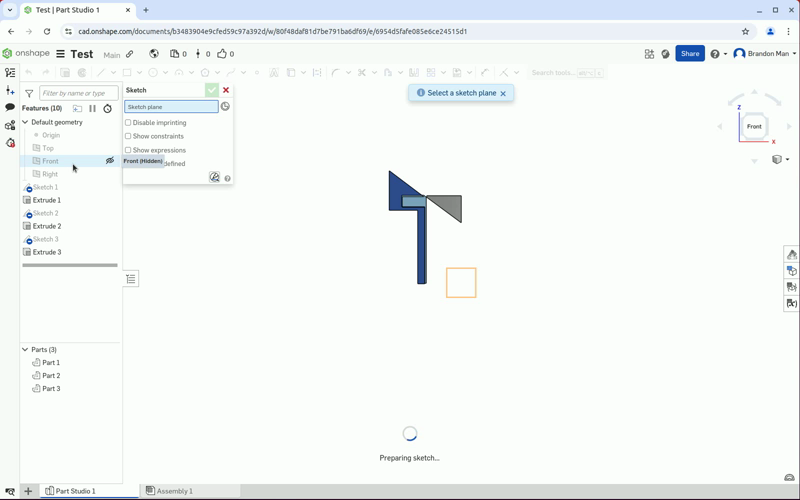
click(73, 163)
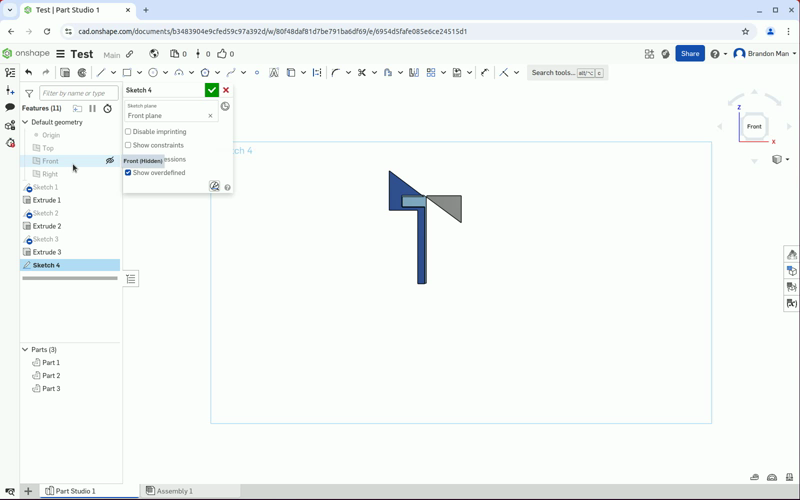
mouse_move(73, 352)
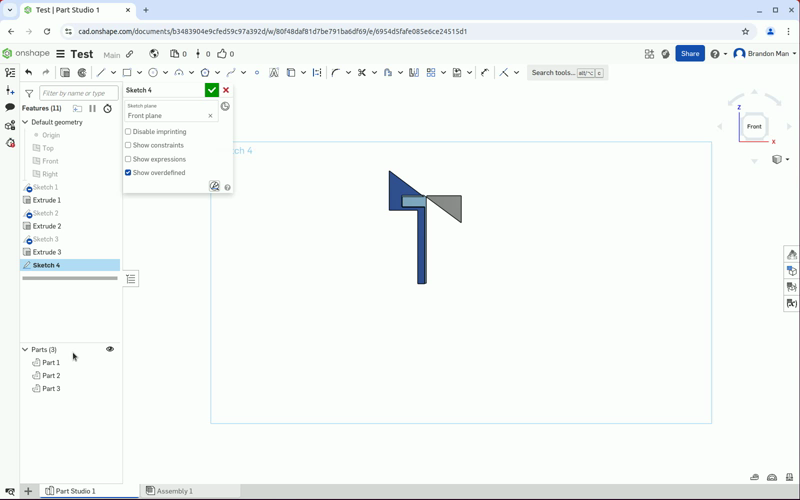
key(y)
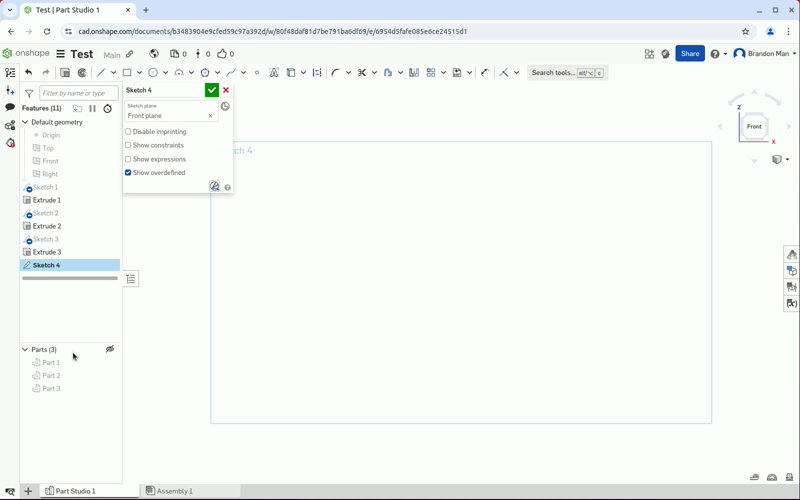
key(l)
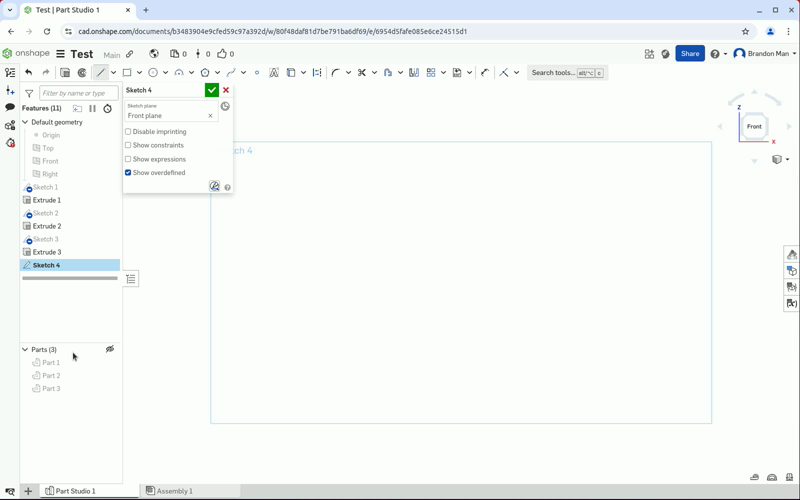
key_down(shift)
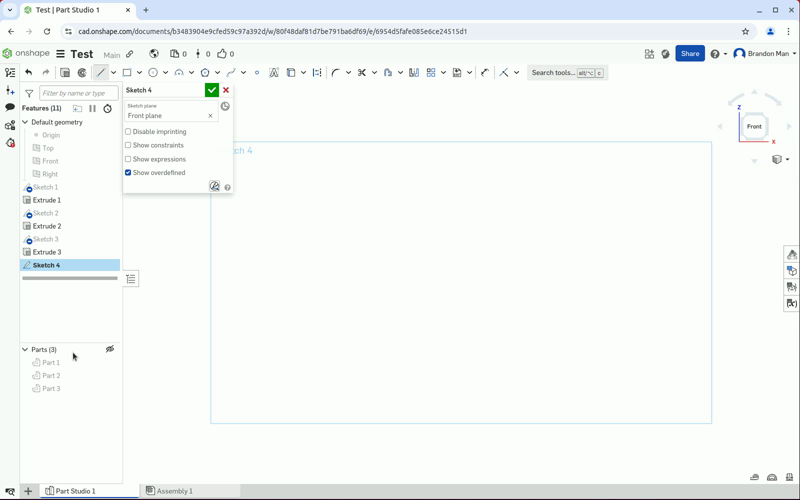
mouse_move(424, 196)
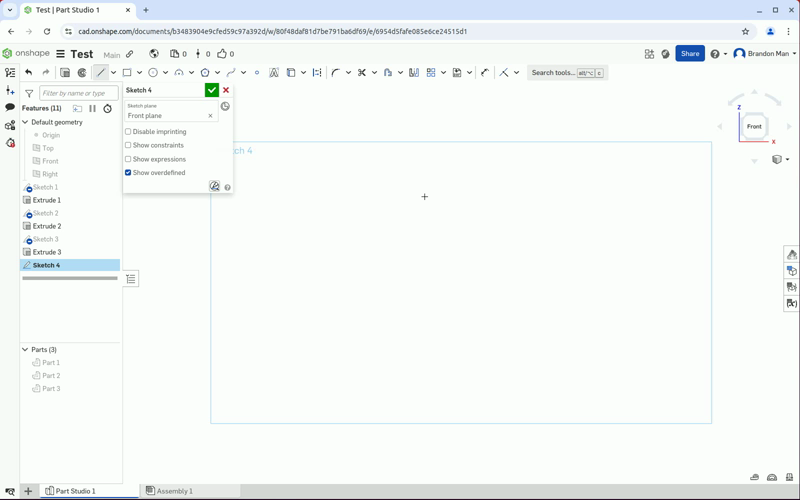
click(424, 196)
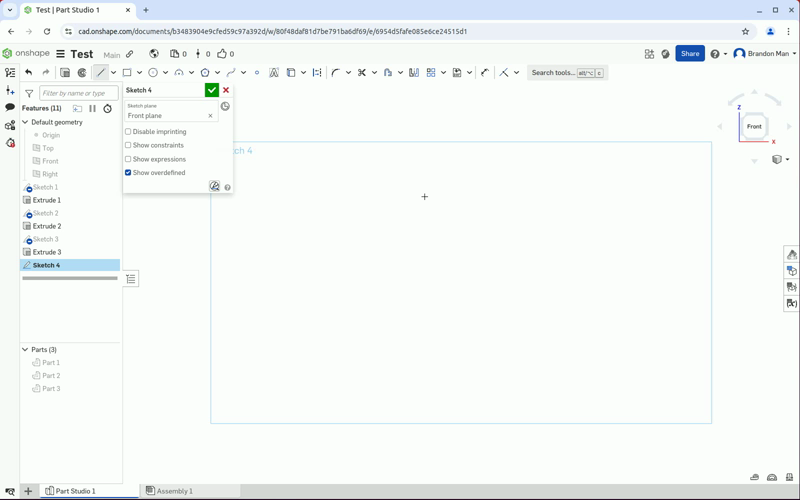
key_up(shift)
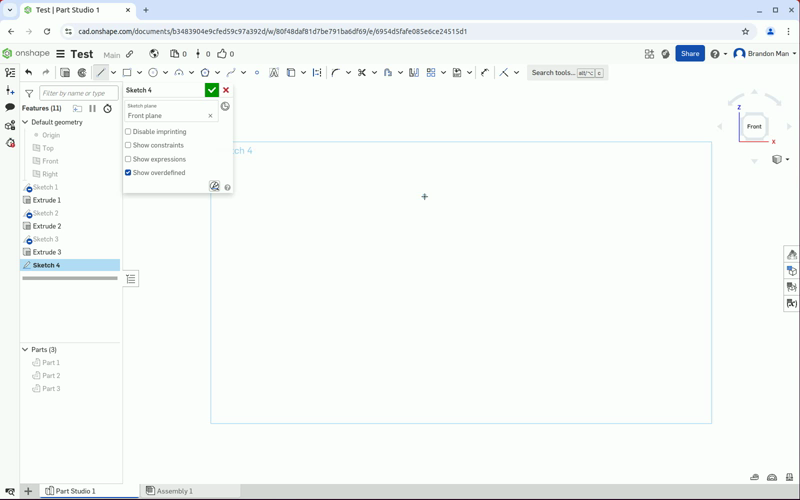
key_down(shift)
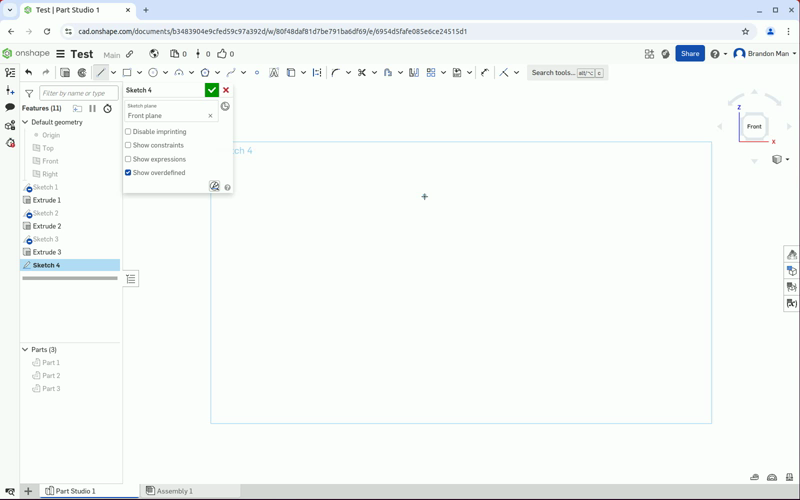
mouse_move(454, 196)
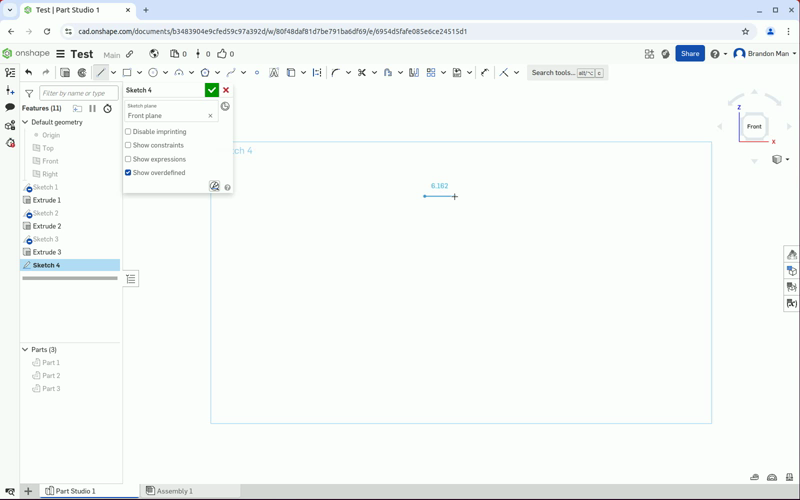
mouse_move(428, 198)
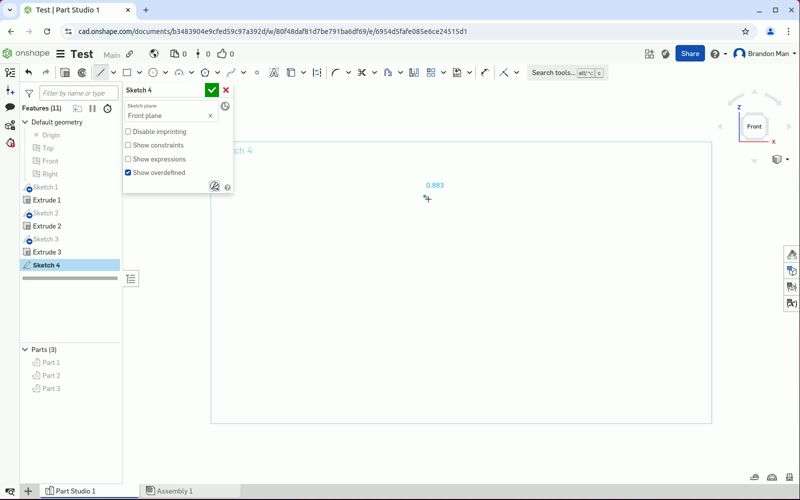
scroll(6)
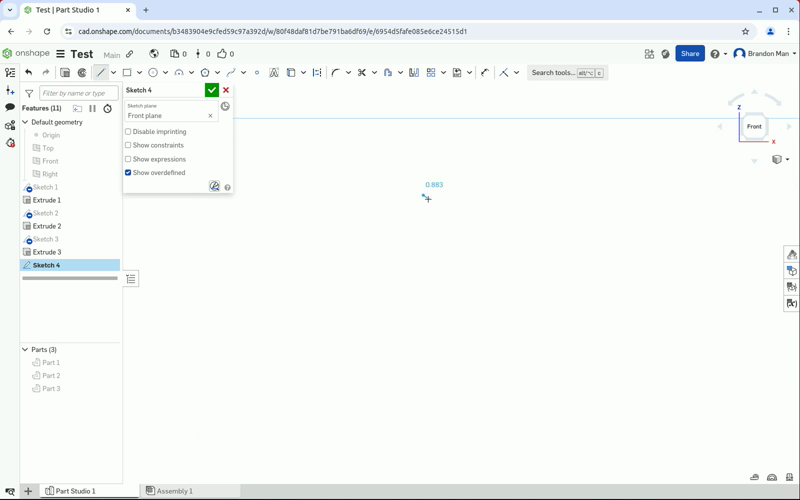
scroll(6)
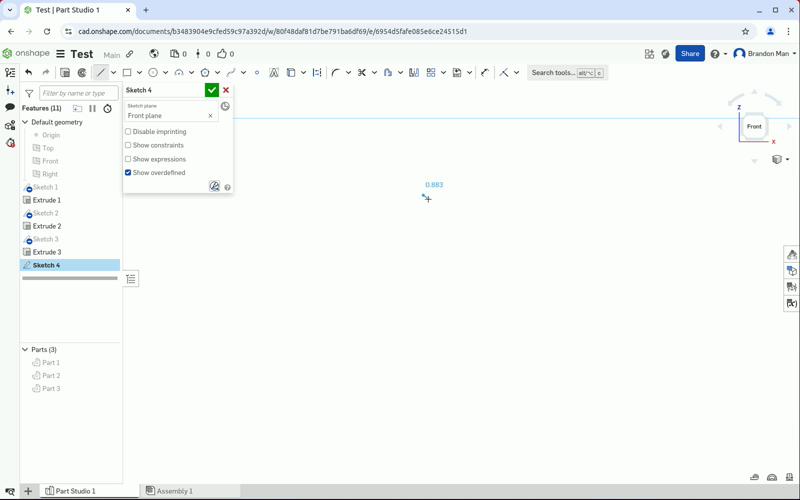
scroll(6)
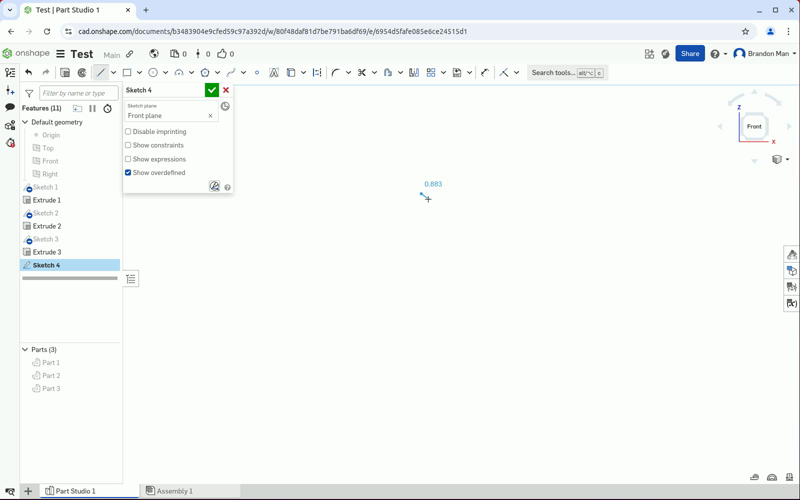
scroll(6)
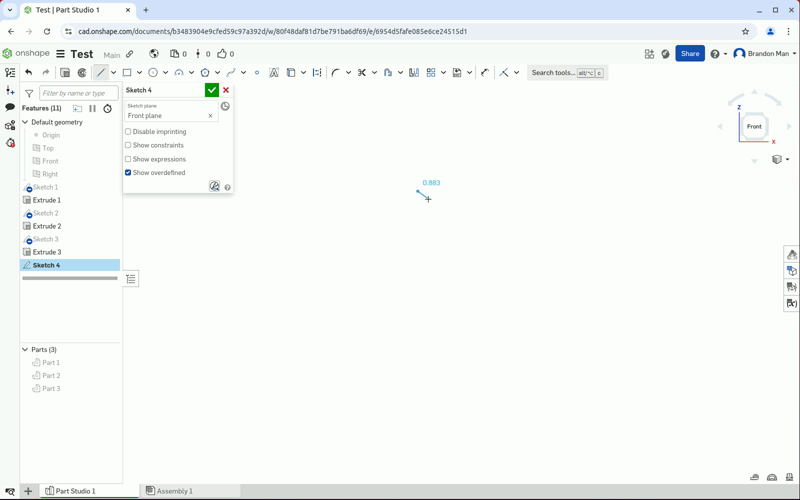
scroll(6)
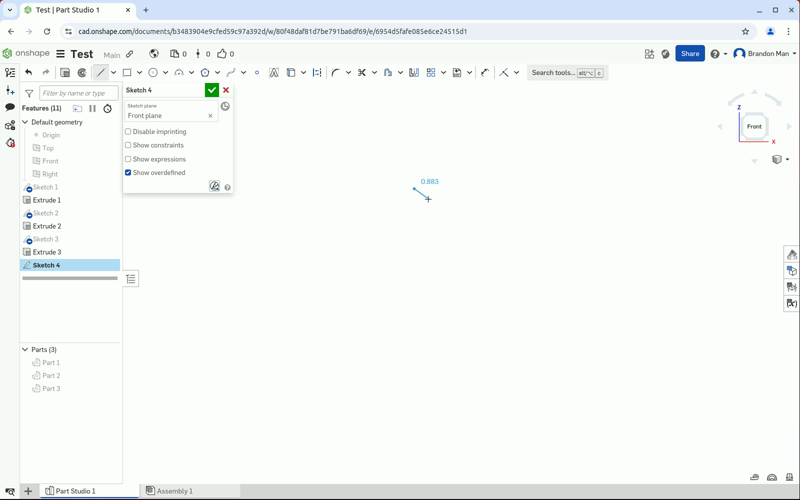
scroll(6)
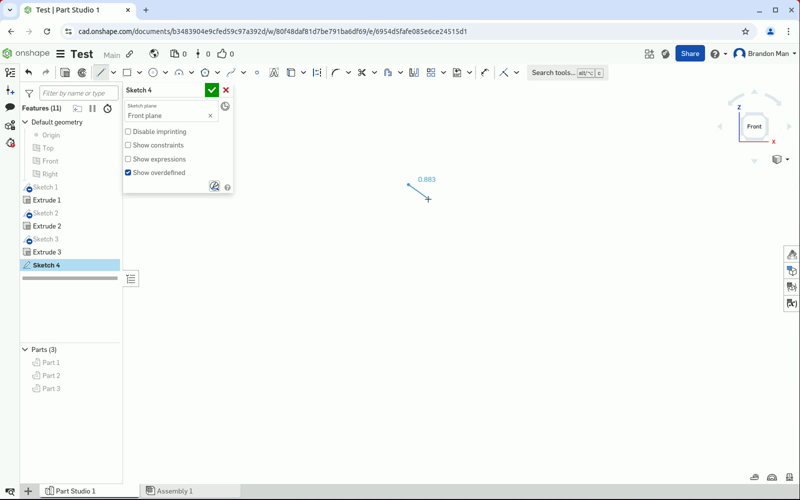
scroll(6)
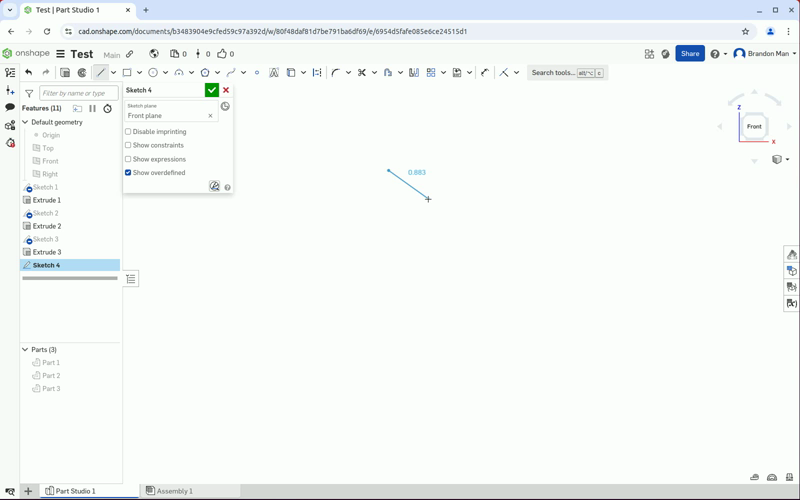
click(428, 198)
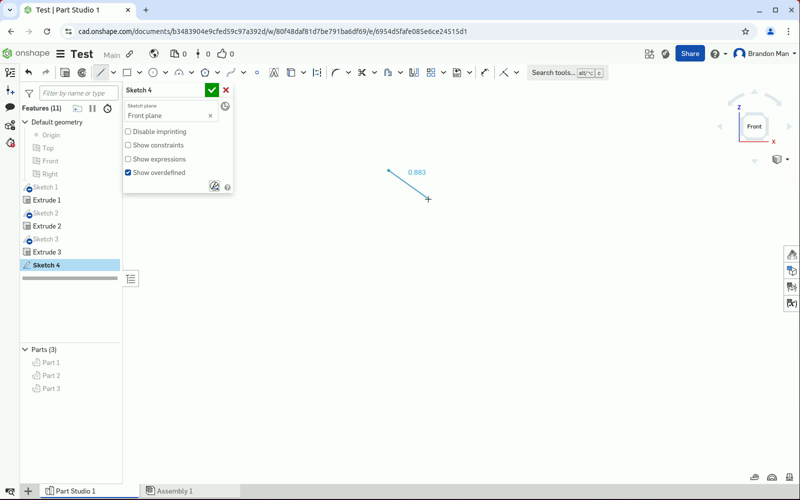
scroll(-6)
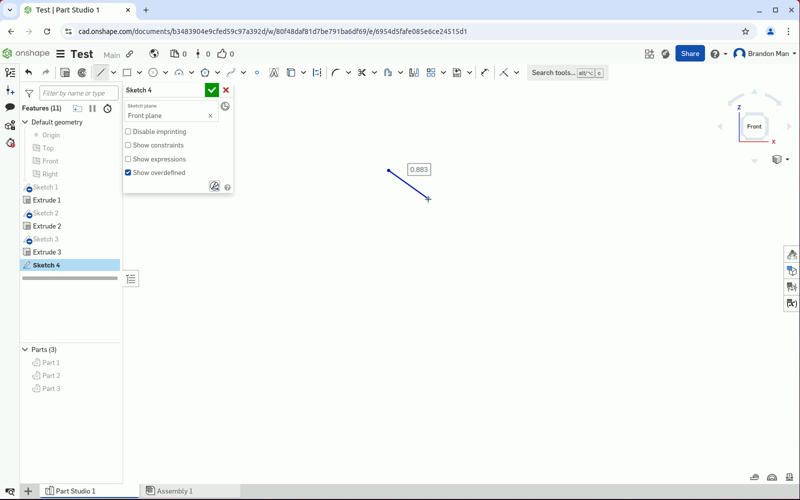
scroll(-6)
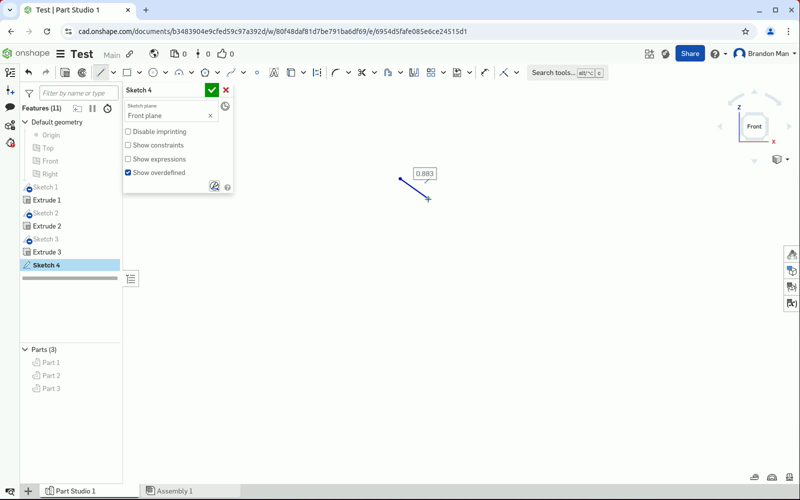
scroll(-6)
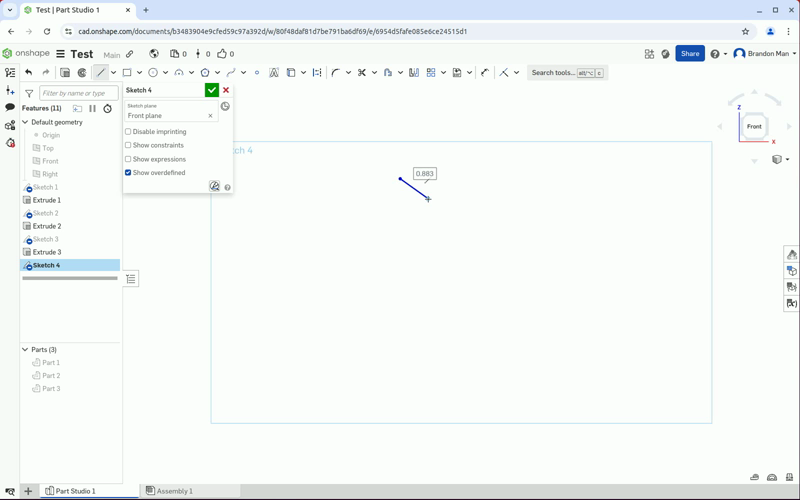
scroll(-6)
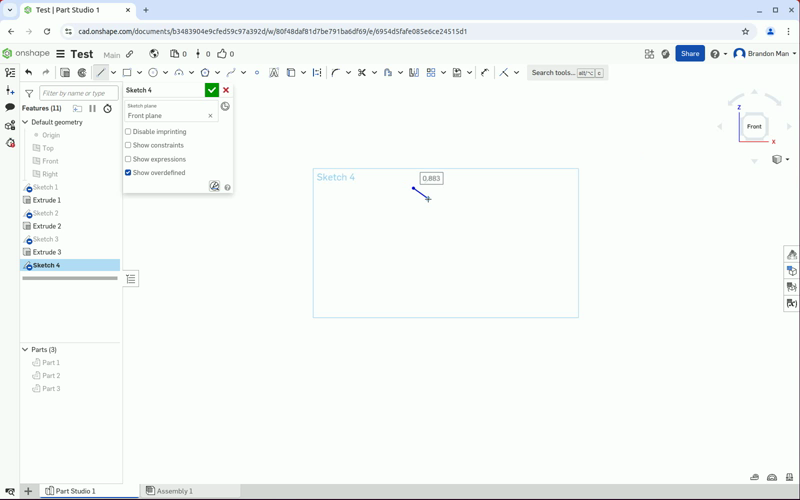
scroll(-6)
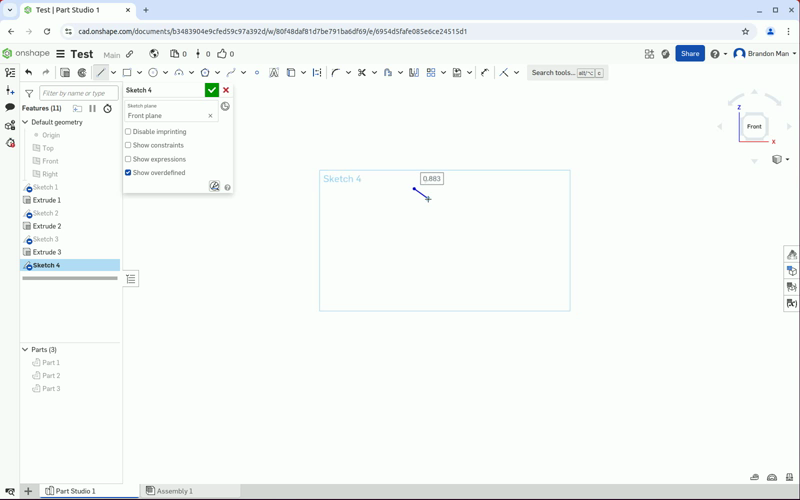
scroll(-6)
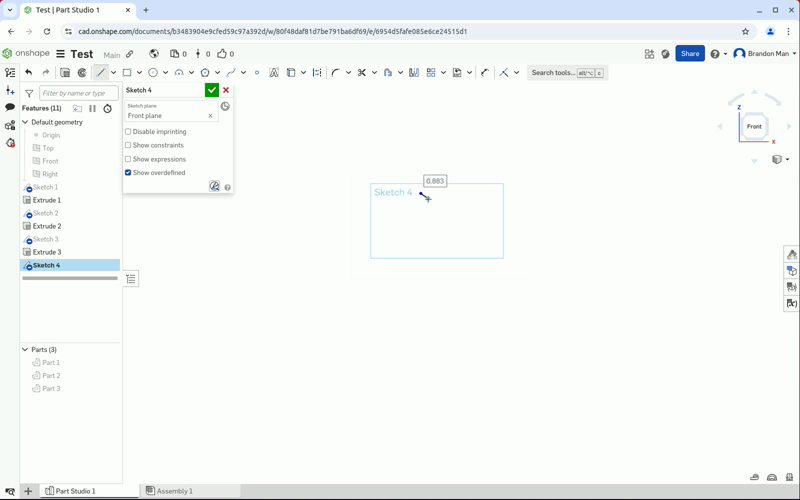
scroll(-6)
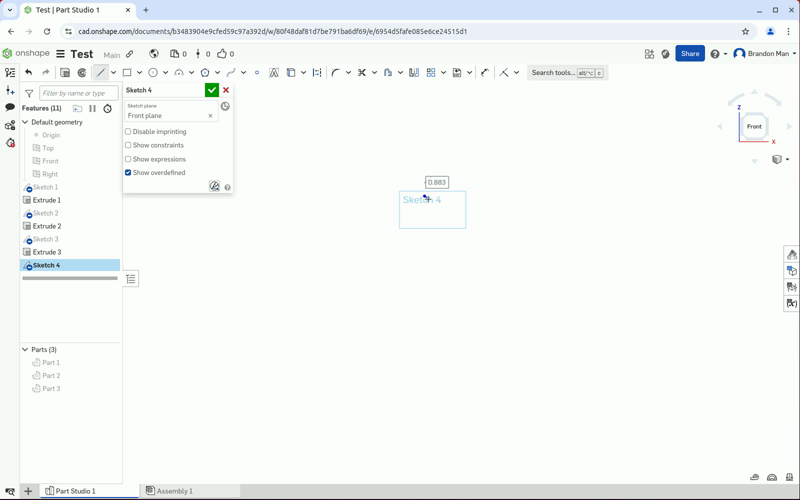
key_up(shift)
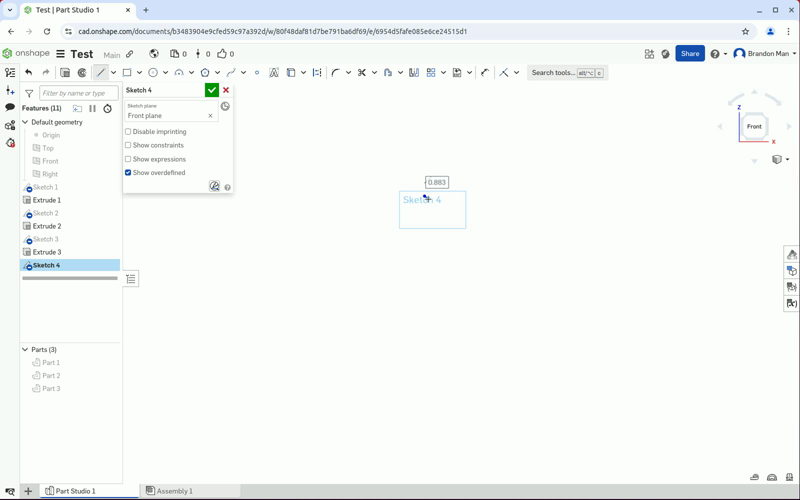
key_down(shift)
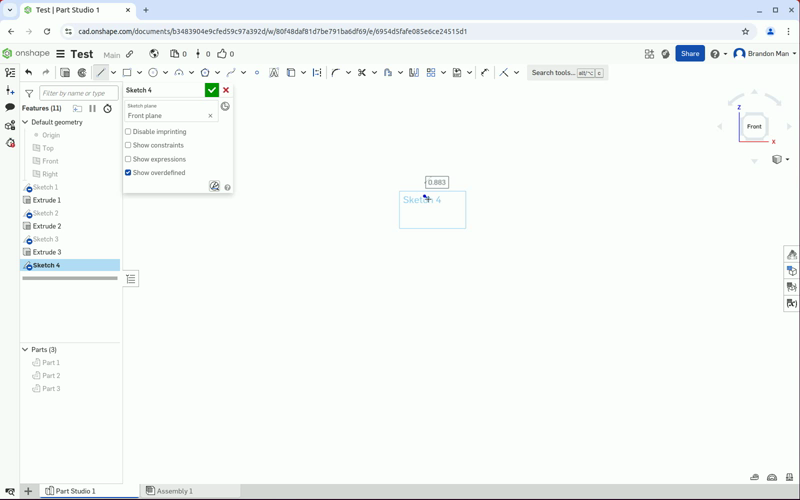
mouse_move(458, 198)
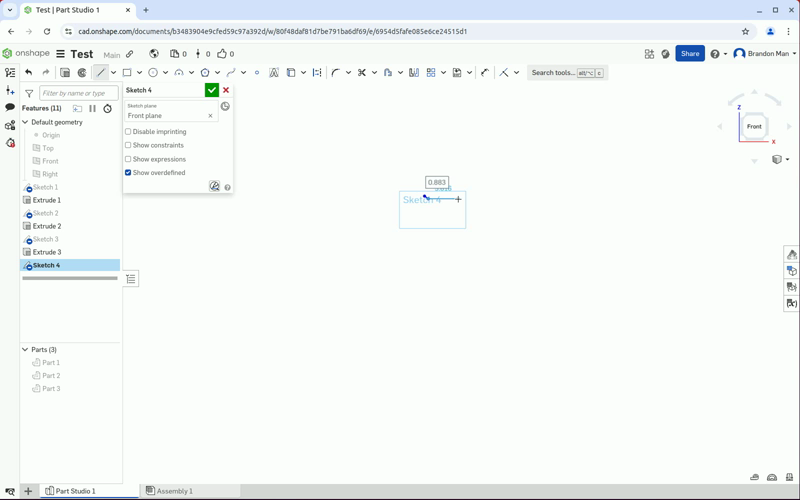
mouse_move(428, 196)
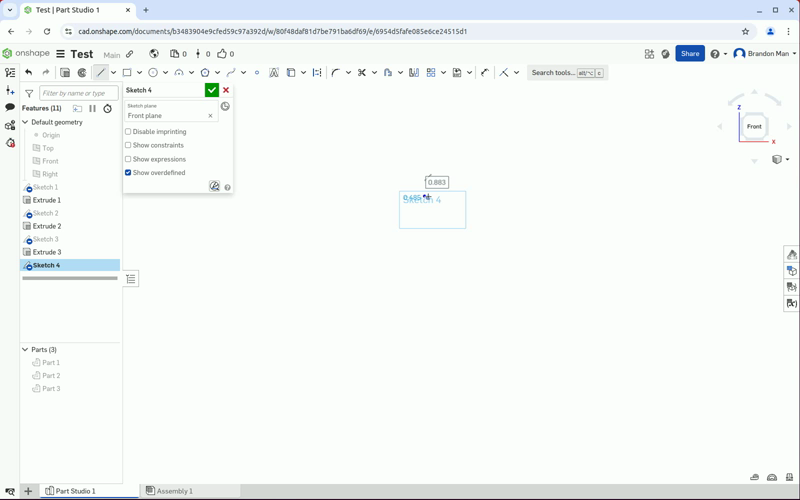
scroll(6)
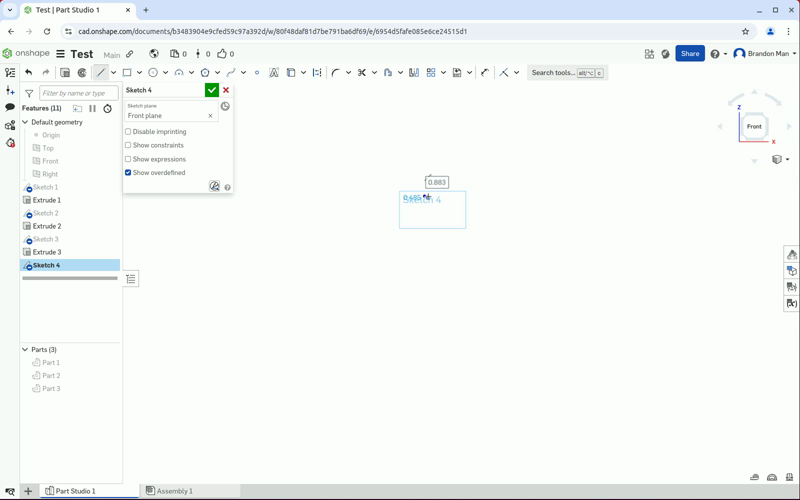
scroll(6)
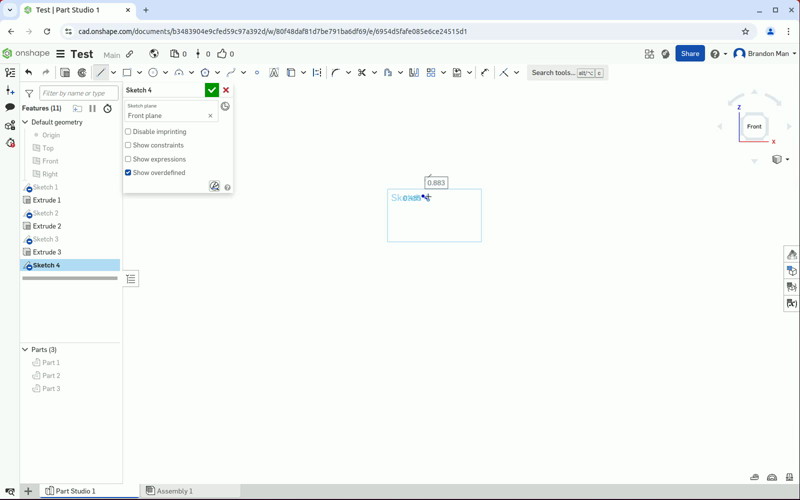
scroll(6)
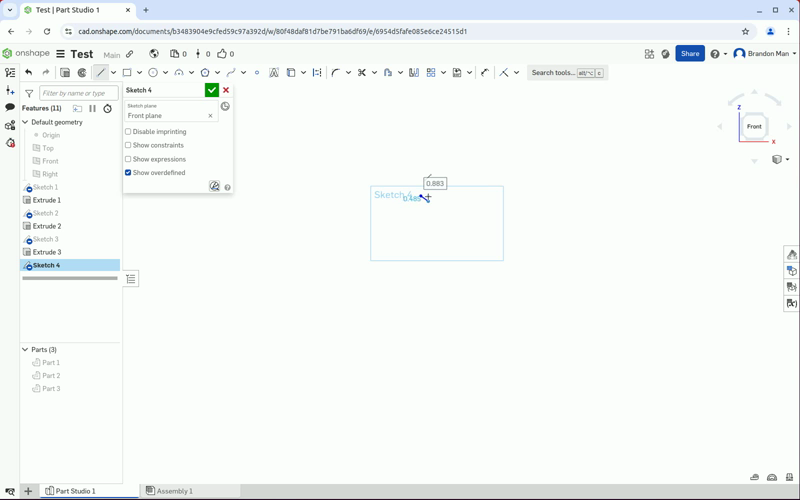
scroll(6)
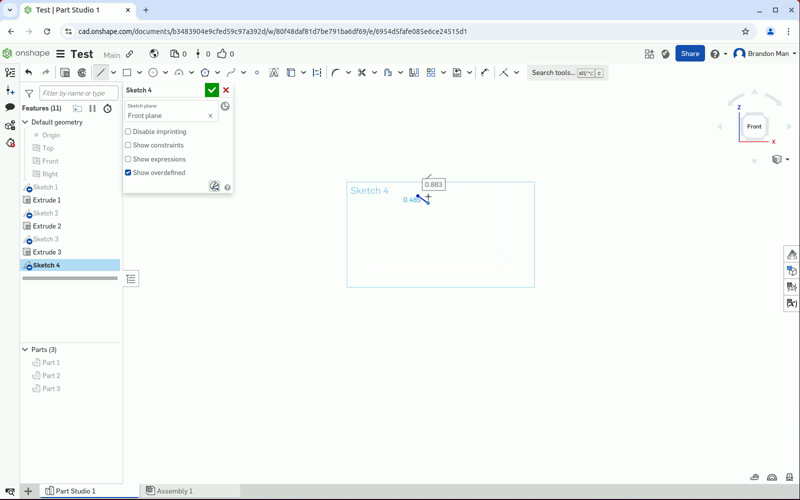
scroll(6)
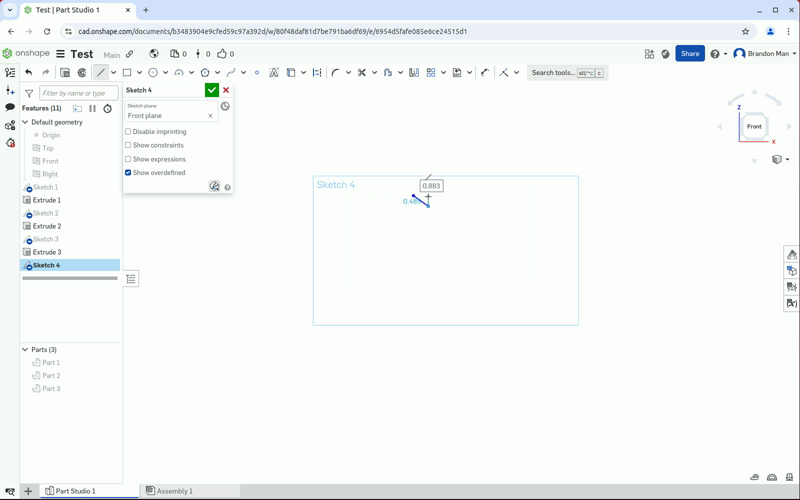
scroll(6)
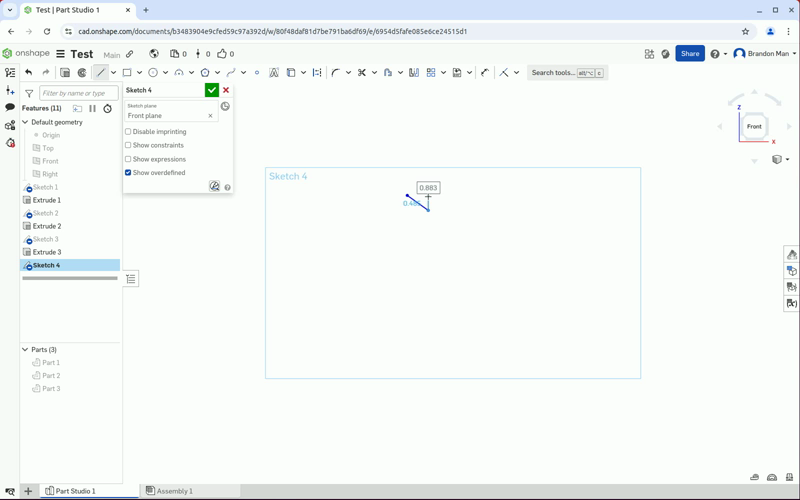
scroll(6)
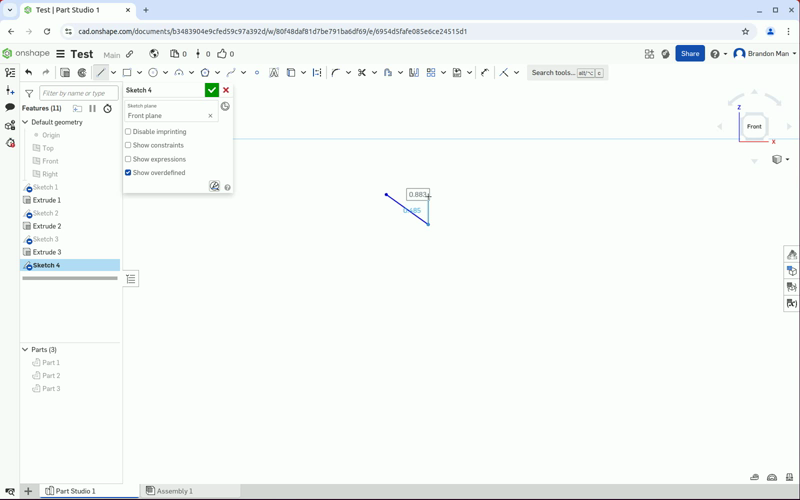
click(428, 196)
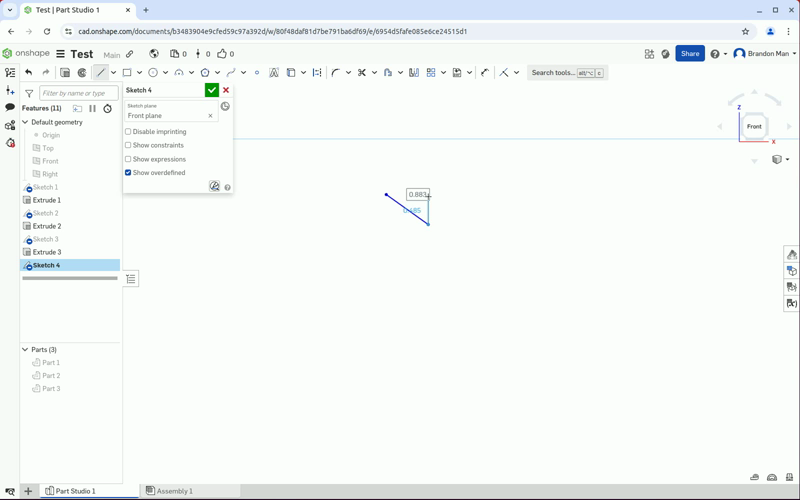
scroll(-6)
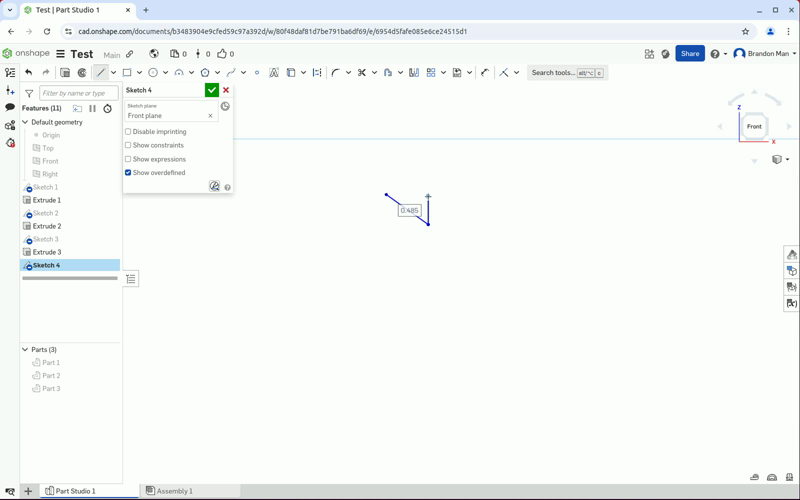
scroll(-6)
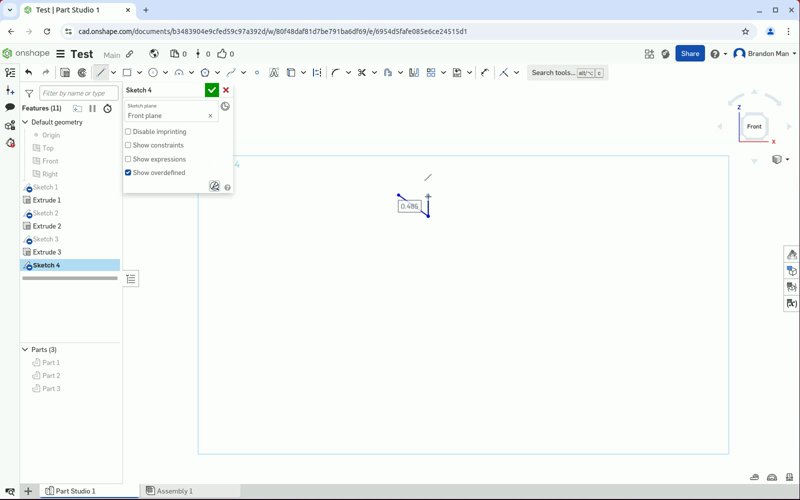
scroll(-6)
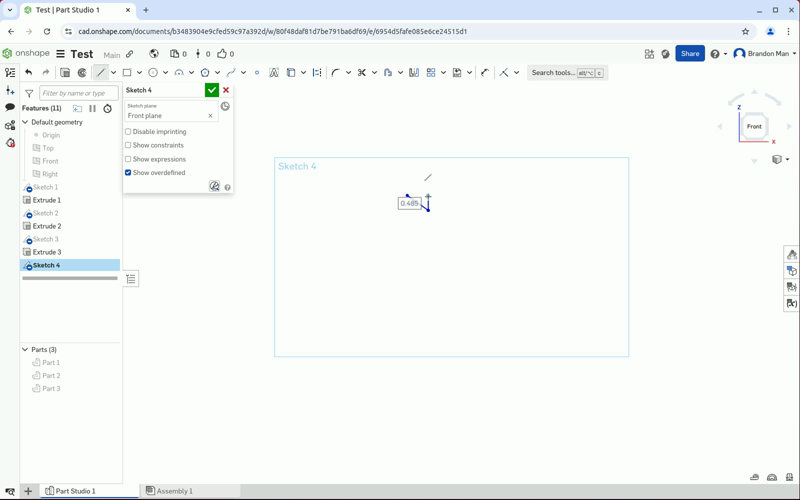
scroll(-6)
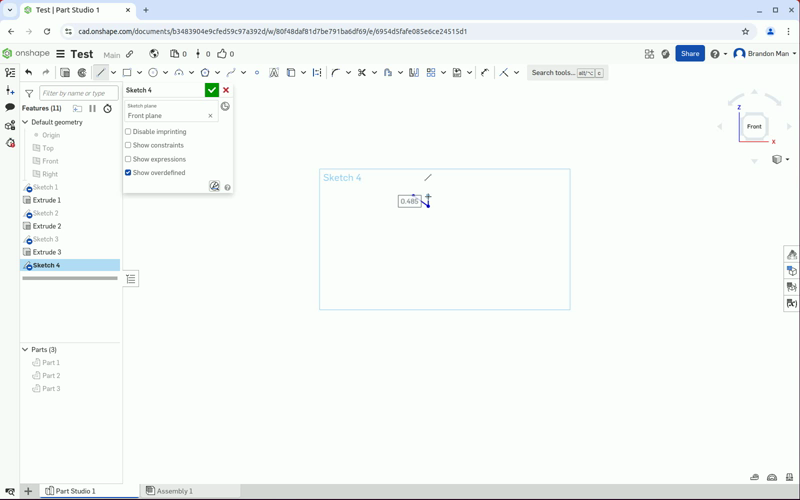
scroll(-6)
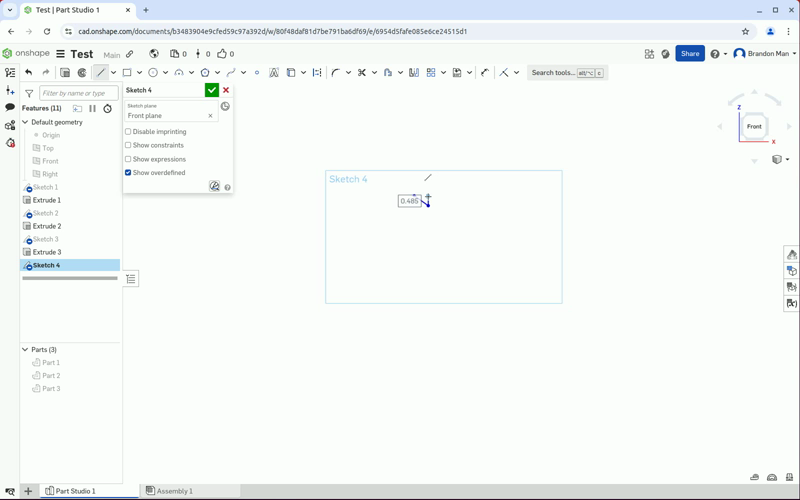
scroll(-6)
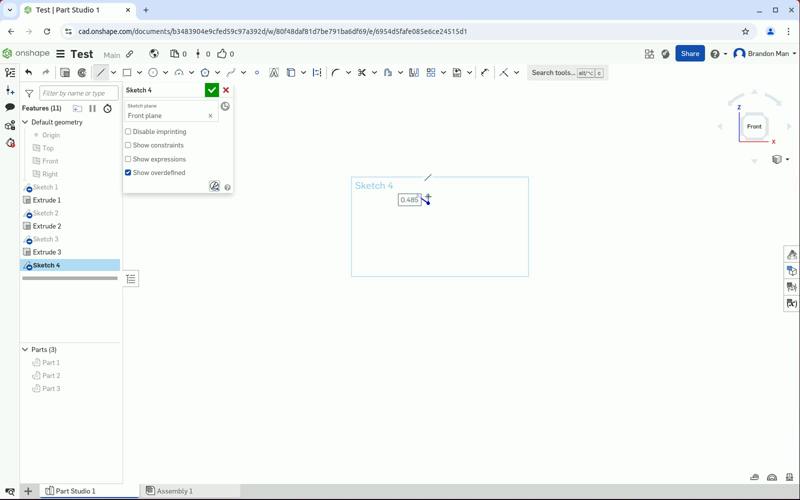
scroll(-6)
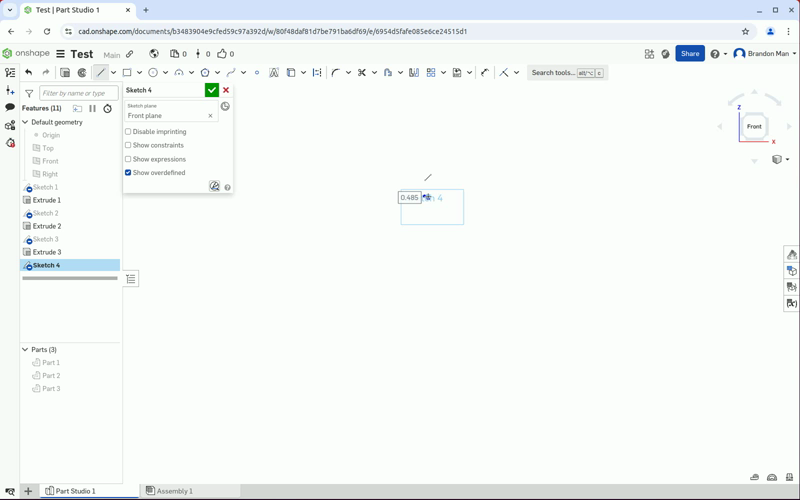
key_up(shift)
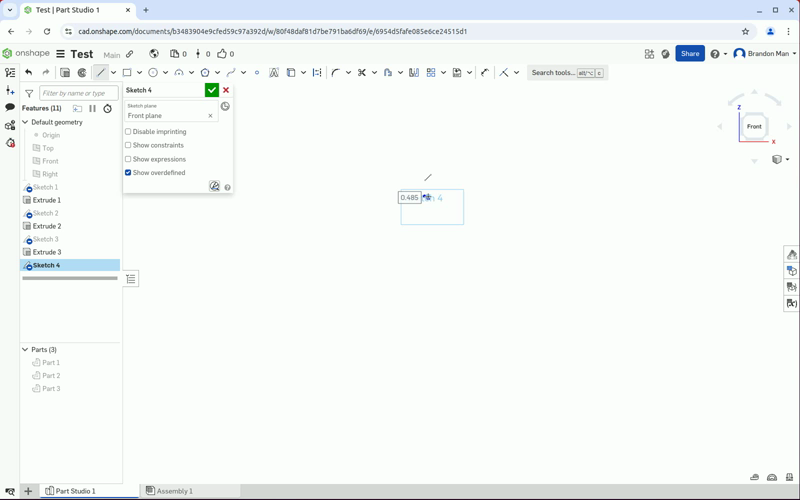
mouse_move(458, 196)
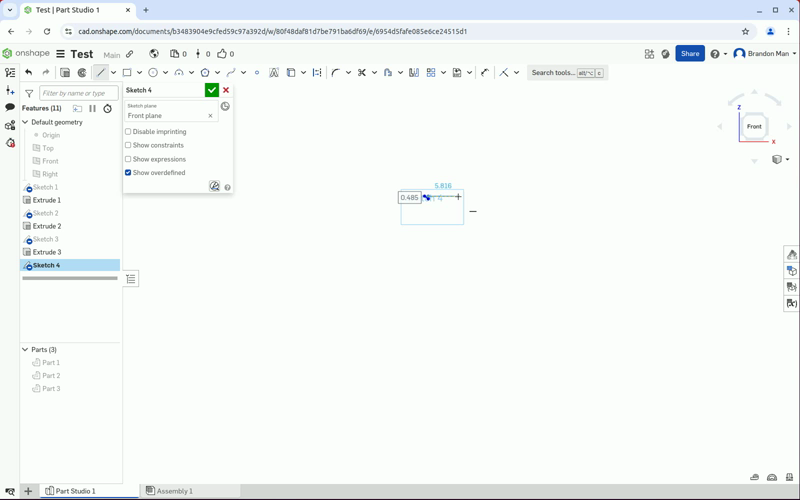
key_down(shift)
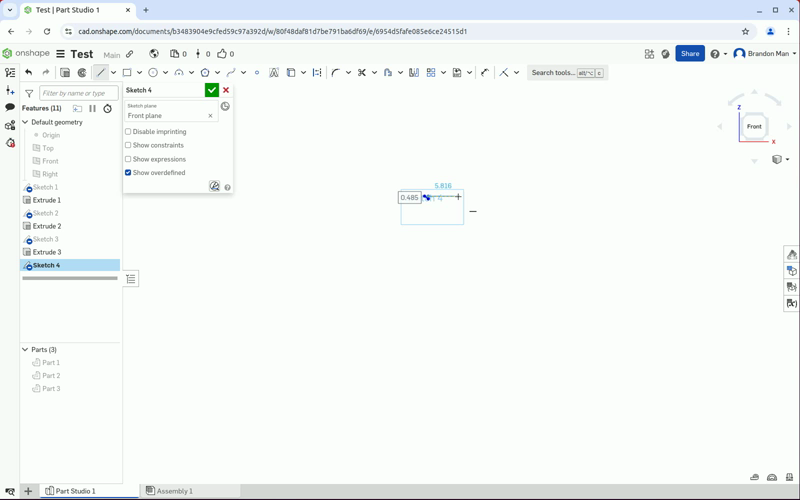
mouse_move(424, 196)
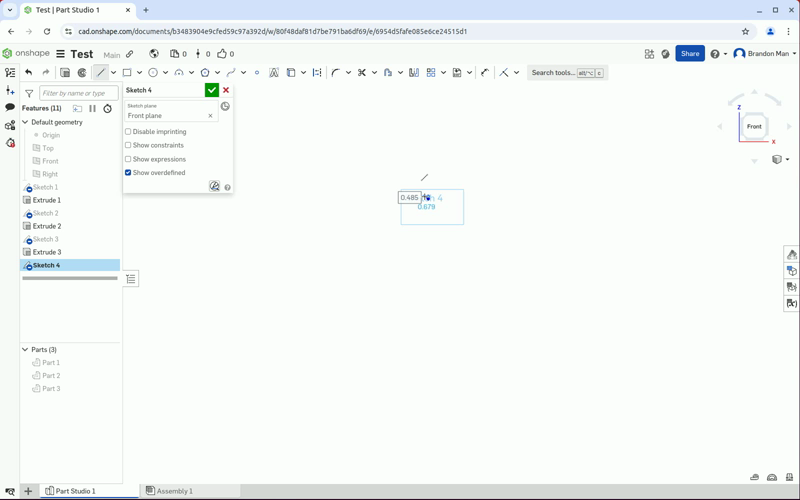
scroll(6)
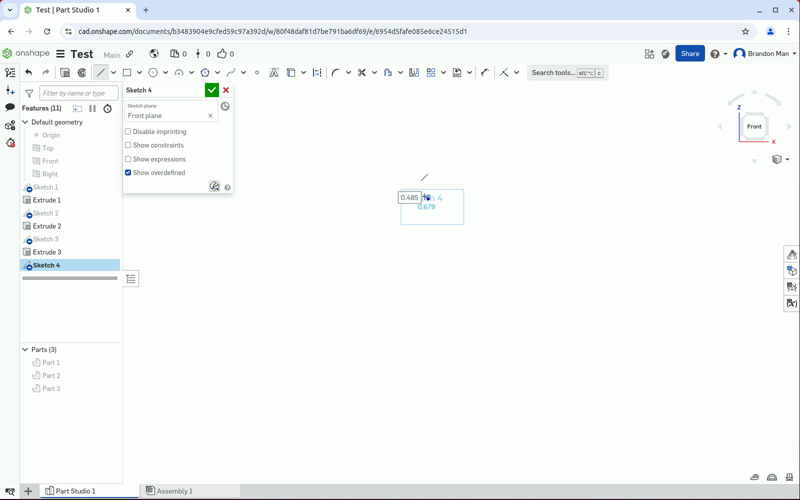
scroll(6)
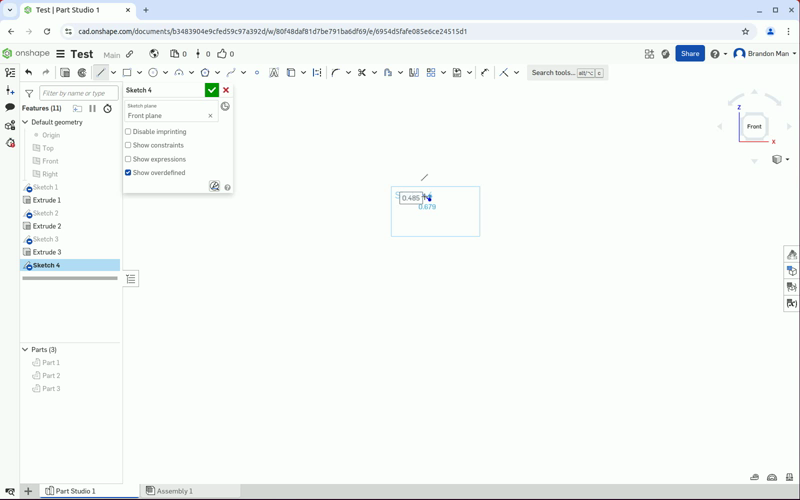
scroll(6)
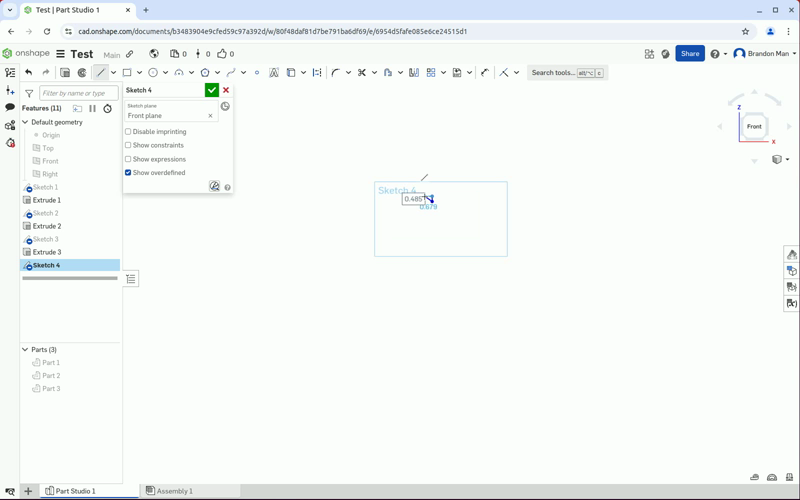
scroll(6)
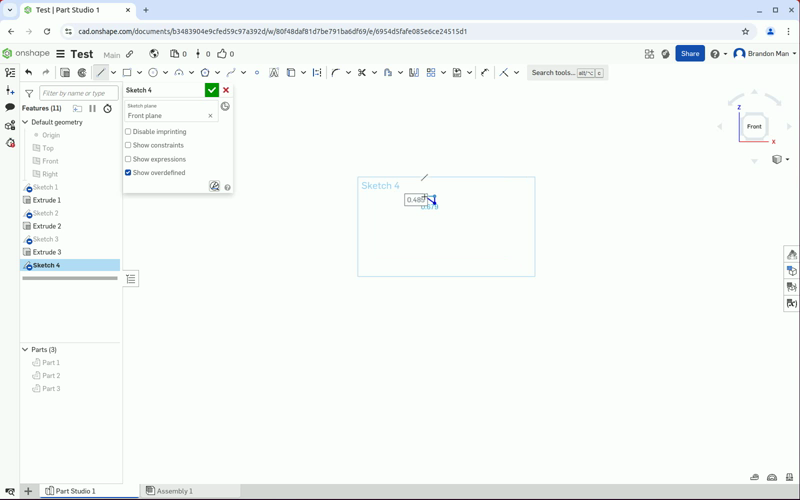
scroll(6)
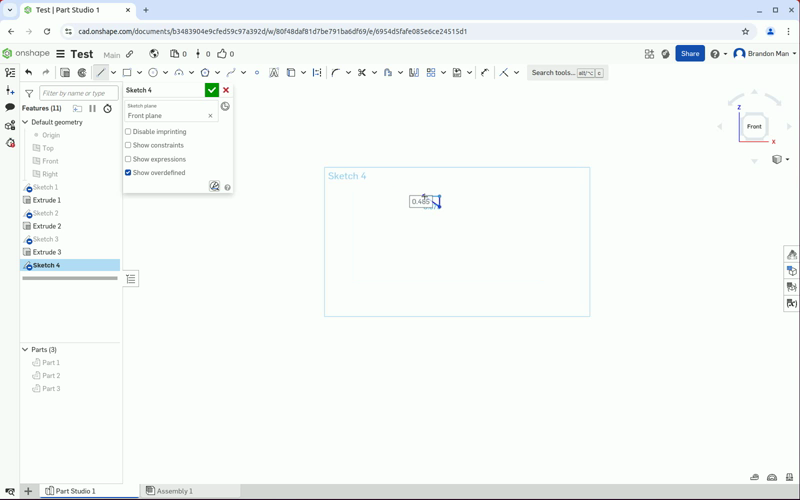
scroll(6)
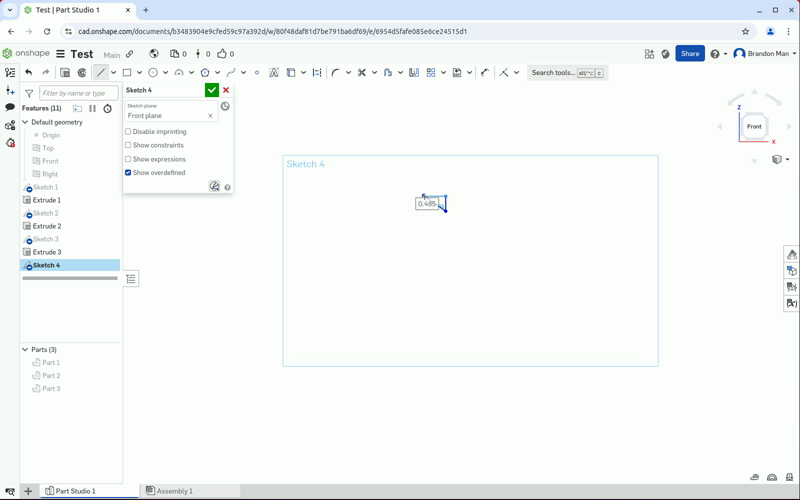
scroll(6)
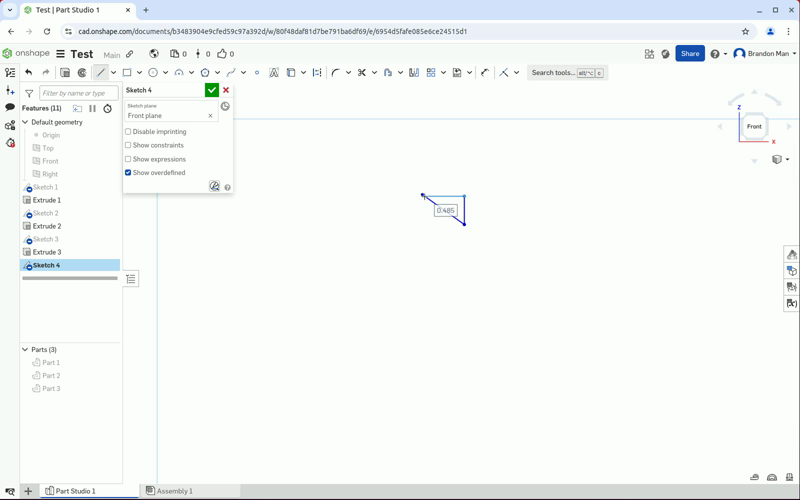
key_up(shift)
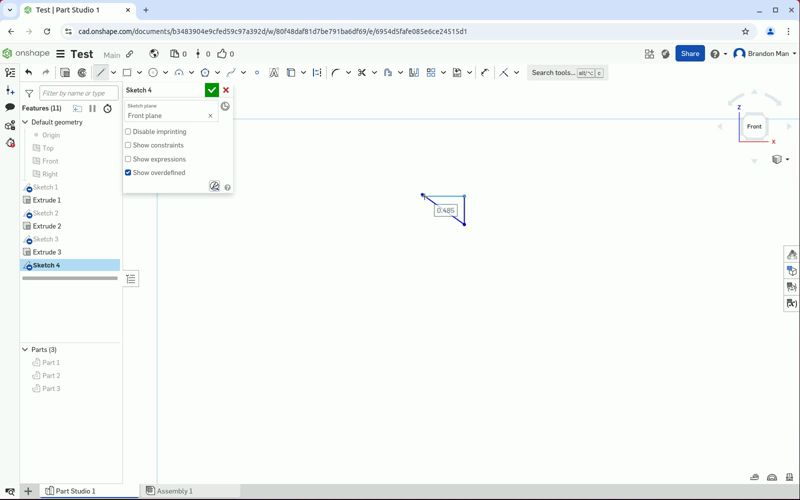
click(424, 196)
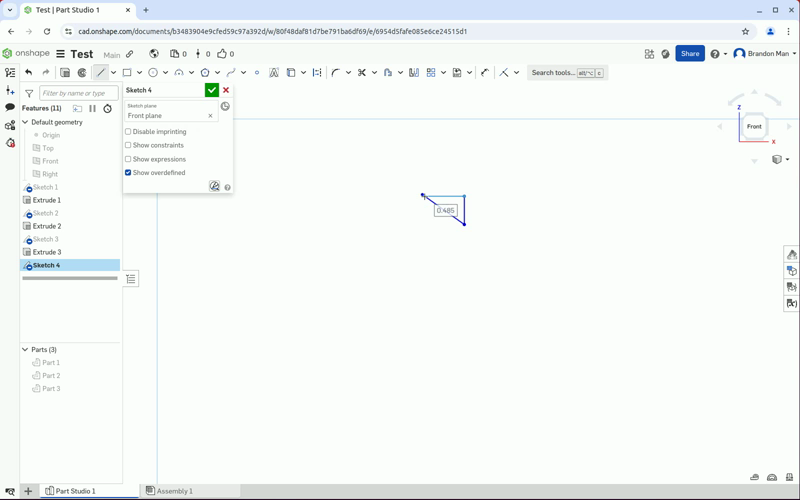
scroll(-6)
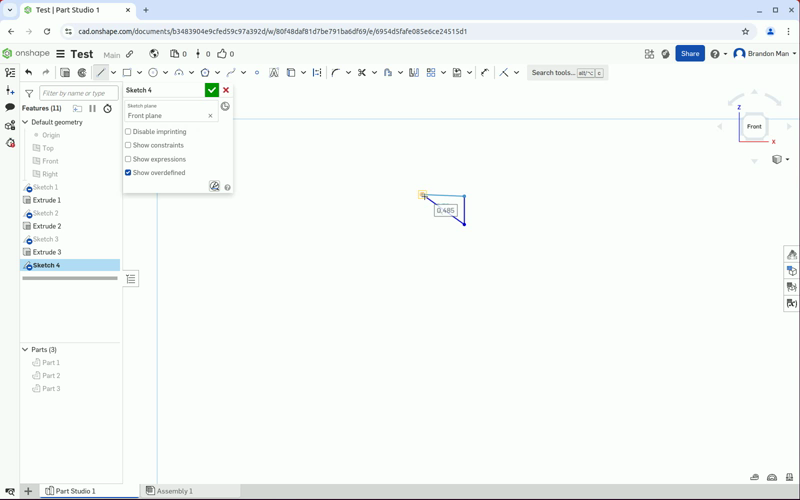
scroll(-6)
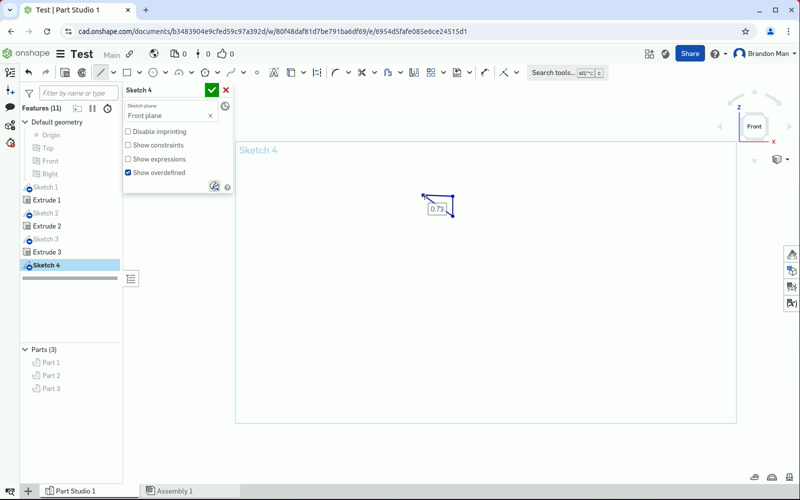
scroll(-6)
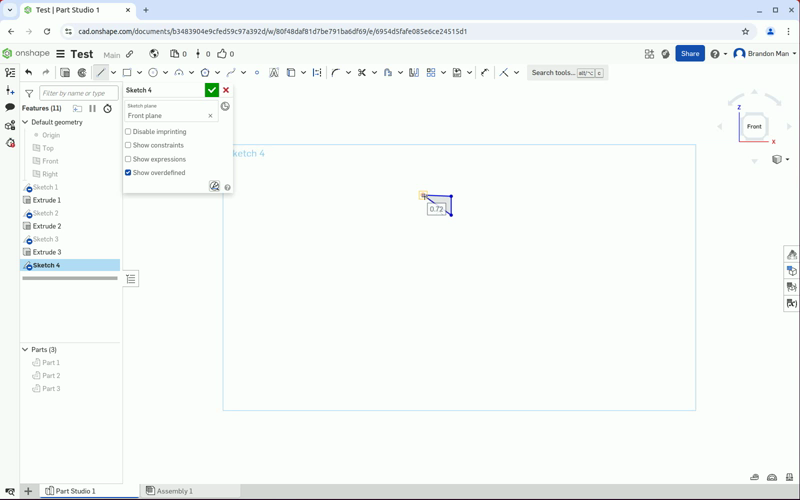
scroll(-6)
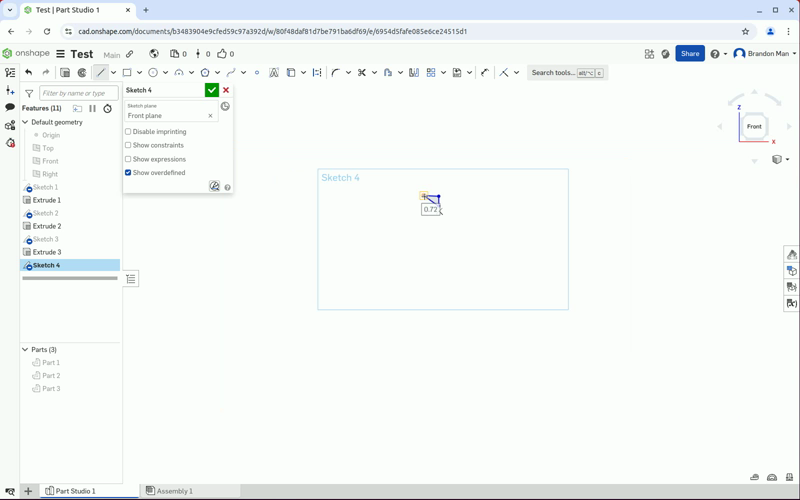
scroll(-6)
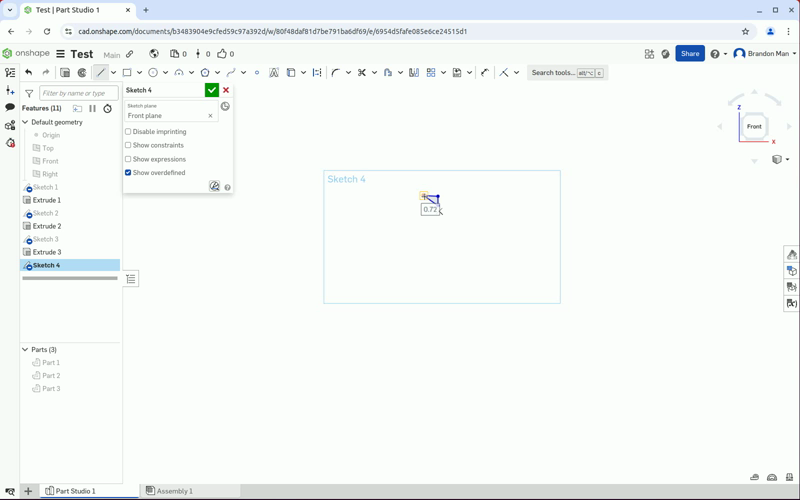
scroll(-6)
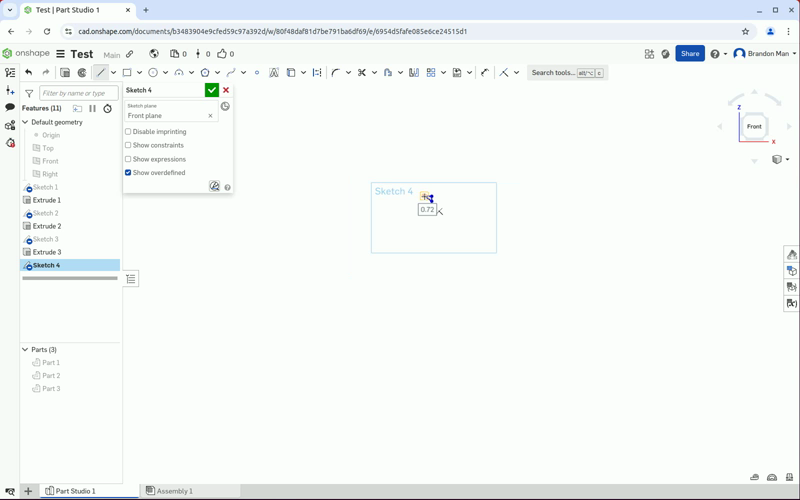
scroll(-6)
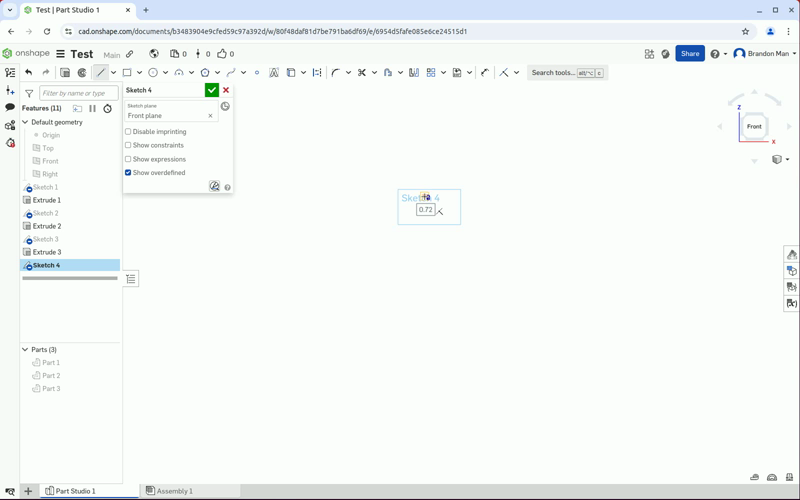
key(esc)
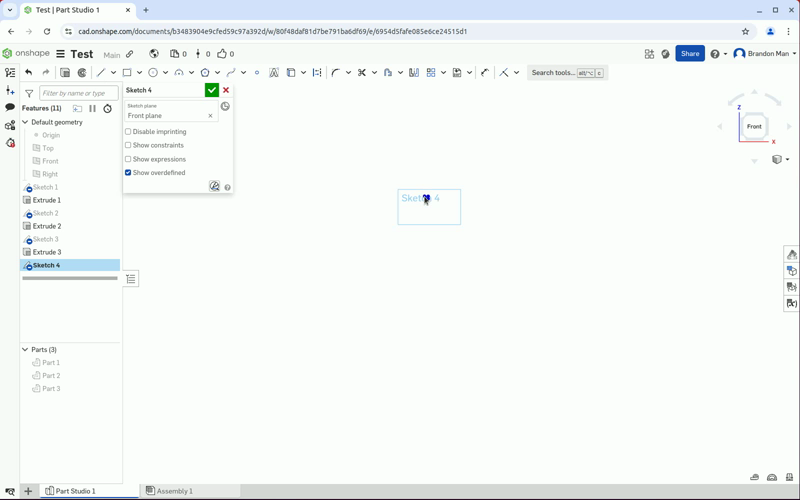
mouse_move(426, 196)
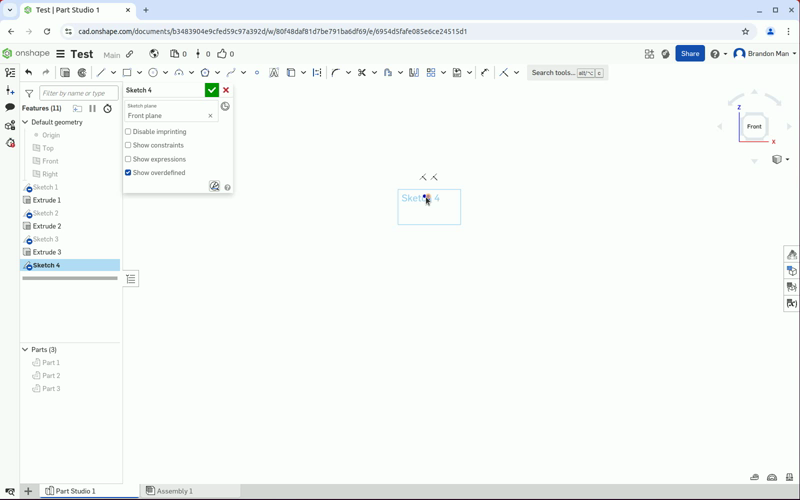
scroll(6)
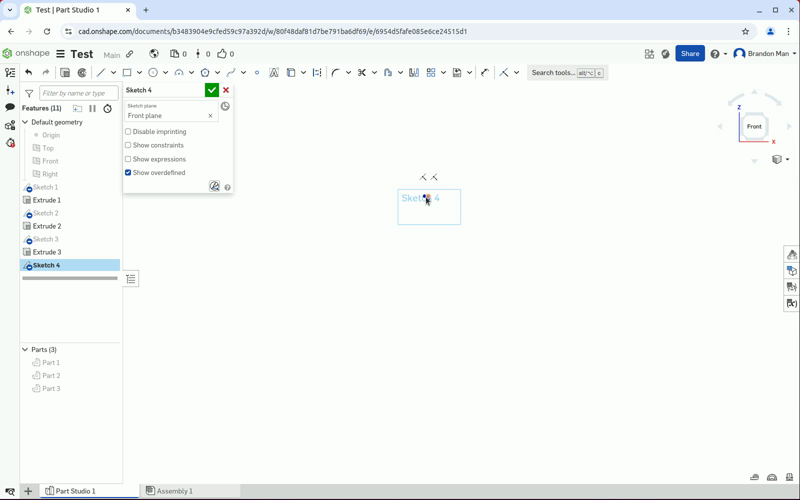
scroll(6)
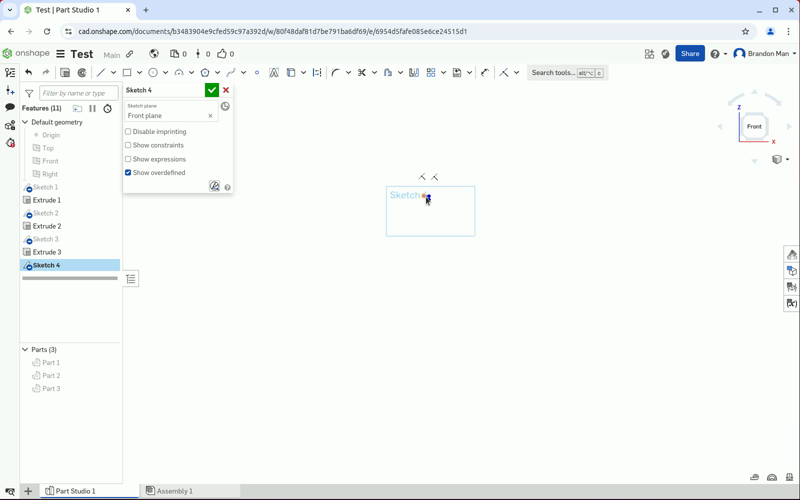
scroll(6)
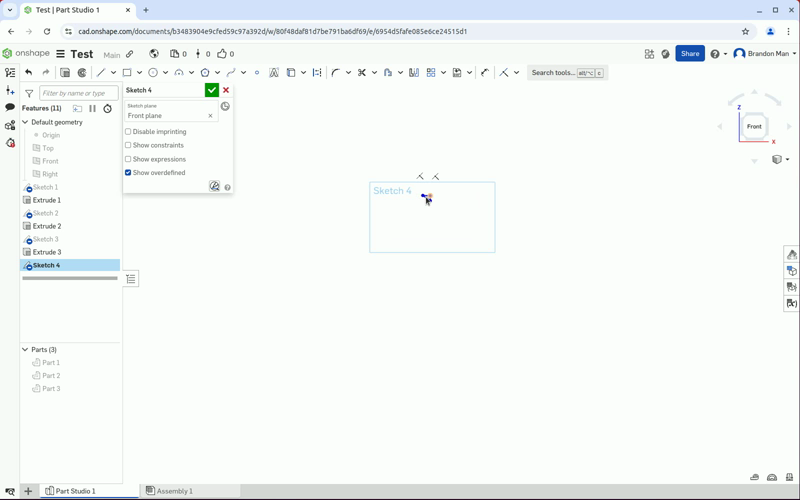
scroll(6)
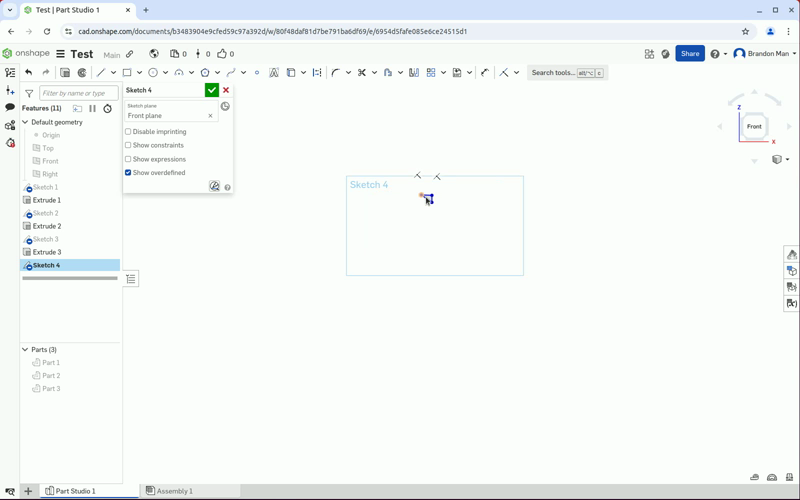
scroll(6)
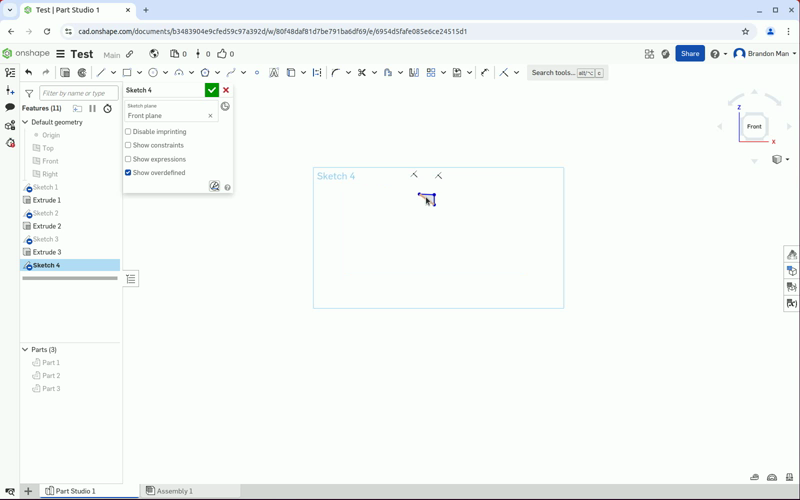
scroll(6)
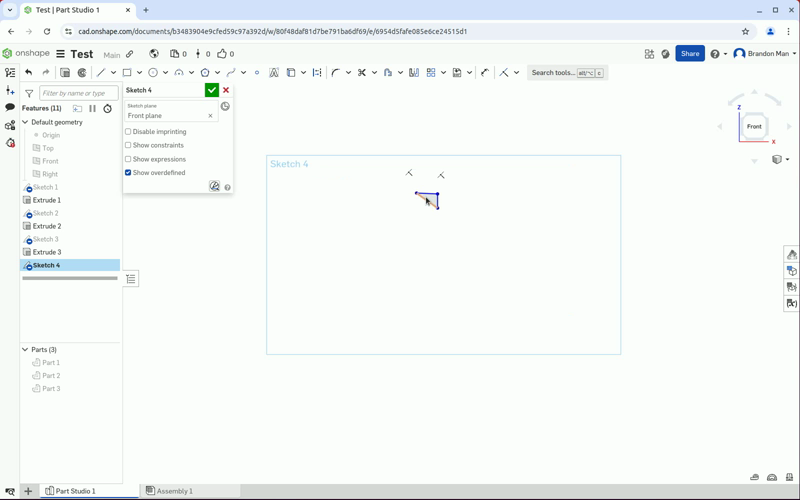
scroll(6)
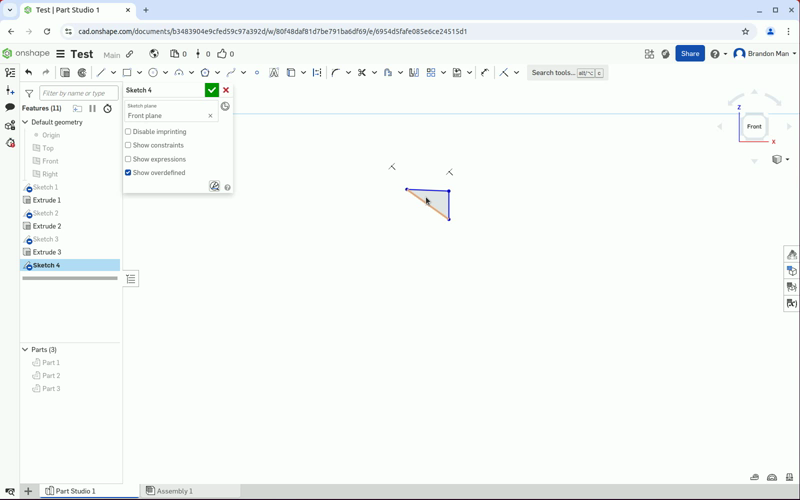
click(426, 196)
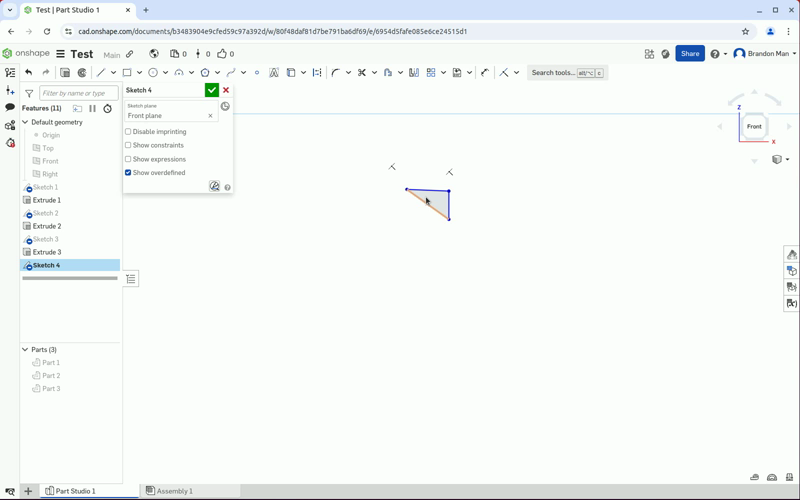
scroll(-6)
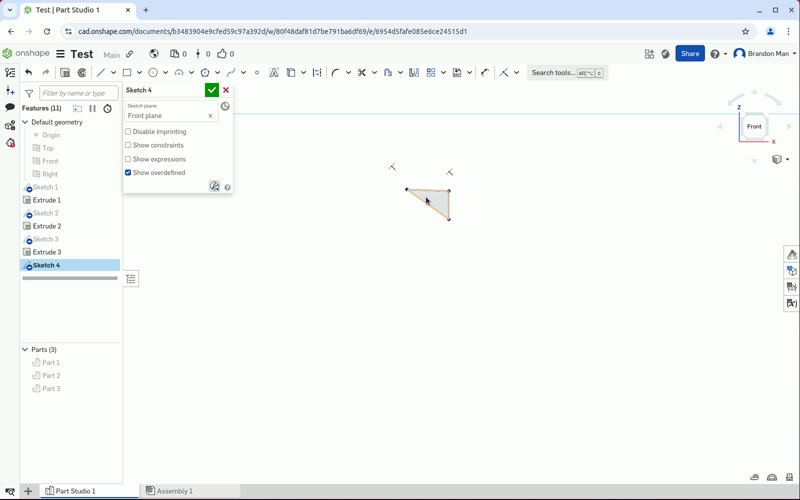
scroll(-6)
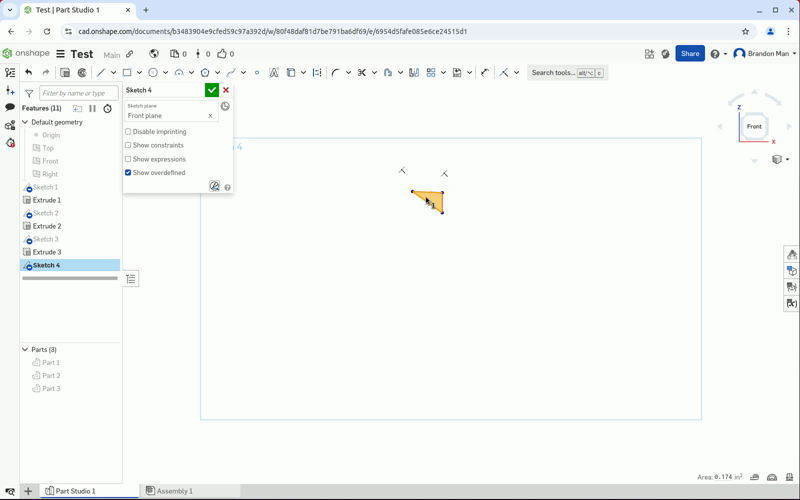
scroll(-6)
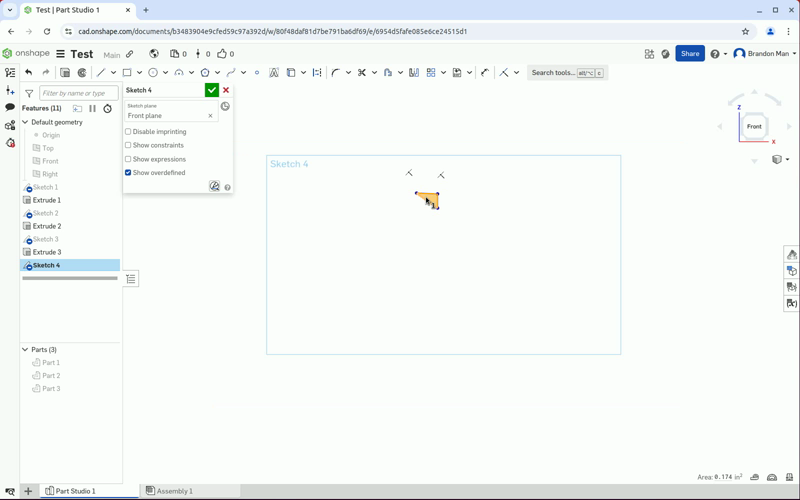
scroll(-6)
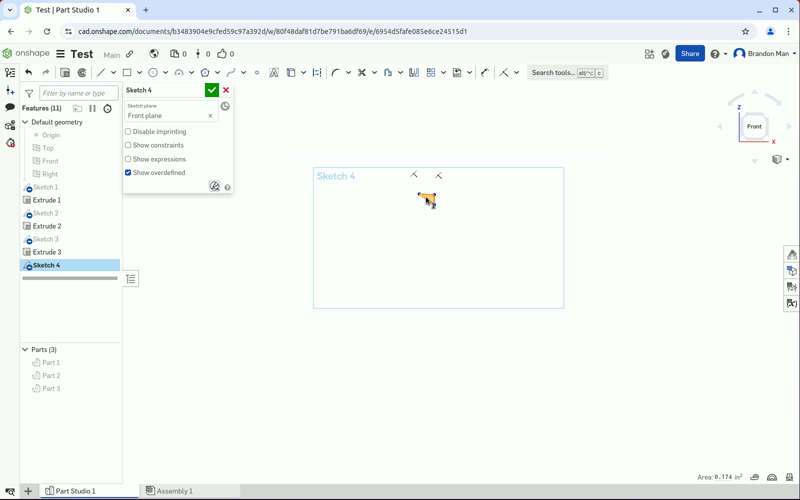
scroll(-6)
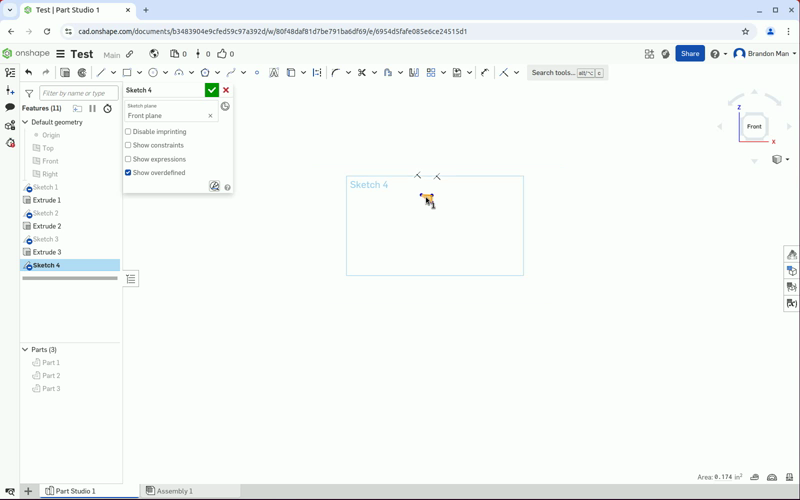
scroll(-6)
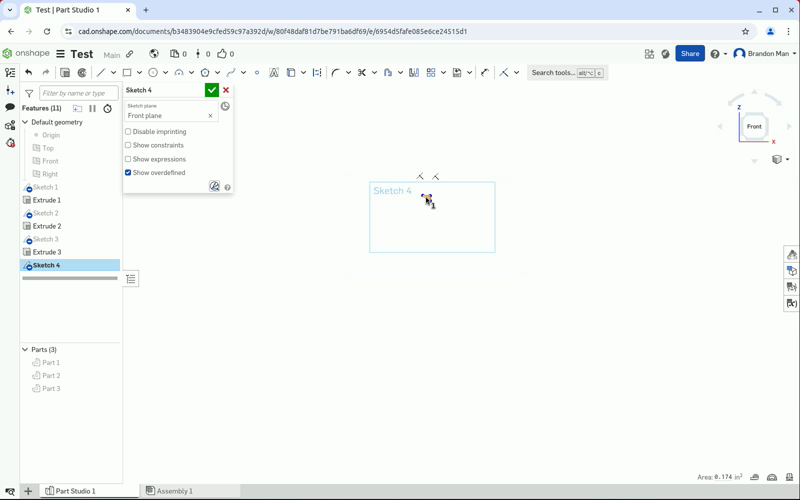
scroll(-6)
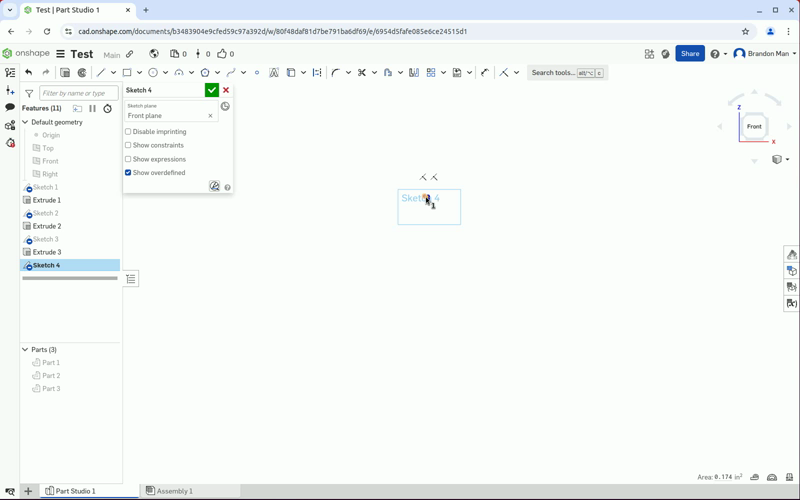
mouse_move(73, 352)
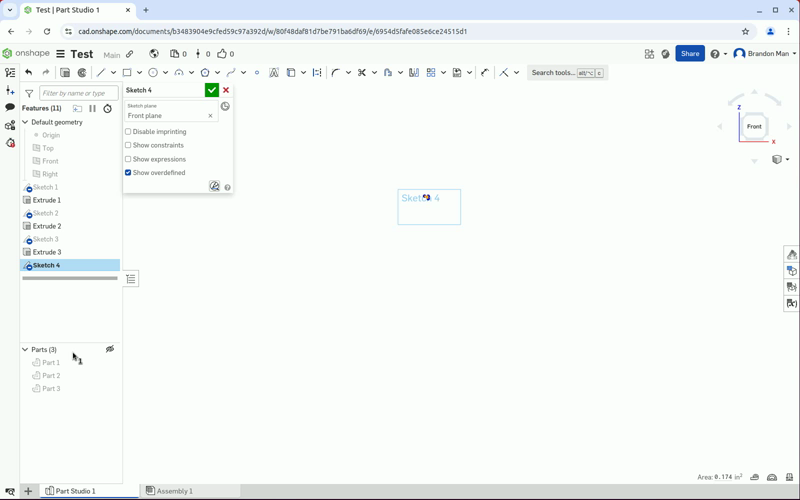
key(shift+y)
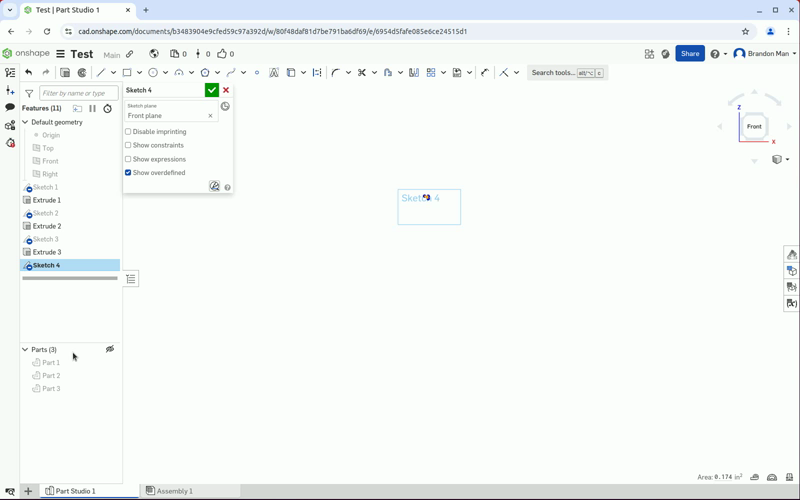
key(shift+e)
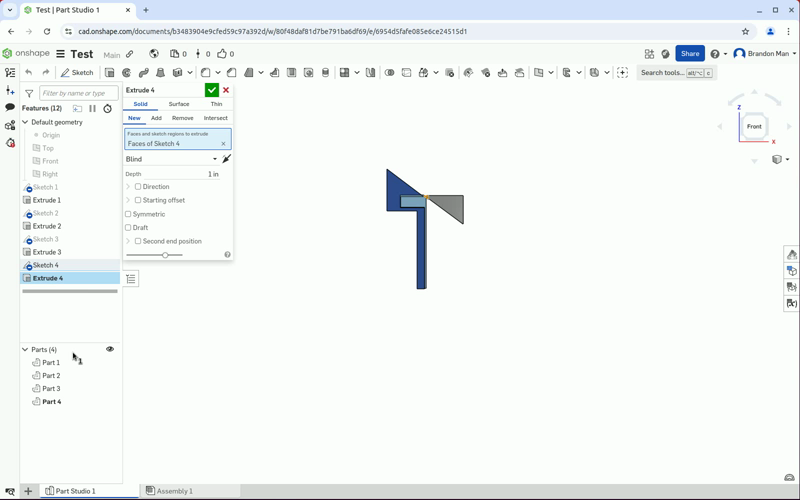
mouse_move(143, 106)
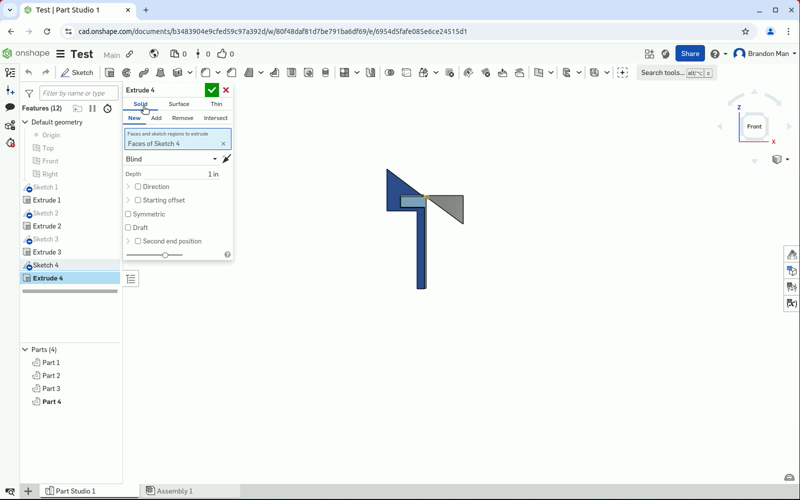
click(143, 106)
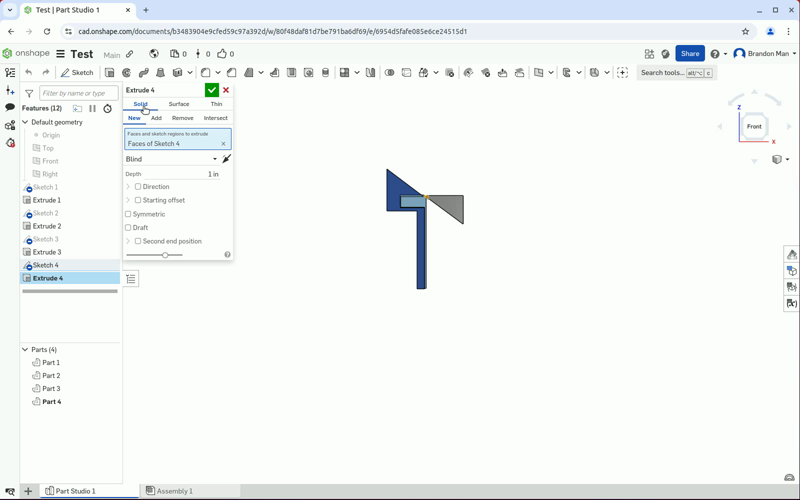
mouse_move(137, 120)
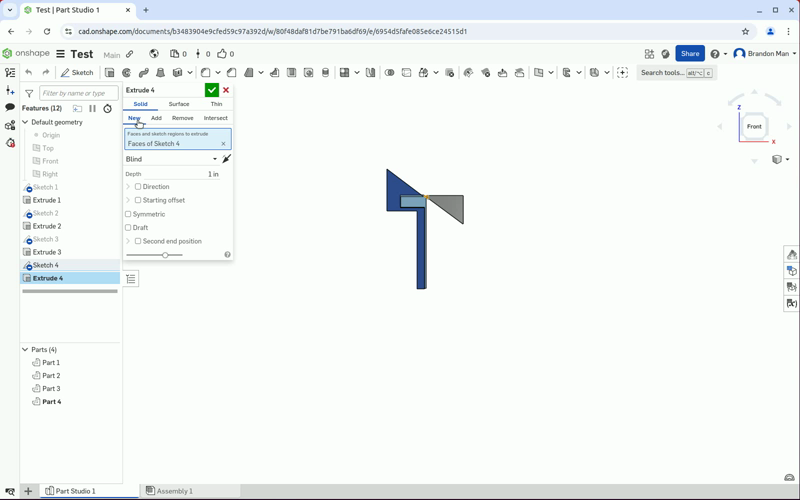
click(137, 120)
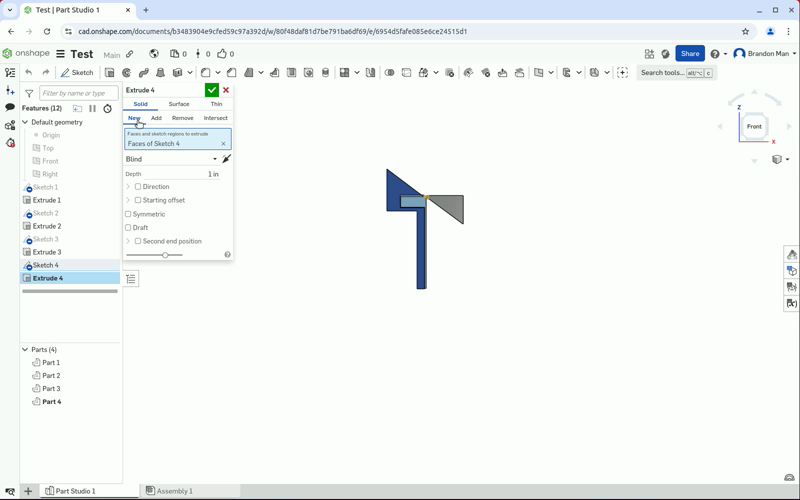
key(tab, 4)
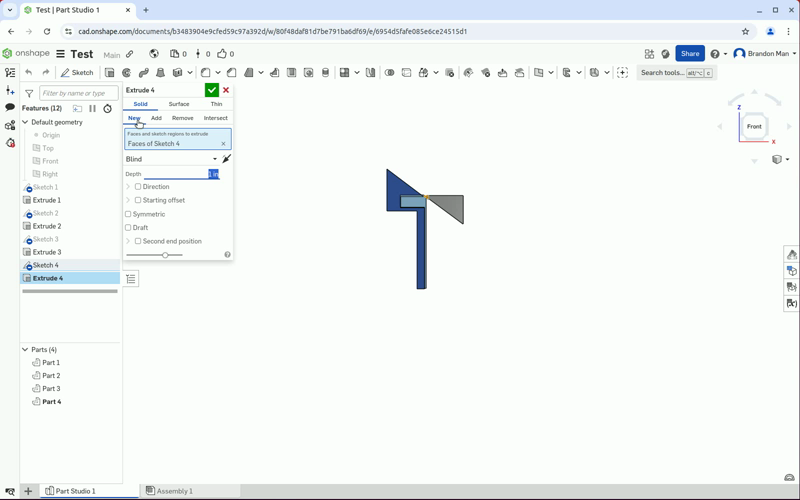
text(0.241)
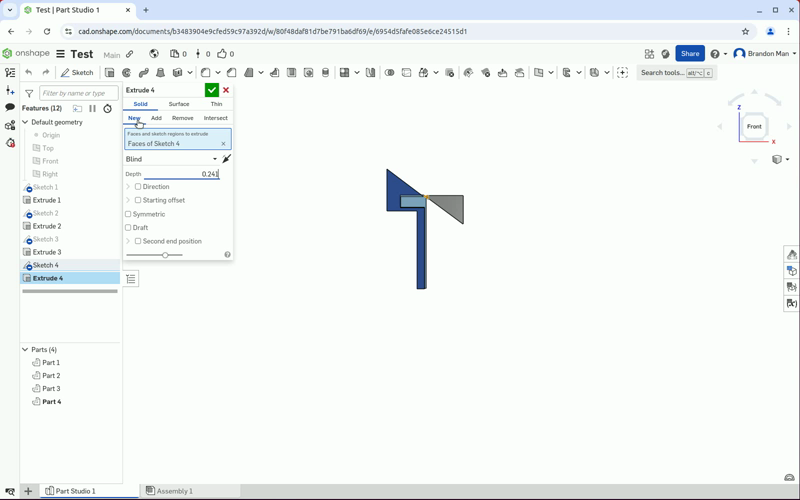
key(enter)
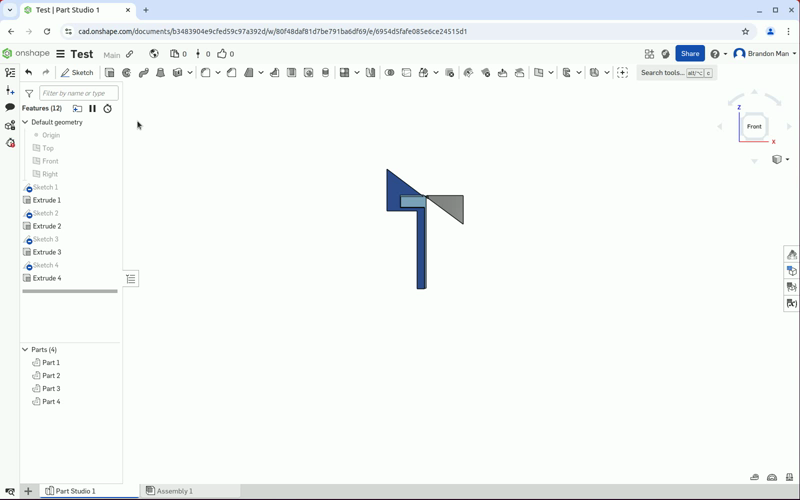
key(shift+h)
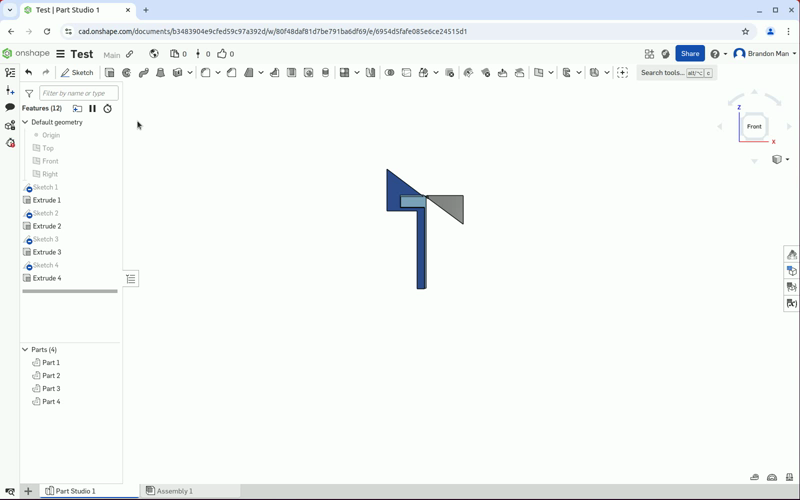
key(shift+h)
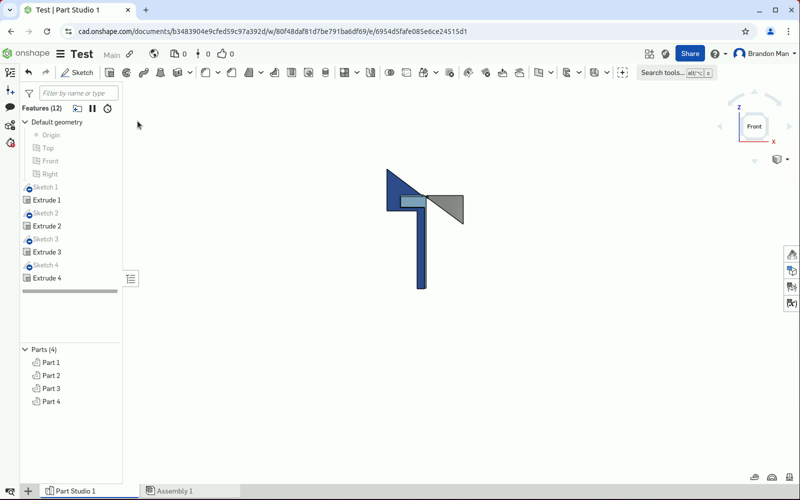
mouse_move(73, 189)
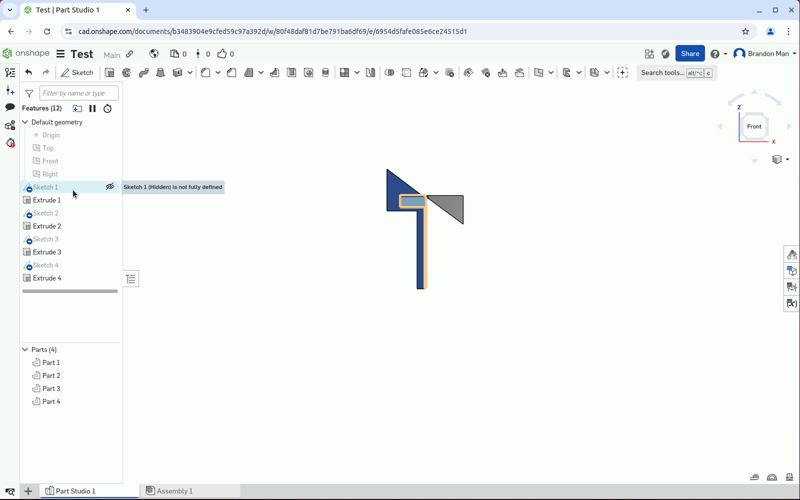
click(73, 189)
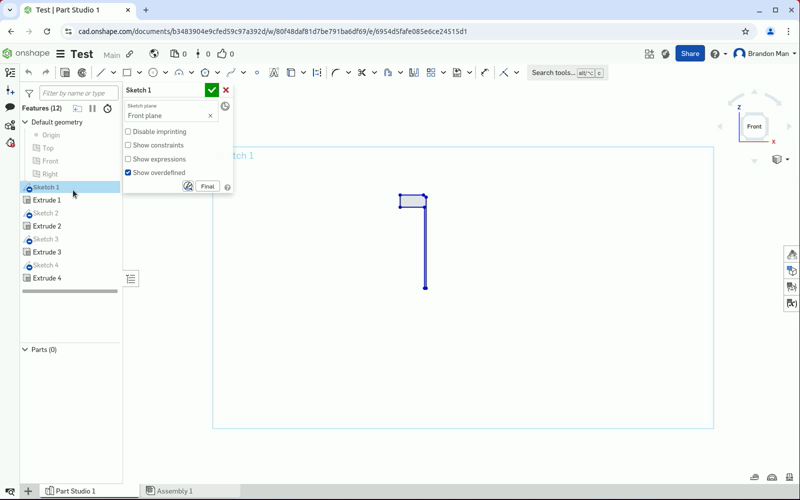
mouse_move(229, 92)
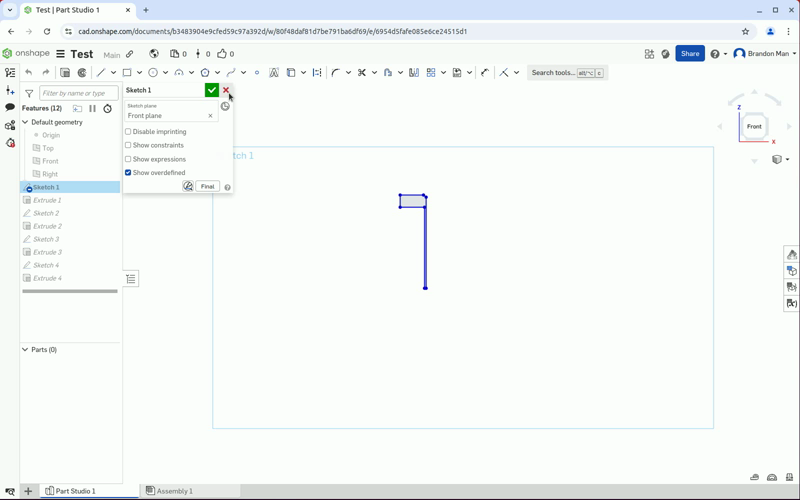
click(229, 92)
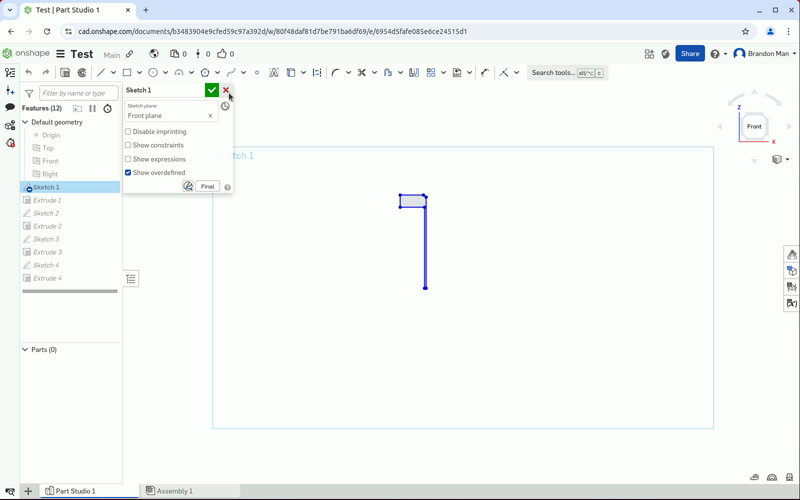
key(shift+s)
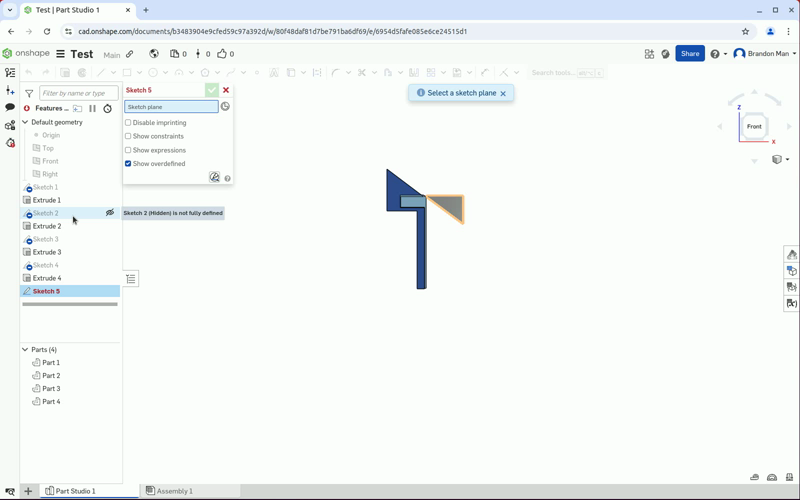
scroll(3)
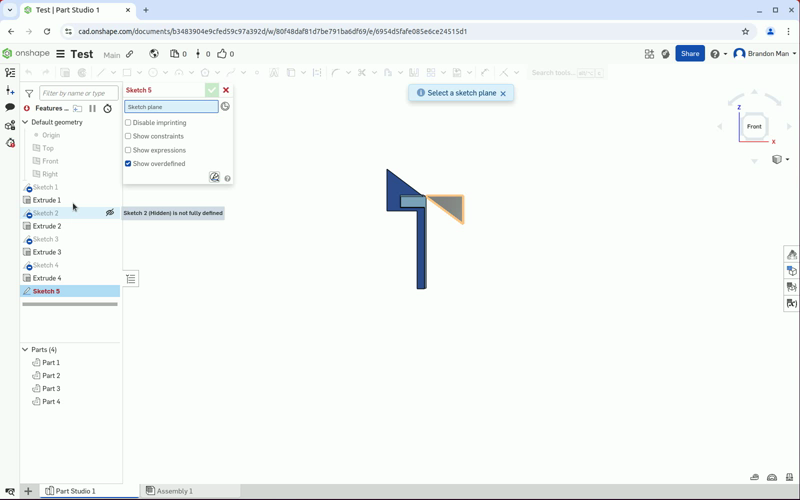
mouse_move(73, 163)
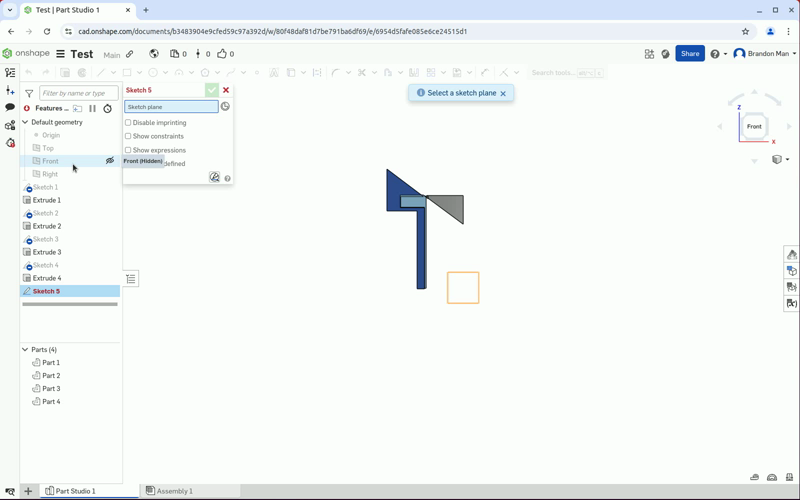
click(73, 163)
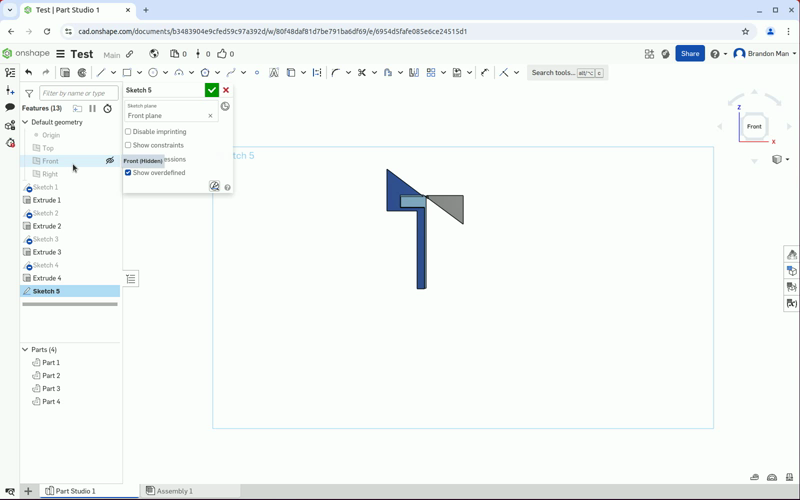
mouse_move(73, 352)
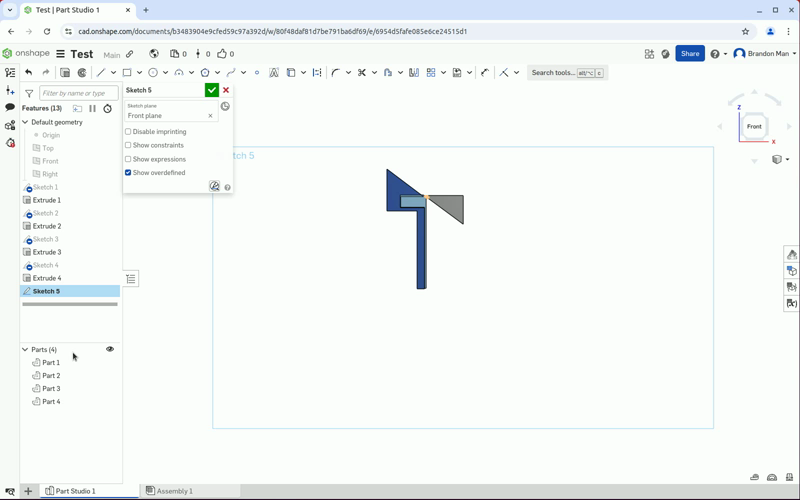
key(y)
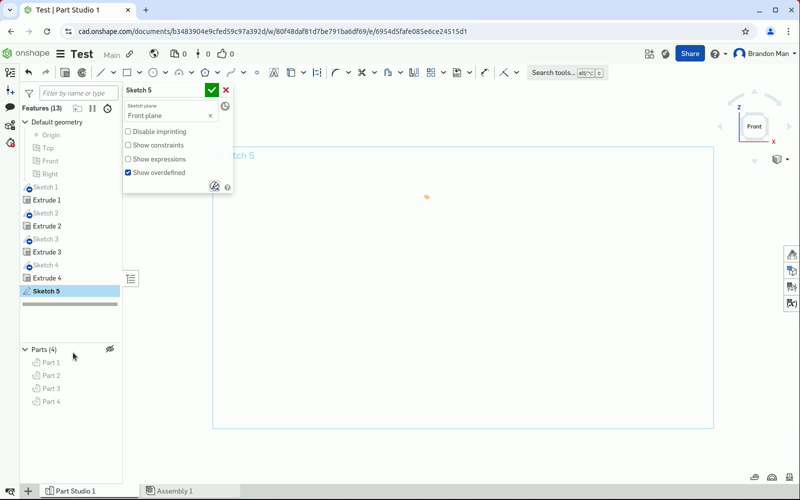
key(l)
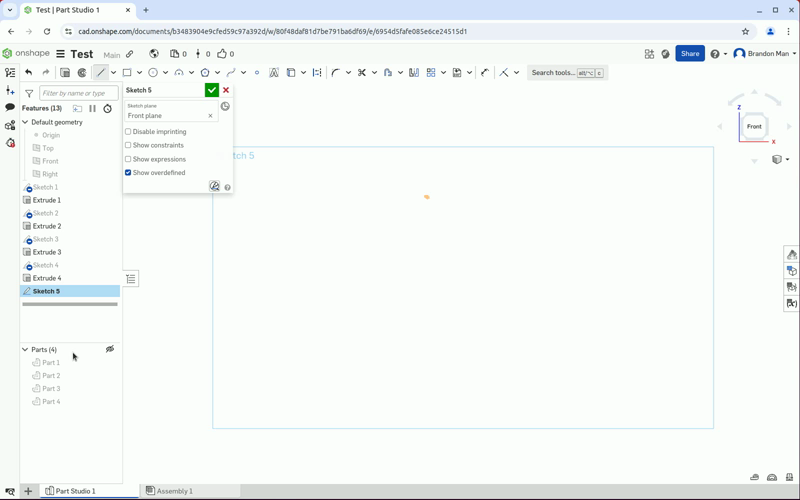
key_down(shift)
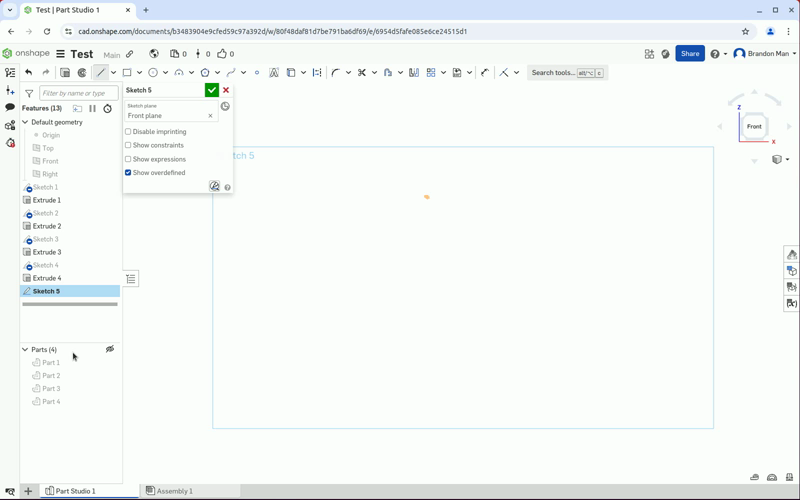
mouse_move(426, 282)
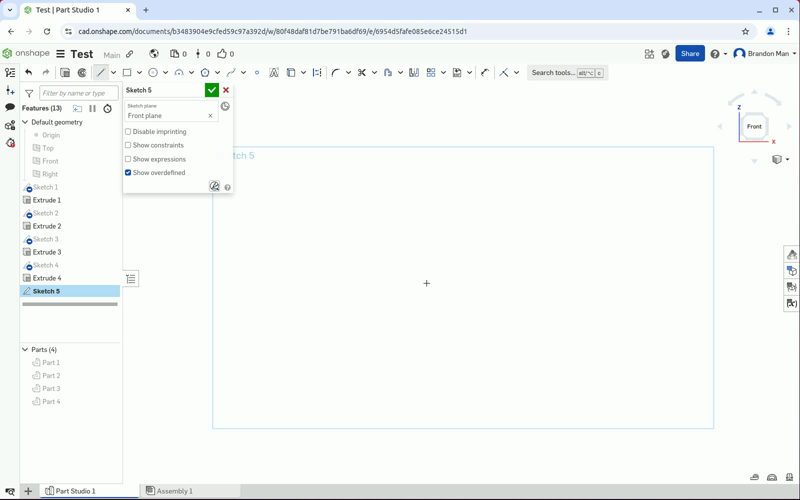
click(426, 282)
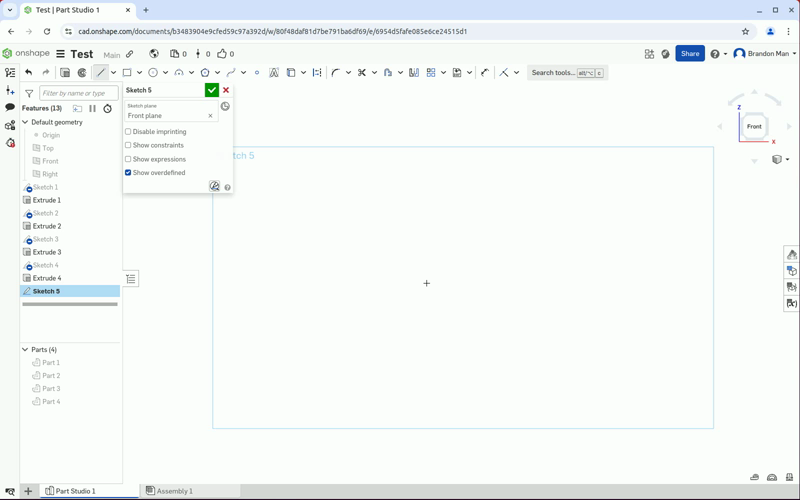
key_up(shift)
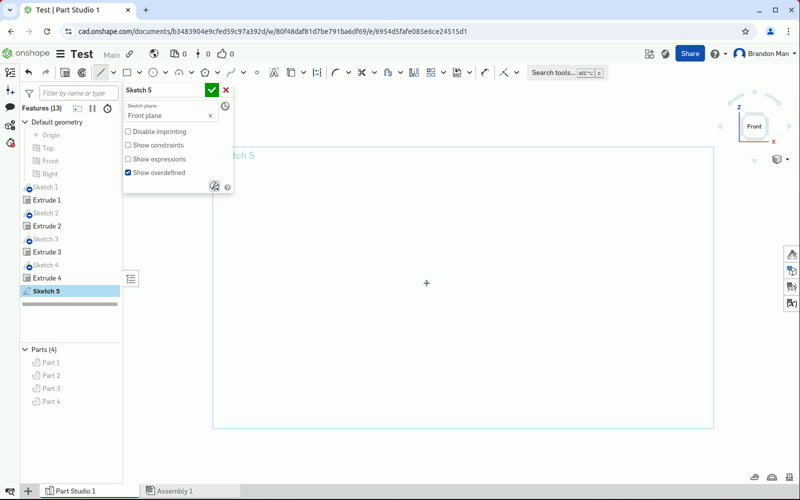
key_down(shift)
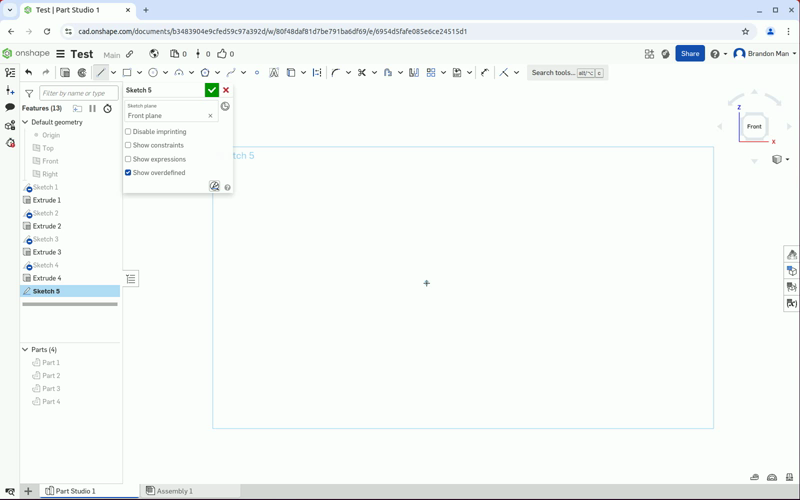
mouse_move(456, 282)
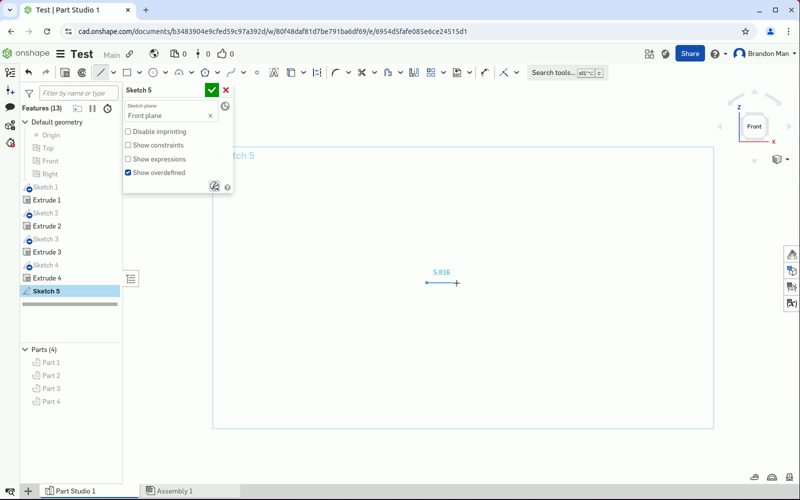
mouse_move(461, 282)
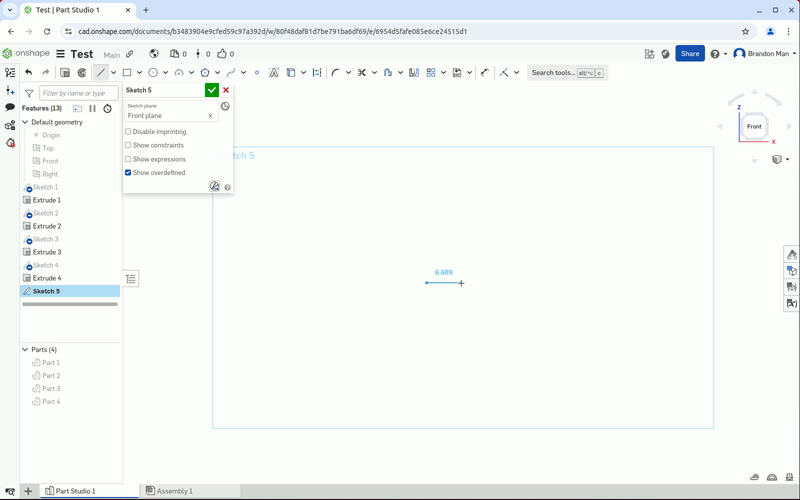
click(461, 282)
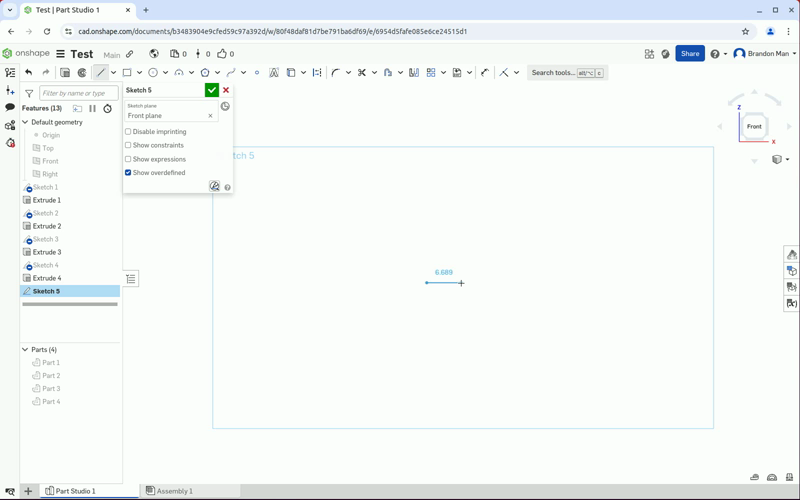
key_up(shift)
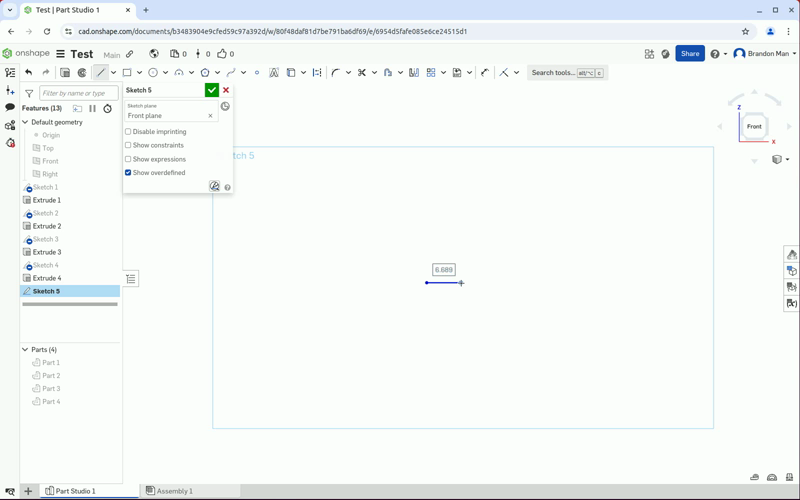
key_down(shift)
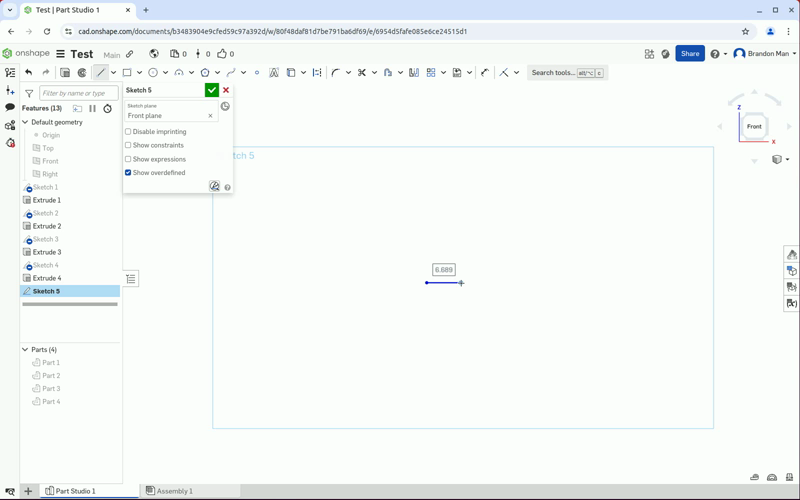
mouse_move(461, 221)
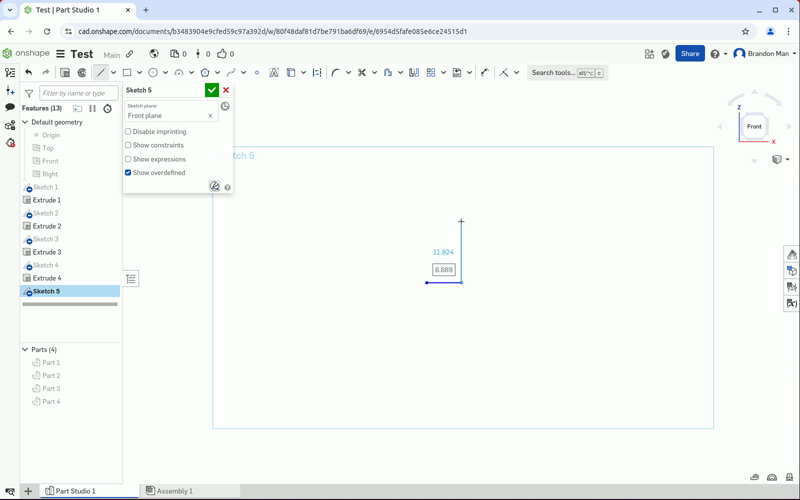
click(461, 221)
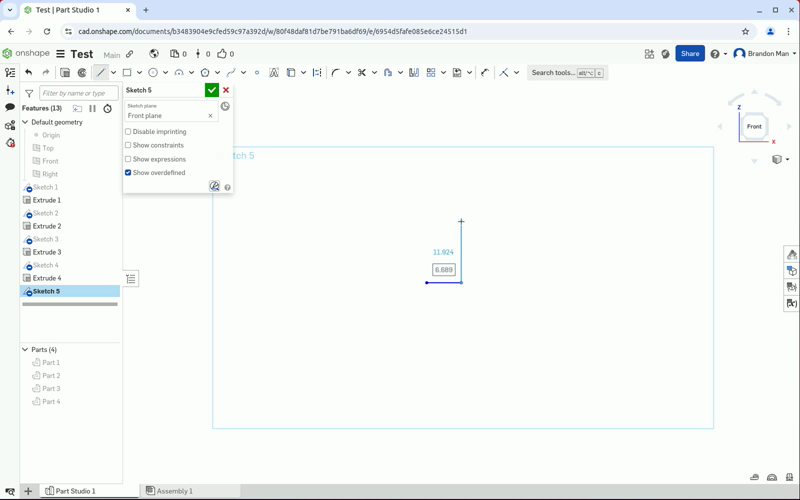
key_up(shift)
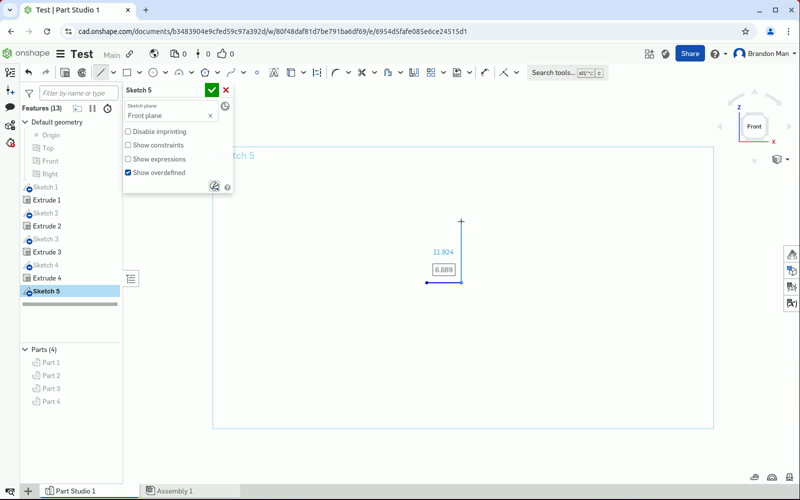
key_down(shift)
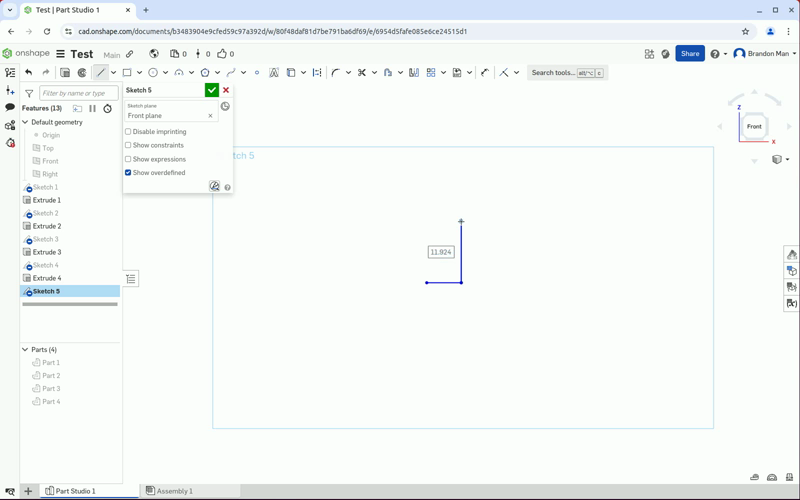
mouse_move(491, 221)
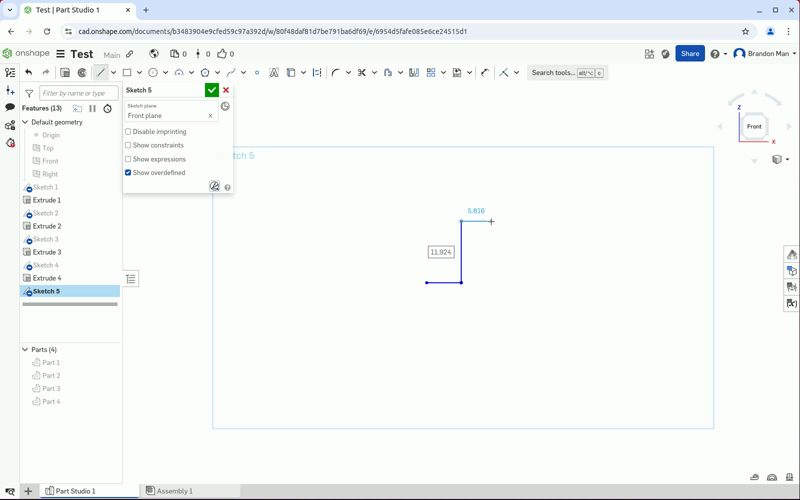
mouse_move(426, 197)
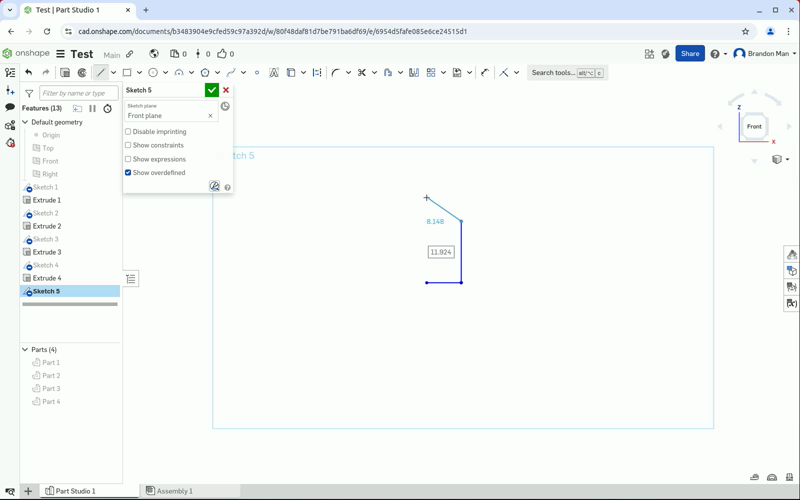
click(426, 197)
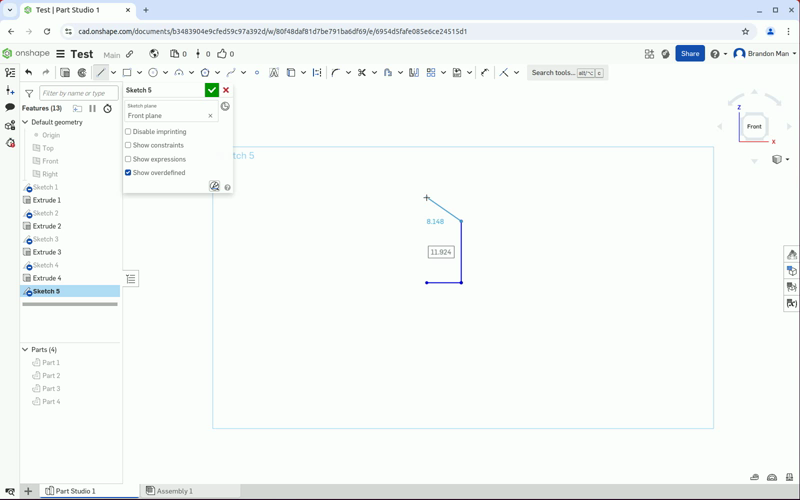
key_up(shift)
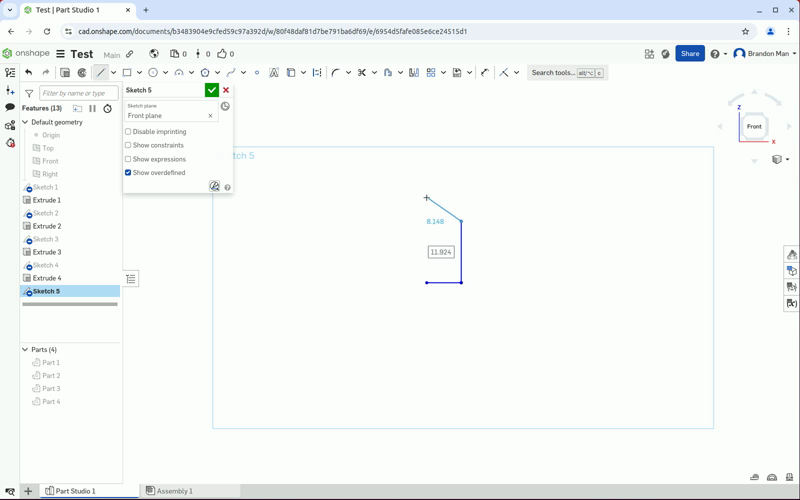
key_down(shift)
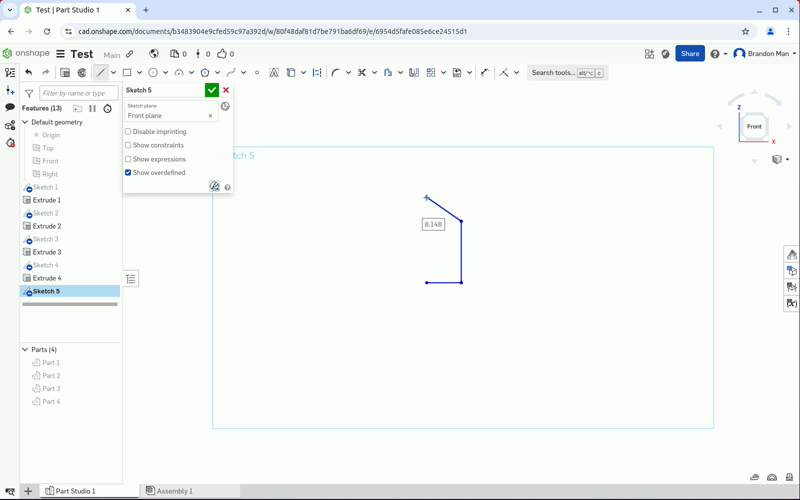
mouse_move(426, 282)
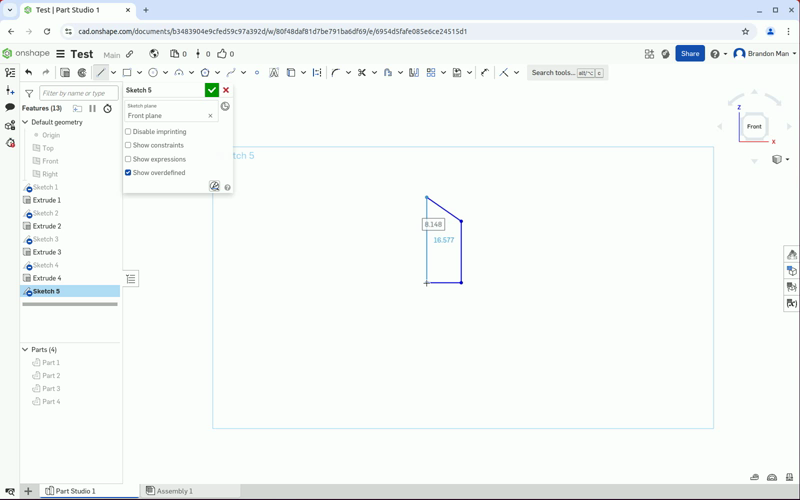
key_up(shift)
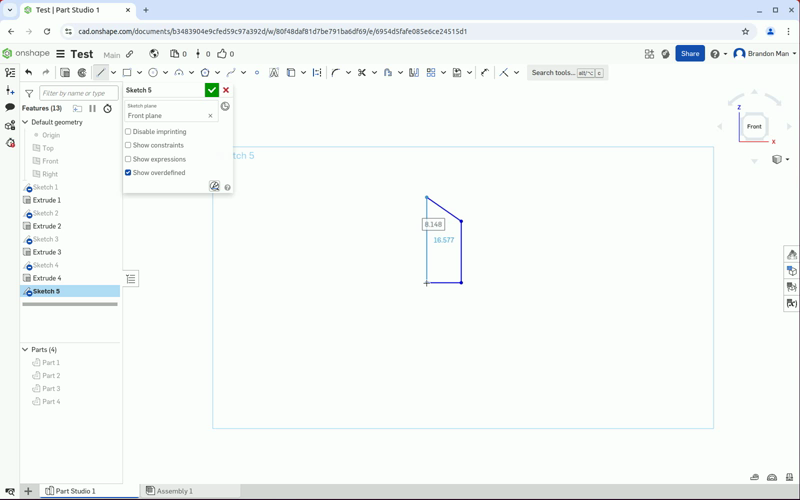
click(426, 282)
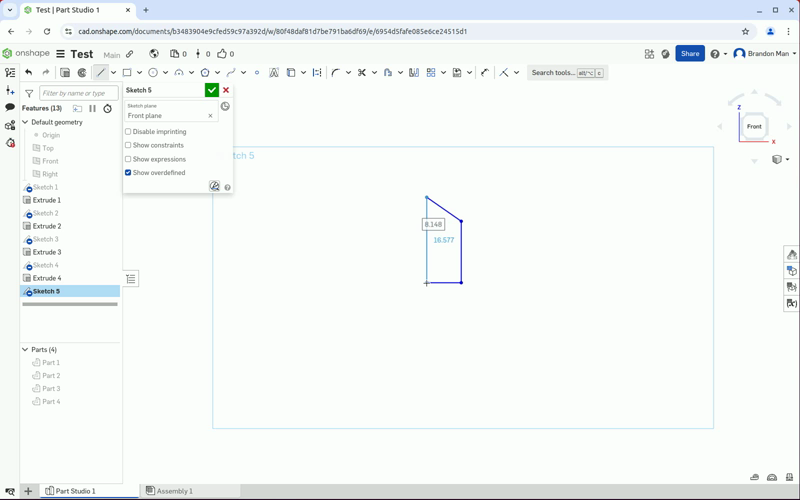
key(esc)
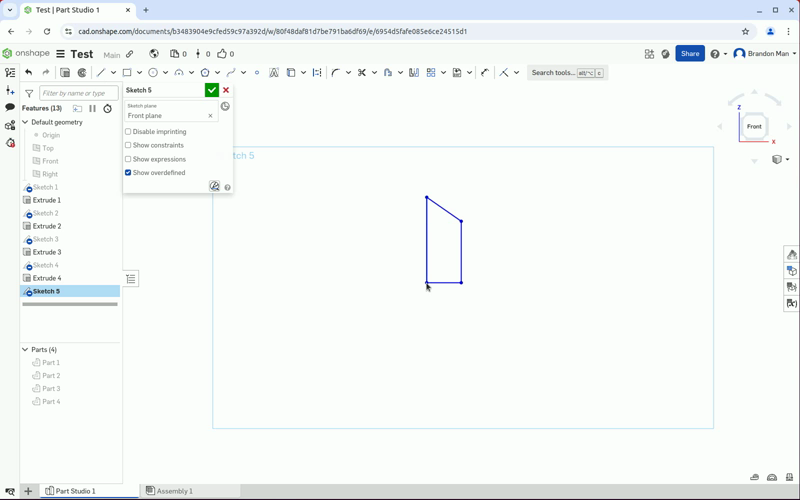
mouse_move(440, 232)
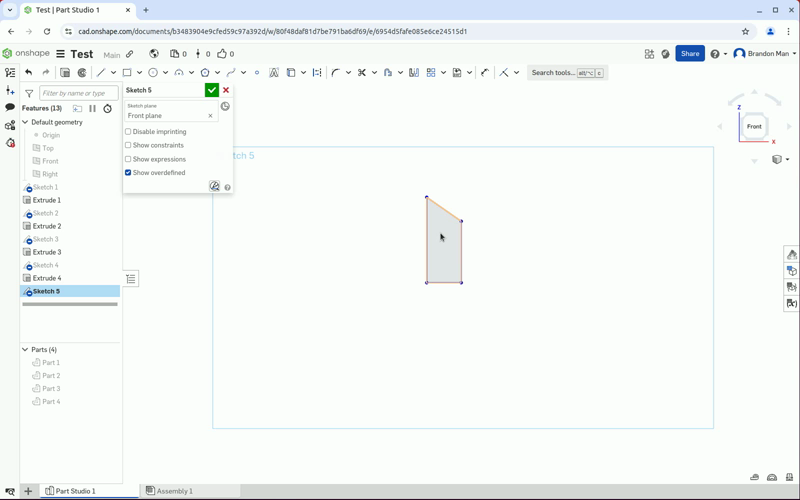
click(440, 232)
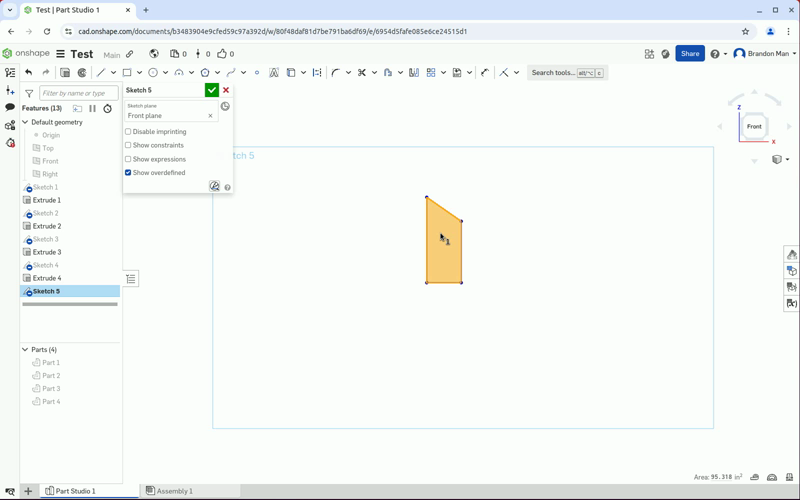
mouse_move(73, 352)
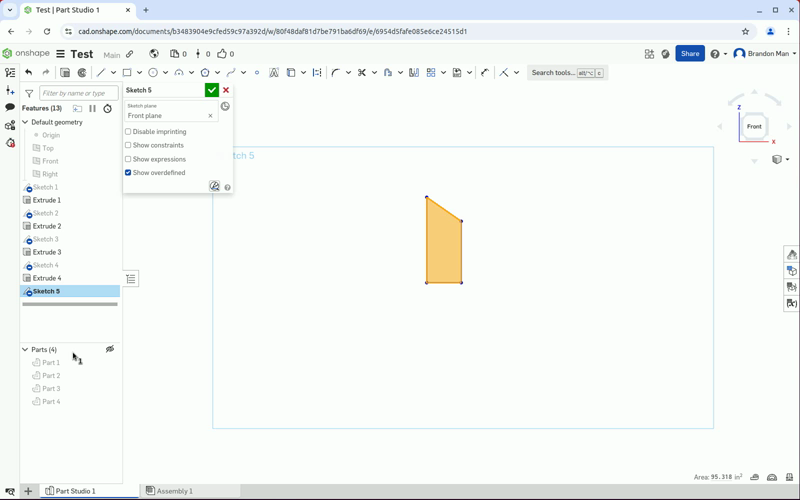
key(shift+y)
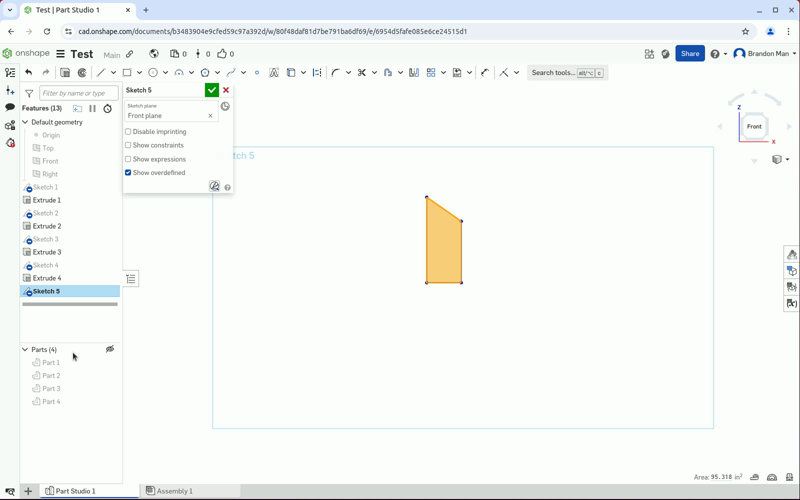
key(shift+e)
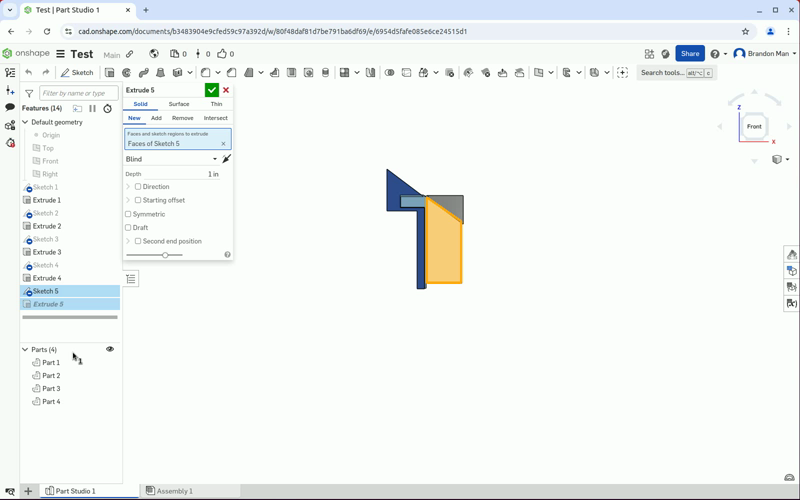
mouse_move(143, 106)
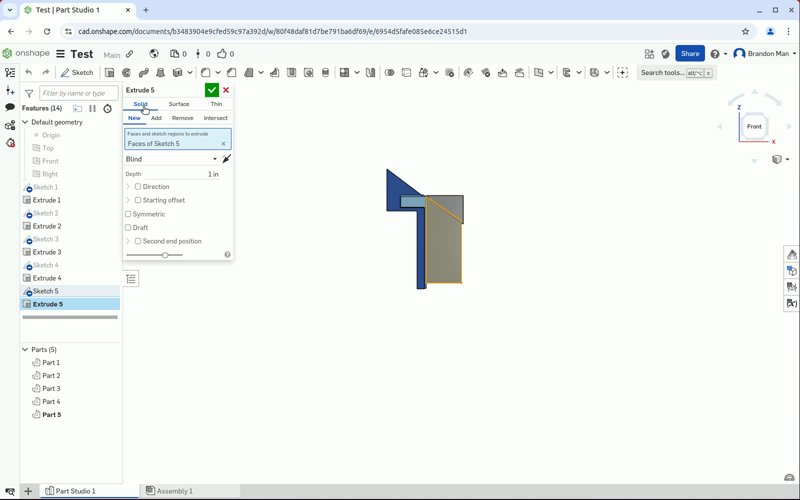
click(143, 106)
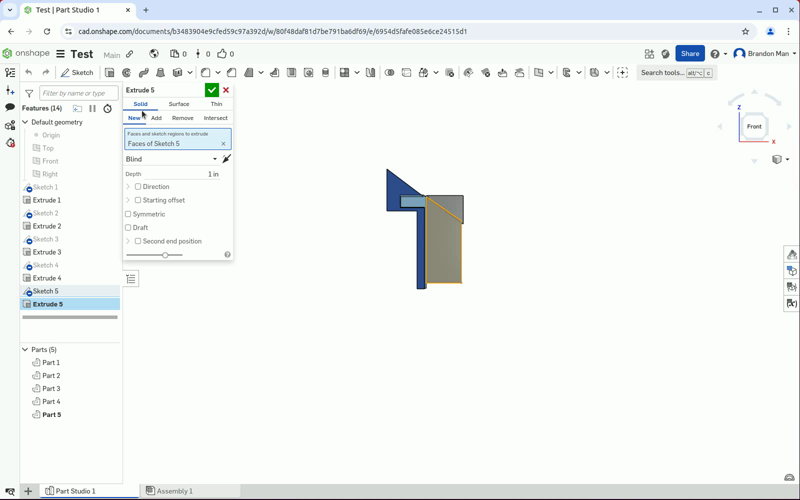
mouse_move(137, 120)
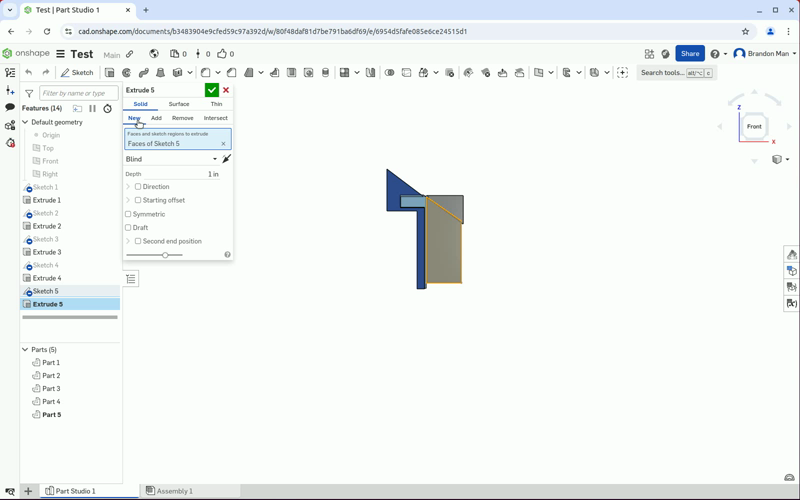
click(137, 120)
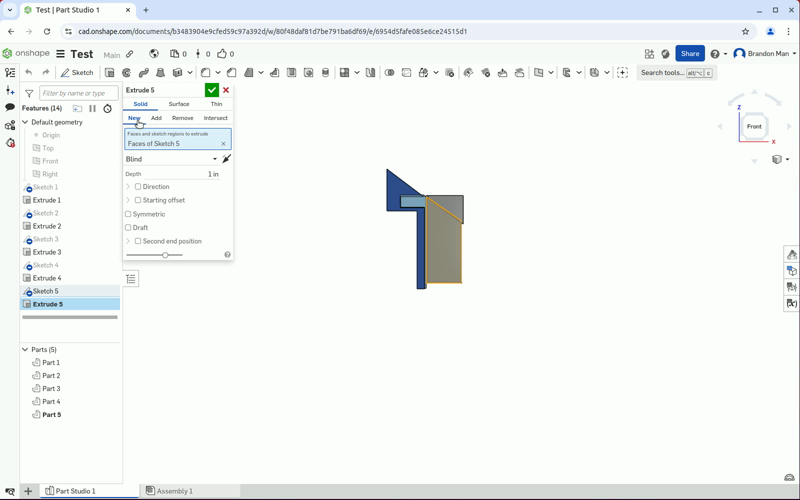
key(tab, 4)
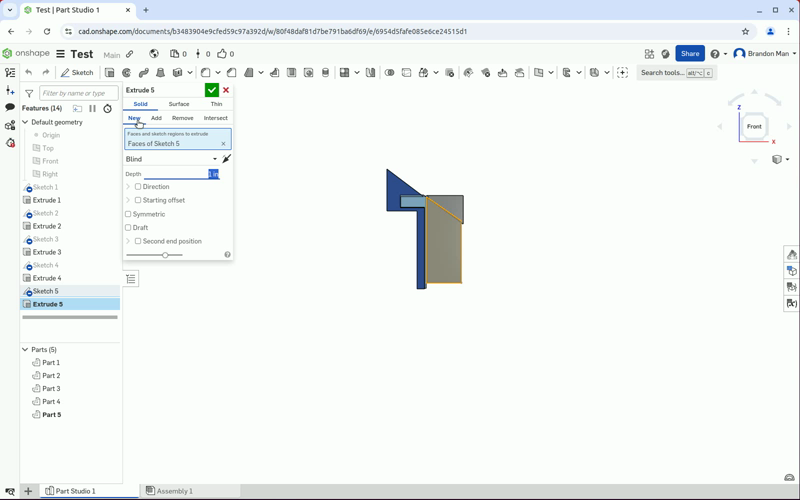
text(0.241)
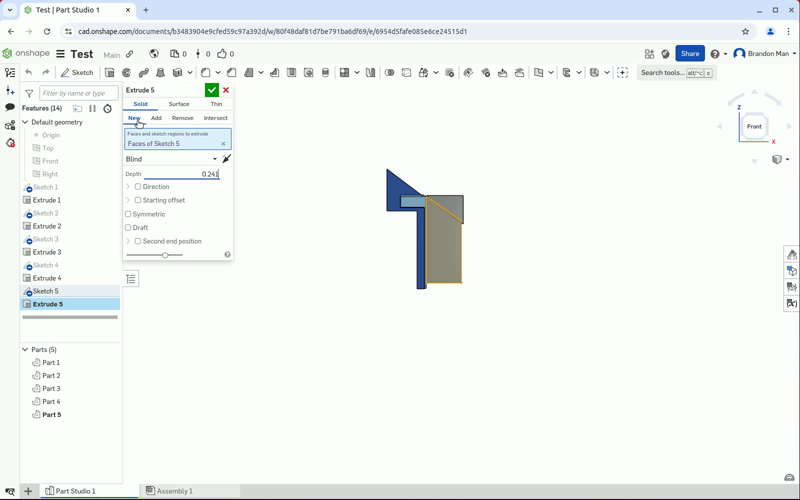
key(enter)
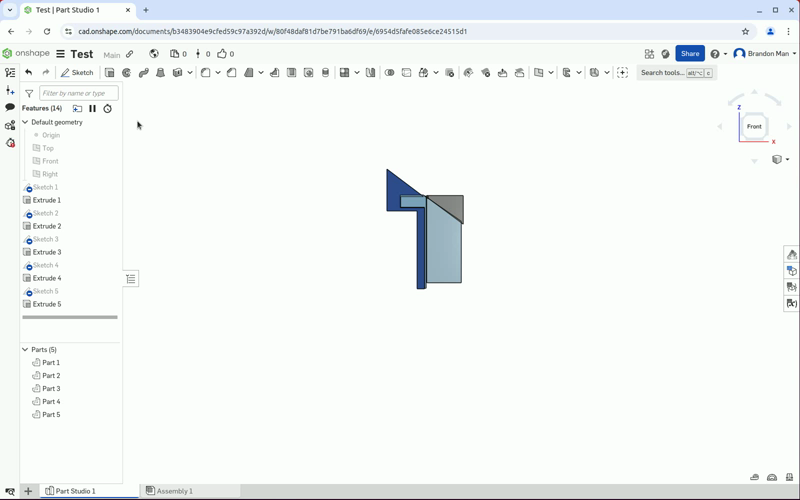
key(shift+h)
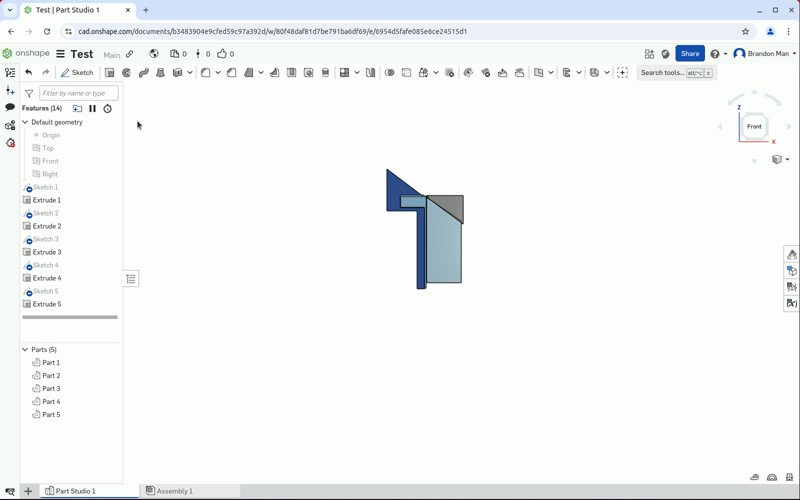
key(shift+h)
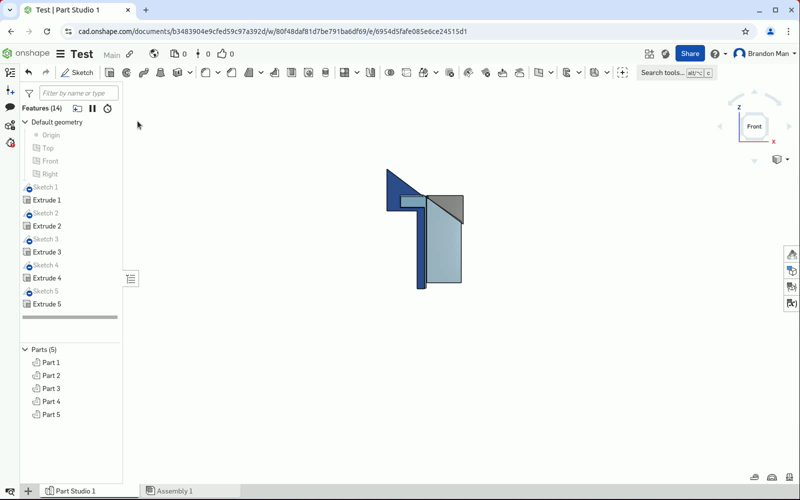
mouse_move(73, 189)
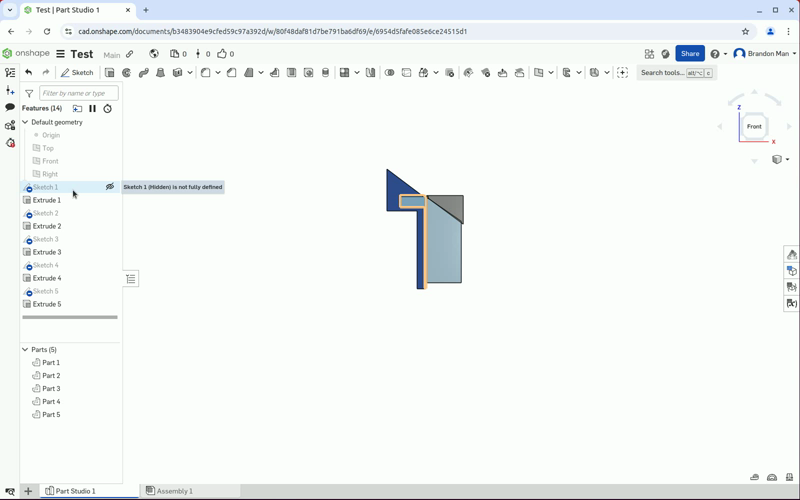
click(73, 189)
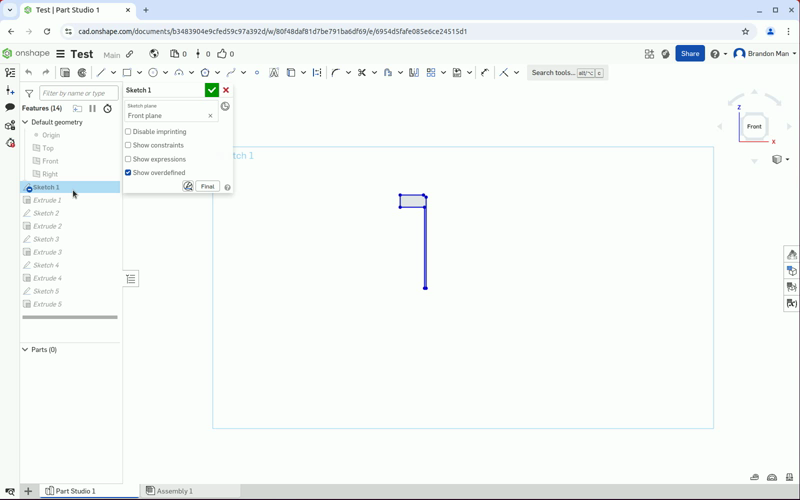
mouse_move(229, 92)
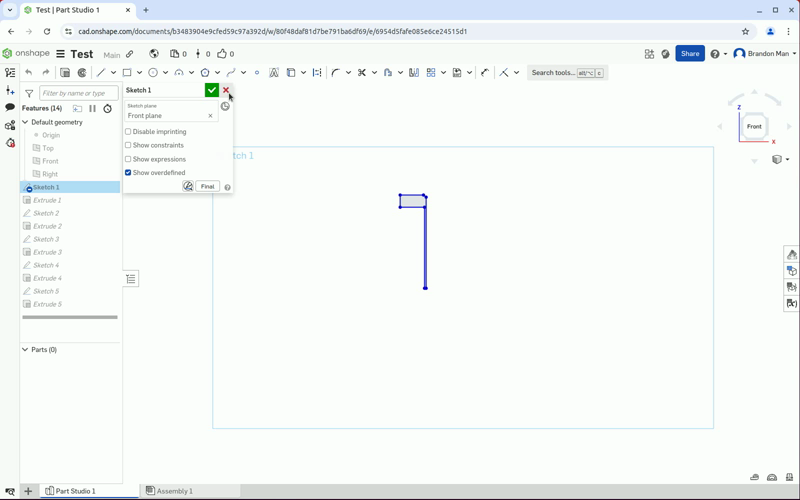
click(229, 92)
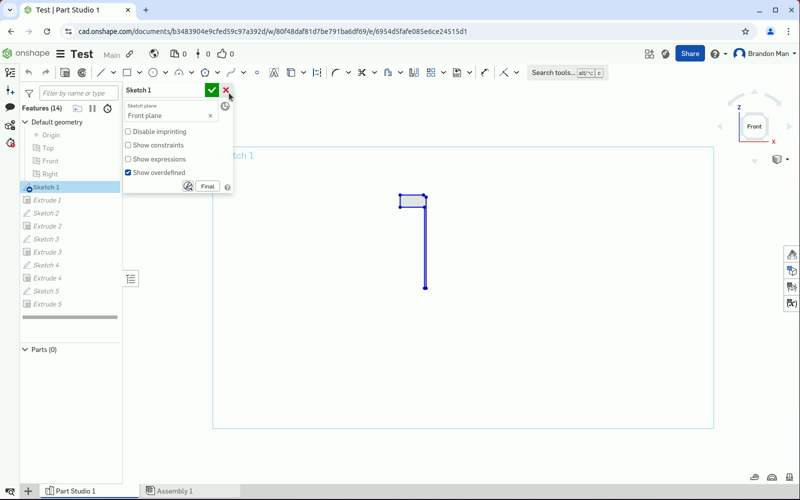
key(shift+s)
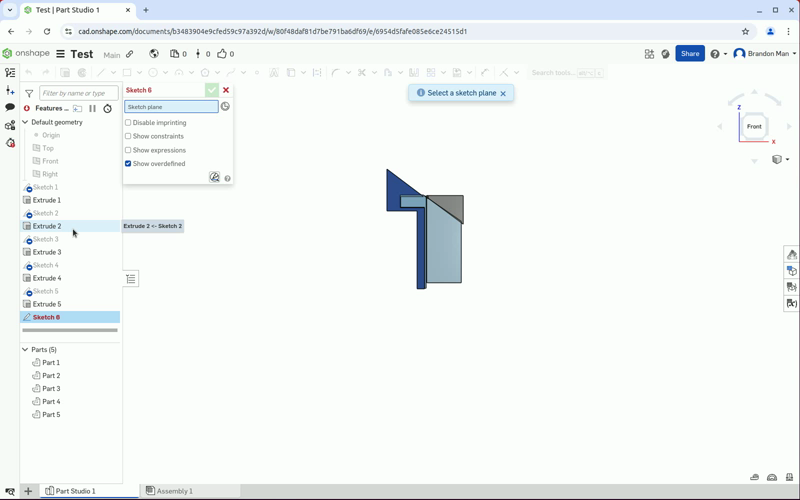
scroll(3)
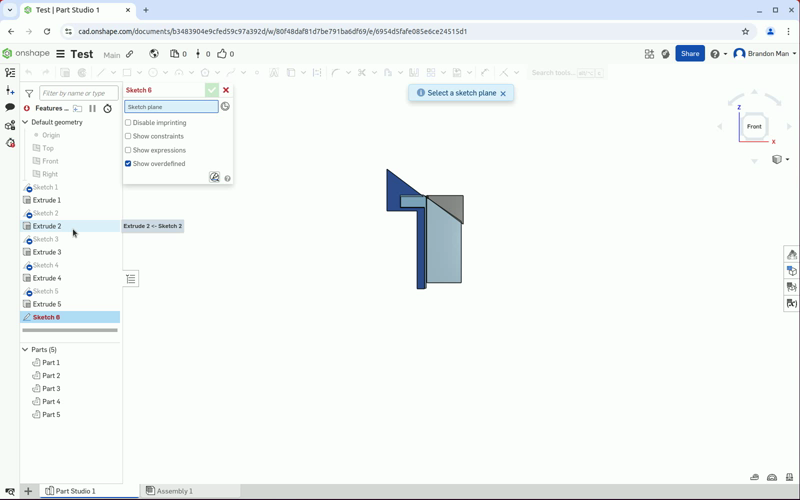
mouse_move(73, 163)
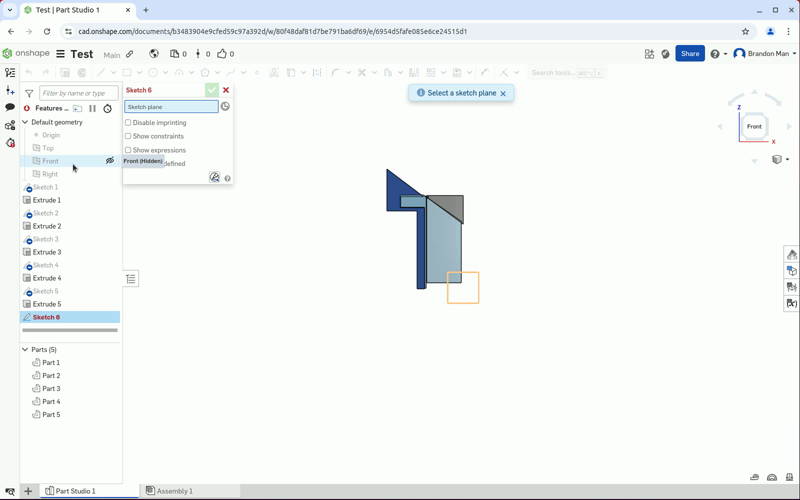
click(73, 163)
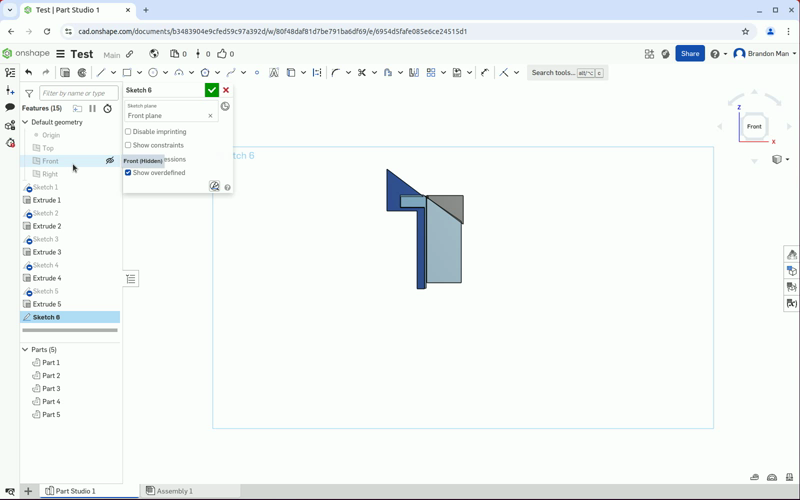
mouse_move(73, 352)
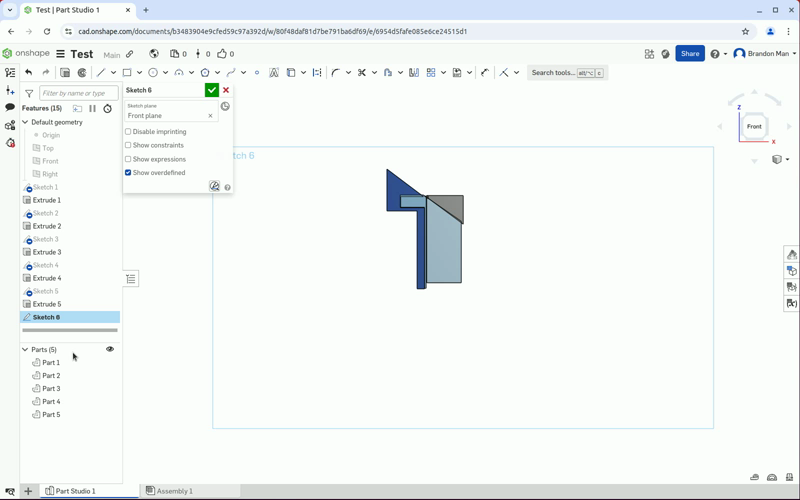
key(y)
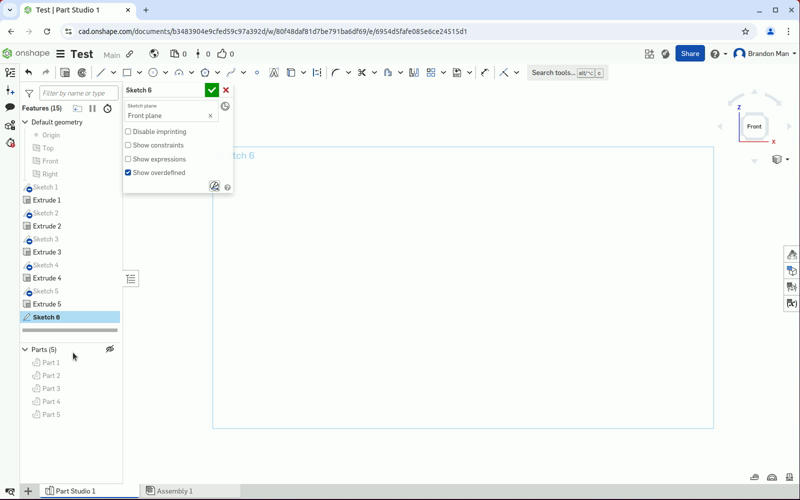
key(l)
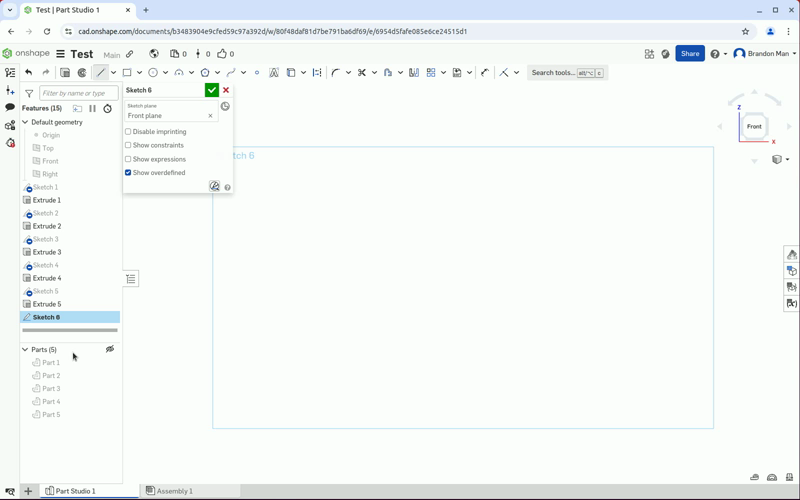
key_down(shift)
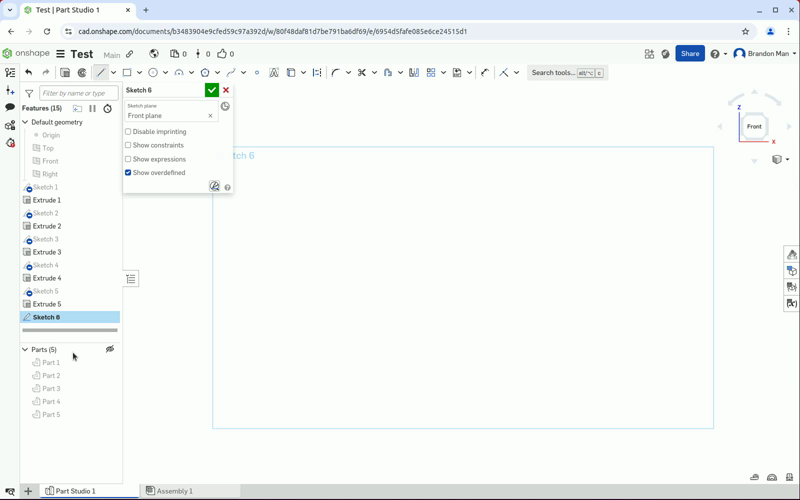
mouse_move(389, 294)
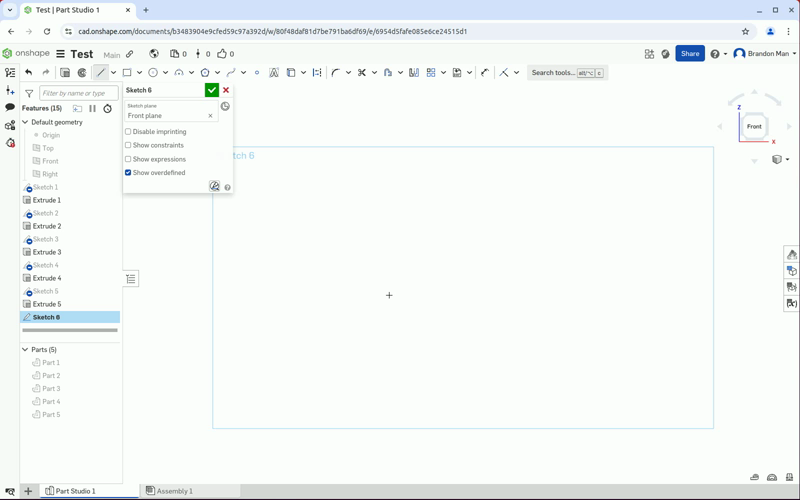
click(389, 294)
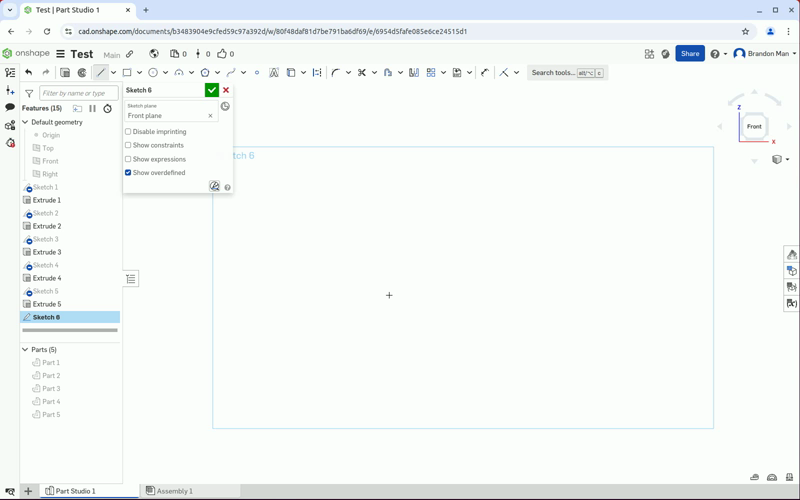
key_up(shift)
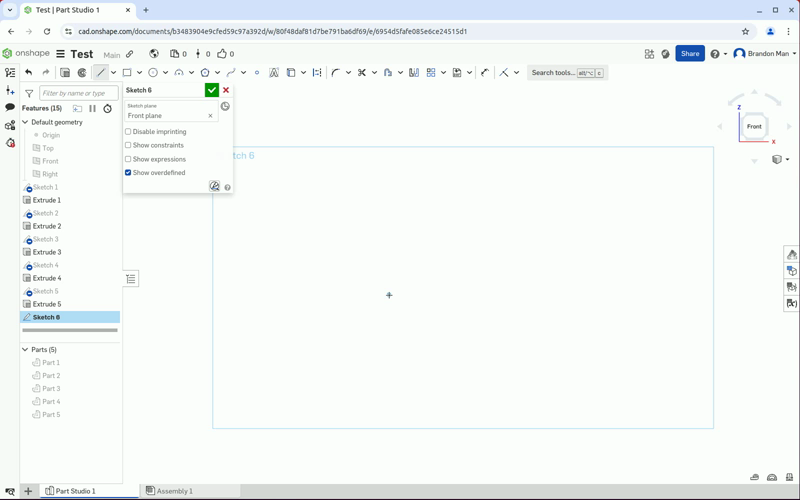
key_down(shift)
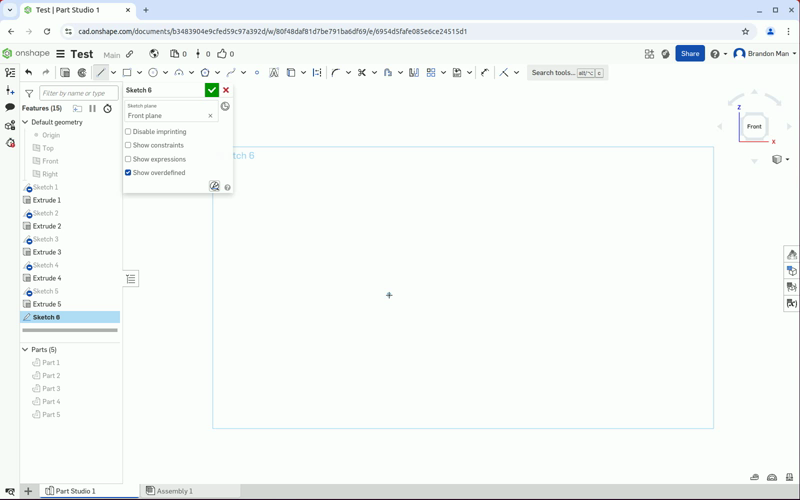
mouse_move(461, 294)
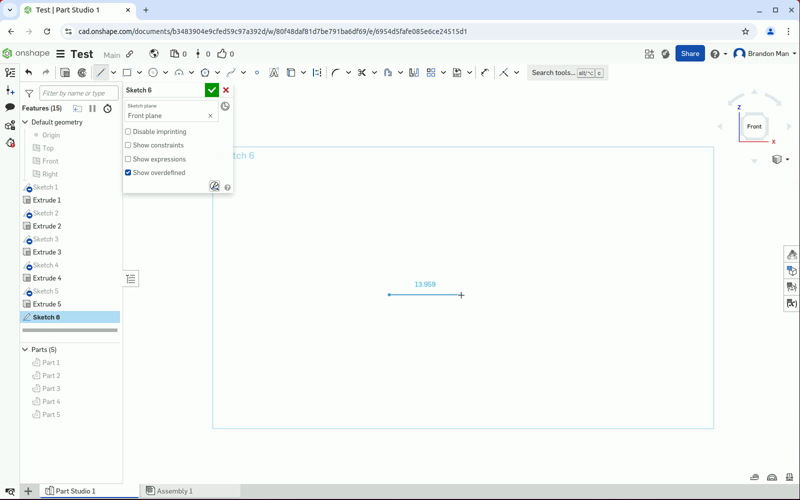
click(461, 294)
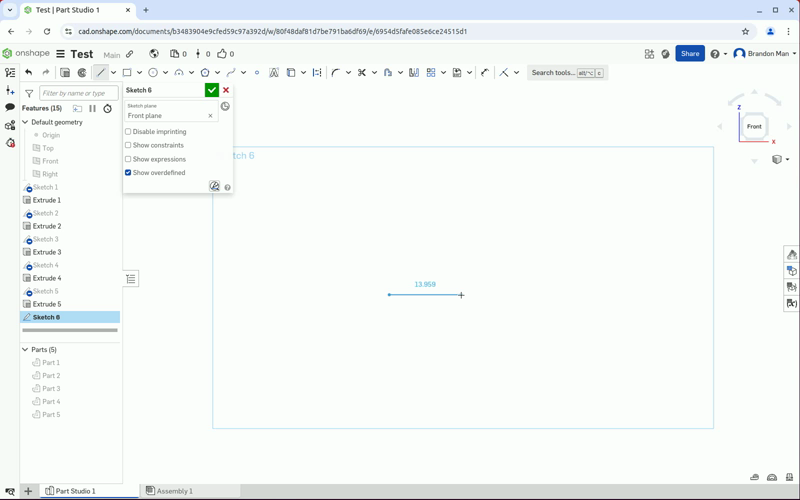
key_up(shift)
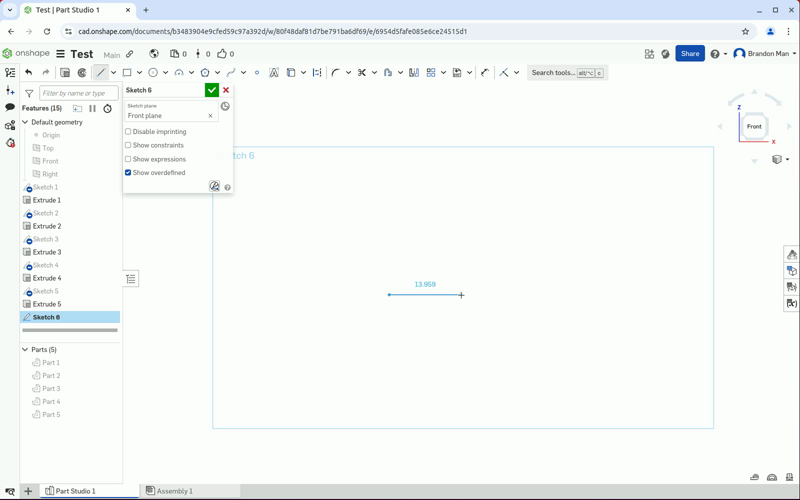
key_down(shift)
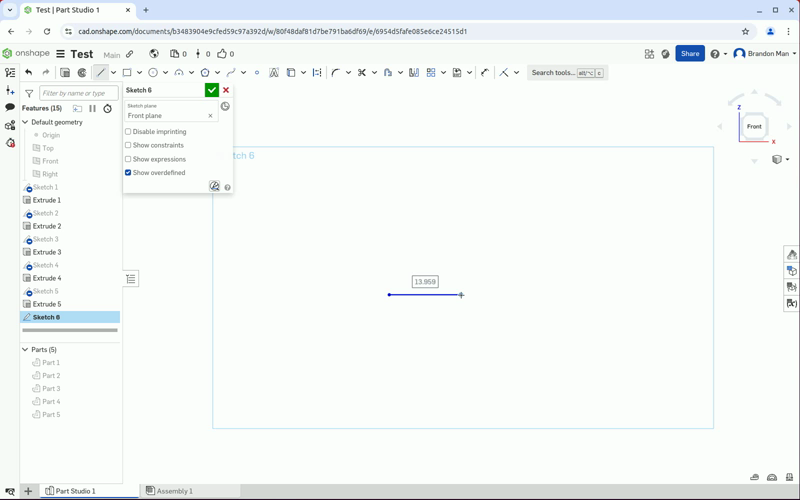
mouse_move(491, 294)
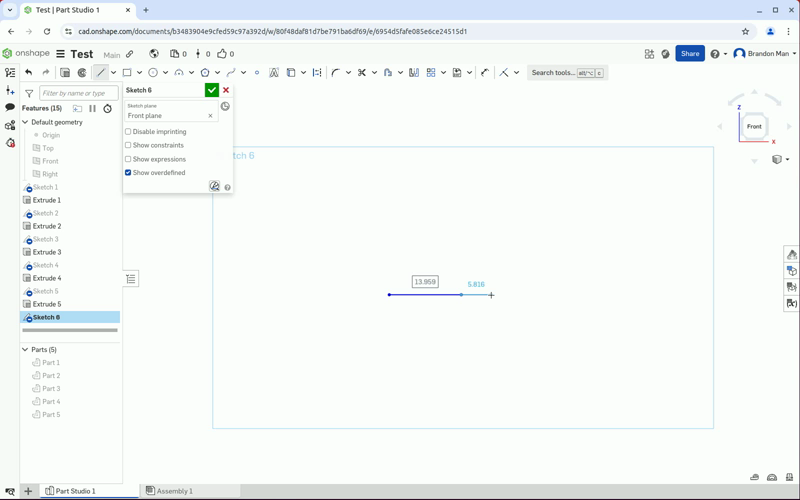
mouse_move(461, 283)
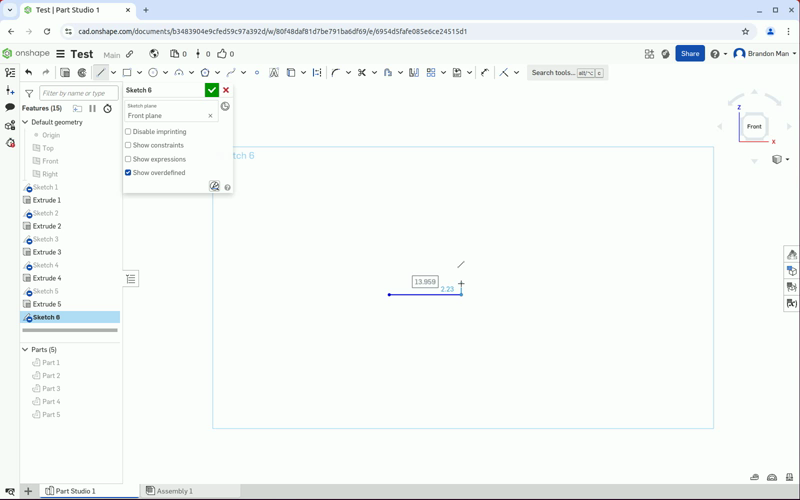
click(461, 283)
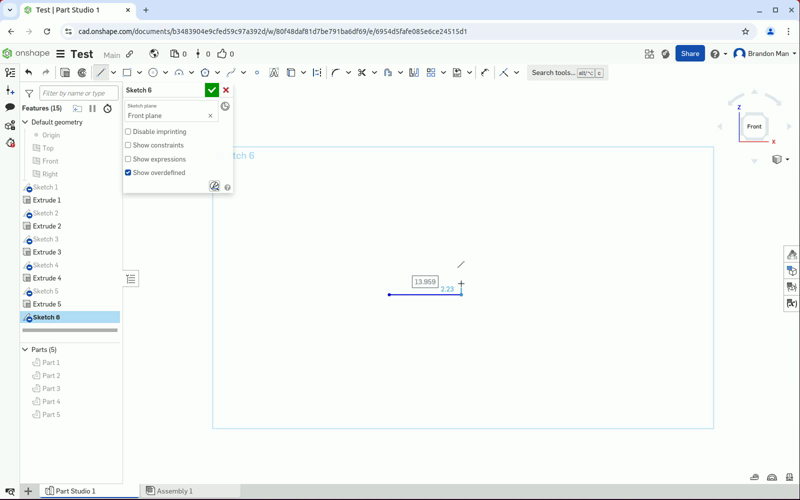
key_up(shift)
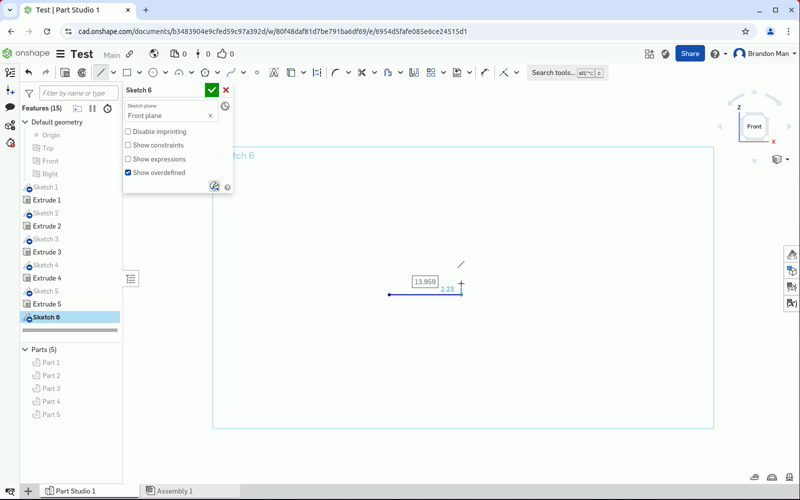
key_down(shift)
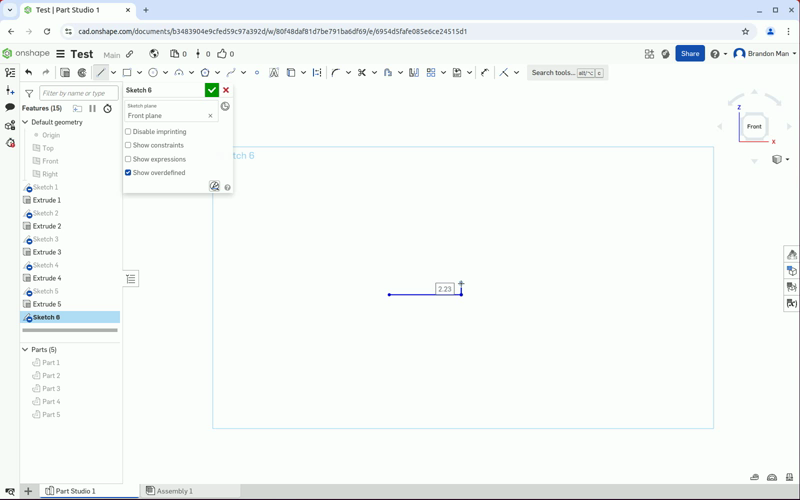
mouse_move(491, 283)
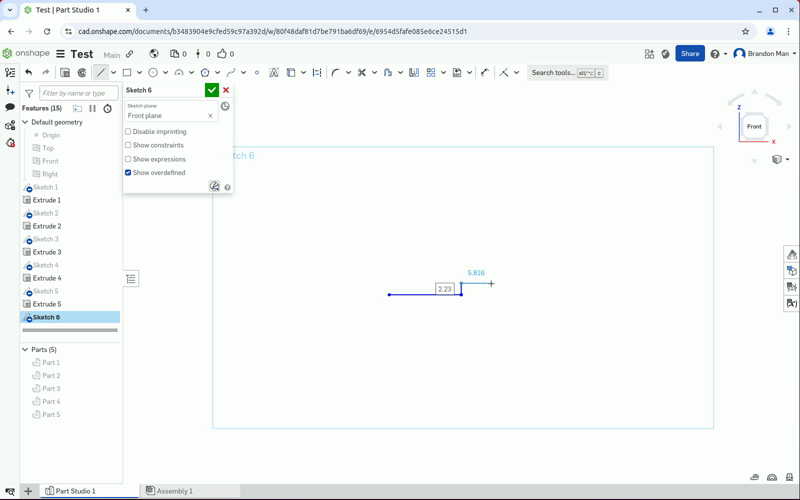
mouse_move(427, 283)
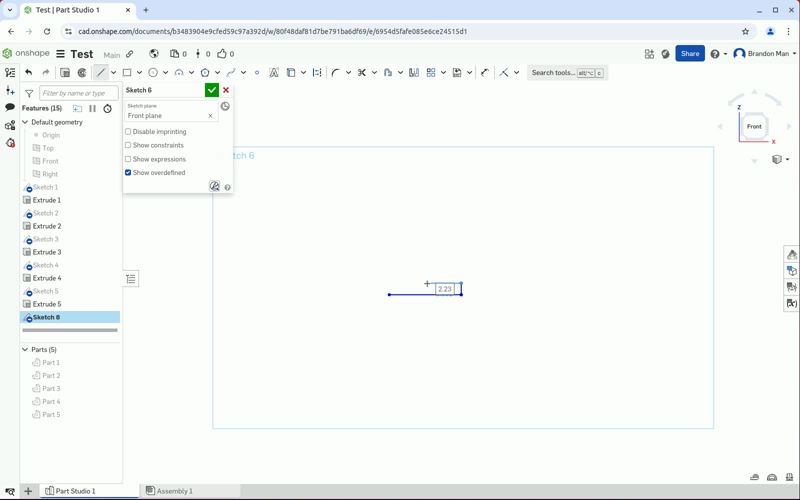
click(427, 283)
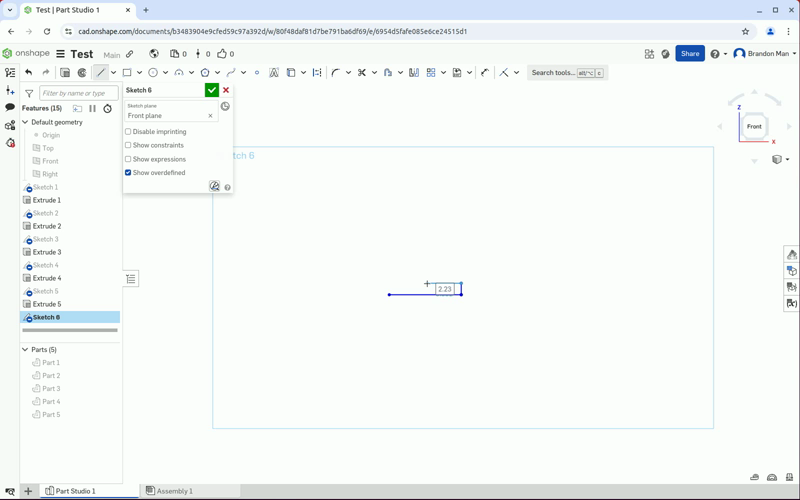
key_up(shift)
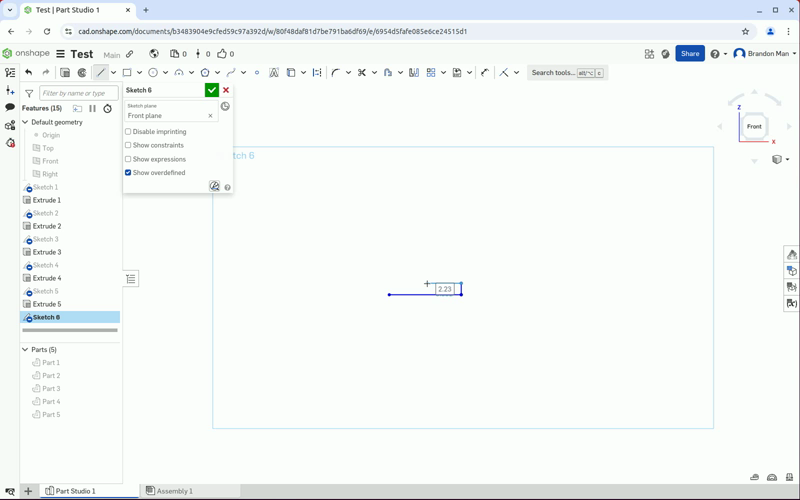
key_down(shift)
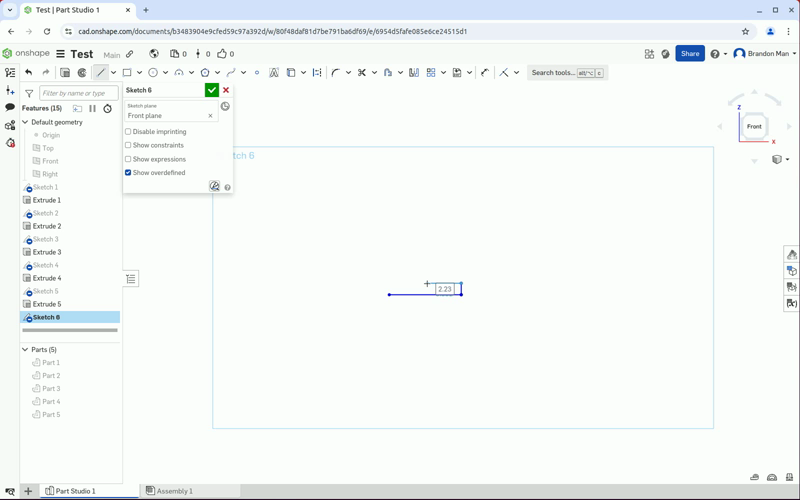
mouse_move(457, 283)
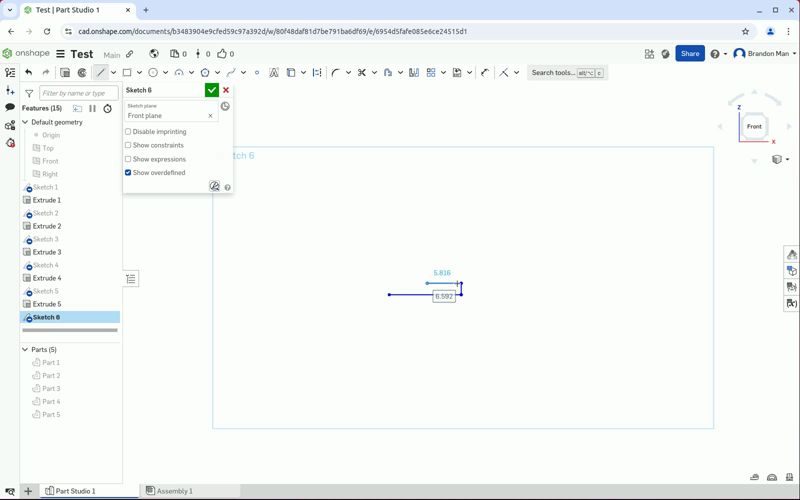
mouse_move(425, 283)
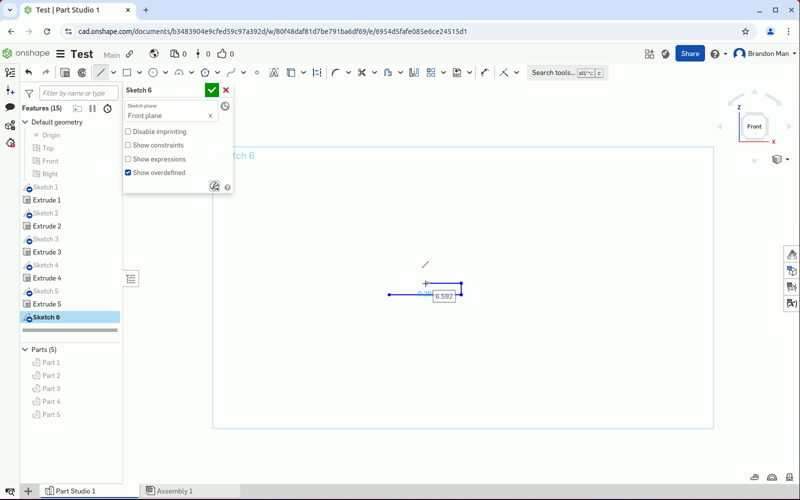
scroll(6)
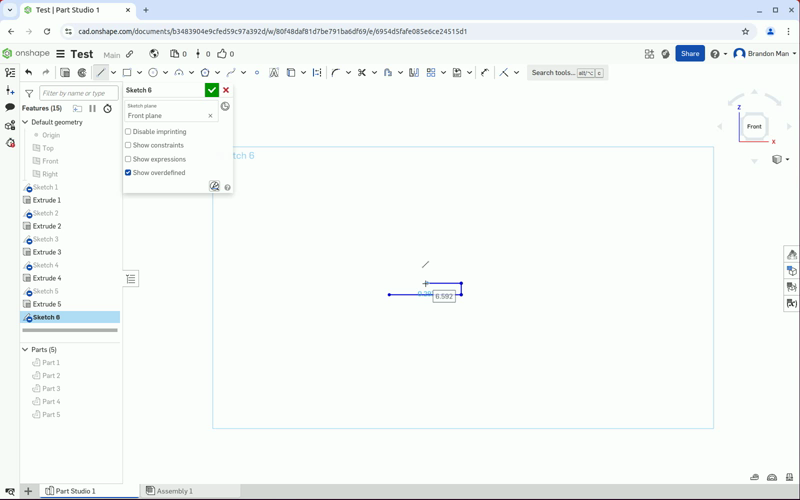
scroll(6)
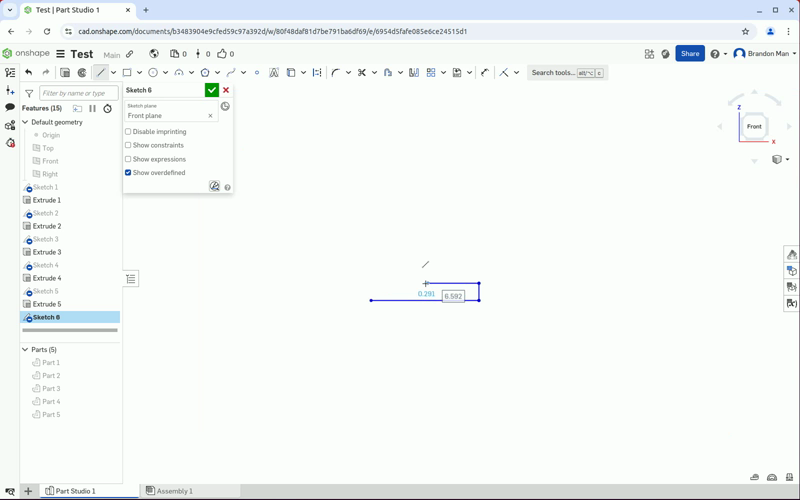
scroll(6)
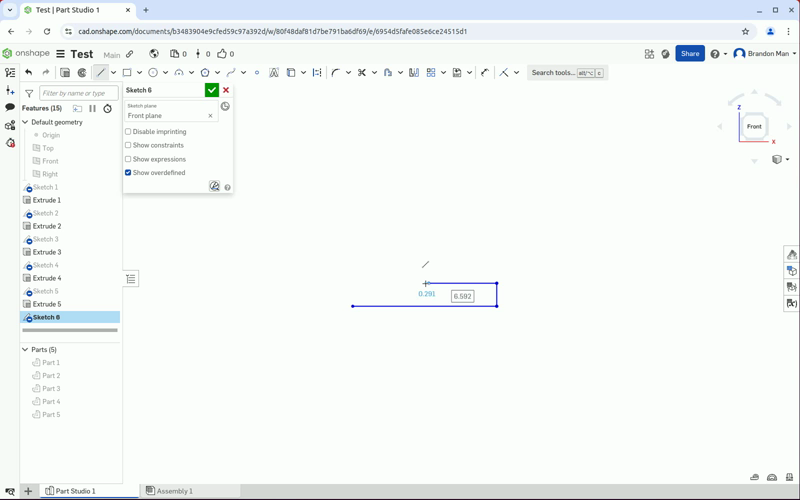
scroll(6)
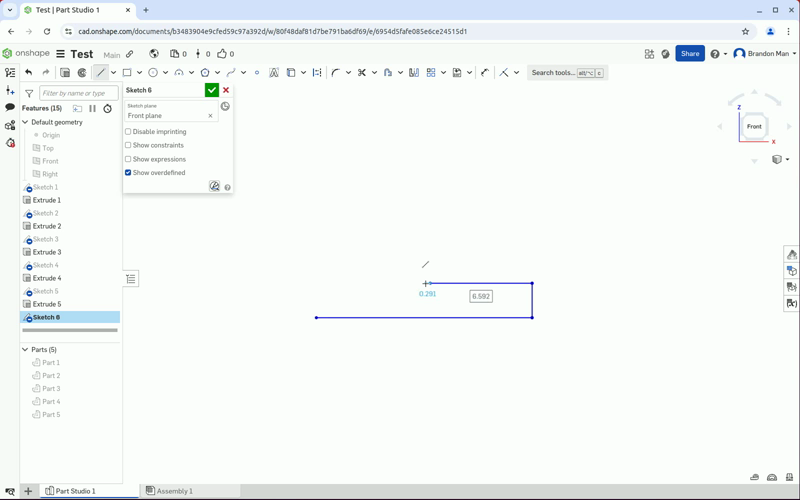
scroll(6)
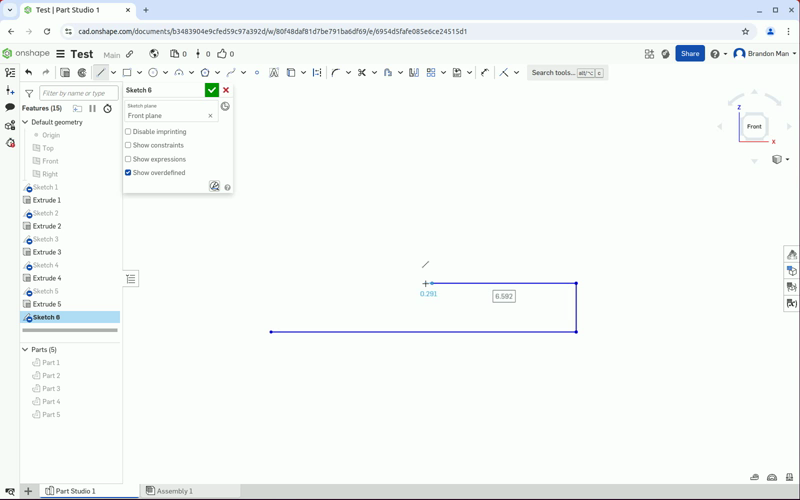
scroll(6)
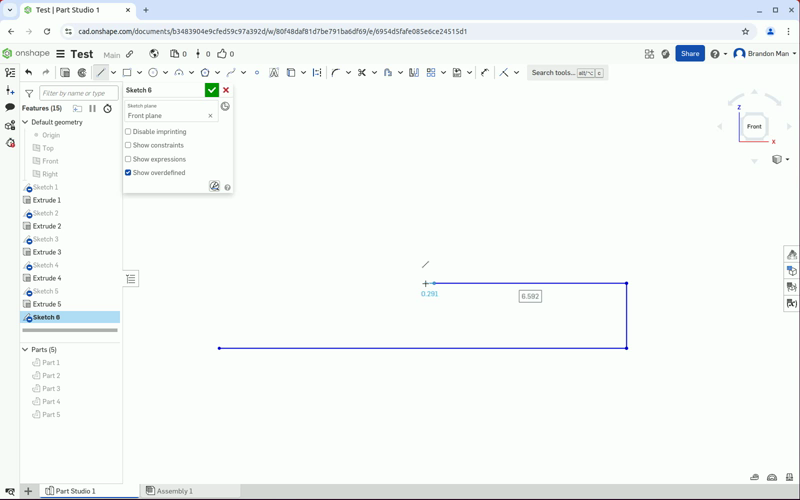
scroll(6)
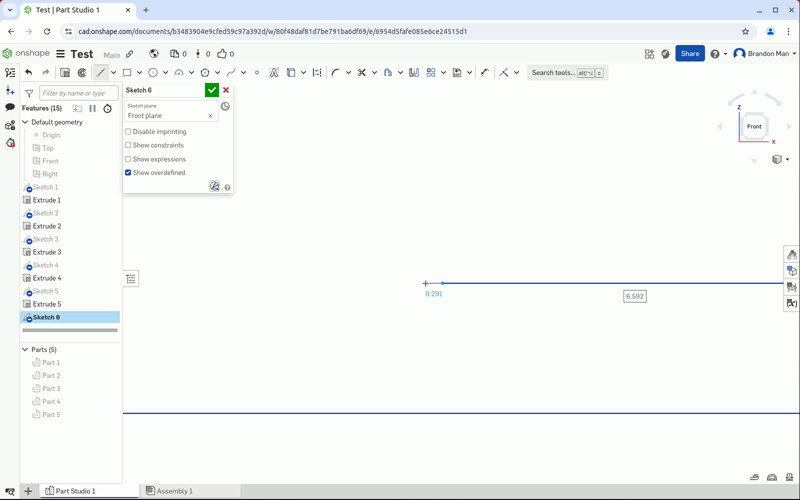
click(425, 283)
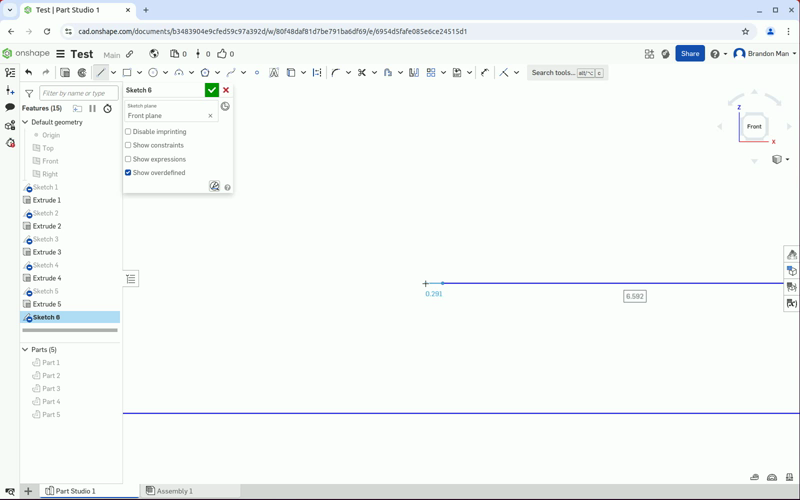
scroll(-6)
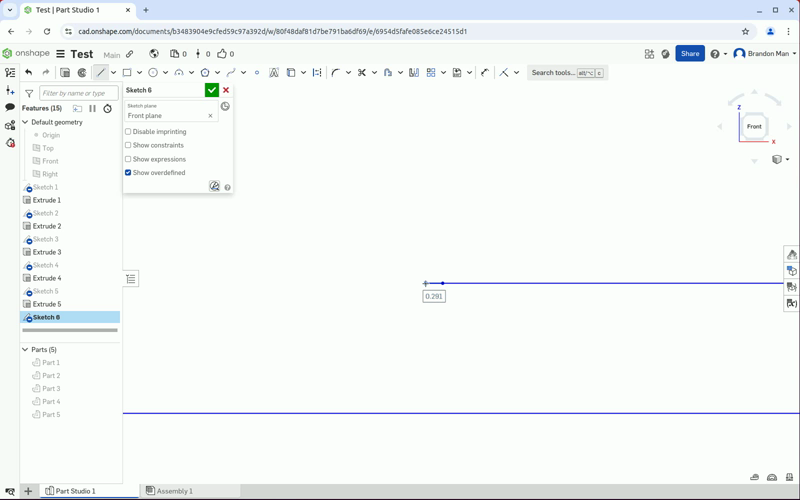
scroll(-6)
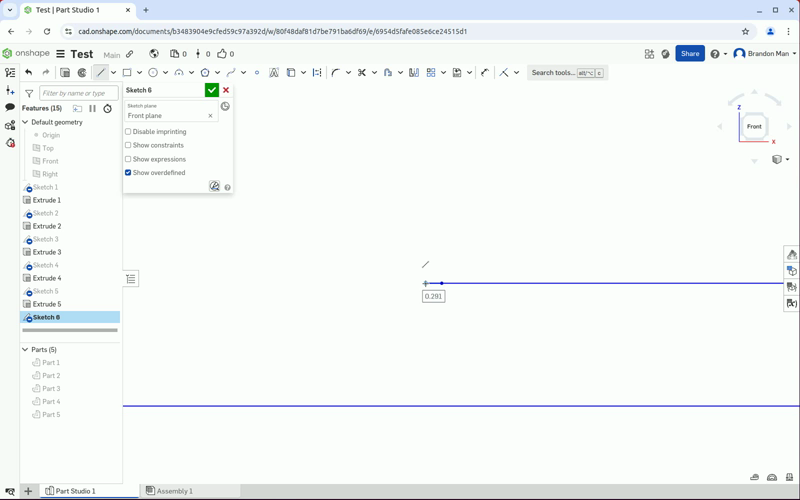
scroll(-6)
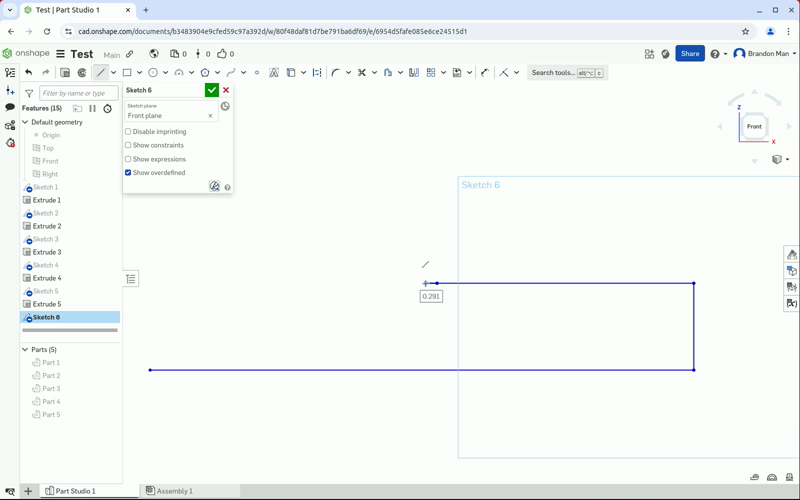
scroll(-6)
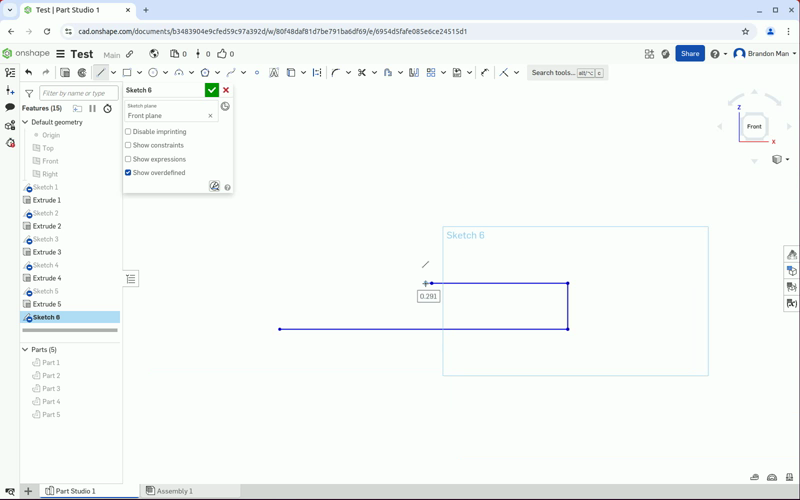
scroll(-6)
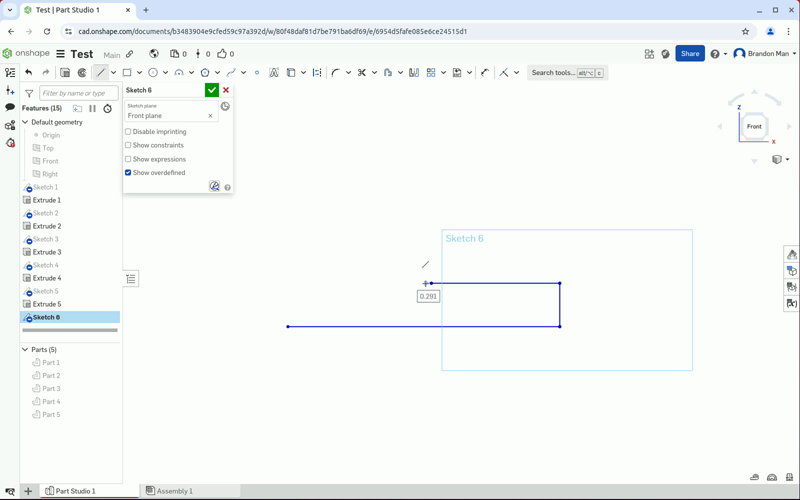
scroll(-6)
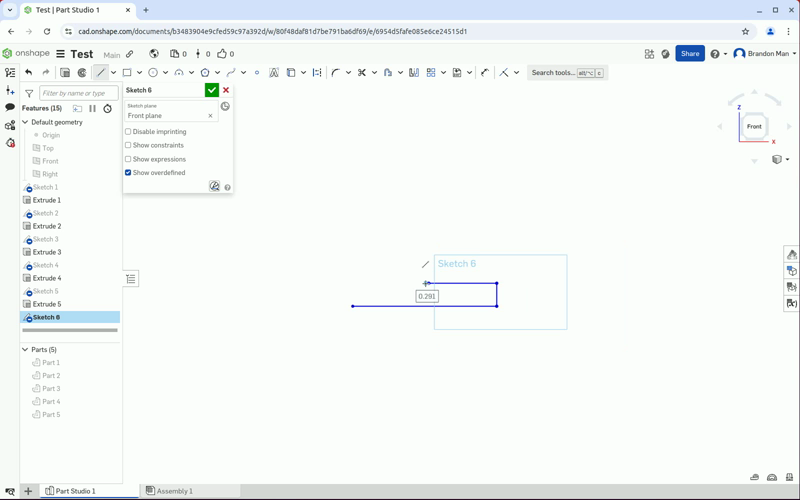
scroll(-6)
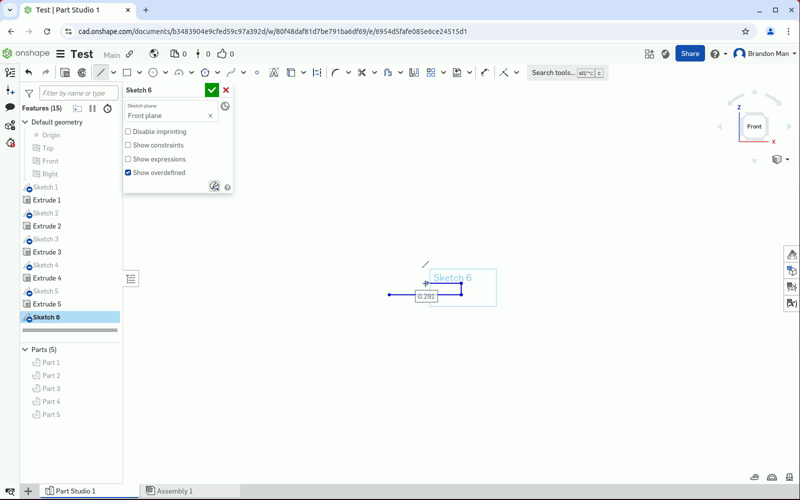
key_up(shift)
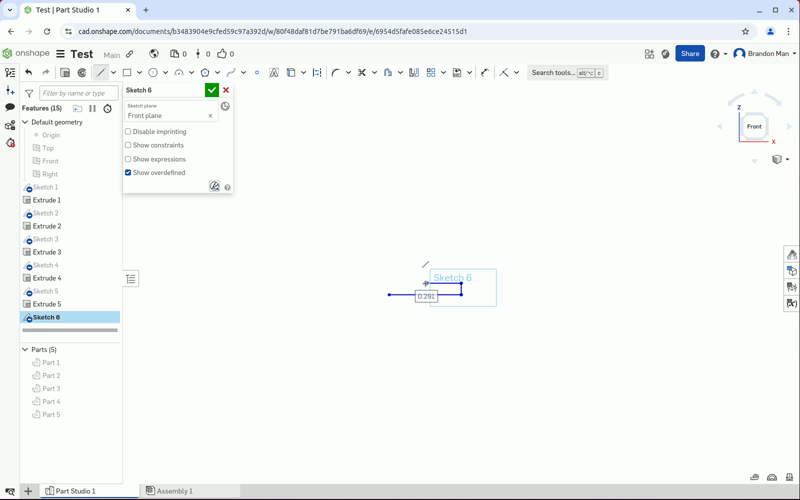
key_down(shift)
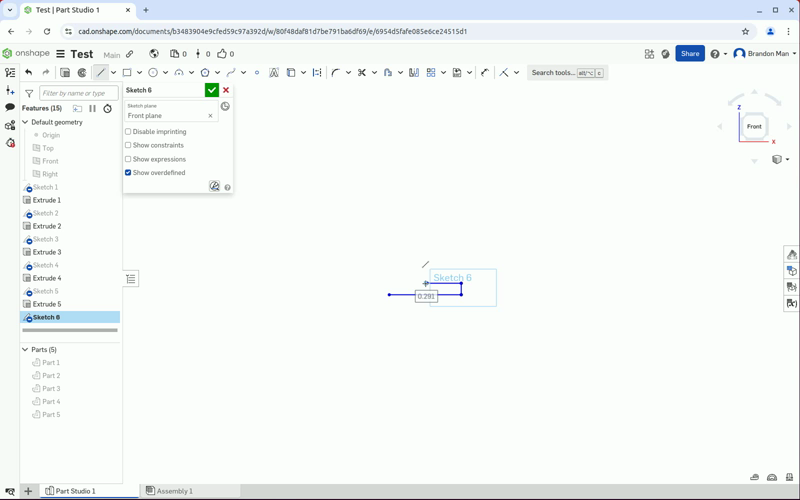
mouse_move(455, 283)
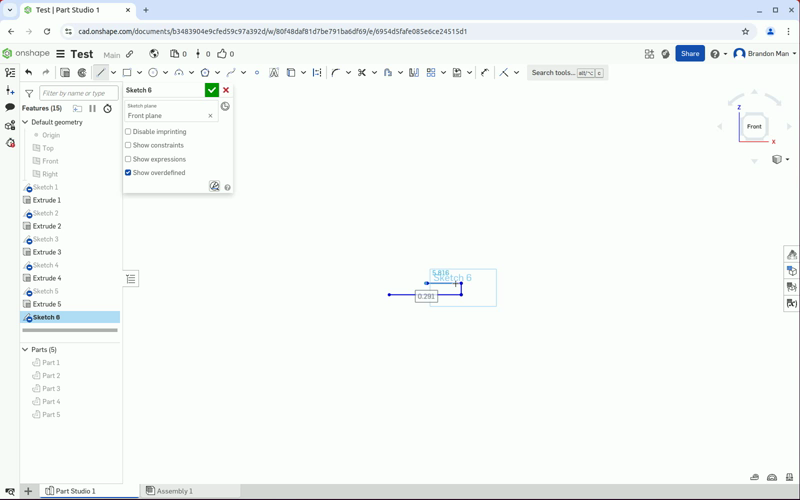
mouse_move(417, 283)
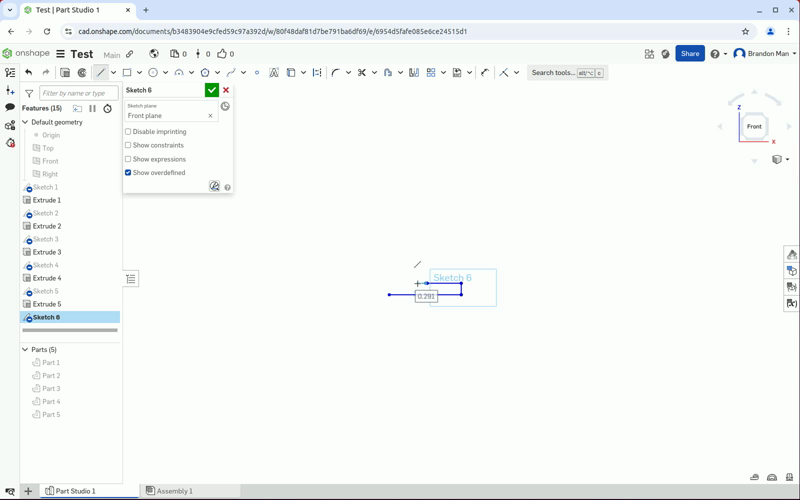
click(417, 283)
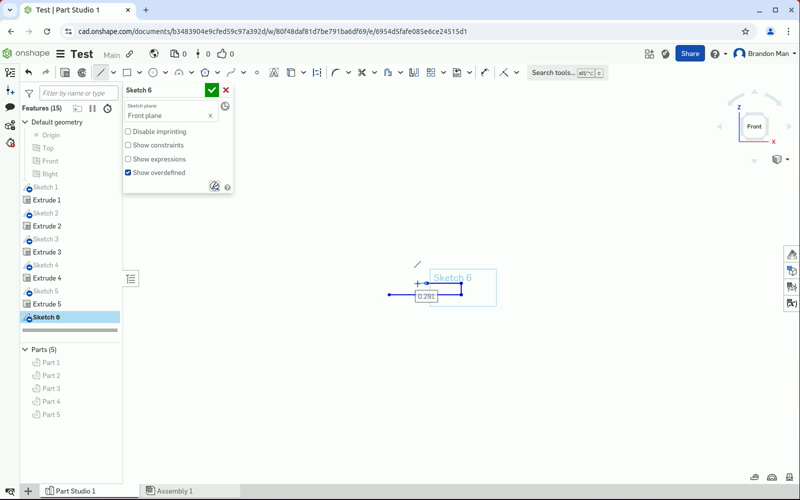
key_up(shift)
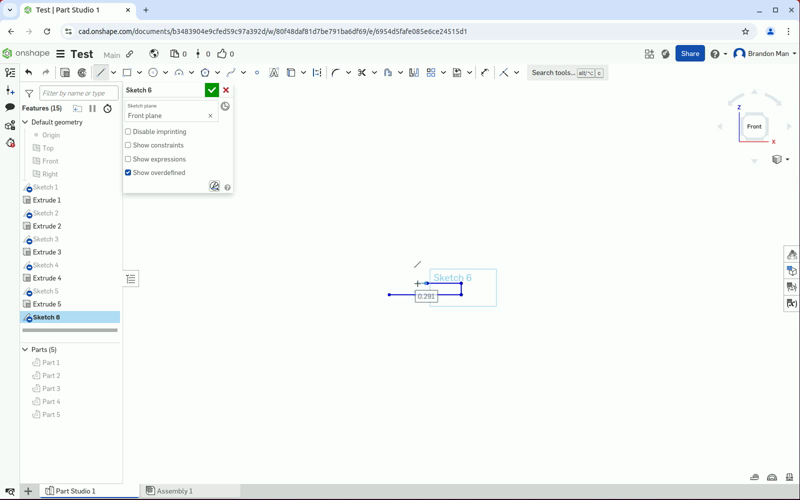
key_down(shift)
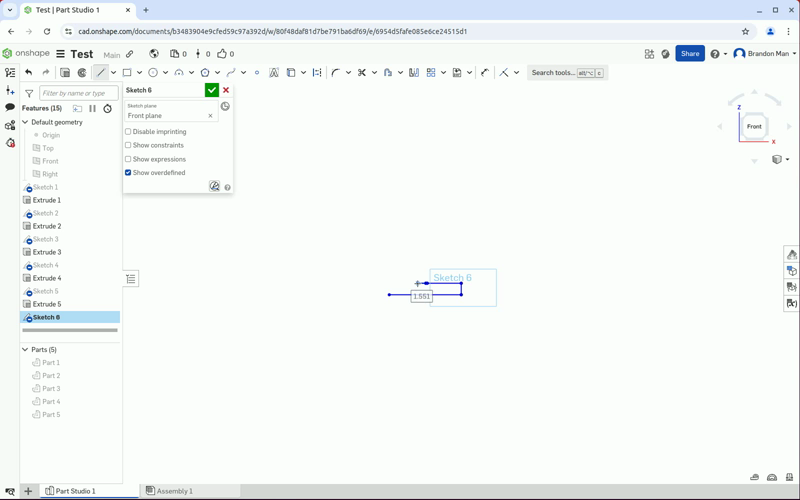
mouse_move(447, 283)
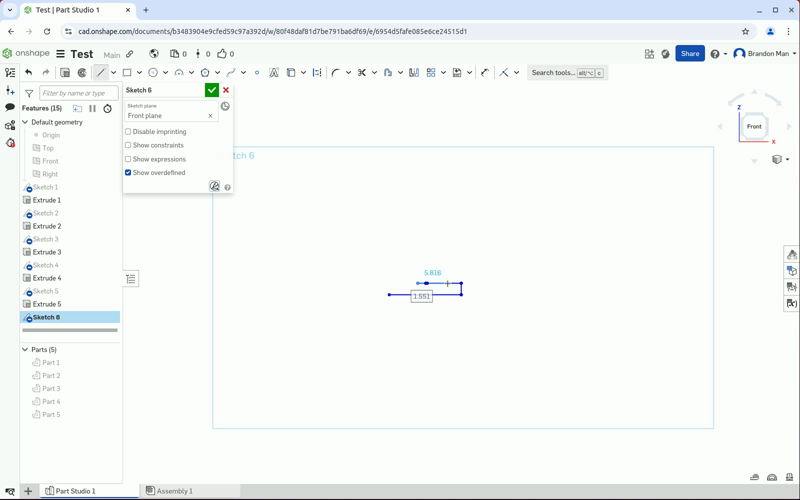
mouse_move(389, 283)
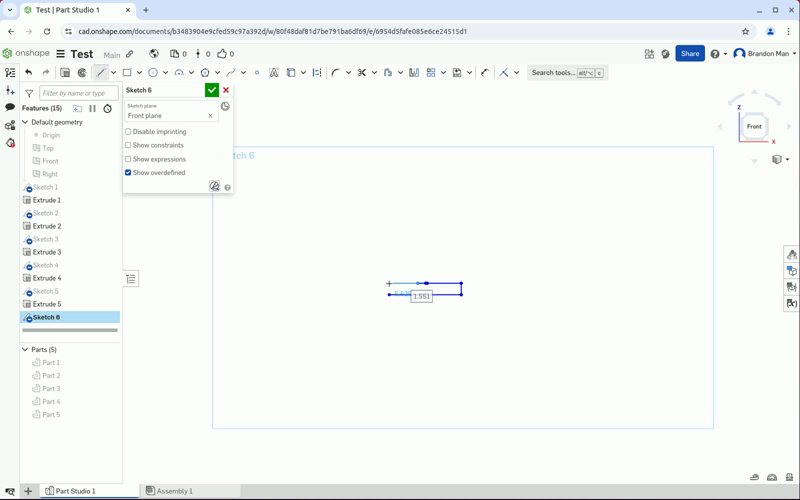
click(389, 283)
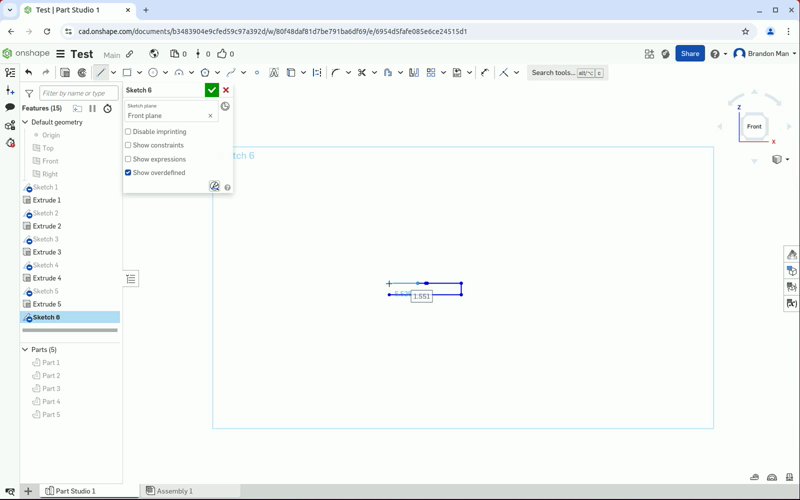
key_up(shift)
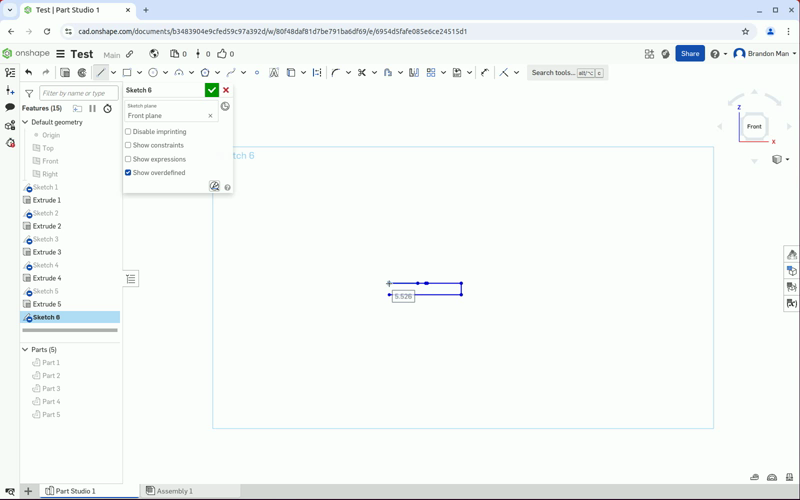
mouse_move(419, 283)
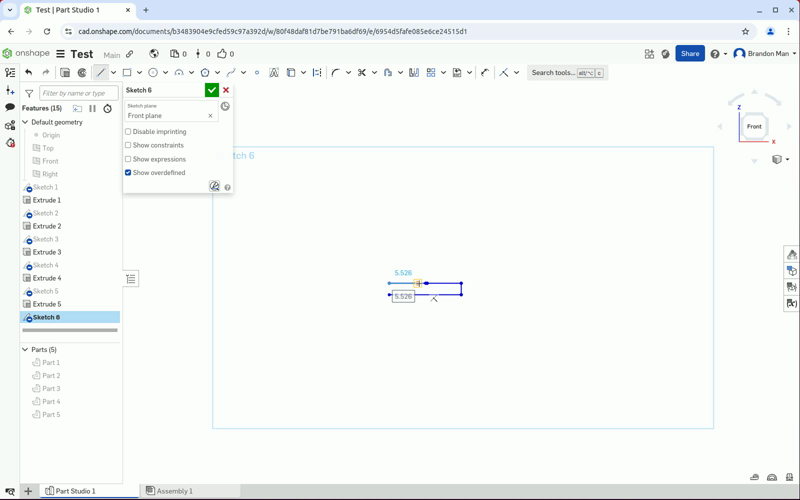
key_down(shift)
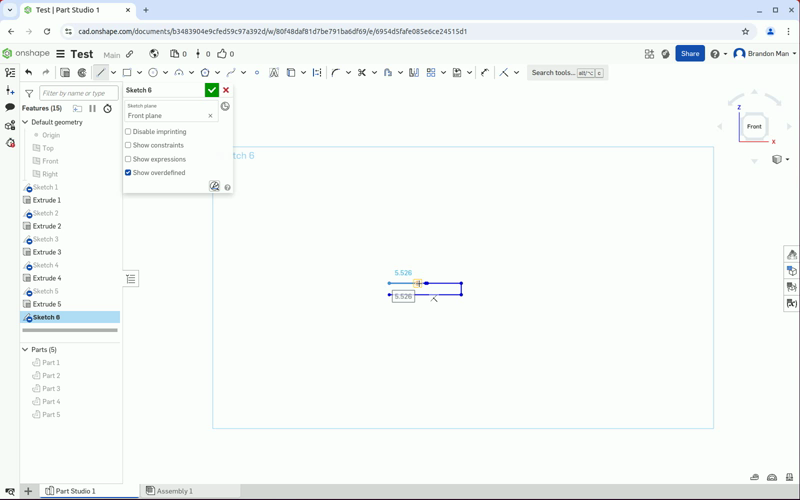
mouse_move(389, 294)
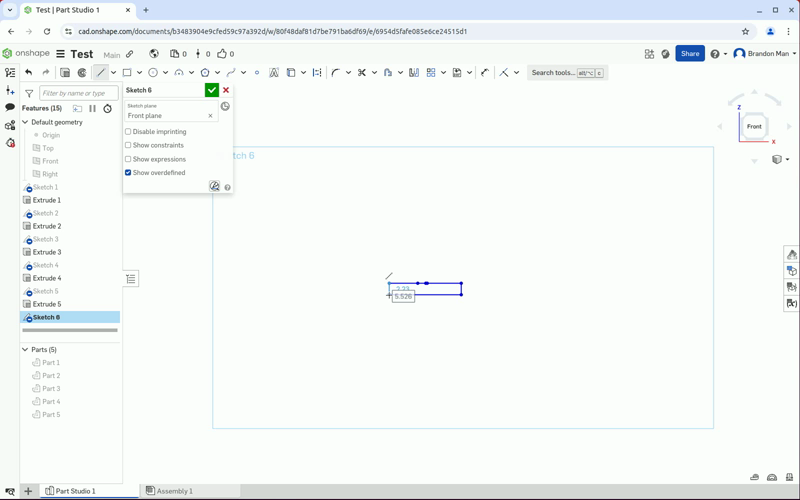
key_up(shift)
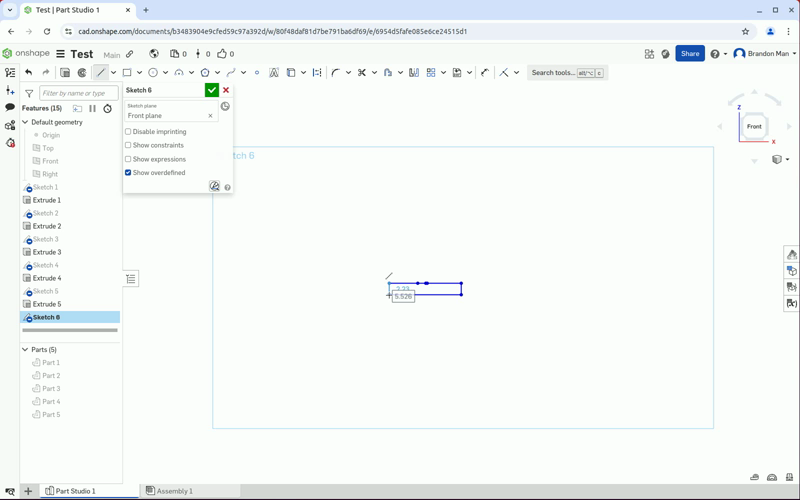
click(389, 294)
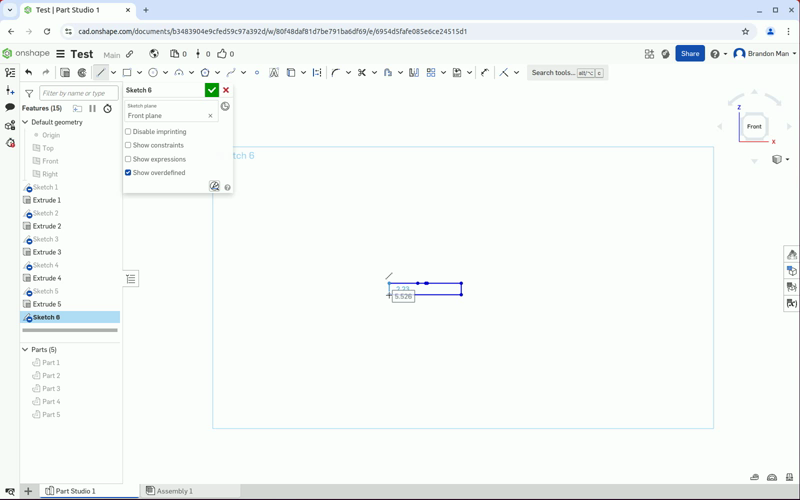
key(esc)
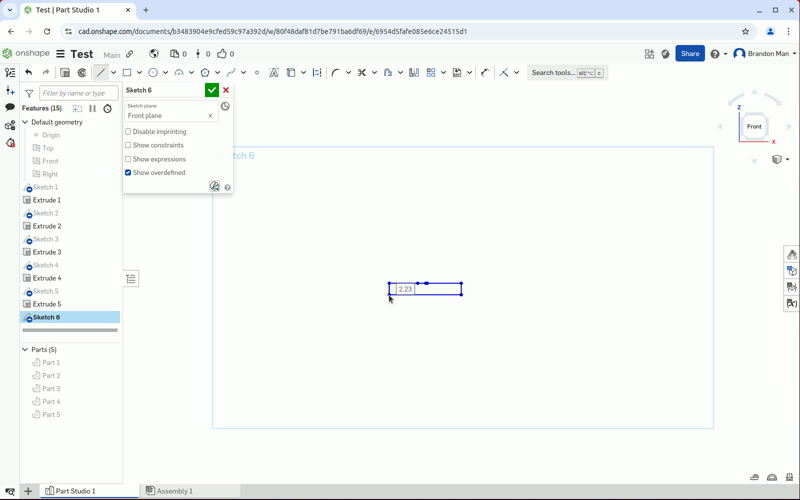
mouse_move(454, 291)
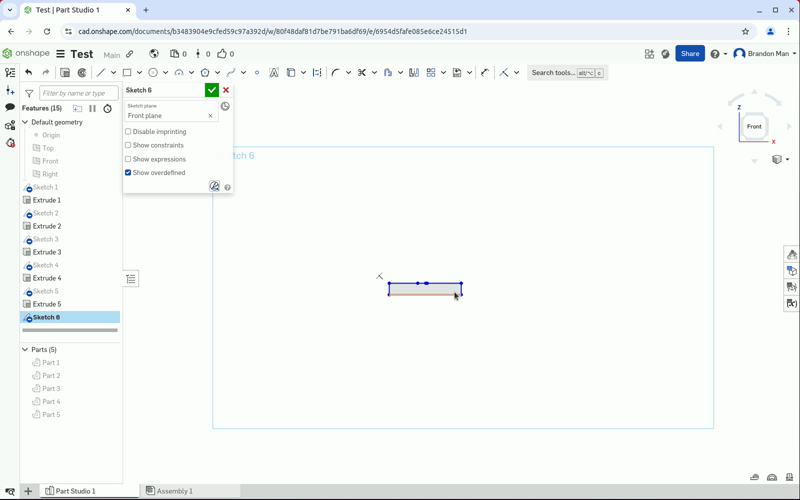
scroll(6)
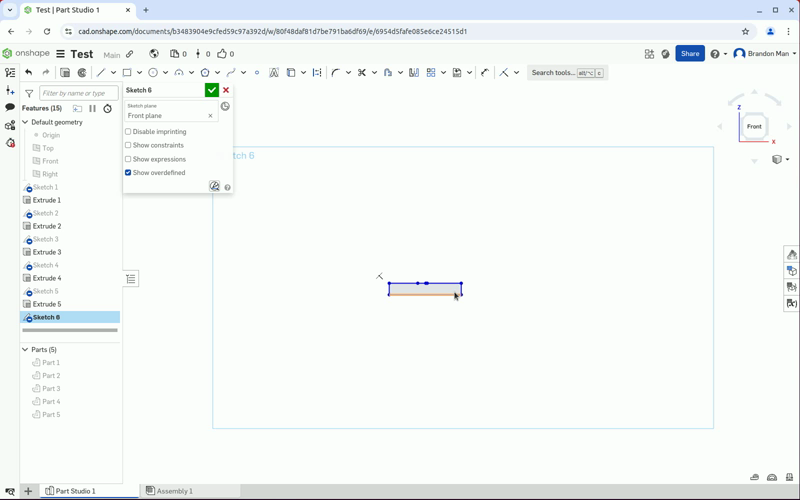
scroll(6)
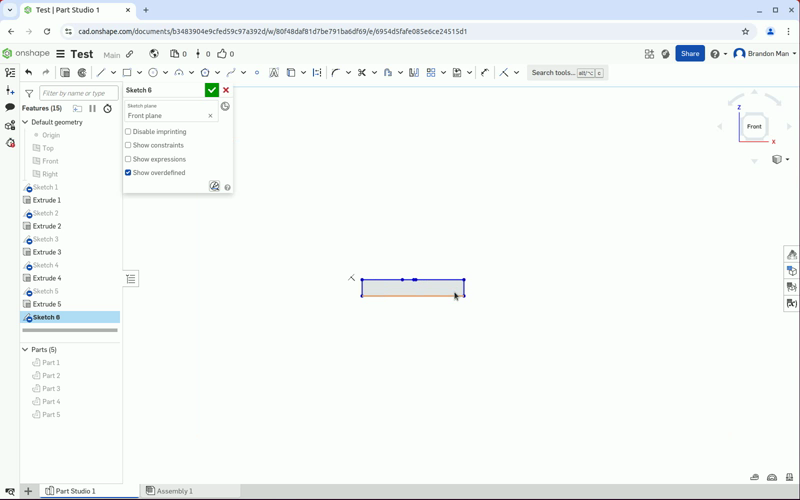
scroll(6)
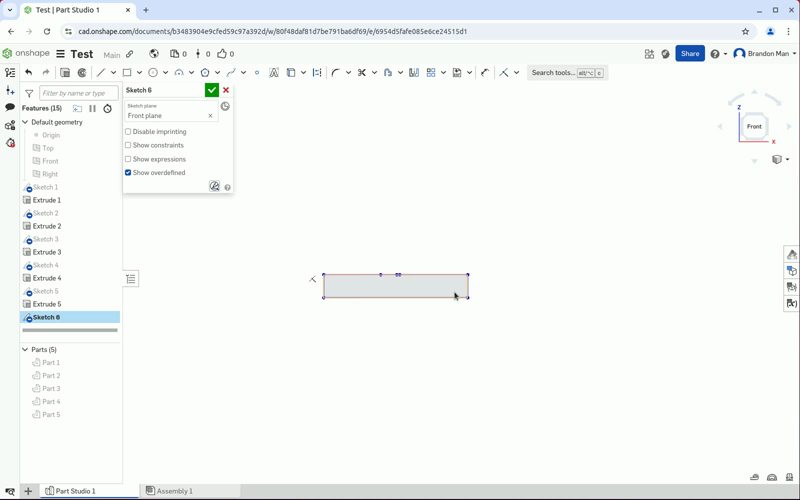
scroll(6)
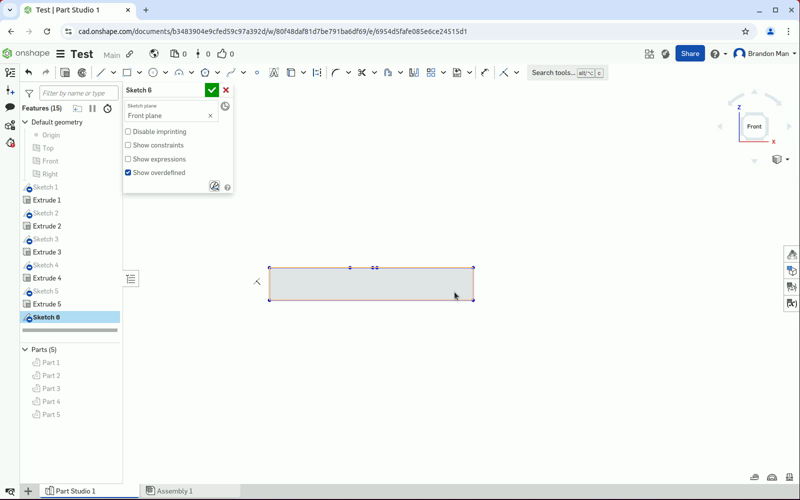
scroll(6)
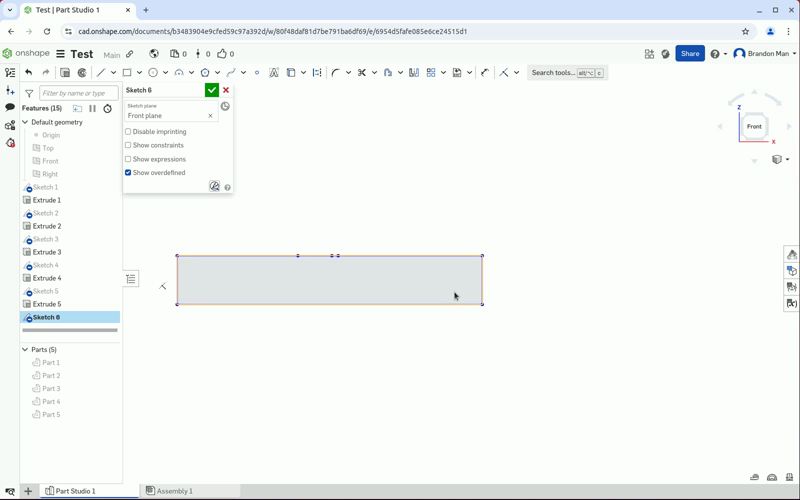
scroll(6)
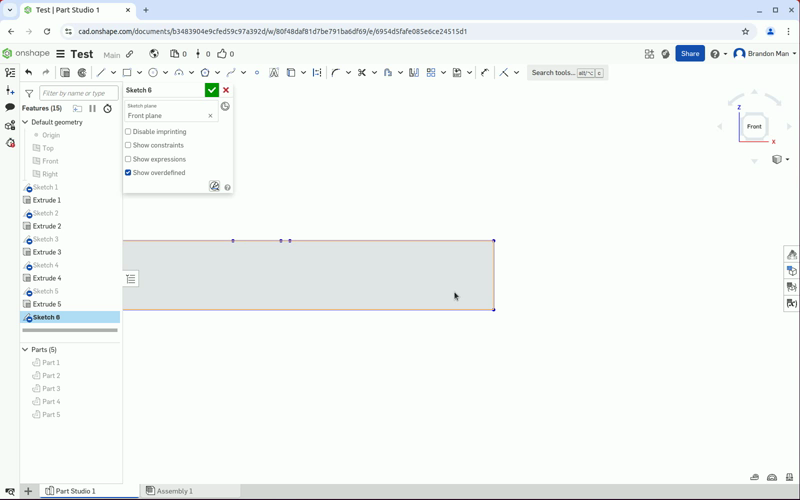
scroll(6)
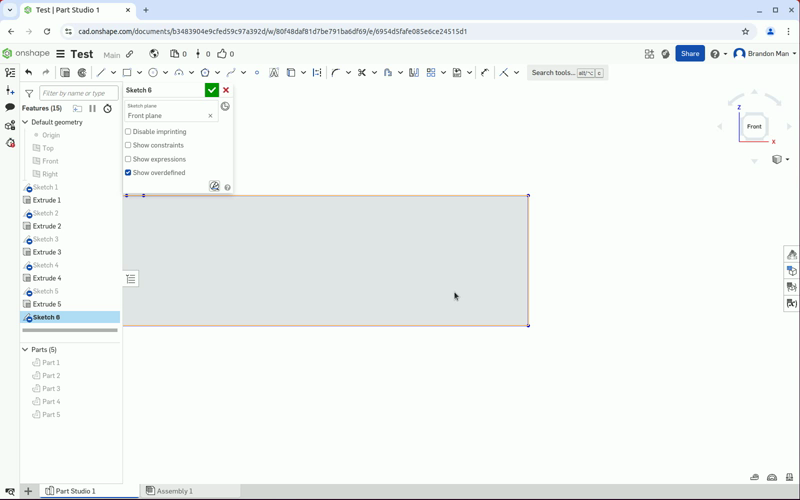
click(454, 291)
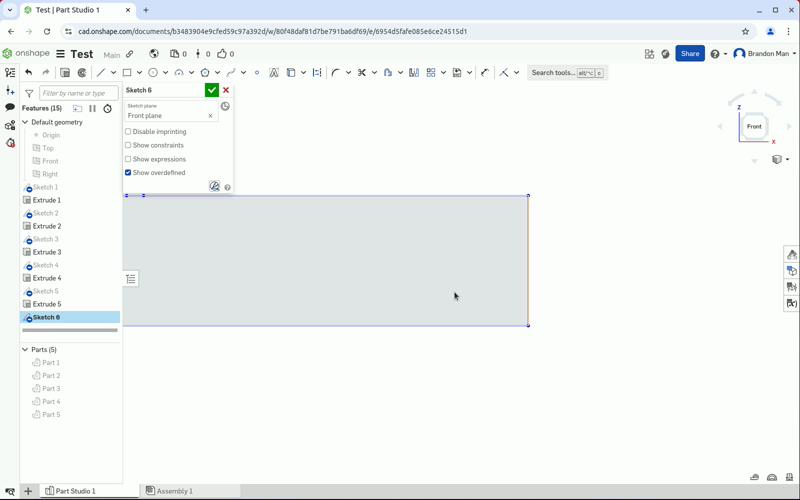
scroll(-6)
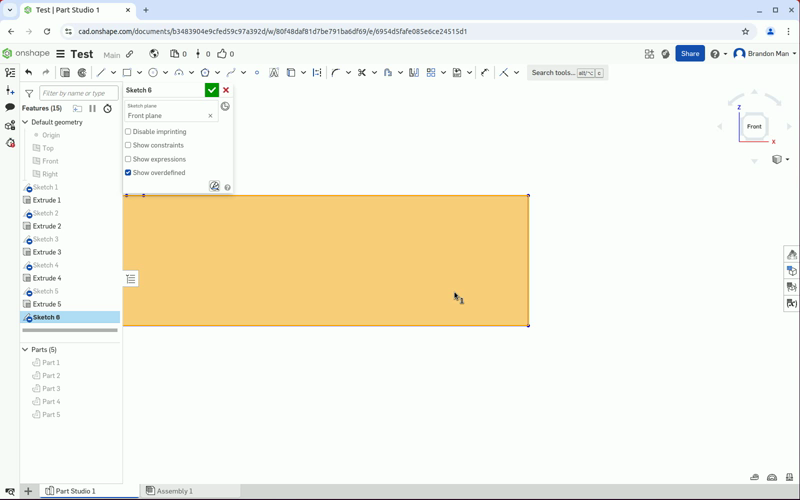
scroll(-6)
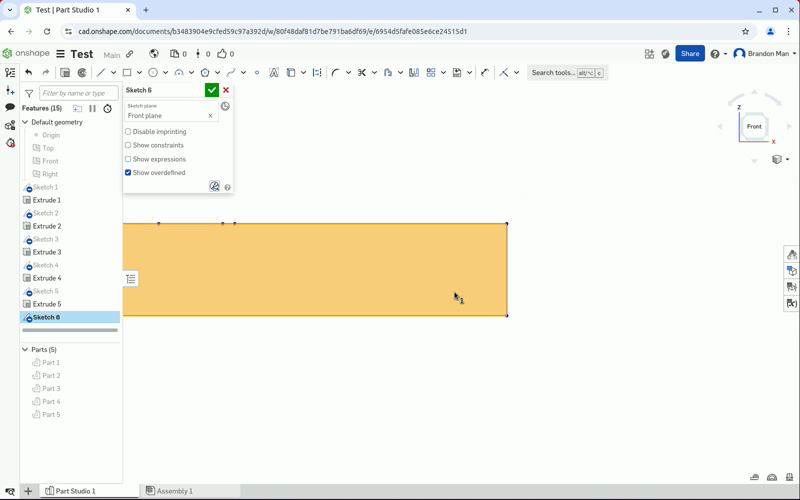
scroll(-6)
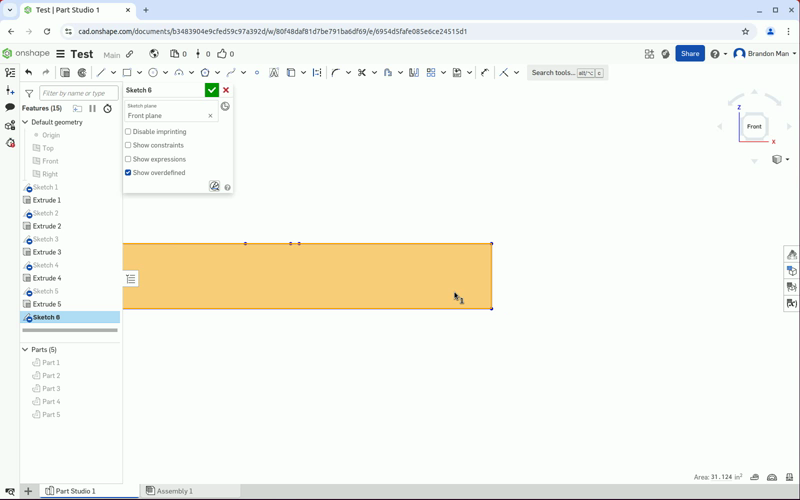
scroll(-6)
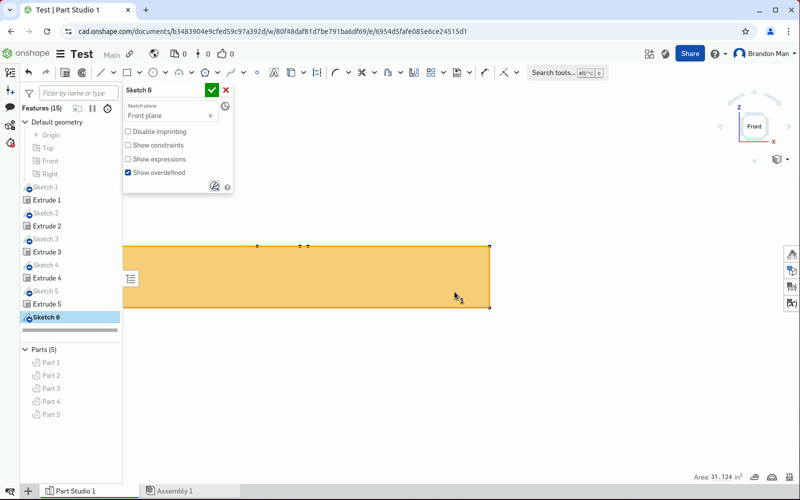
scroll(-6)
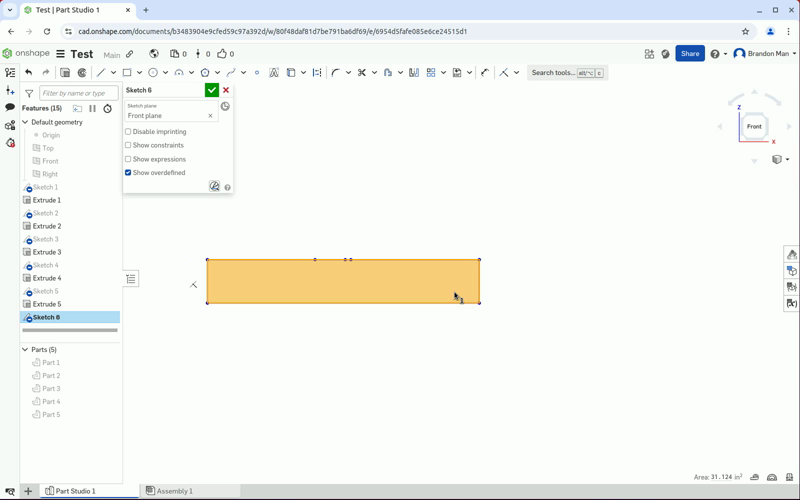
scroll(-6)
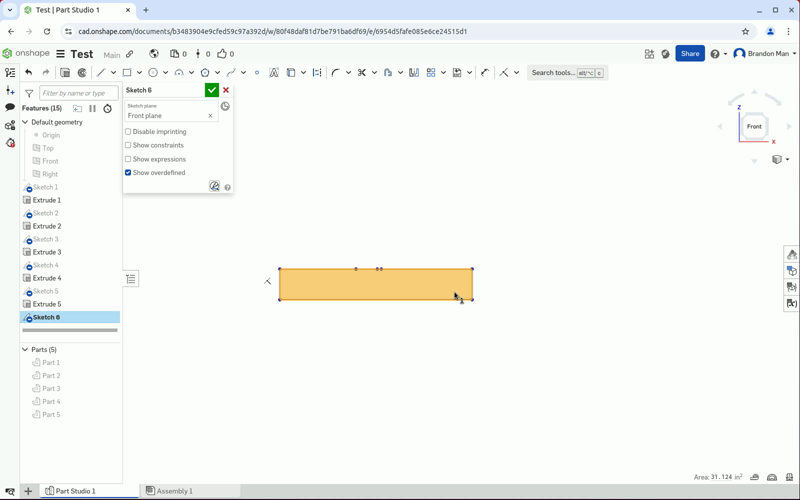
scroll(-6)
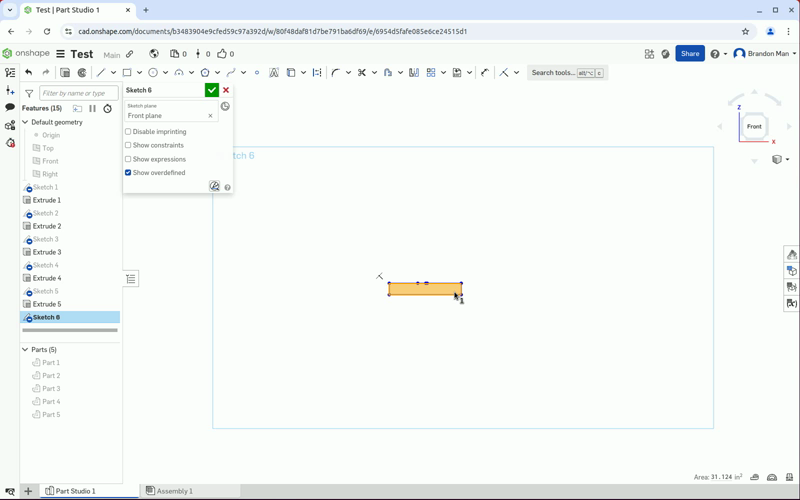
mouse_move(73, 352)
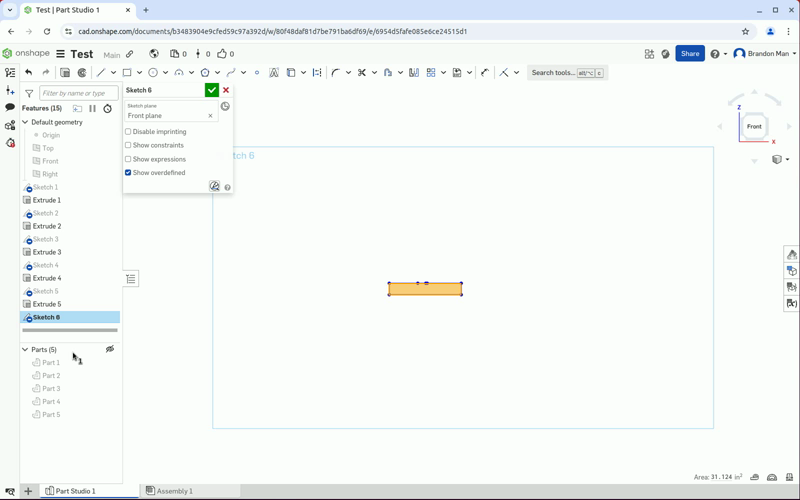
key(shift+y)
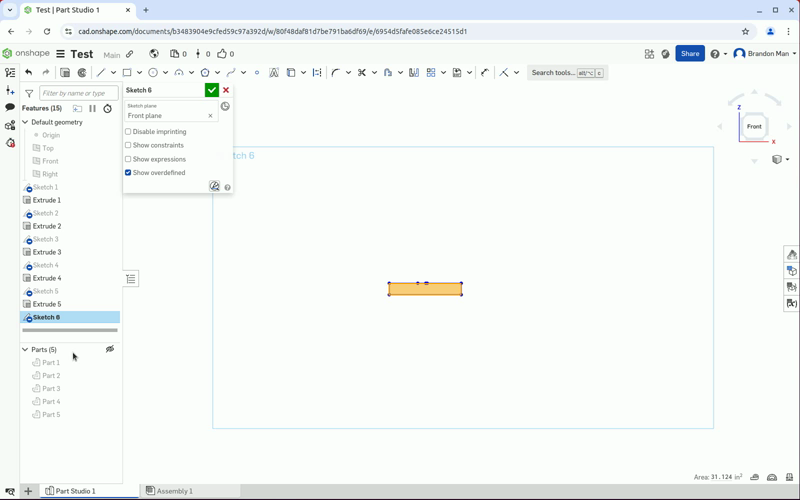
key(shift+e)
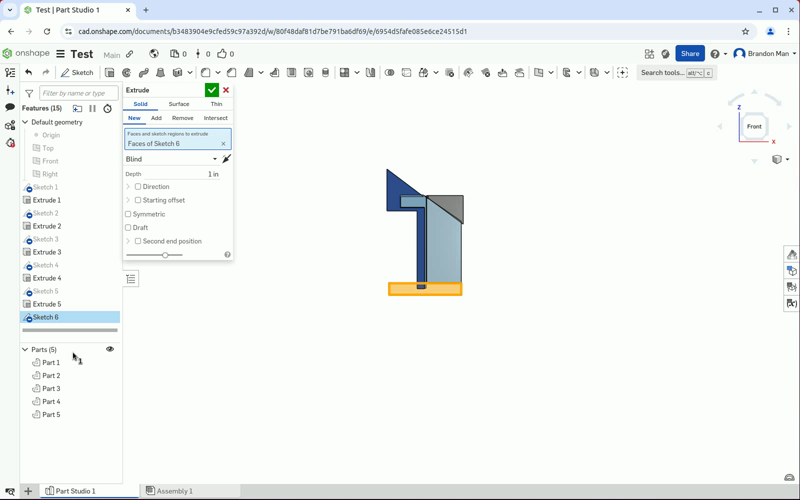
mouse_move(143, 106)
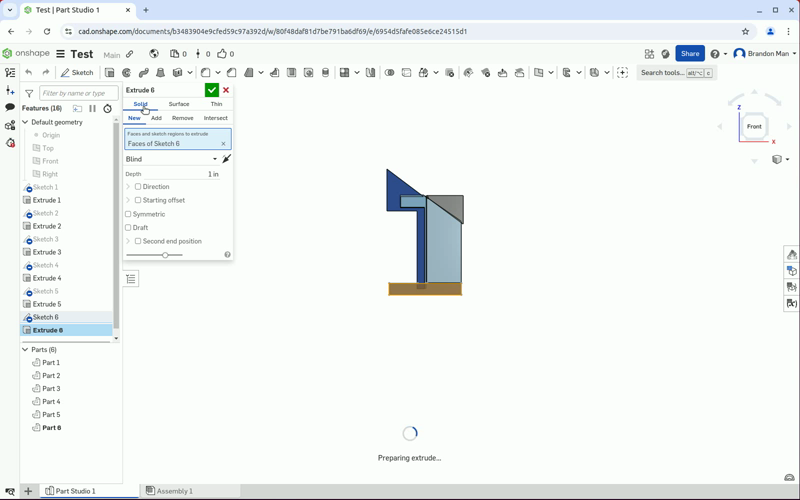
click(143, 106)
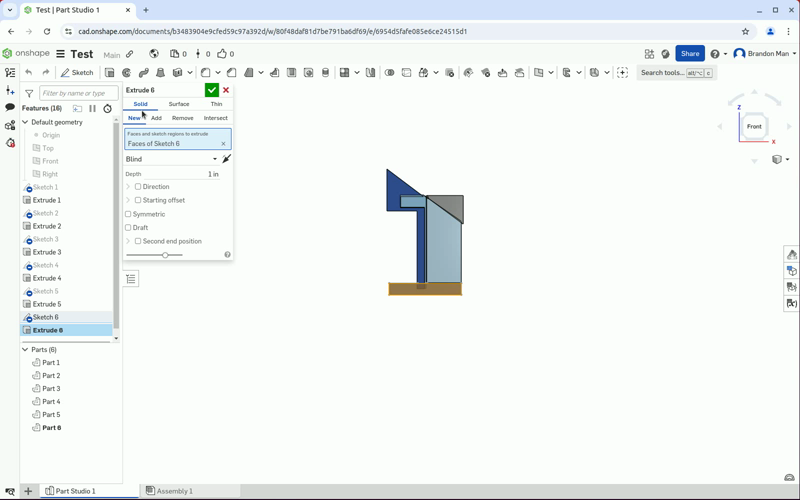
mouse_move(137, 120)
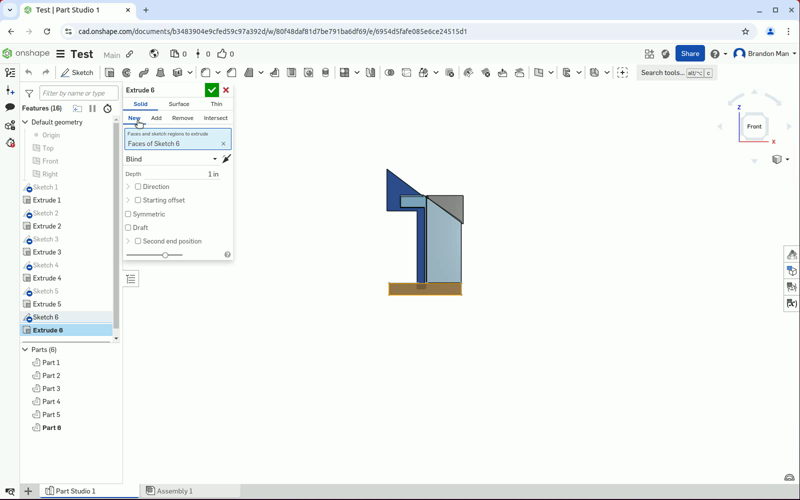
click(137, 120)
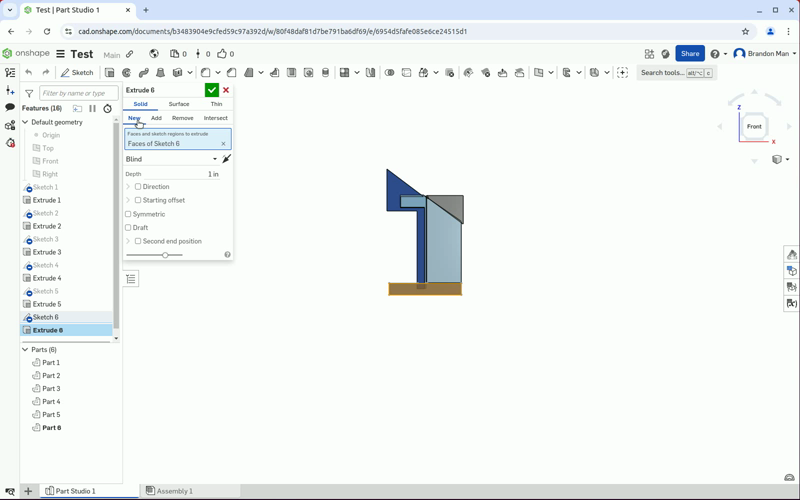
key(tab, 4)
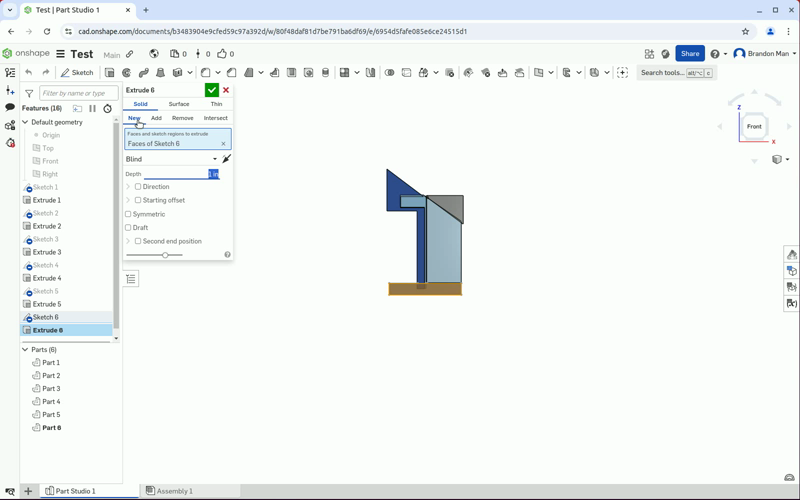
text(0.241)
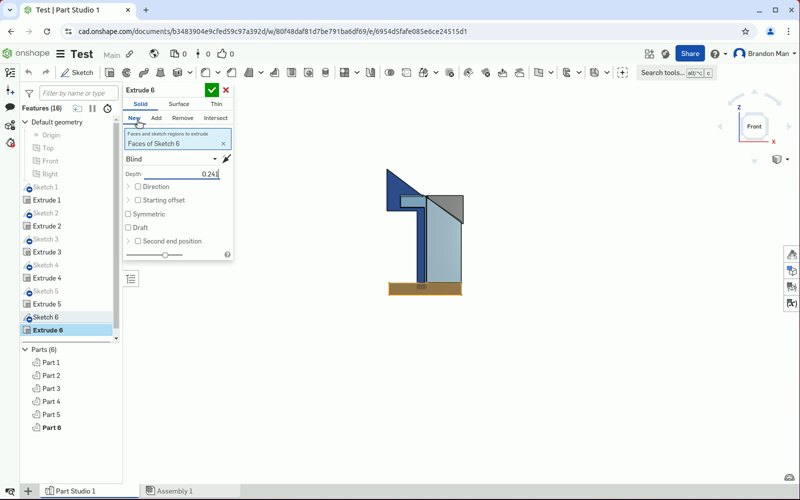
key(enter)
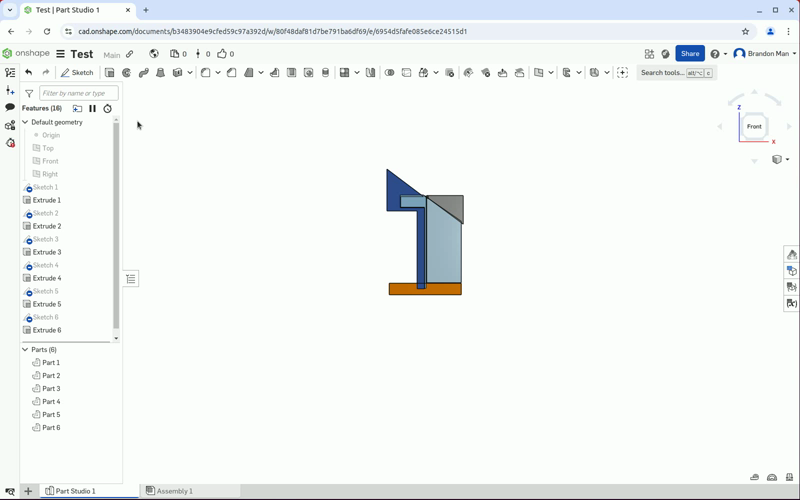
key(shift+h)
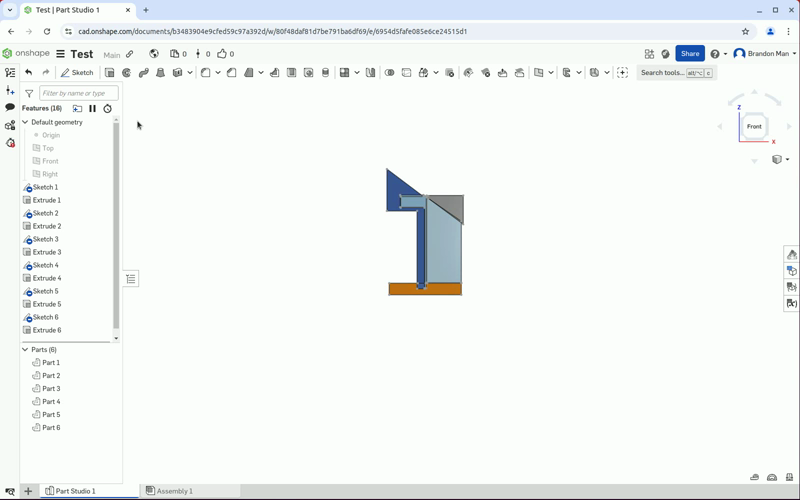
key(shift+h)
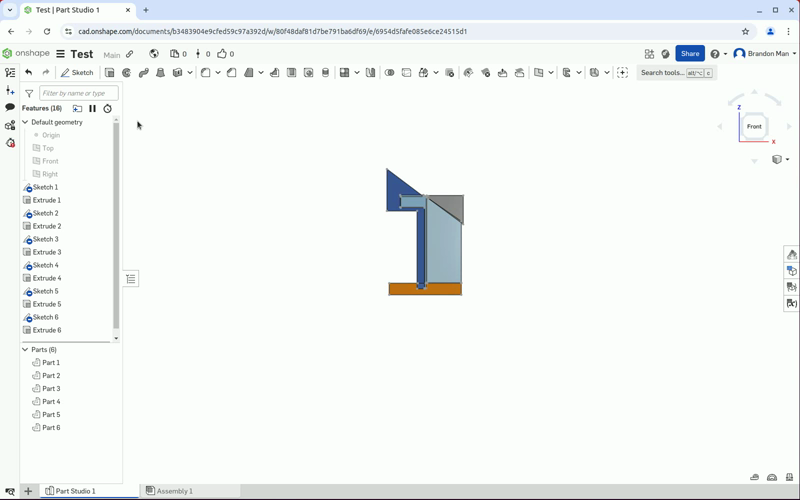
key(shift+7)
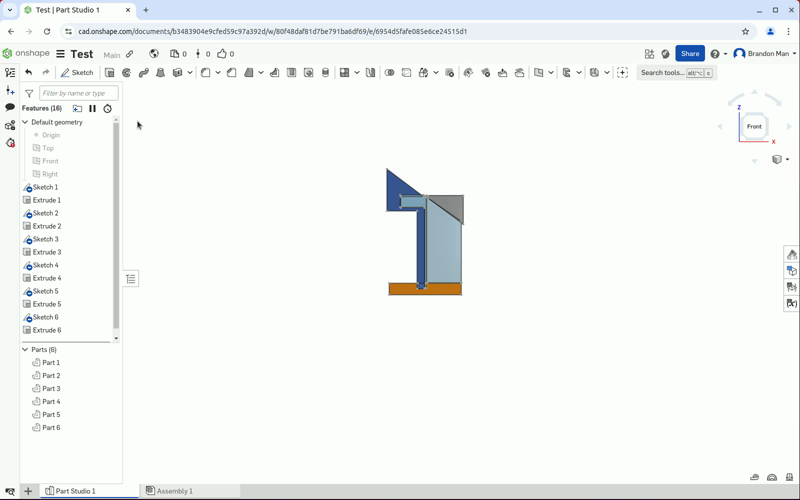
key(left, 2)
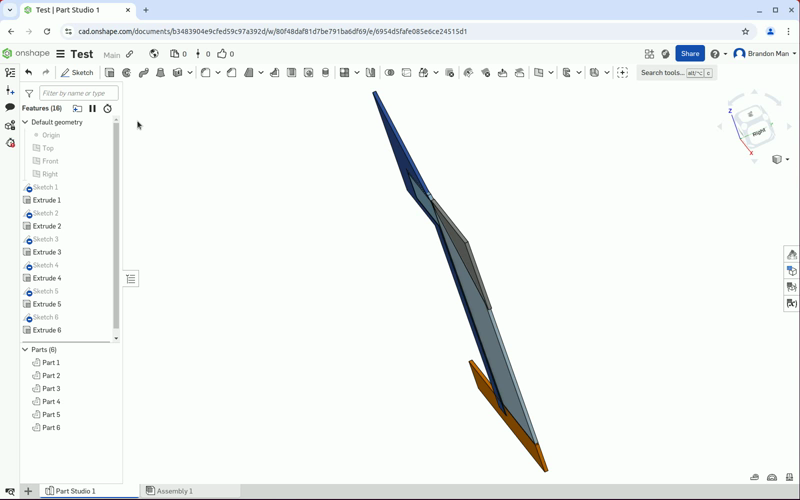
key(down, 2)
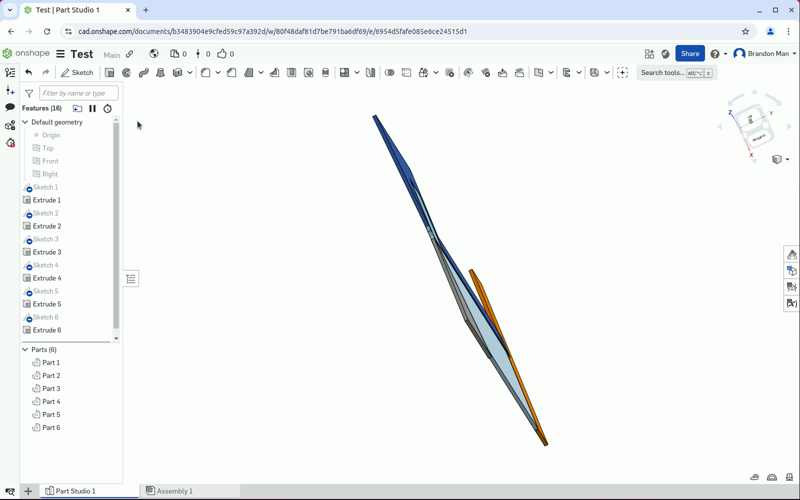
key(up, 2)
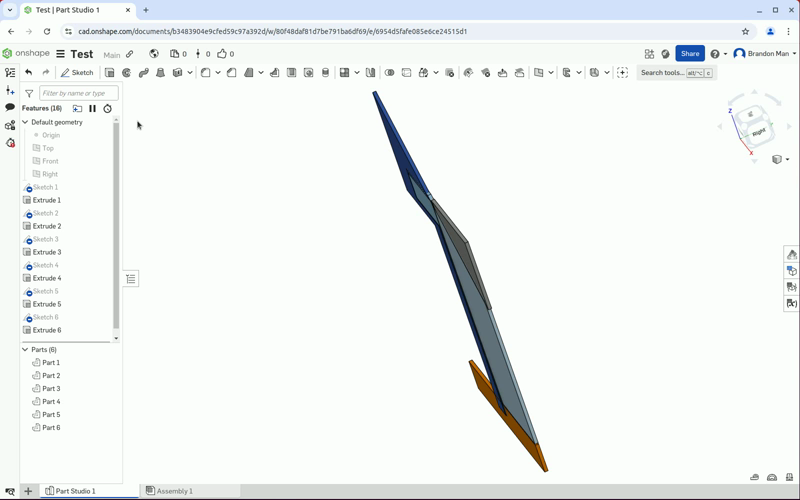
key(right, 2)
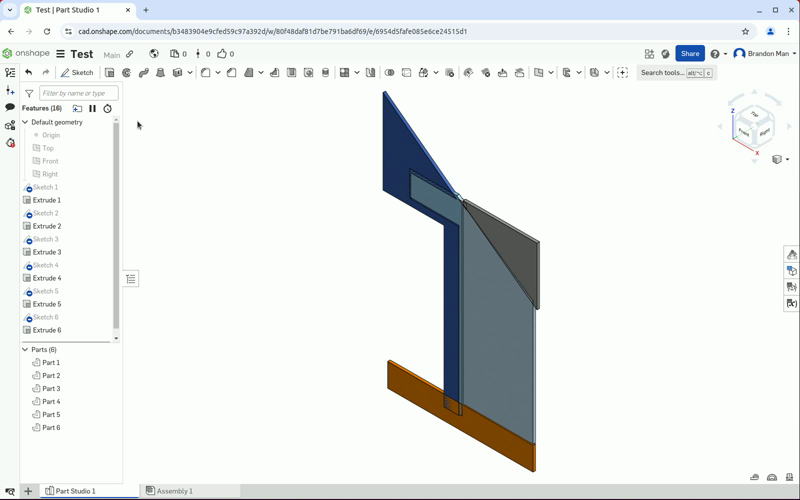
mouse_move(69, 189)
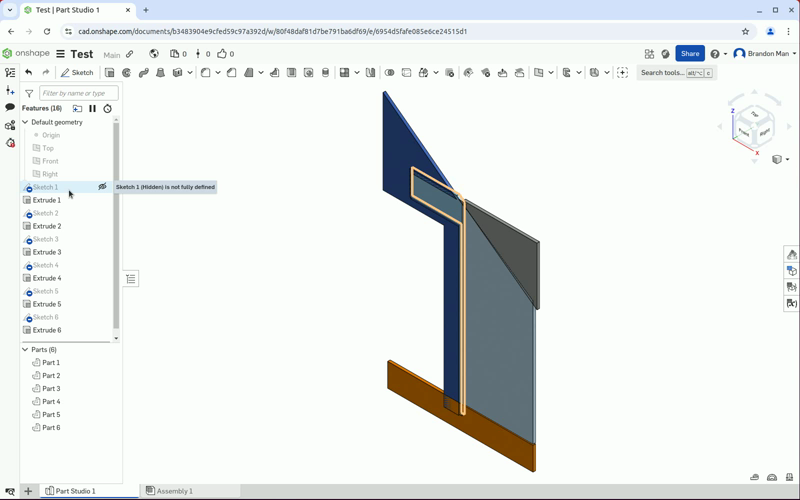
click(69, 189)